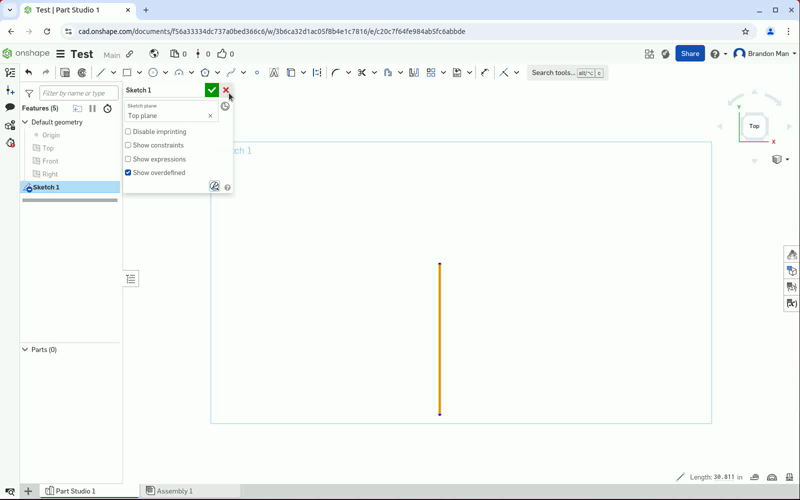
key(shift+h)
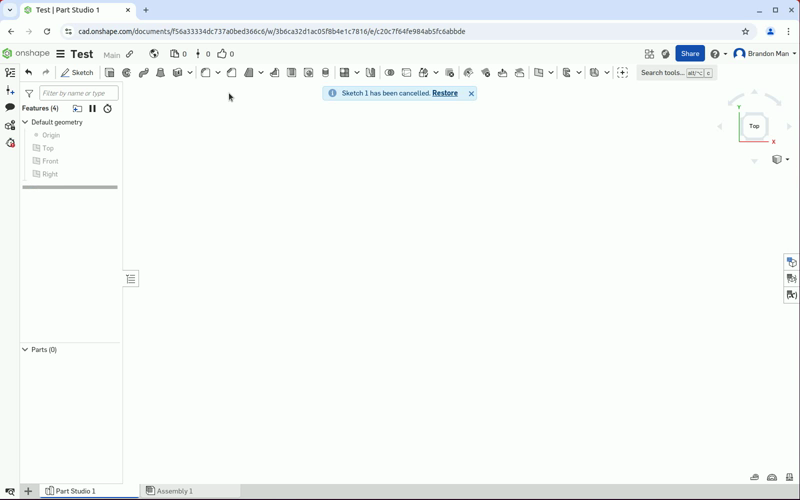
mouse_move(73, 352)
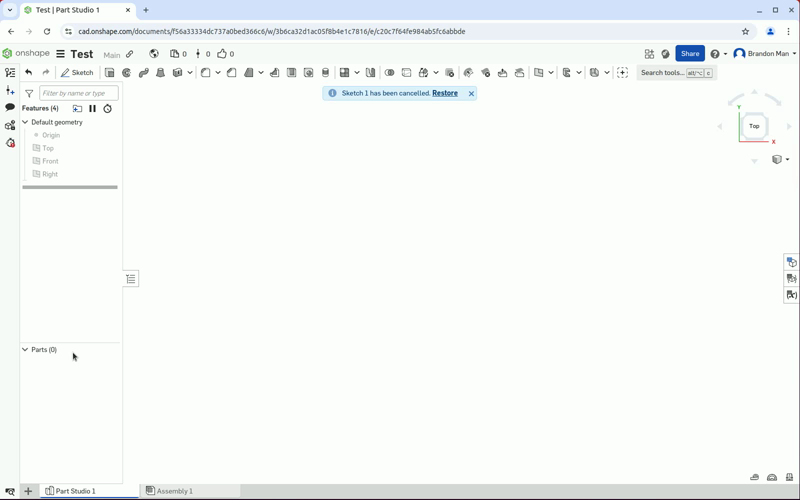
key(y)
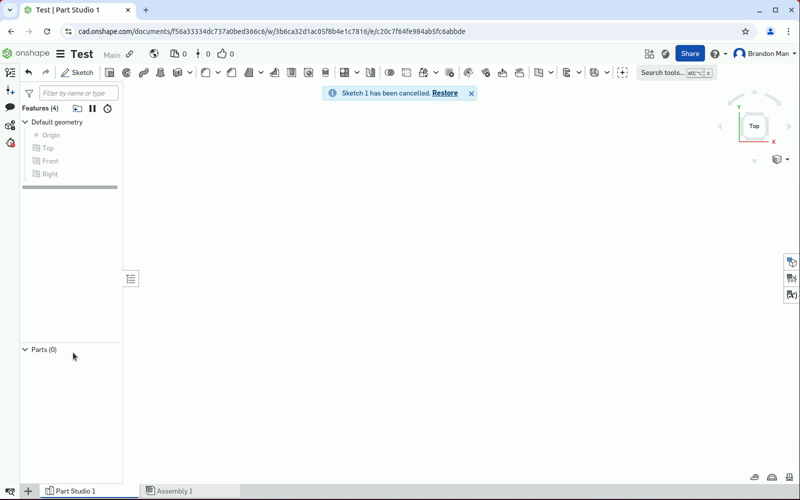
key(shift+p)
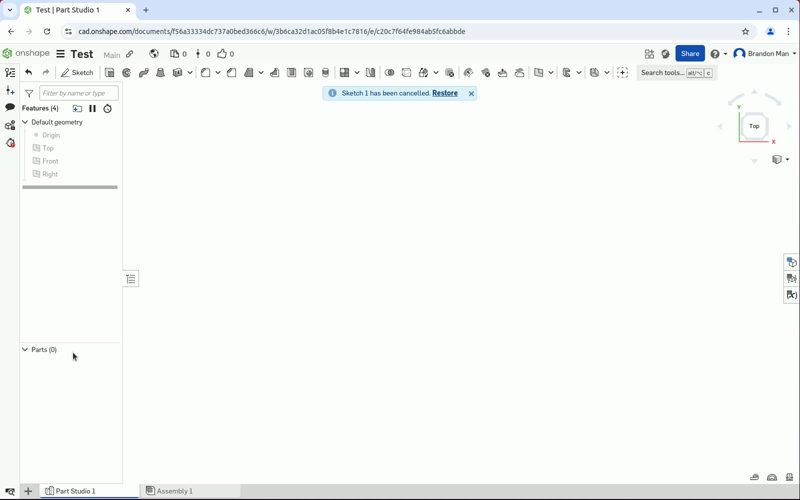
key(space)
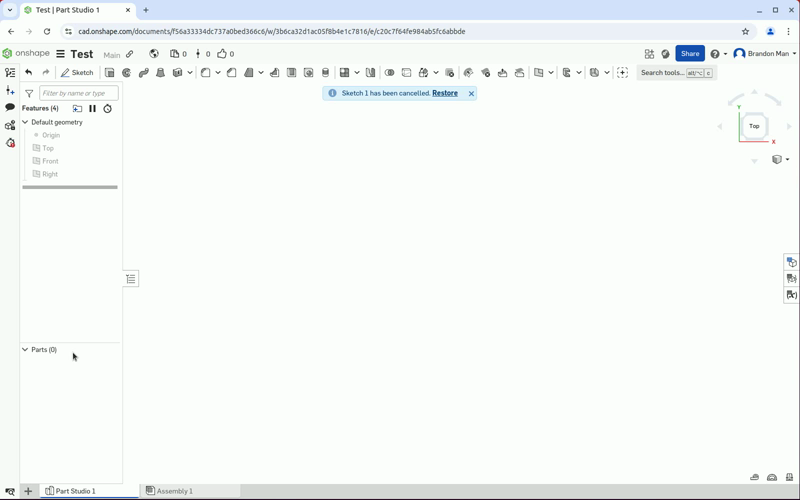
key_down(shift)
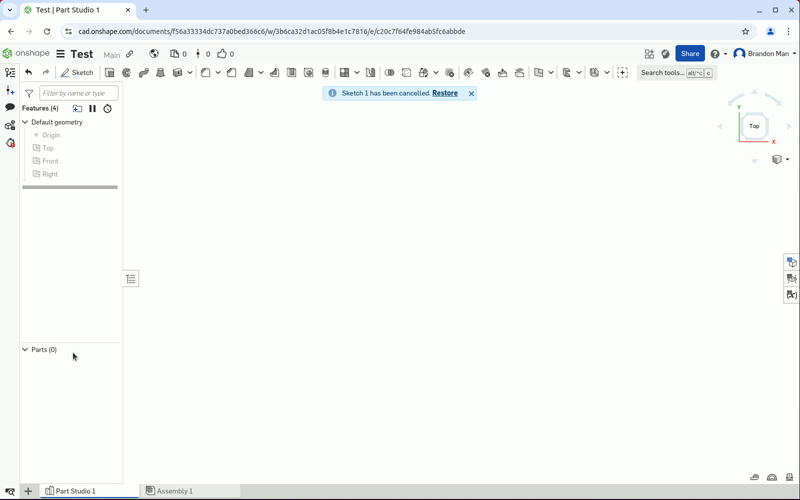
key(up)
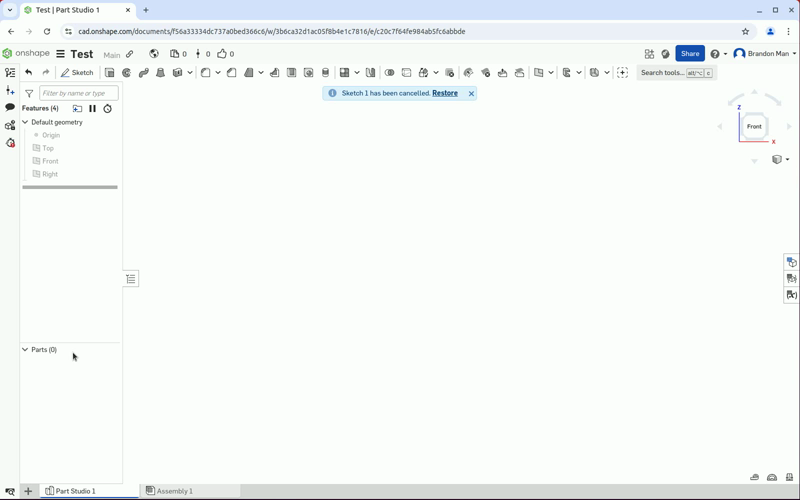
key_up(shift)
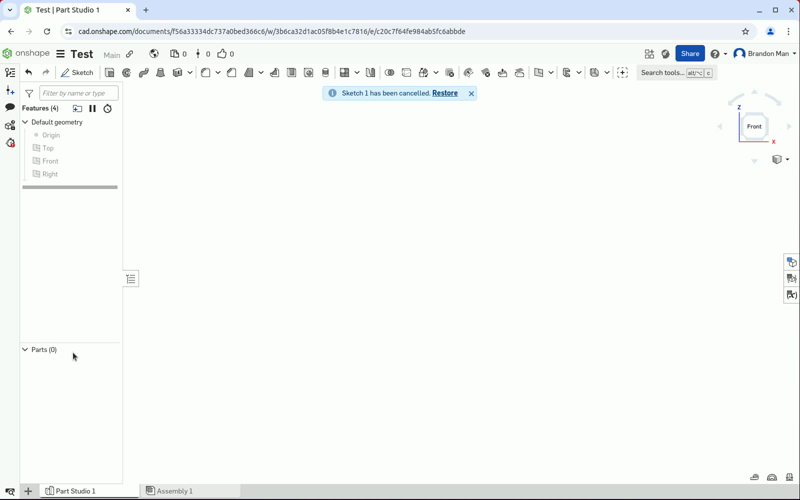
mouse_move(73, 352)
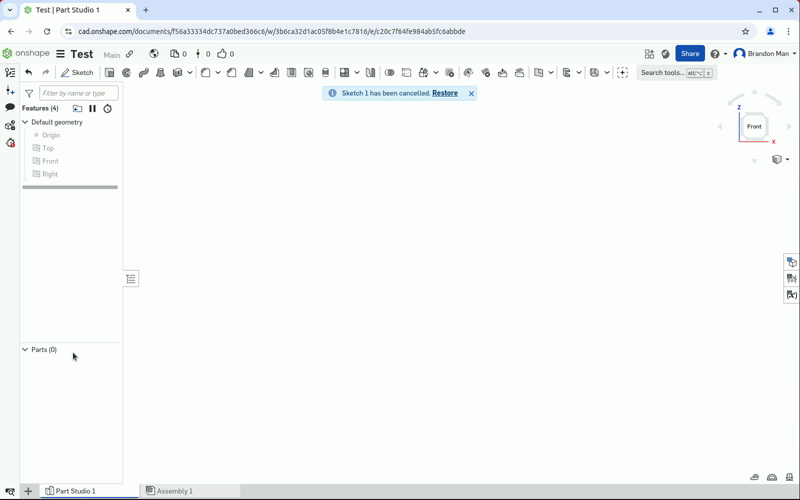
key(shift+y)
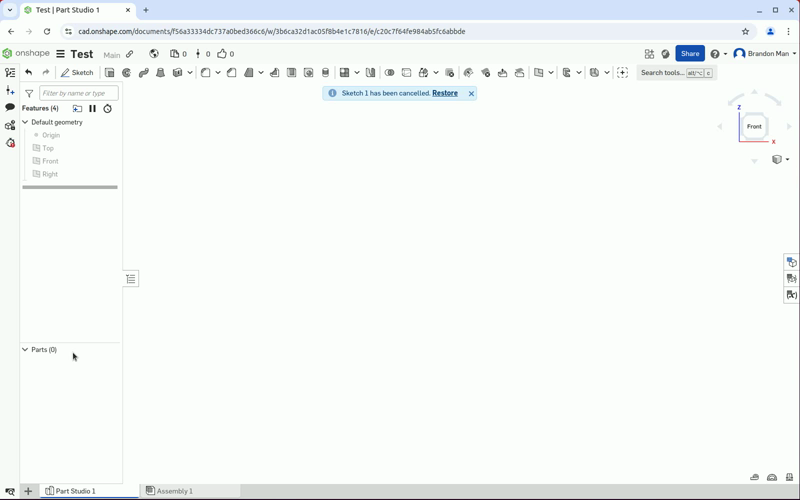
key(shift+s)
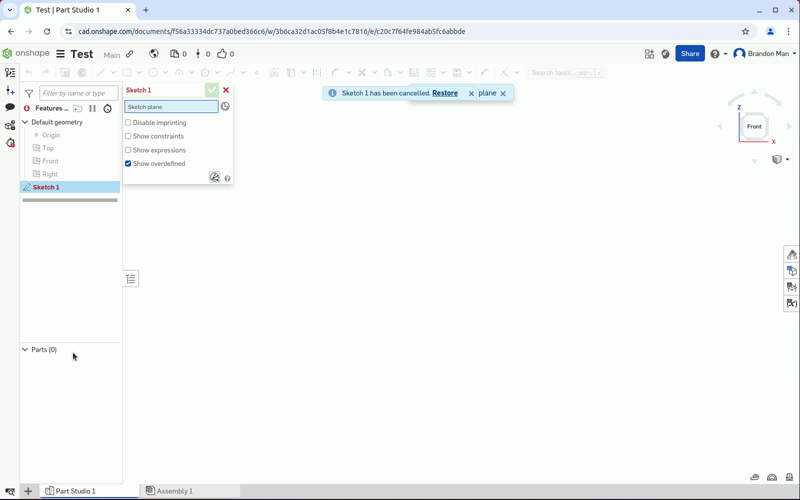
mouse_move(73, 163)
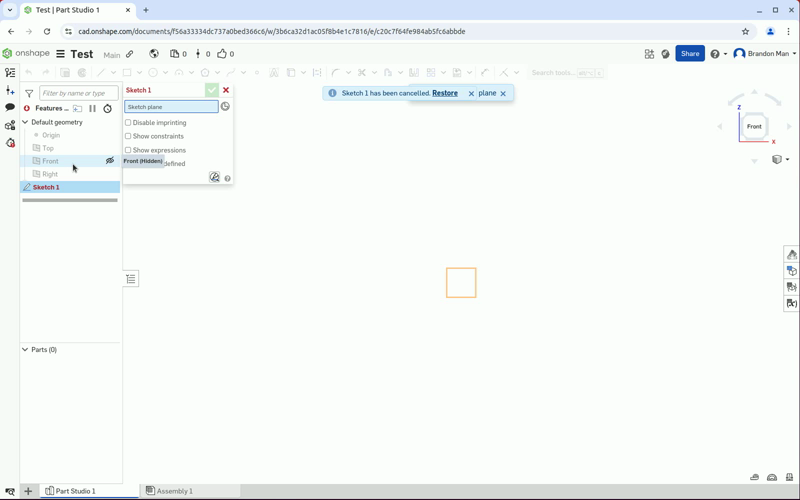
click(73, 163)
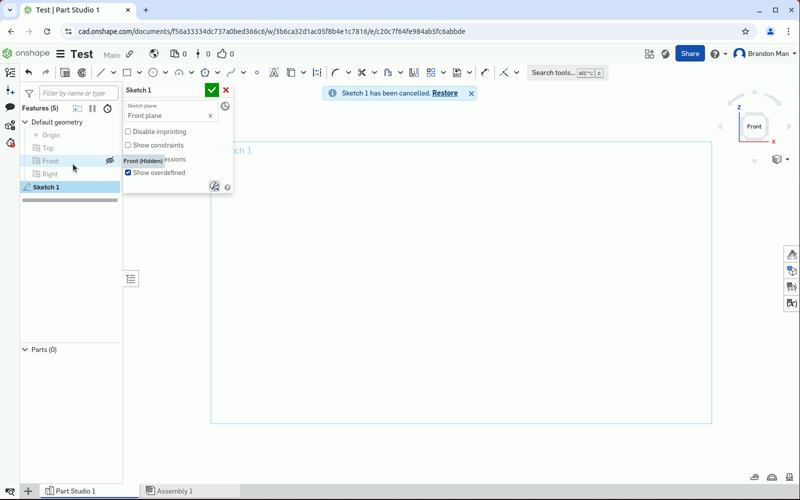
mouse_move(73, 352)
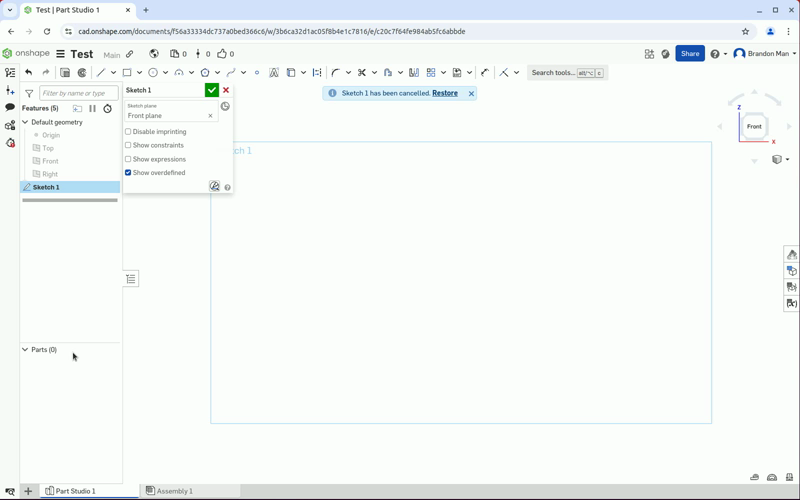
key(y)
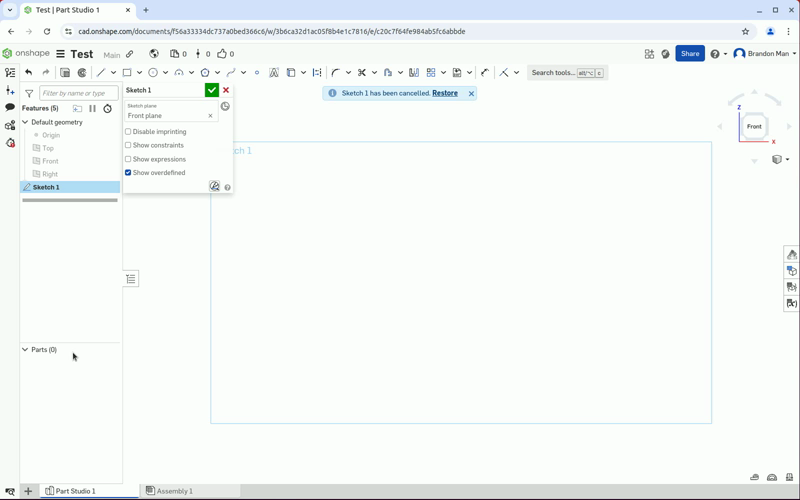
key(l)
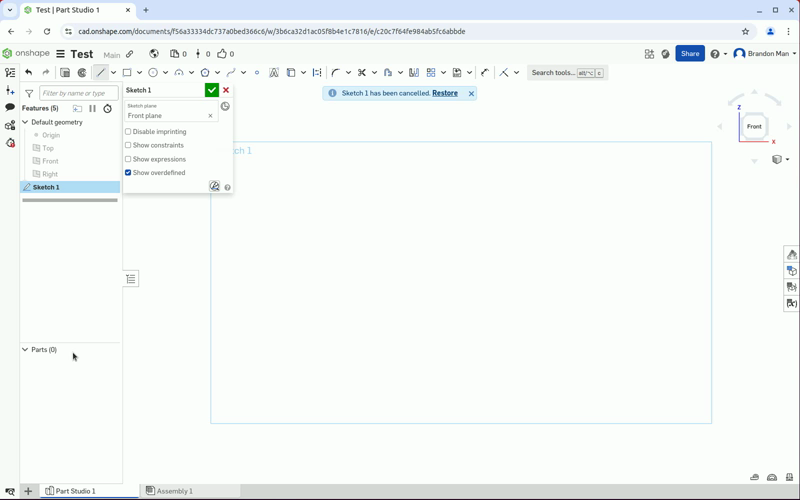
key_down(shift)
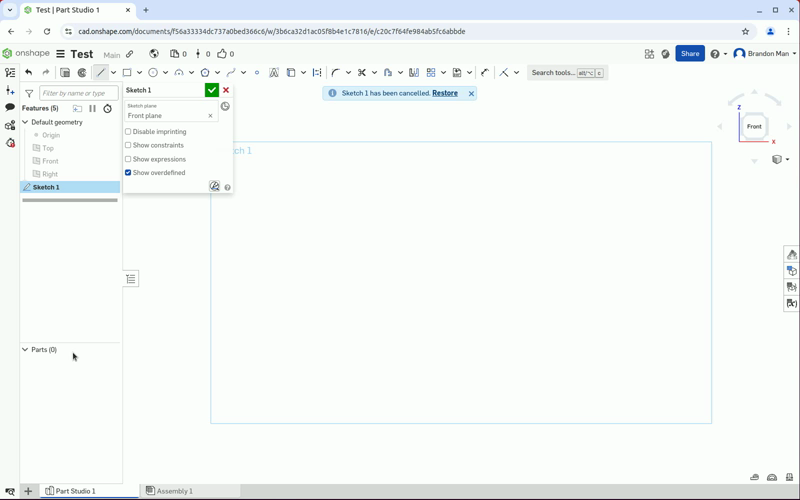
mouse_move(450, 279)
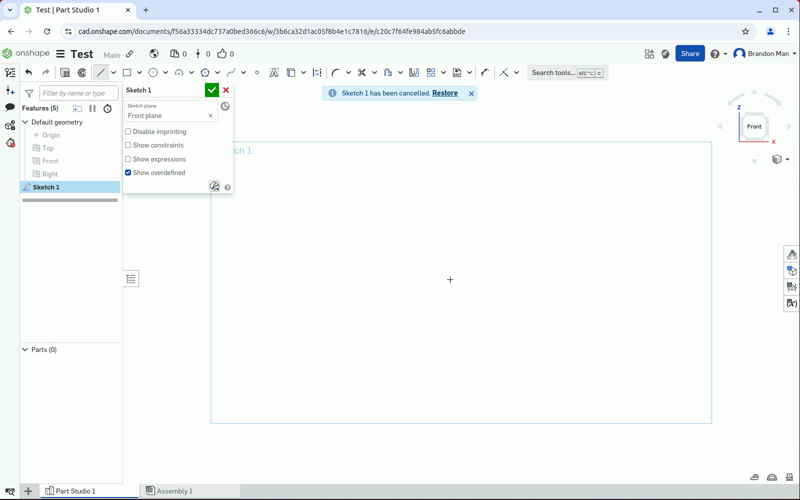
click(450, 279)
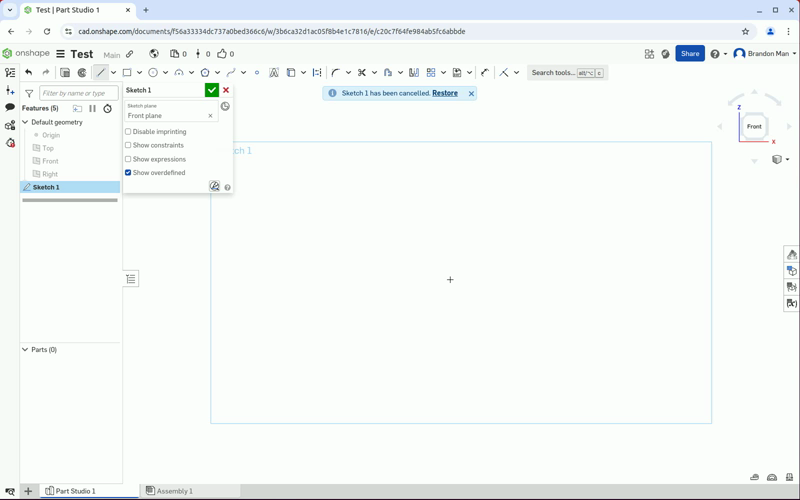
key_up(shift)
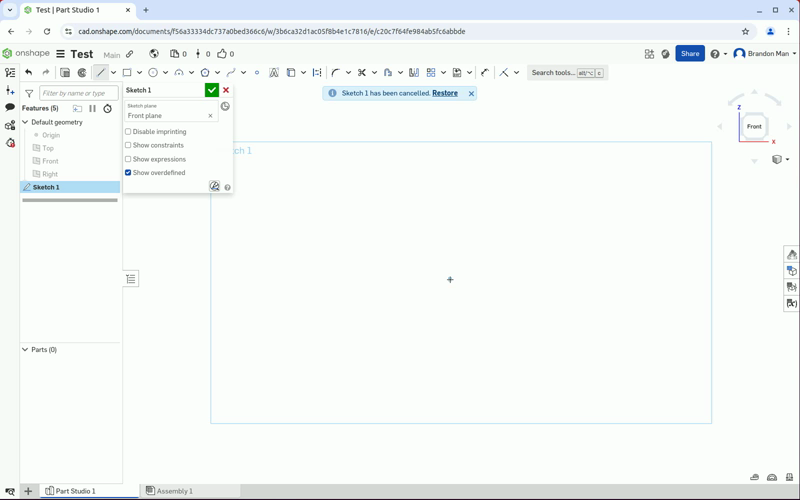
key_down(shift)
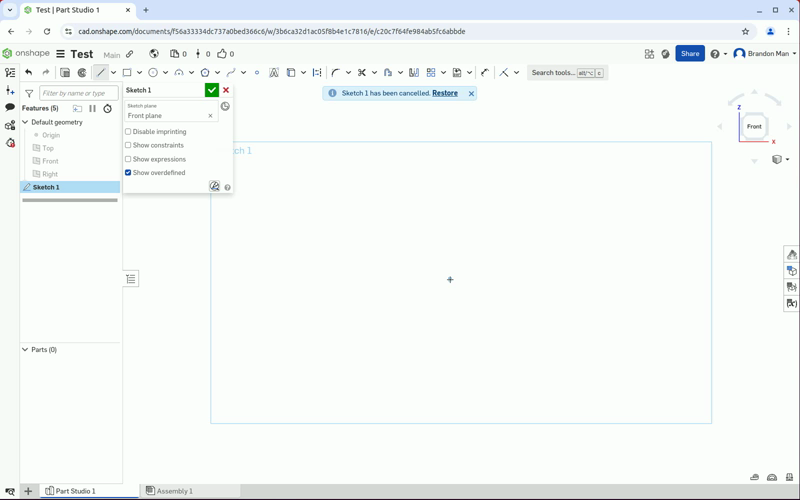
mouse_move(480, 279)
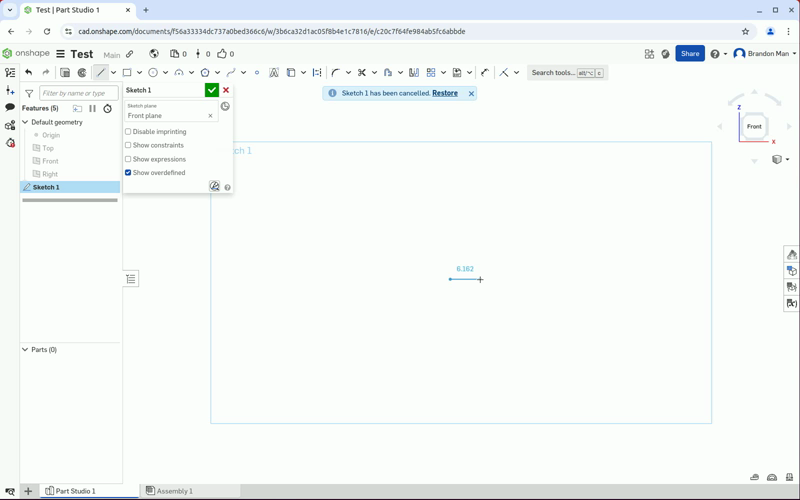
mouse_move(454, 293)
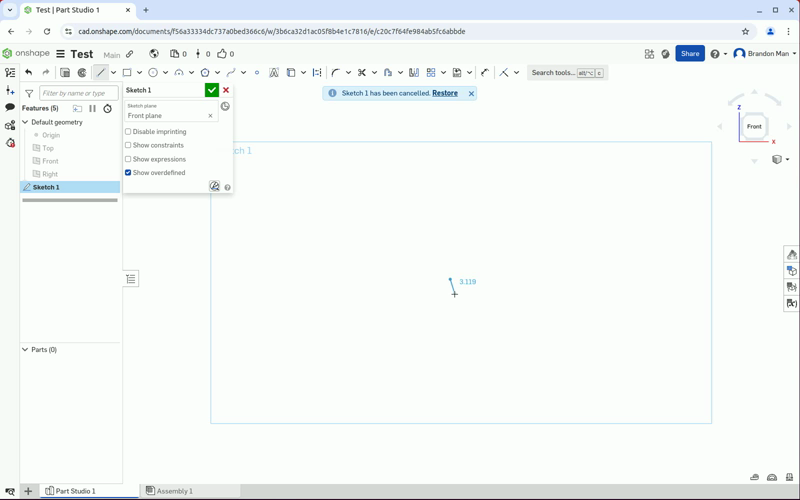
click(454, 293)
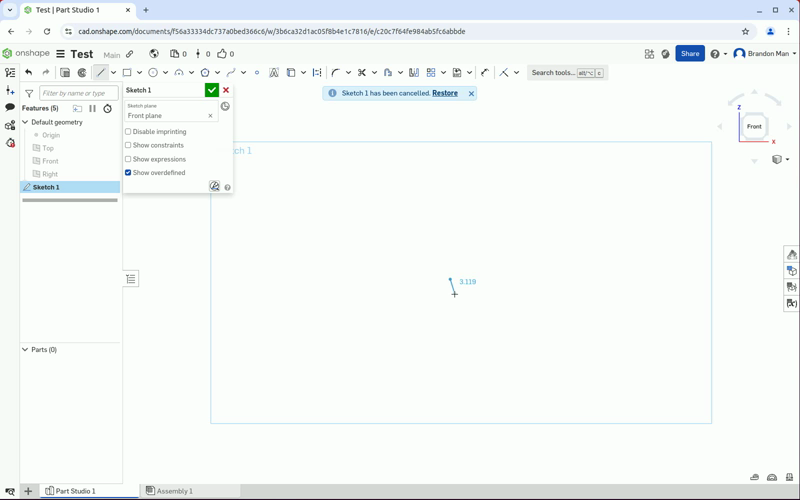
key_up(shift)
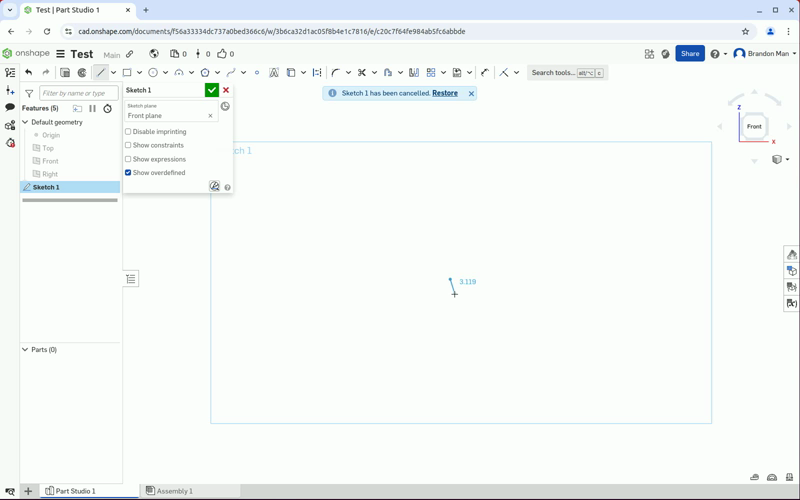
key(esc)
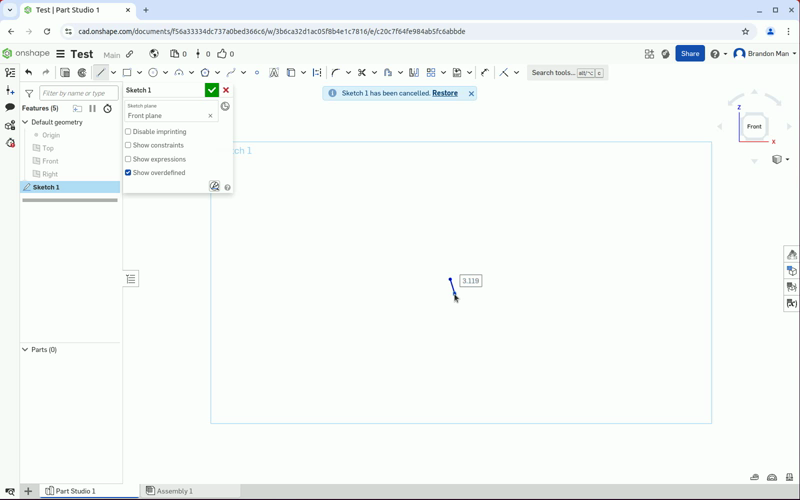
key(a)
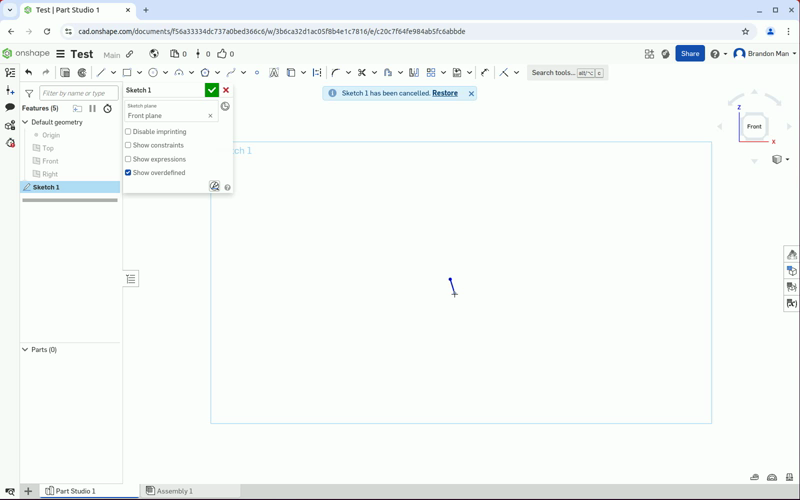
mouse_move(454, 293)
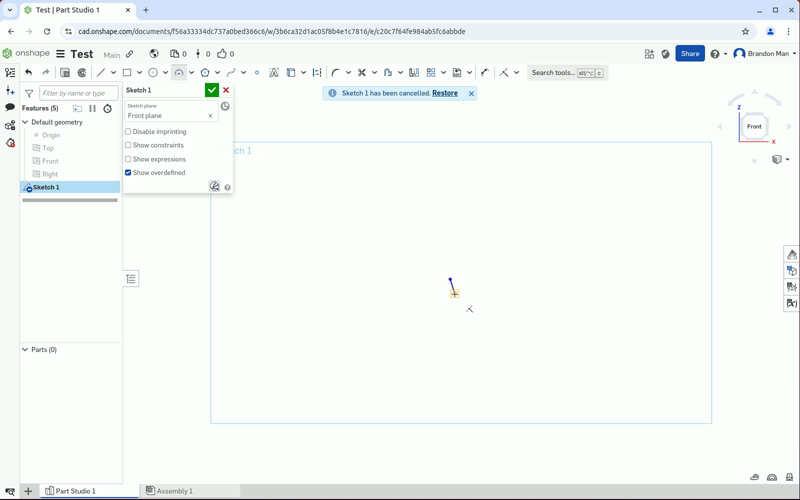
click(454, 293)
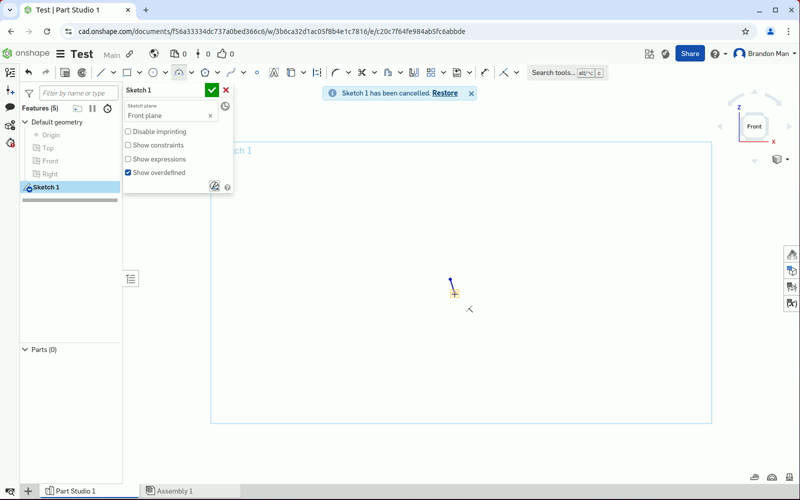
key_down(shift)
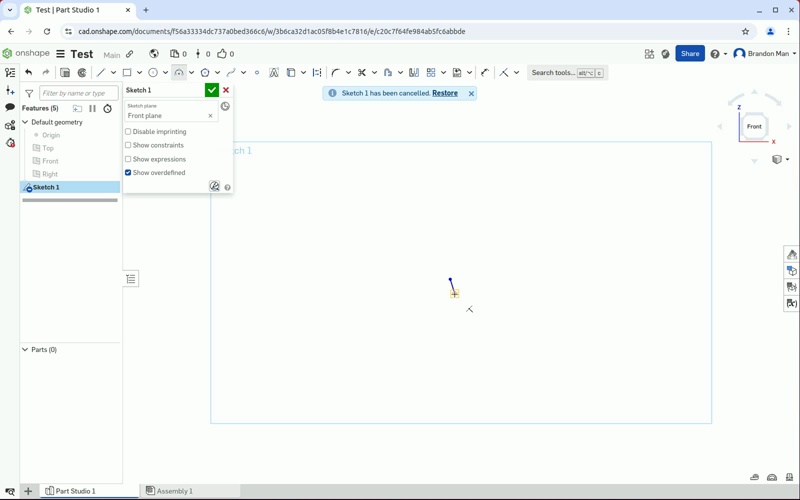
mouse_move(473, 287)
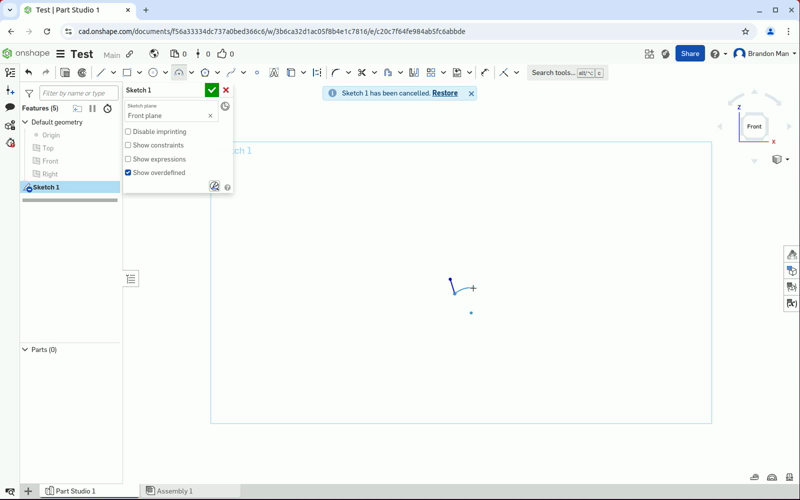
click(473, 287)
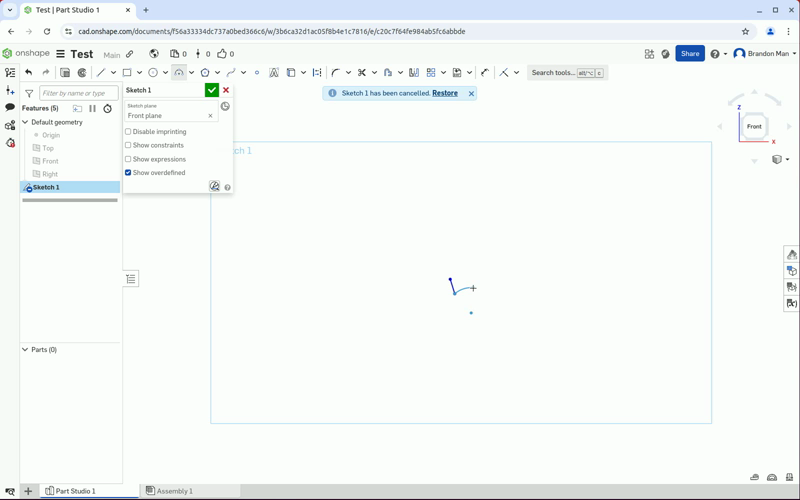
mouse_move(465, 295)
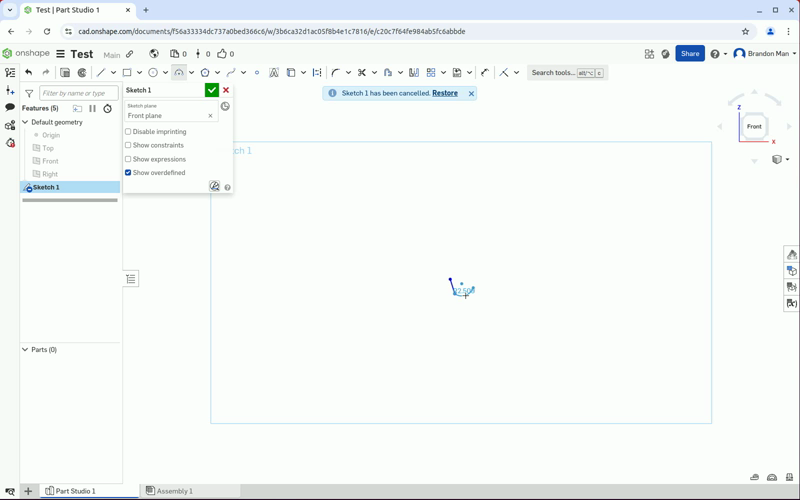
click(465, 295)
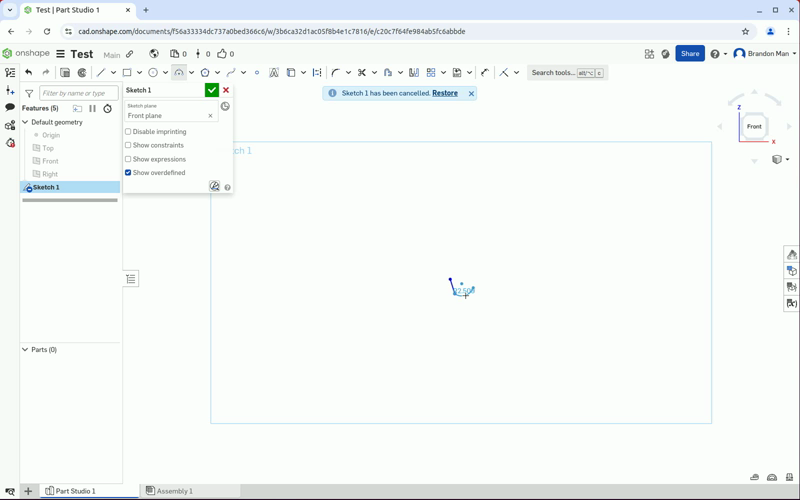
key_up(shift)
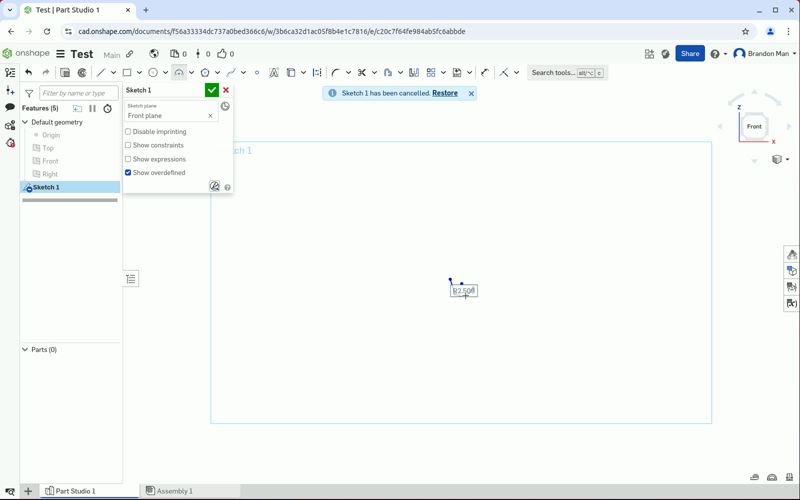
key(esc)
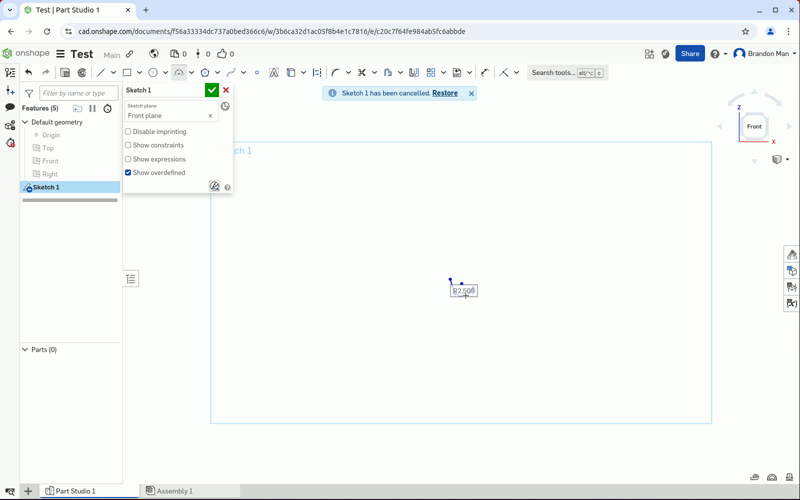
key(l)
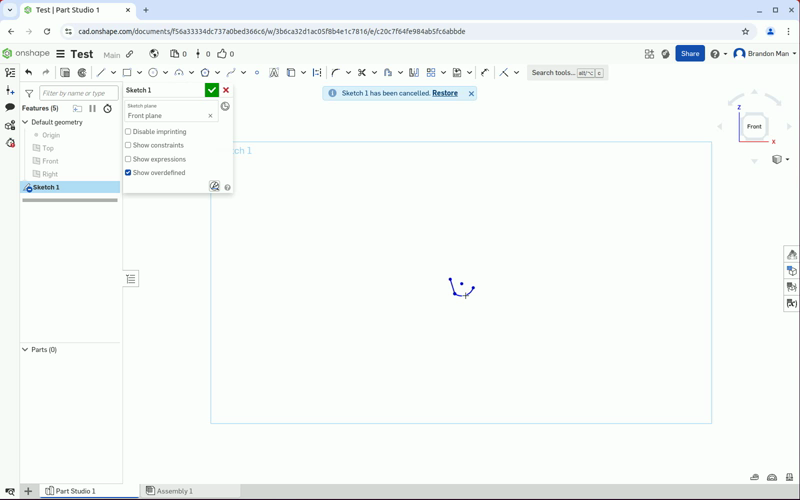
mouse_move(473, 287)
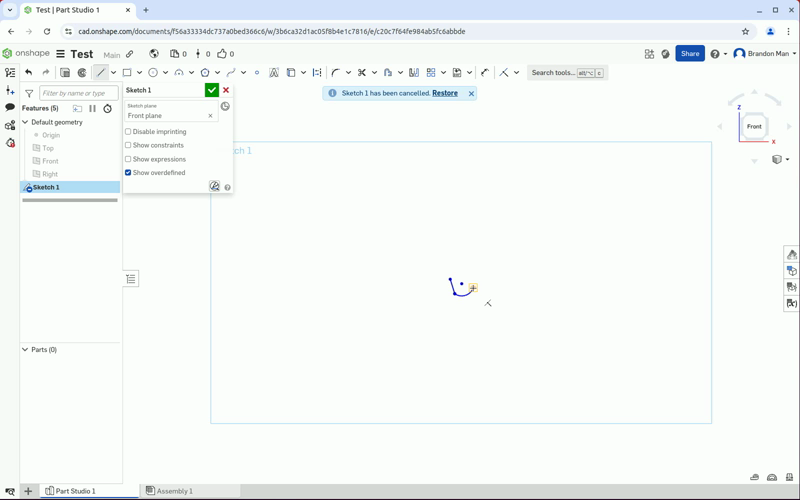
click(473, 287)
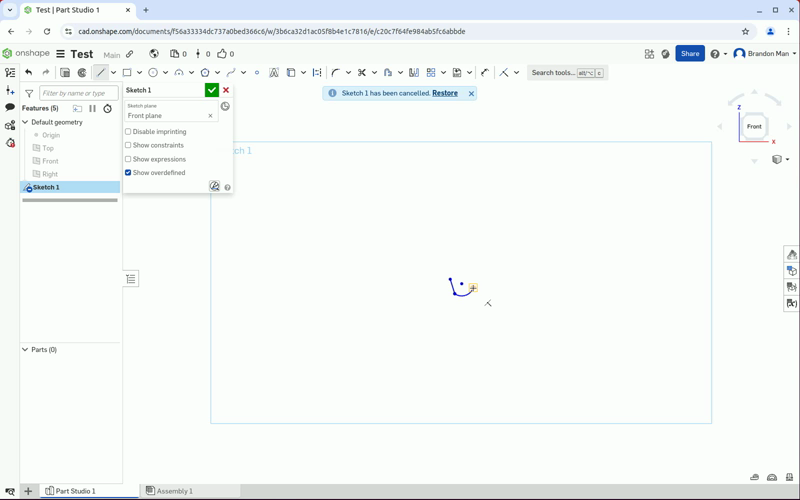
key_down(shift)
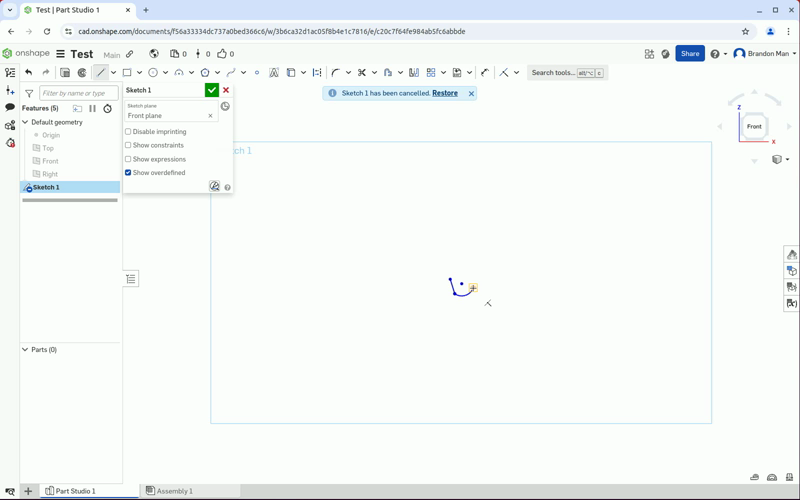
mouse_move(503, 287)
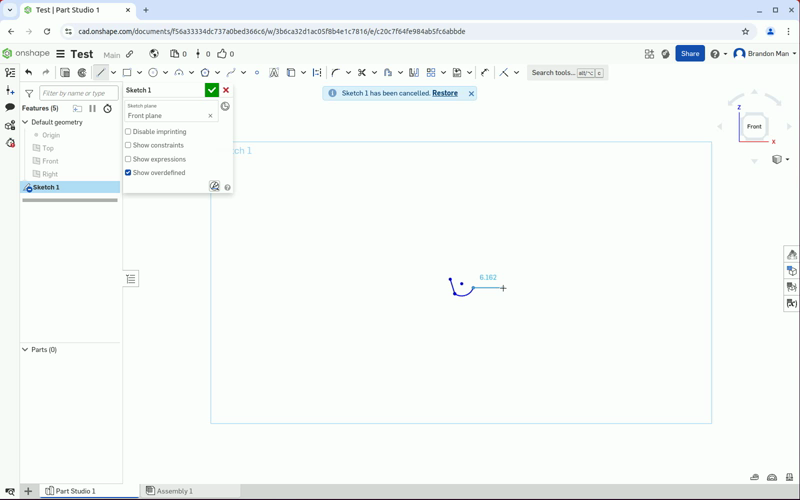
mouse_move(469, 273)
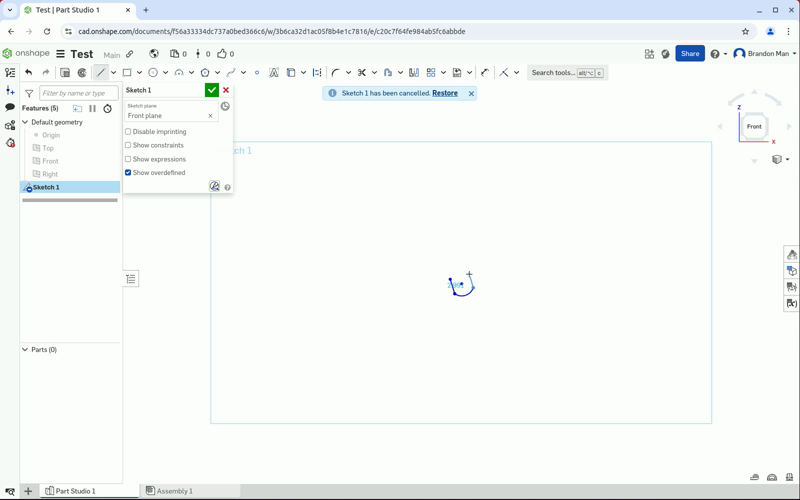
click(469, 273)
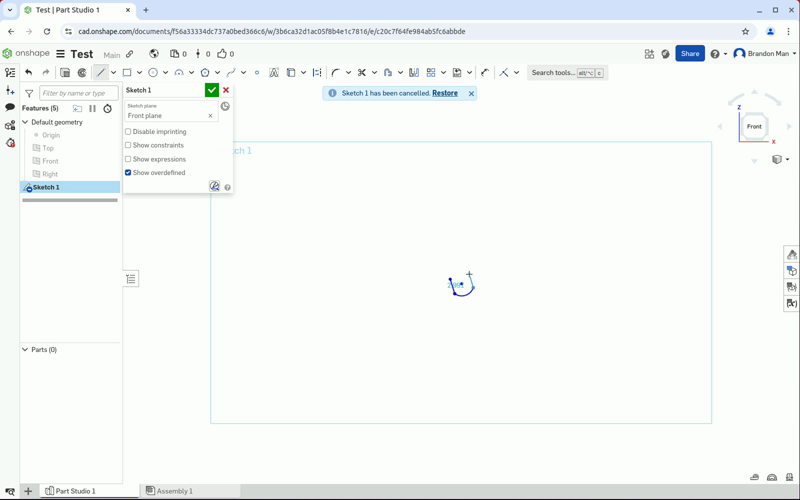
key_up(shift)
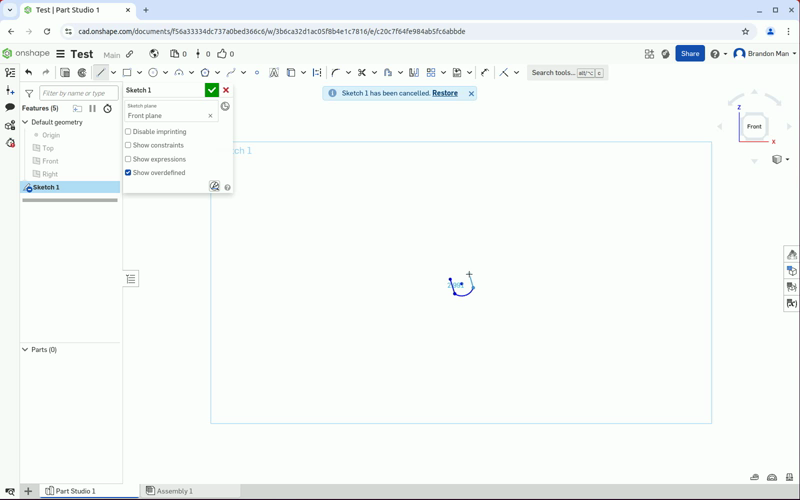
key(esc)
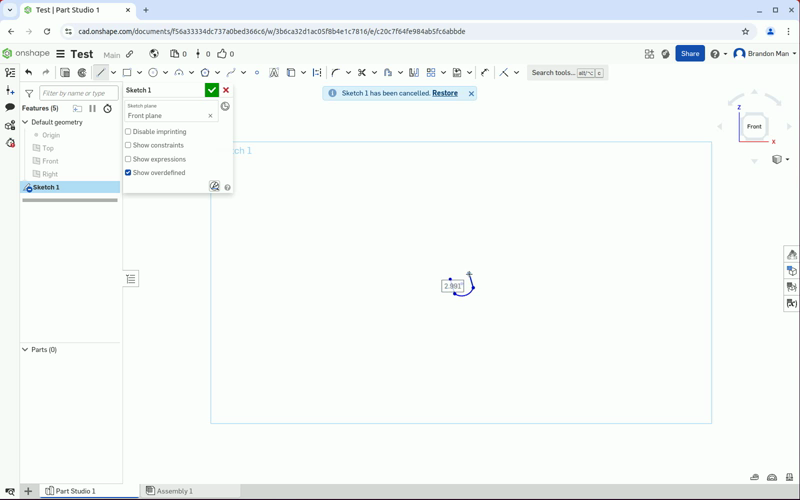
key(a)
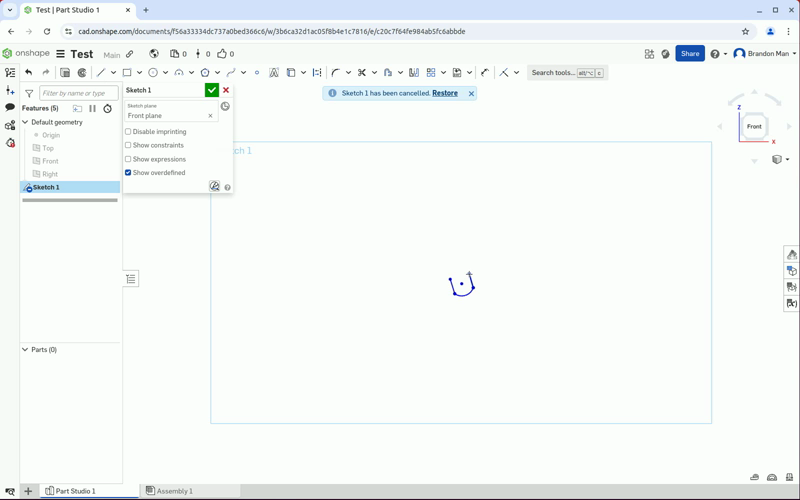
mouse_move(469, 273)
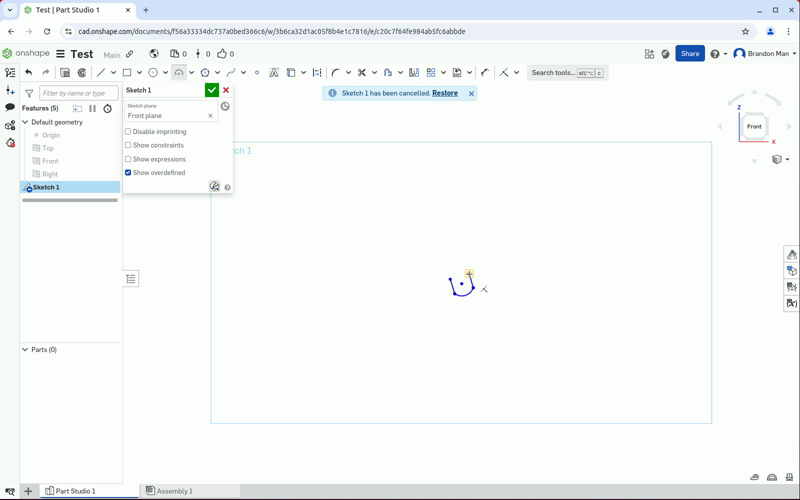
click(469, 273)
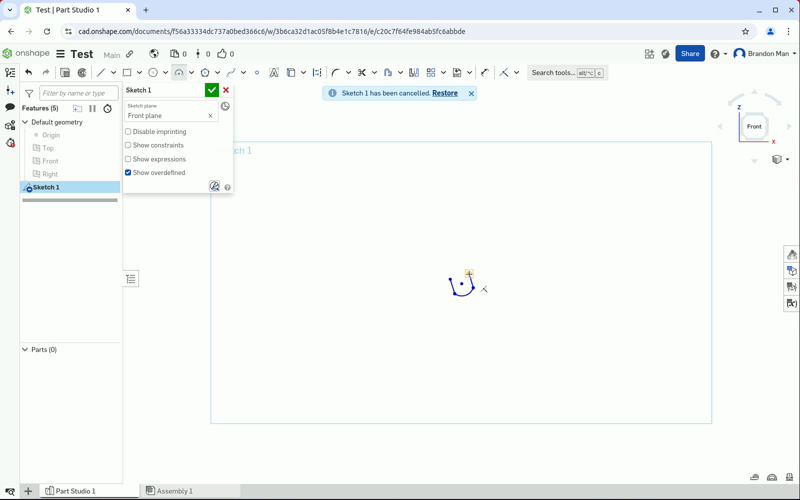
mouse_move(450, 279)
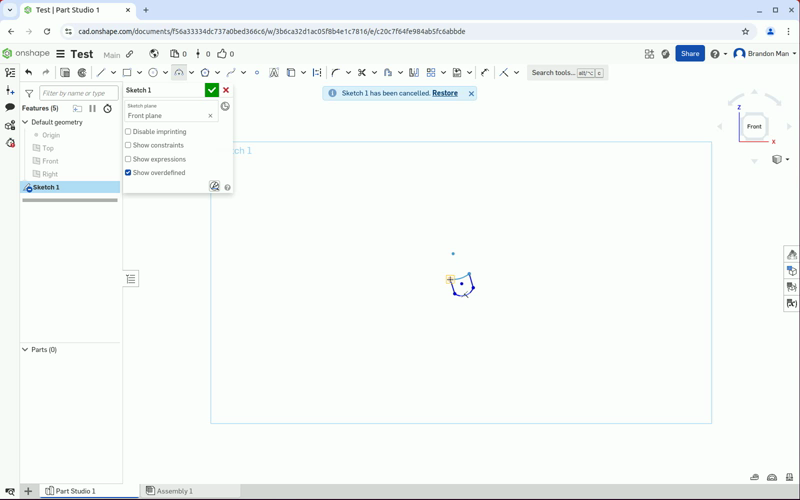
click(450, 279)
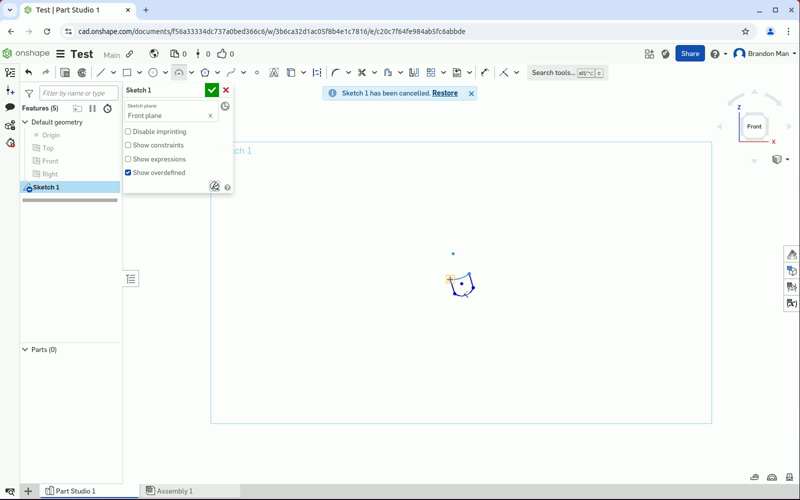
key_down(shift)
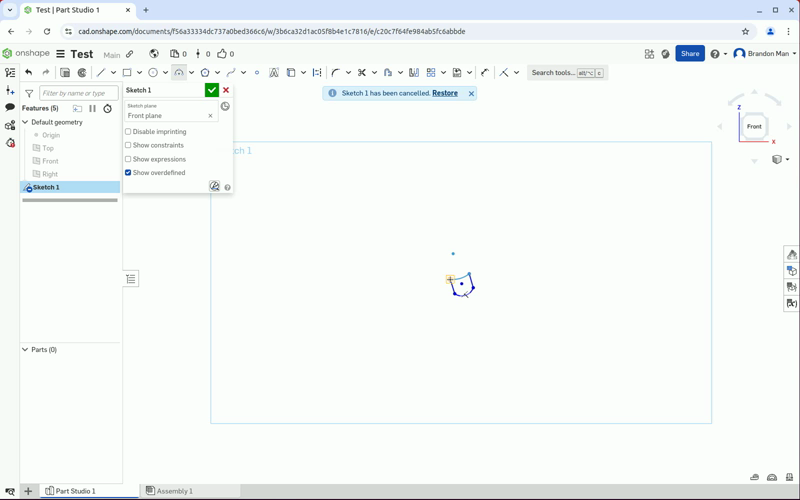
mouse_move(458, 271)
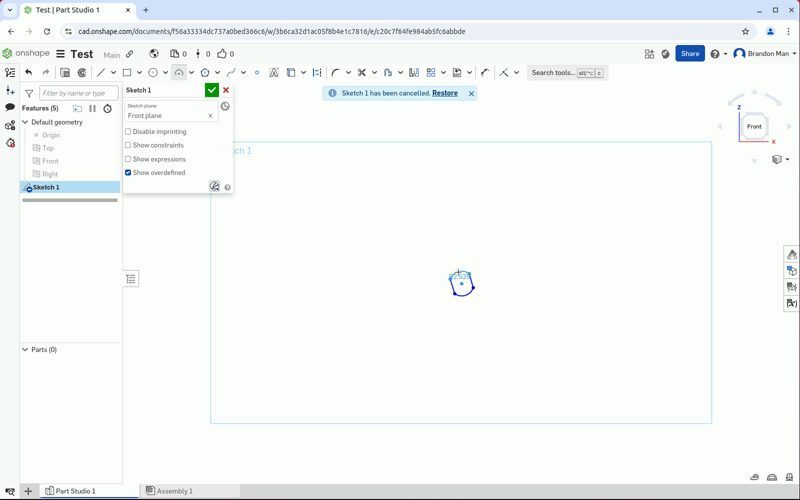
click(458, 271)
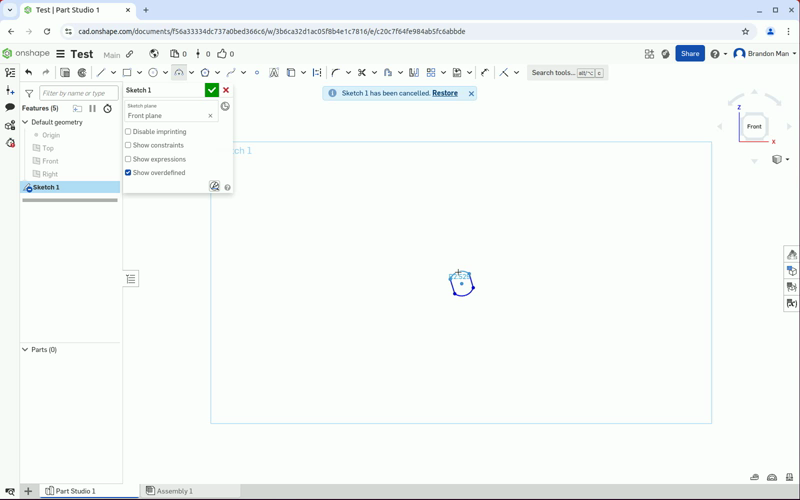
key_up(shift)
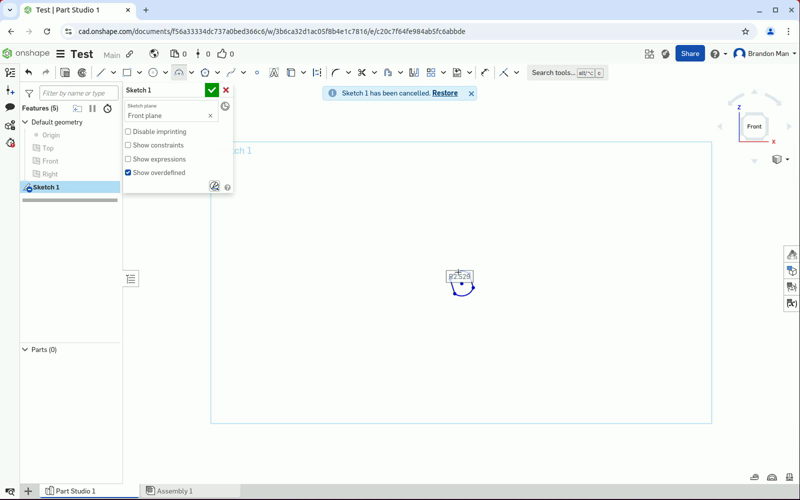
key(esc)
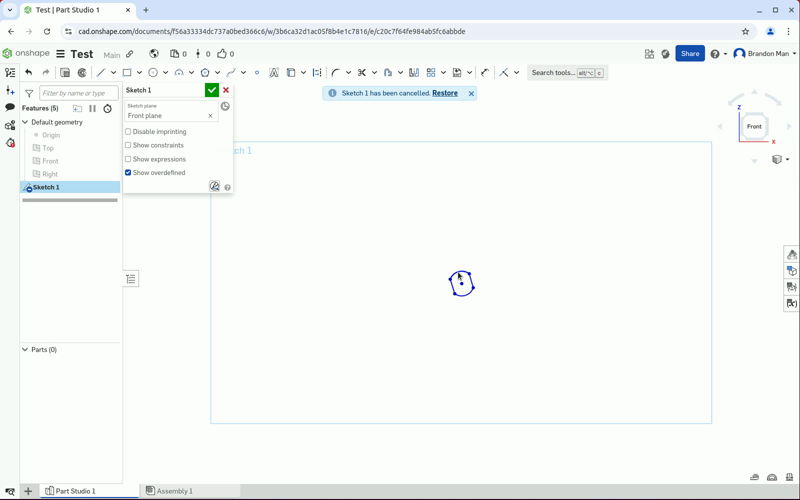
mouse_move(461, 290)
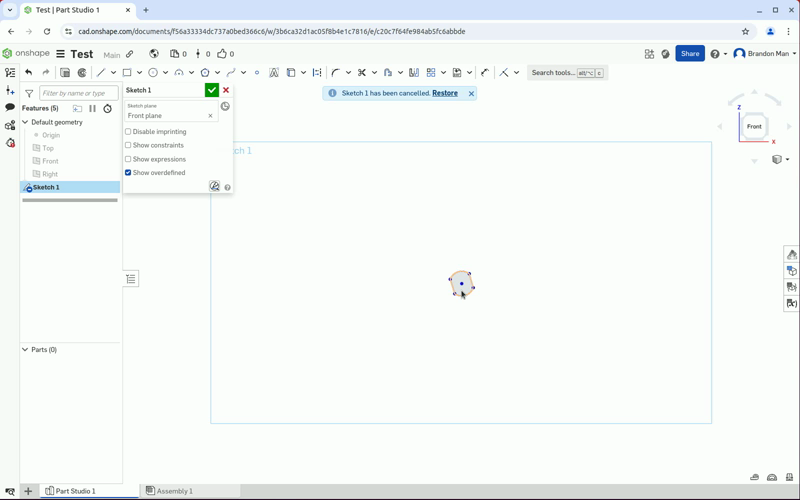
scroll(6)
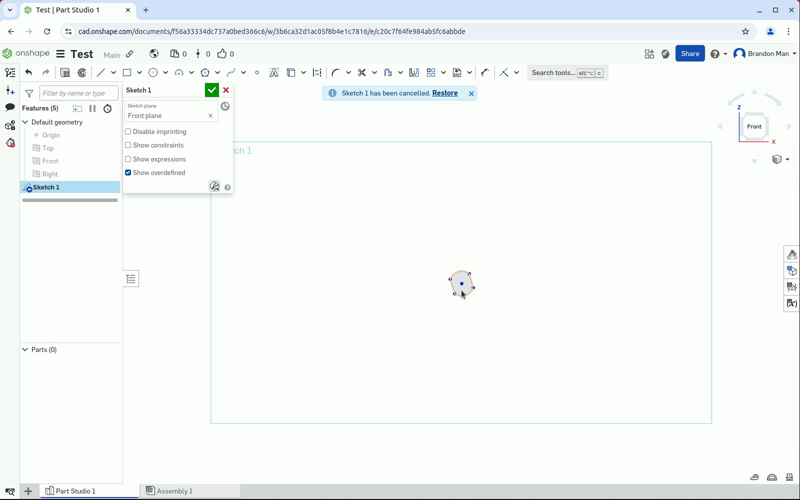
scroll(6)
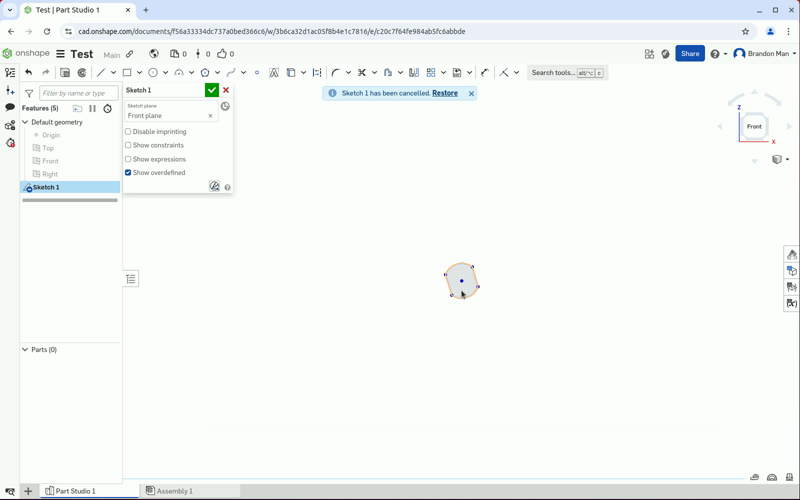
scroll(6)
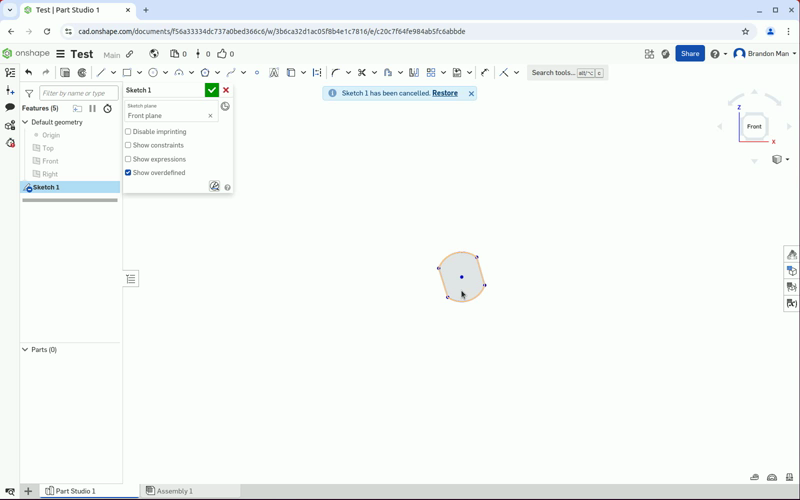
scroll(6)
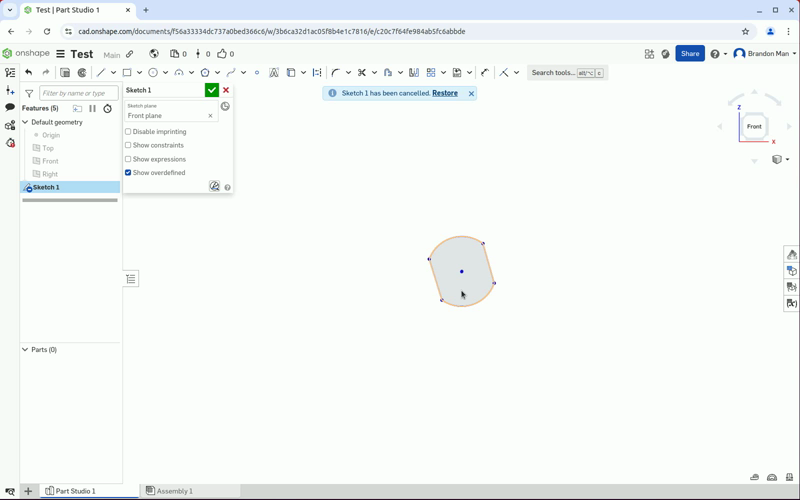
scroll(6)
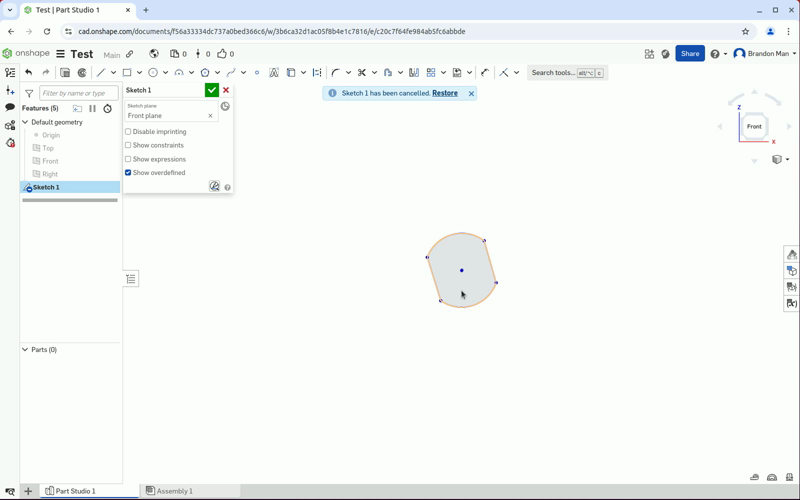
scroll(6)
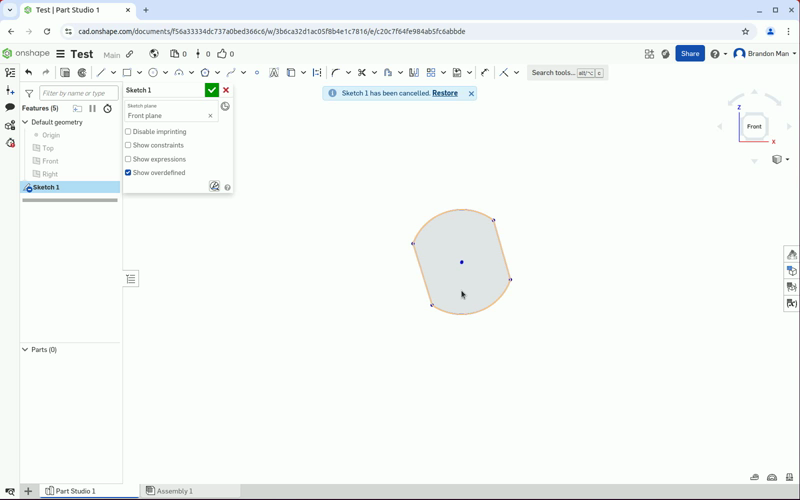
scroll(6)
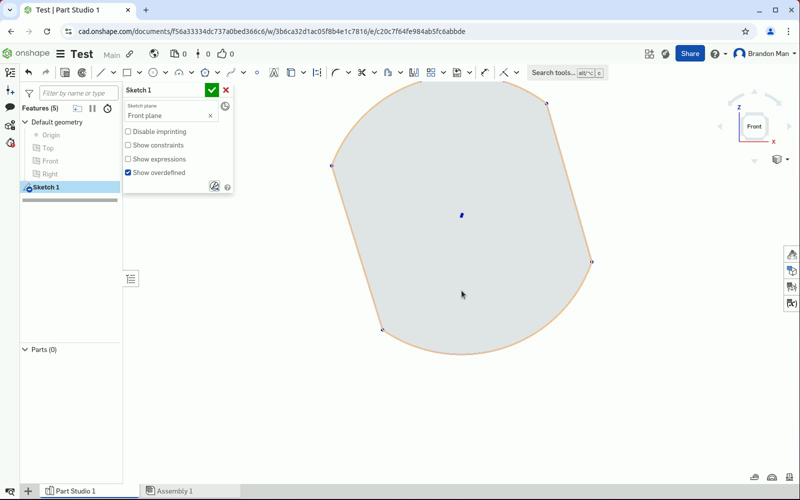
click(461, 290)
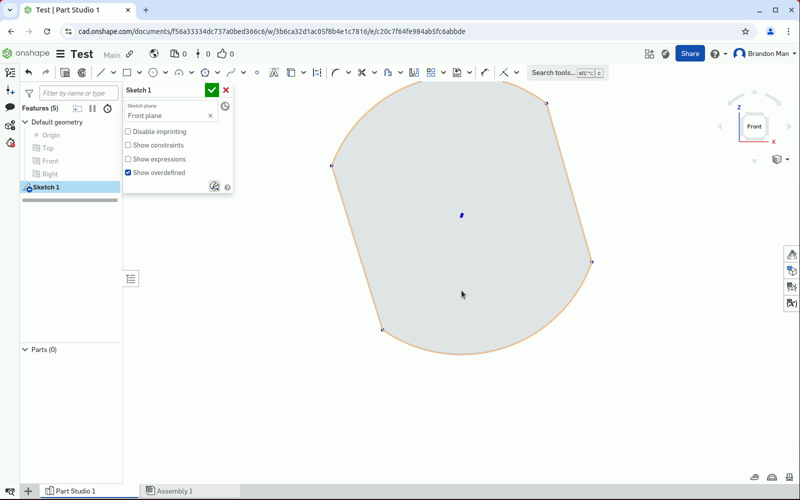
scroll(-6)
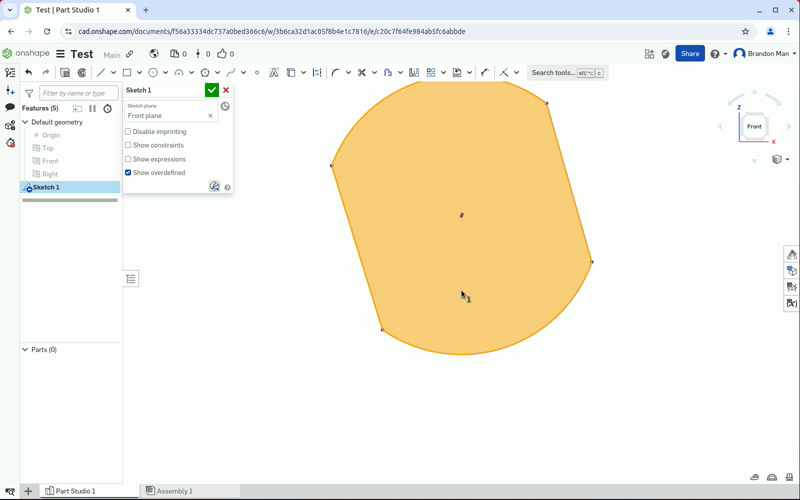
scroll(-6)
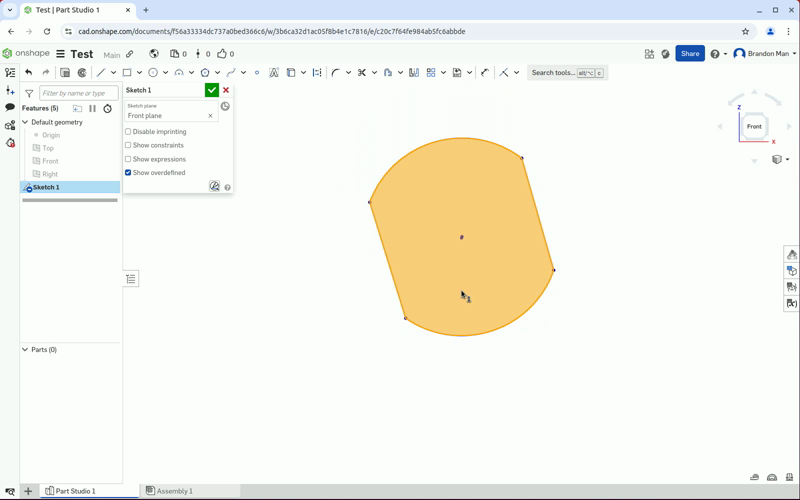
scroll(-6)
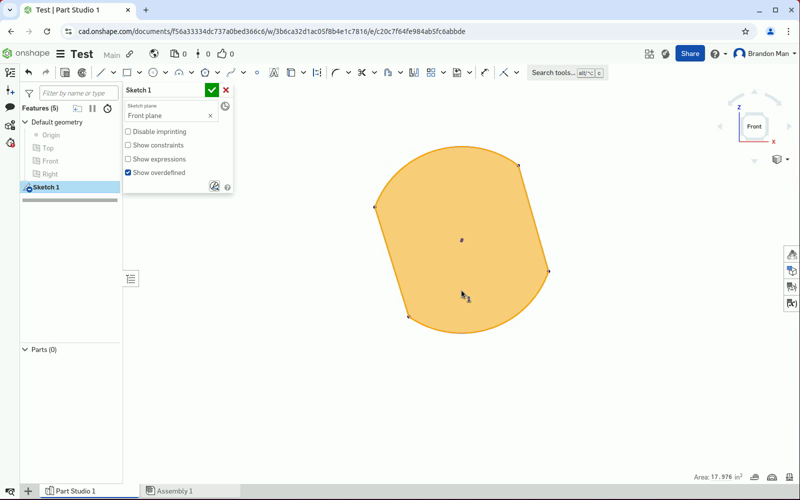
scroll(-6)
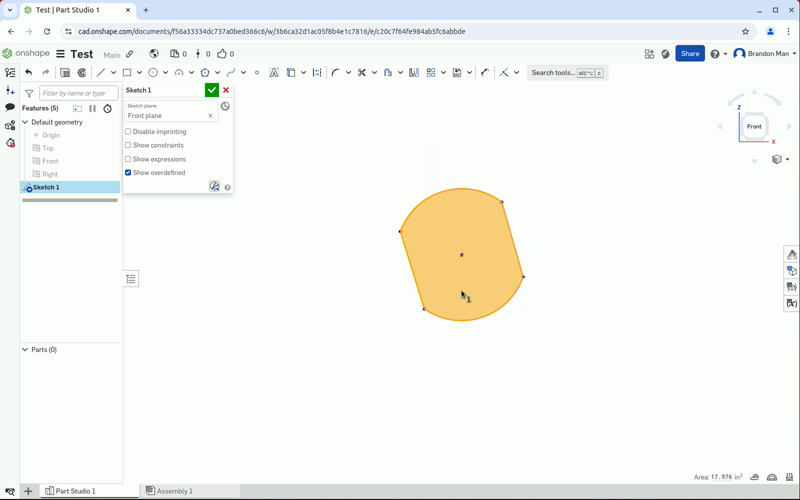
scroll(-6)
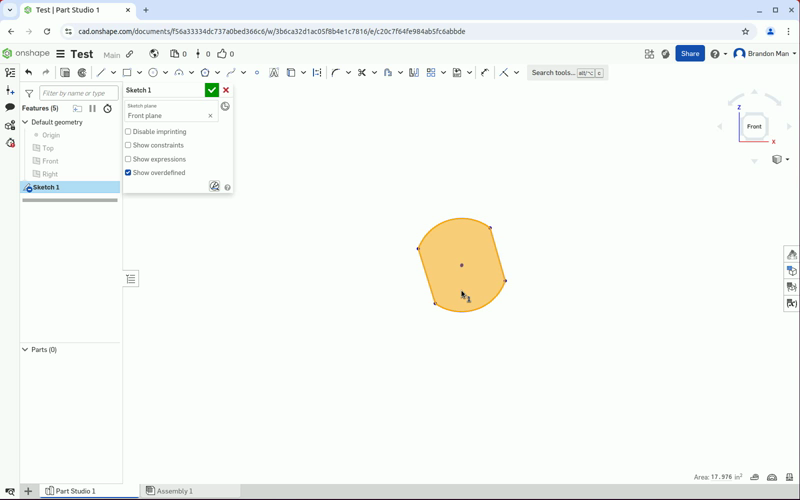
scroll(-6)
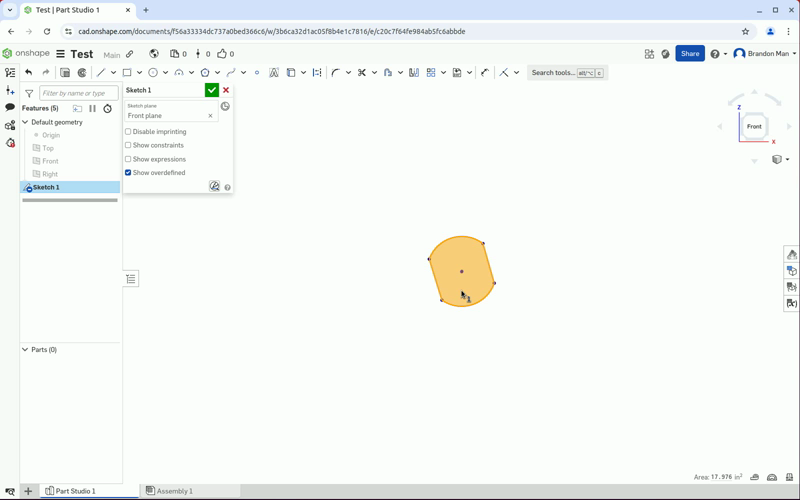
scroll(-6)
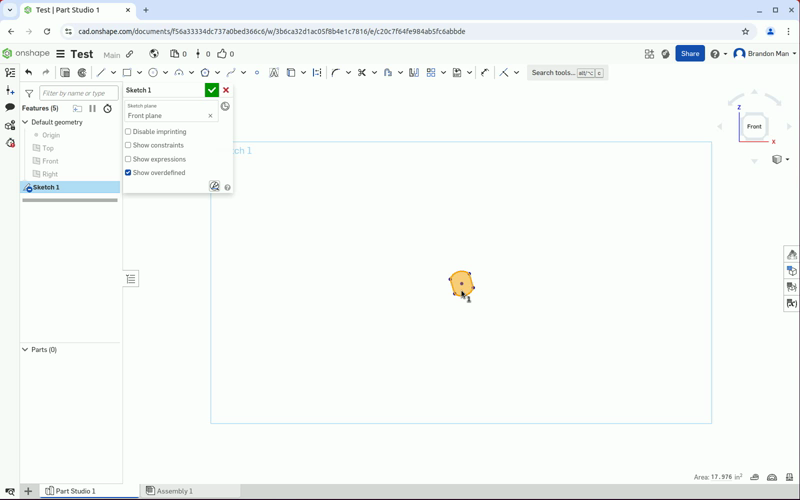
mouse_move(73, 352)
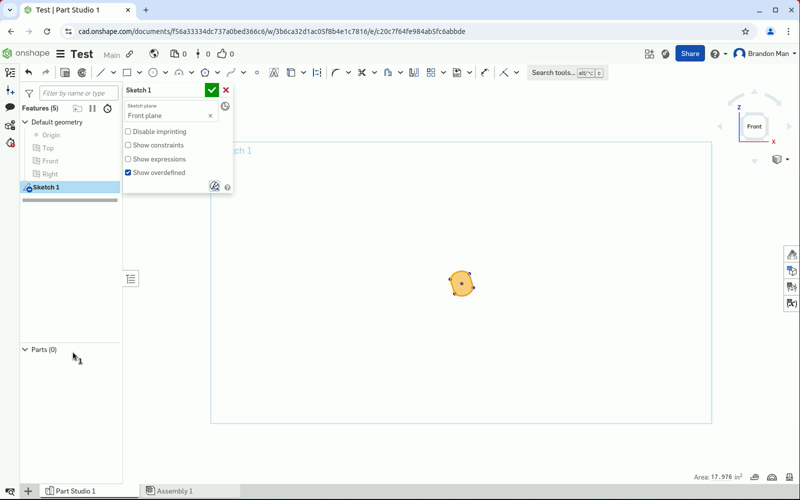
key(shift+y)
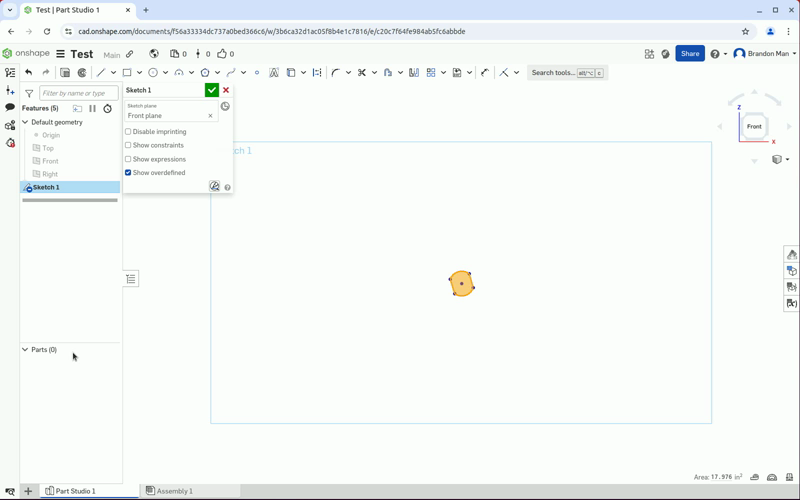
key(shift+e)
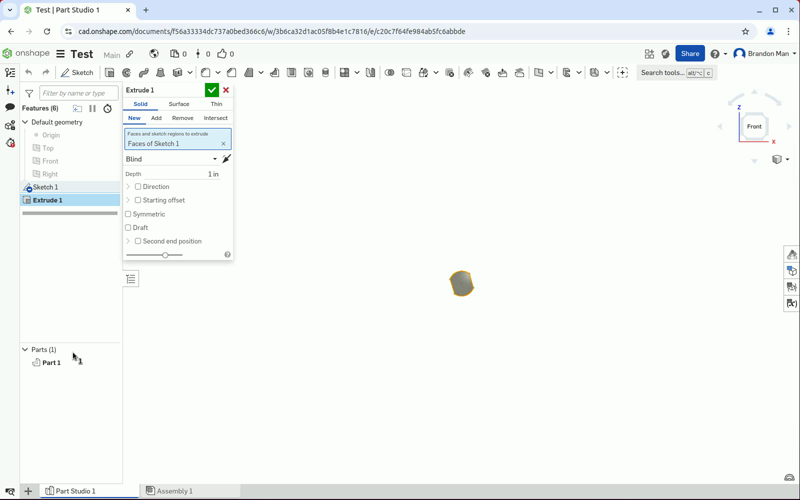
mouse_move(143, 106)
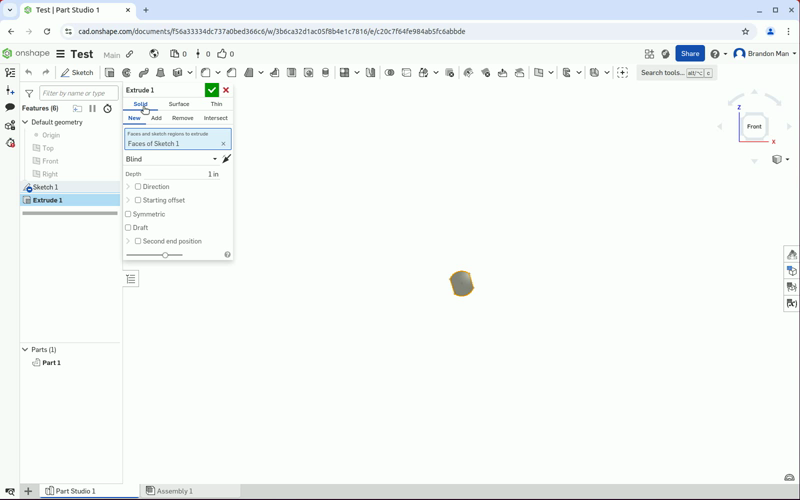
click(143, 106)
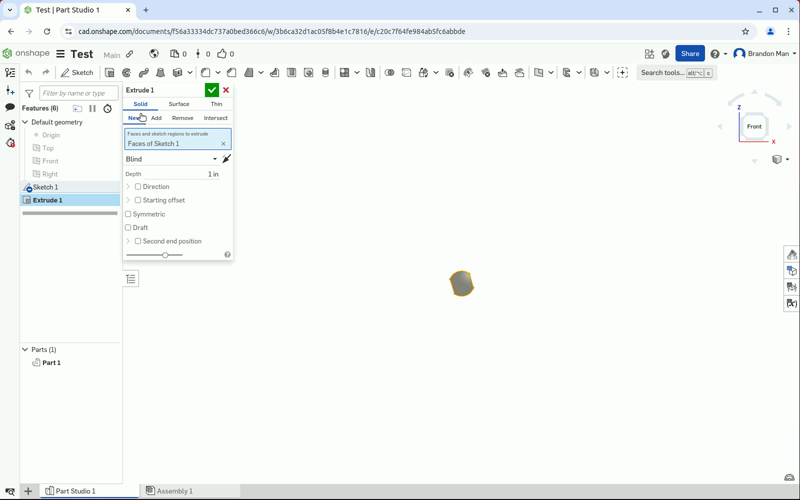
mouse_move(137, 120)
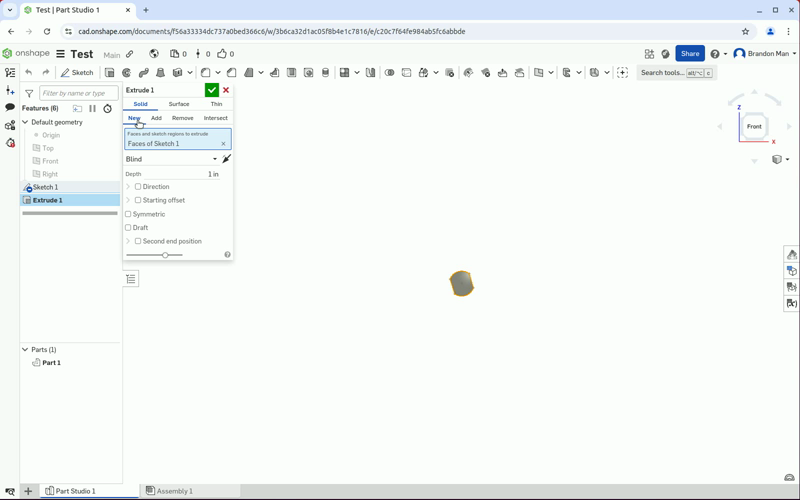
click(137, 120)
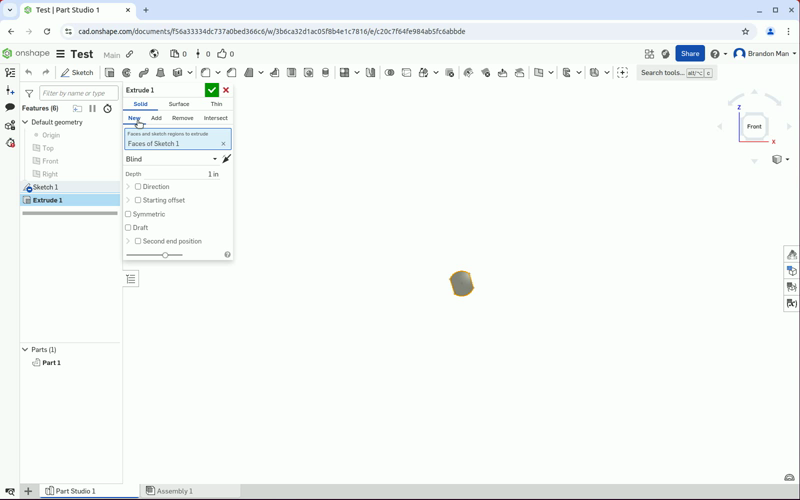
key(tab, 4)
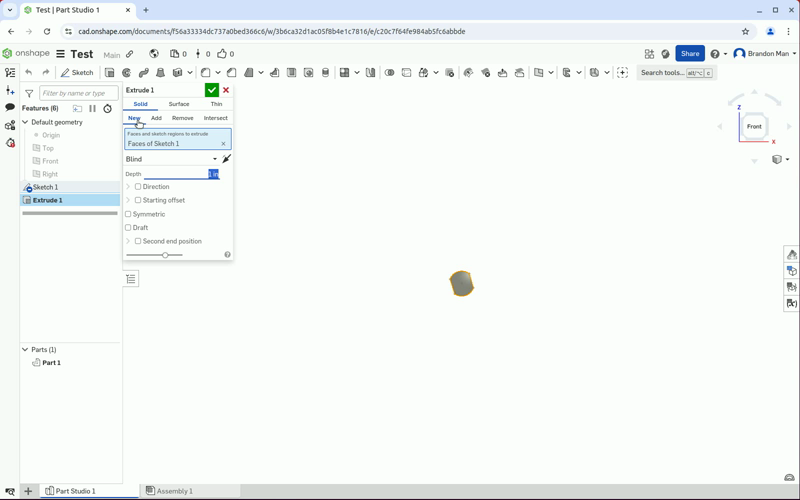
text(6.018)
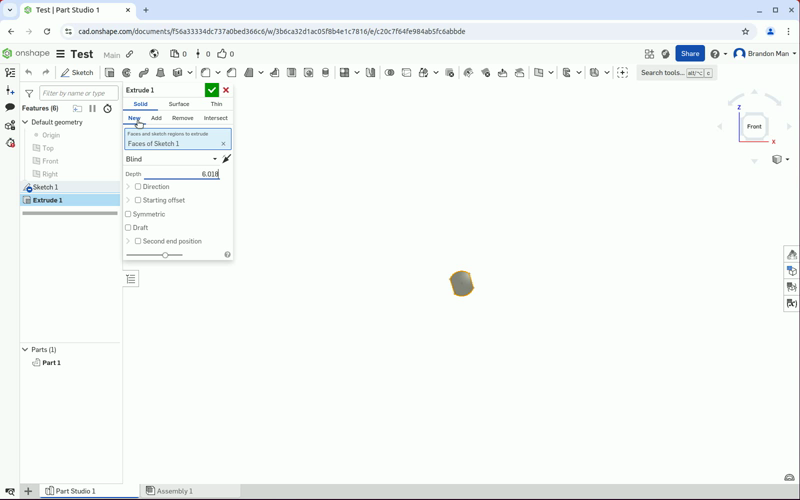
key(enter)
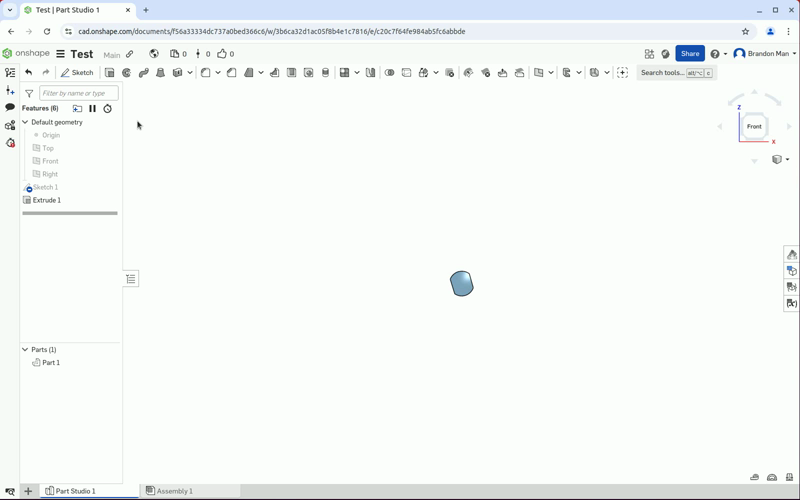
key(shift+h)
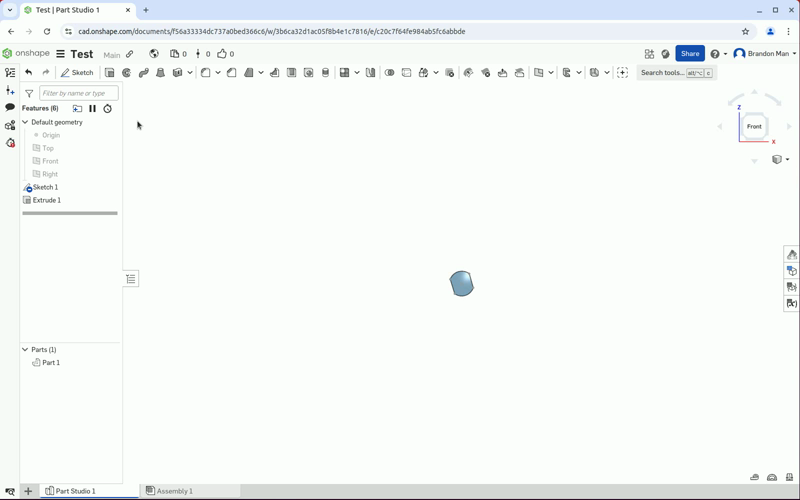
key(shift+h)
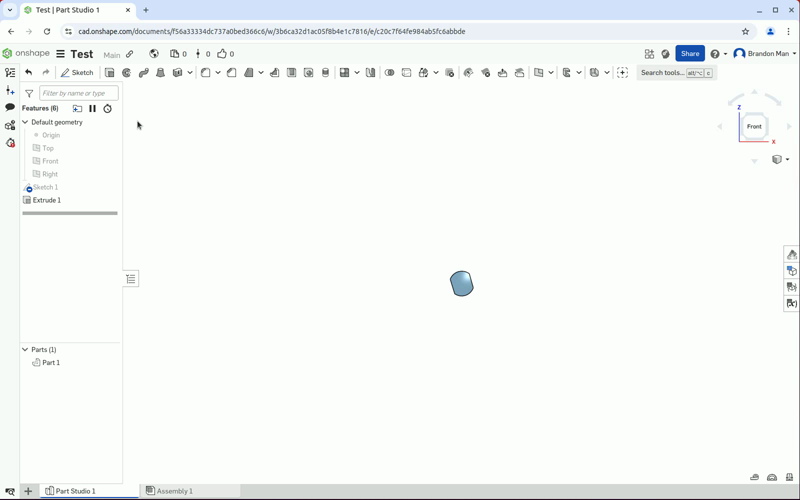
mouse_move(73, 189)
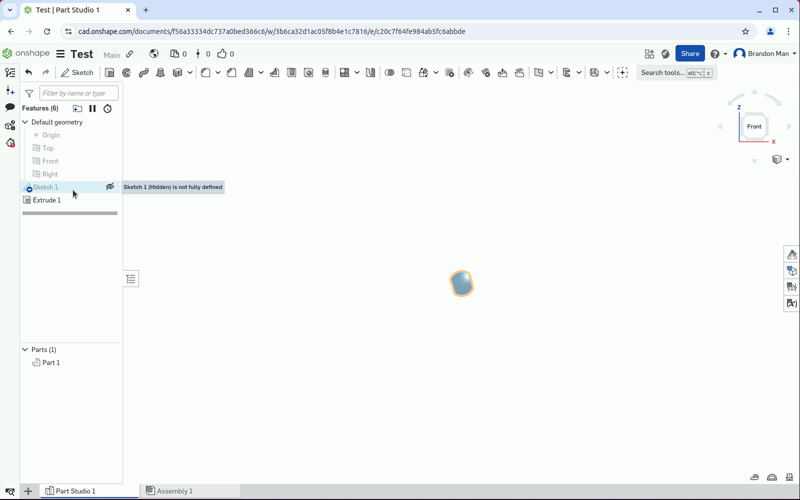
click(73, 189)
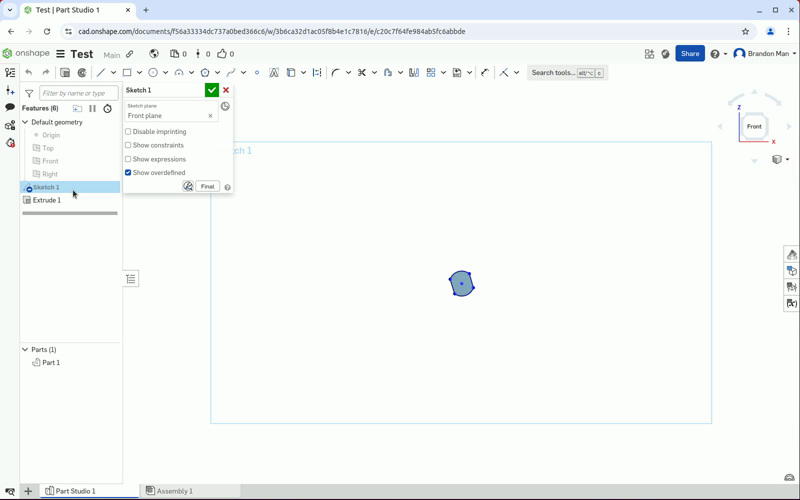
mouse_move(229, 92)
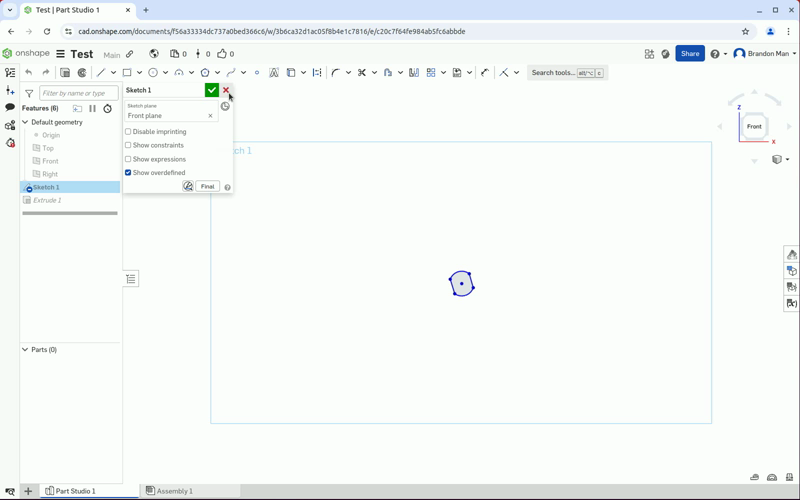
click(229, 92)
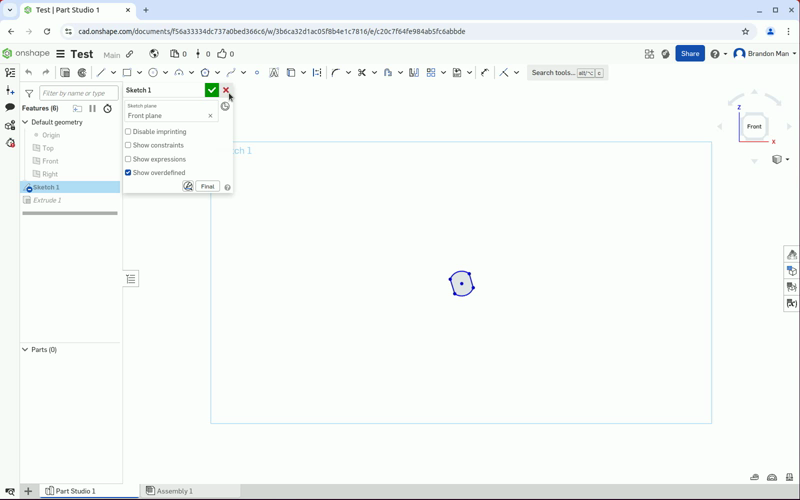
key(shift+s)
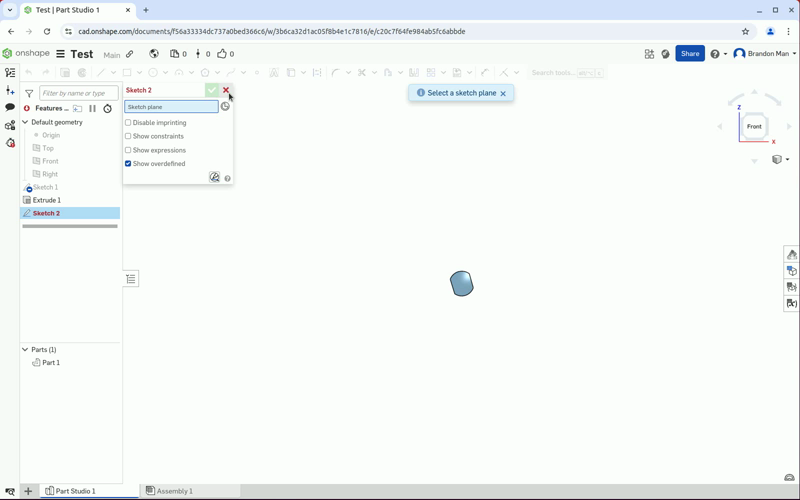
mouse_move(73, 163)
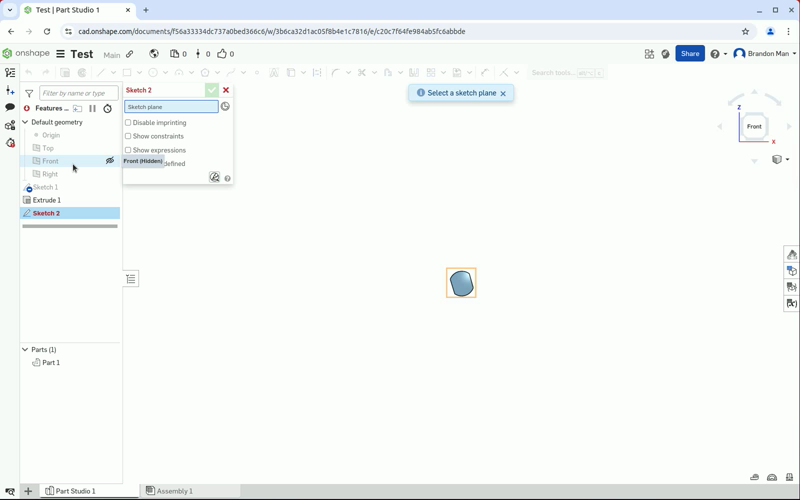
click(73, 163)
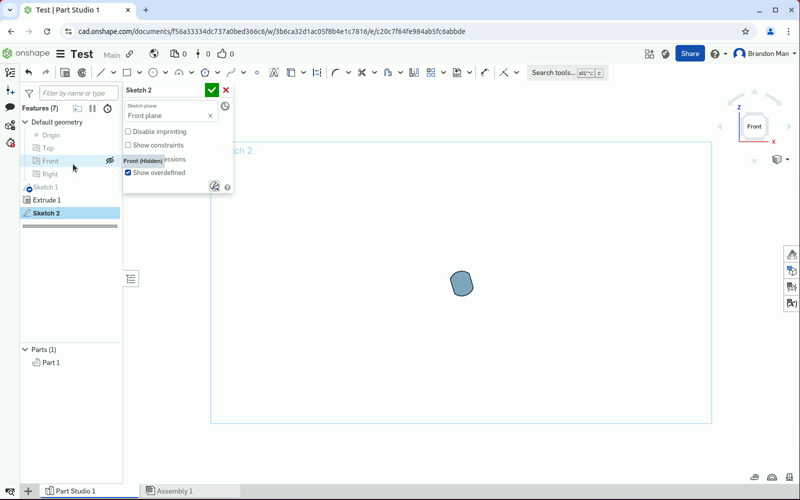
mouse_move(73, 352)
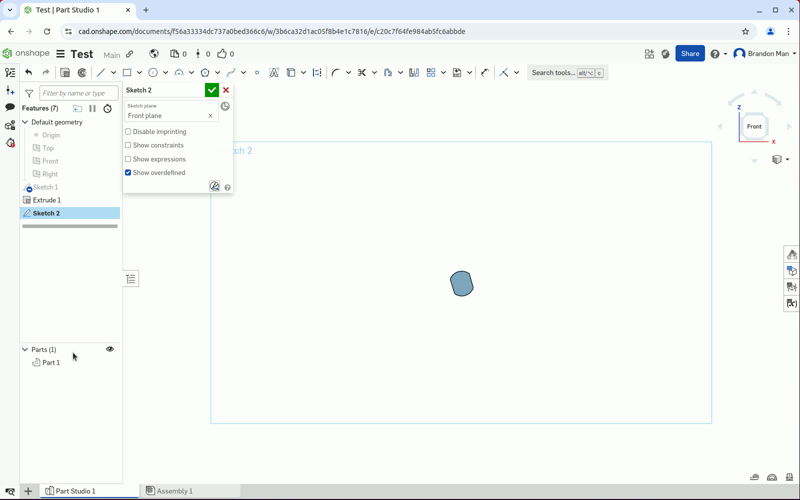
key(y)
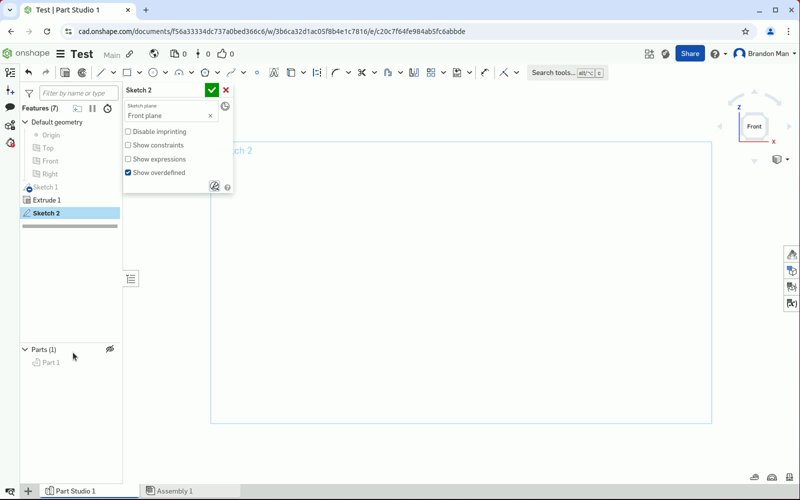
key(a)
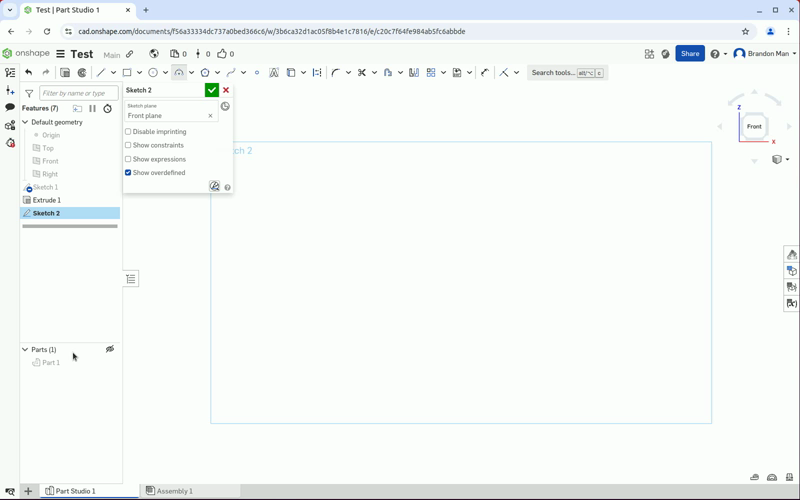
key_down(shift)
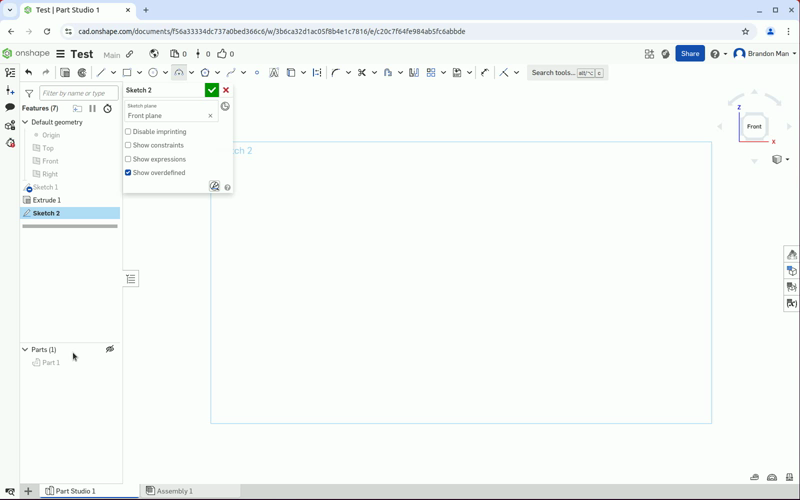
mouse_move(450, 278)
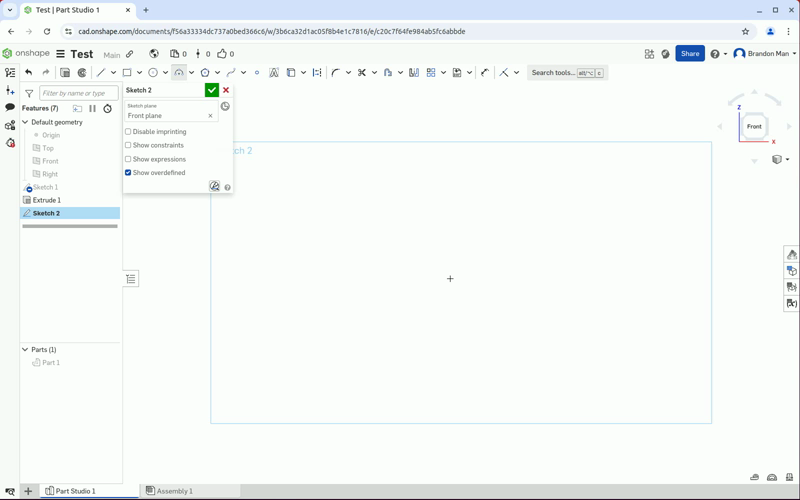
click(450, 278)
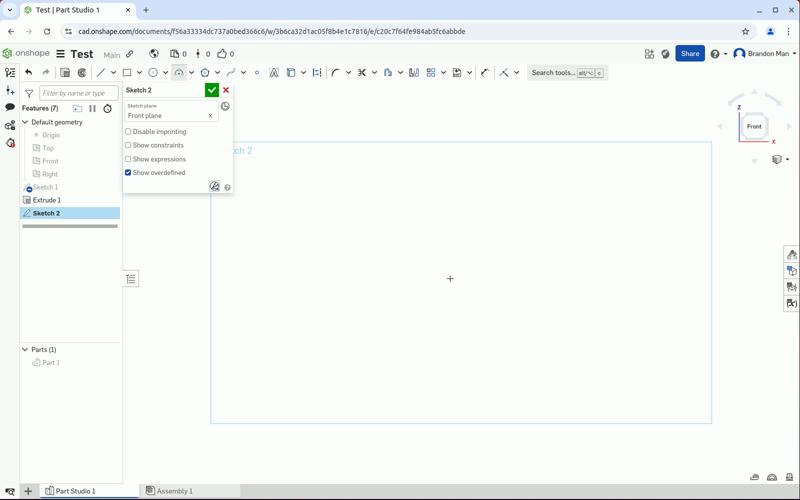
key_up(shift)
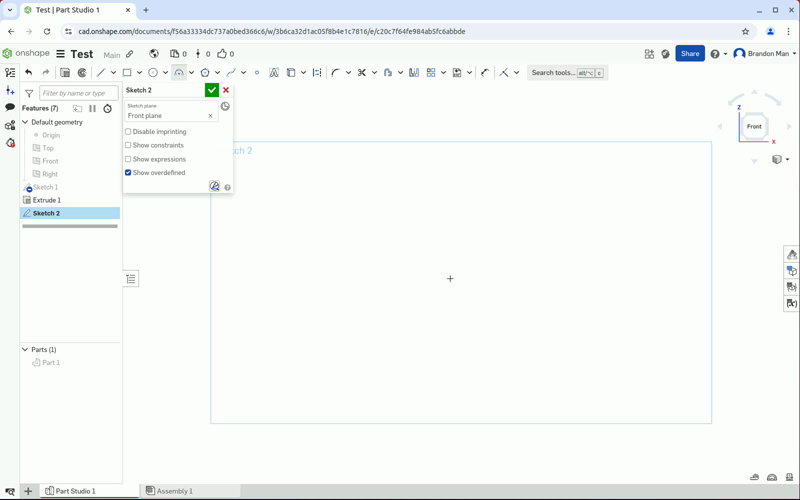
key_down(shift)
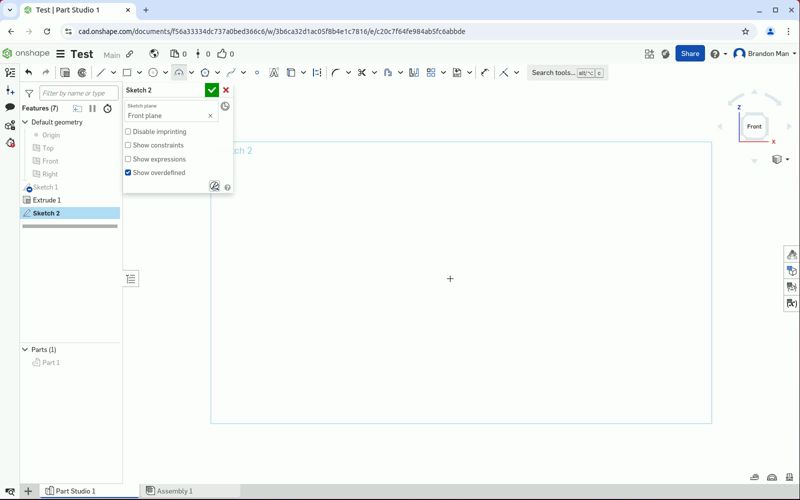
mouse_move(468, 273)
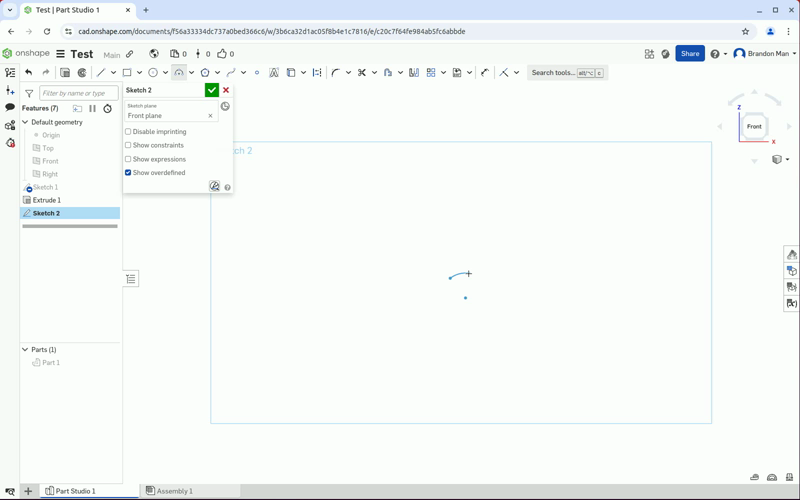
click(468, 273)
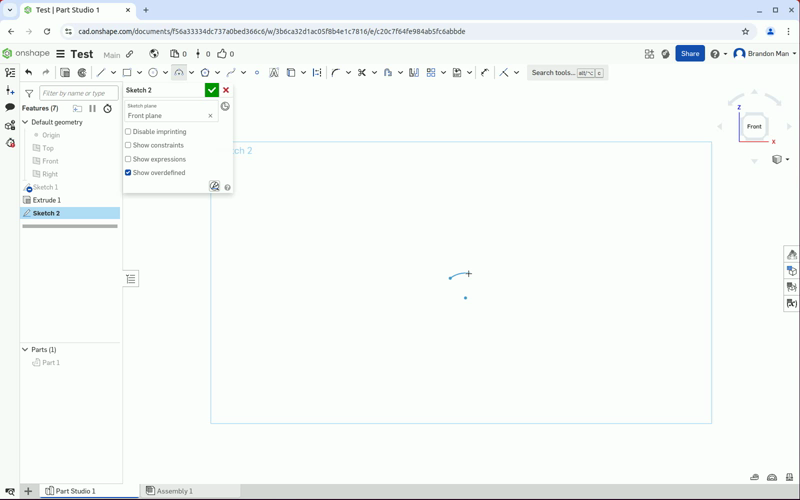
mouse_move(458, 271)
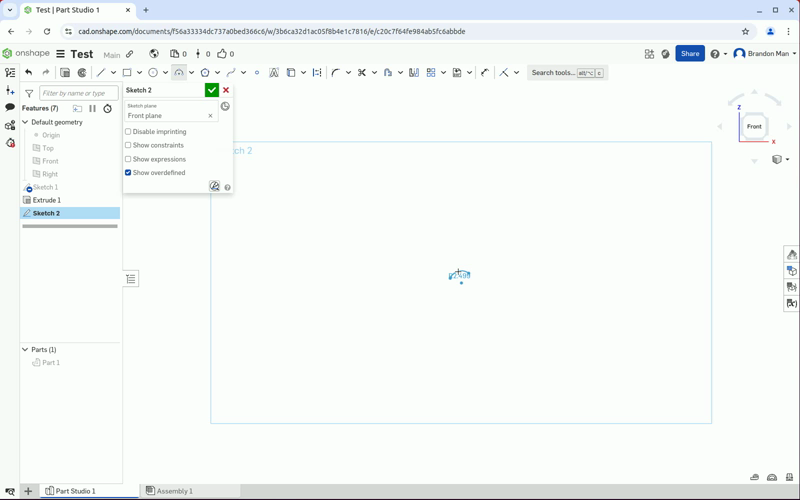
click(458, 271)
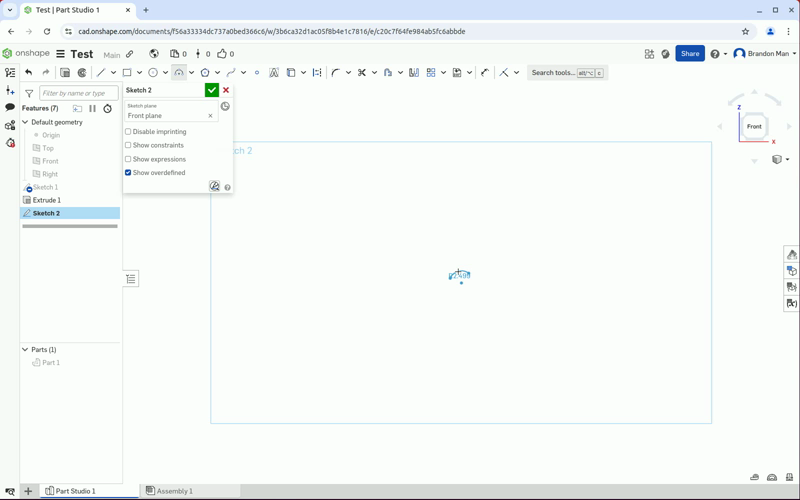
key_up(shift)
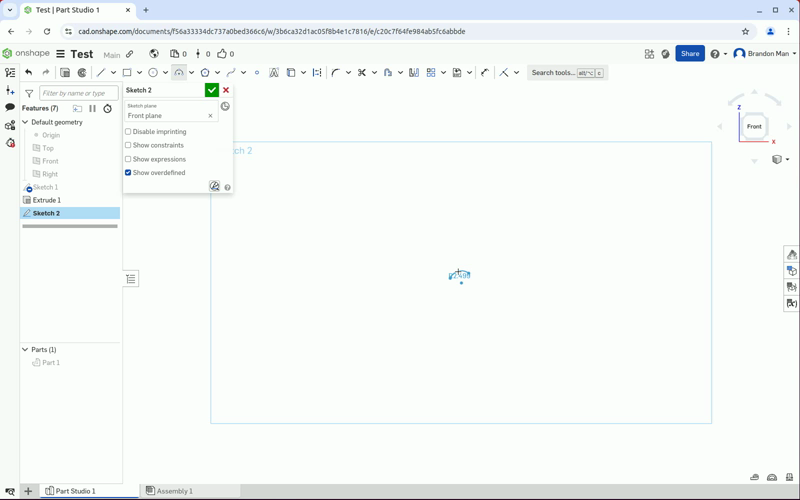
key(esc)
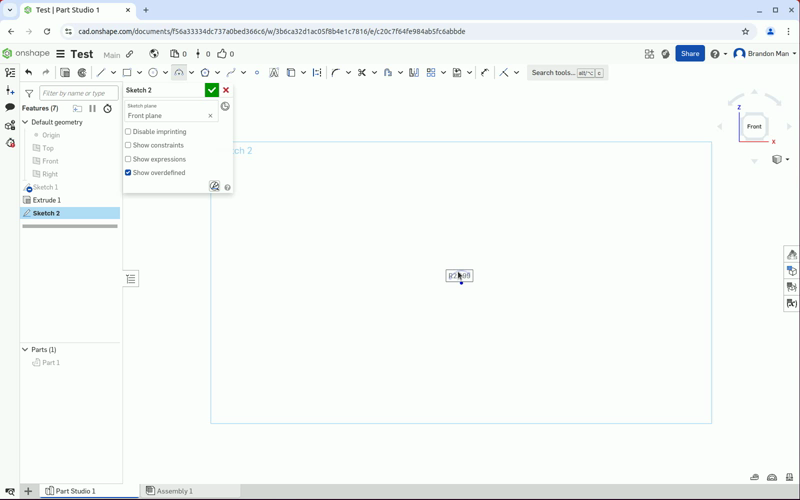
key(l)
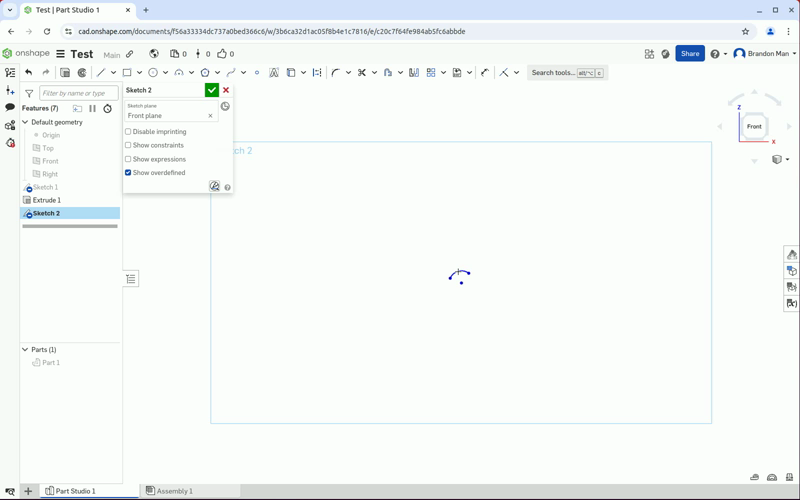
mouse_move(468, 273)
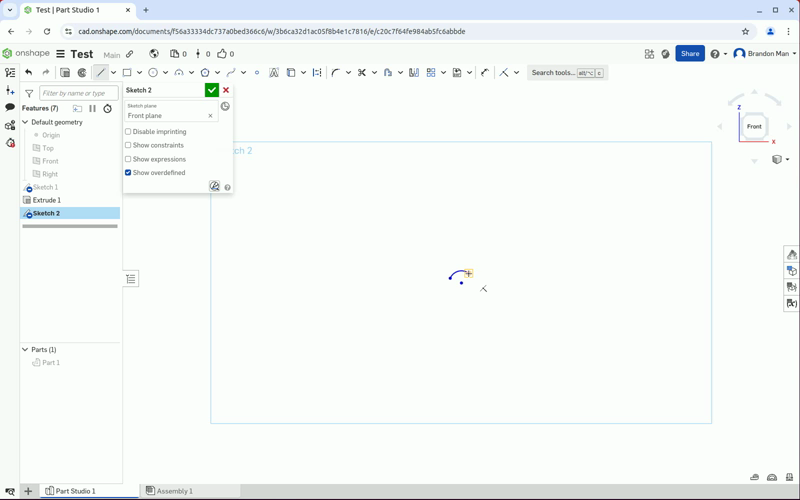
click(468, 273)
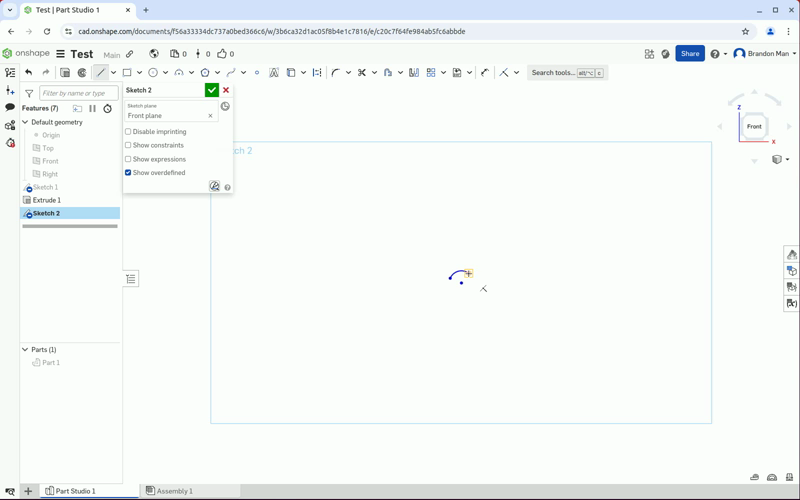
key_down(shift)
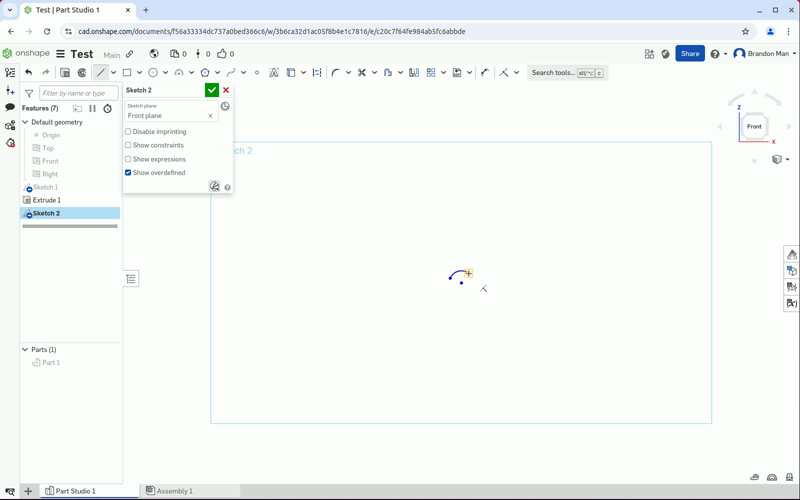
mouse_move(498, 273)
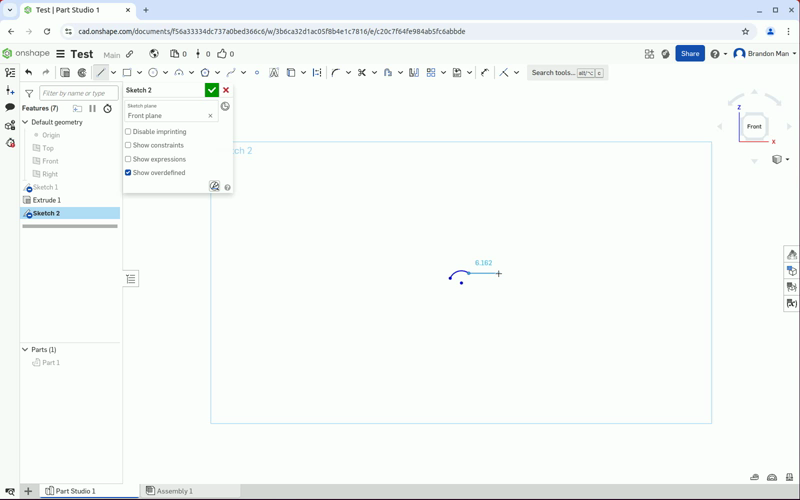
mouse_move(466, 267)
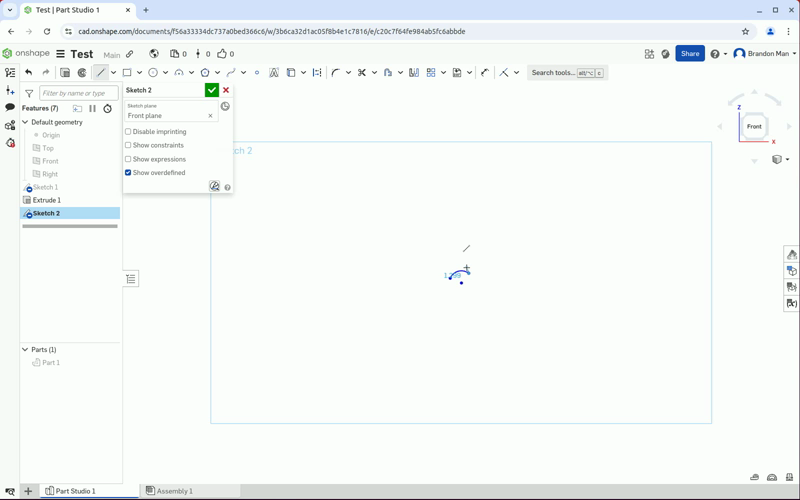
scroll(6)
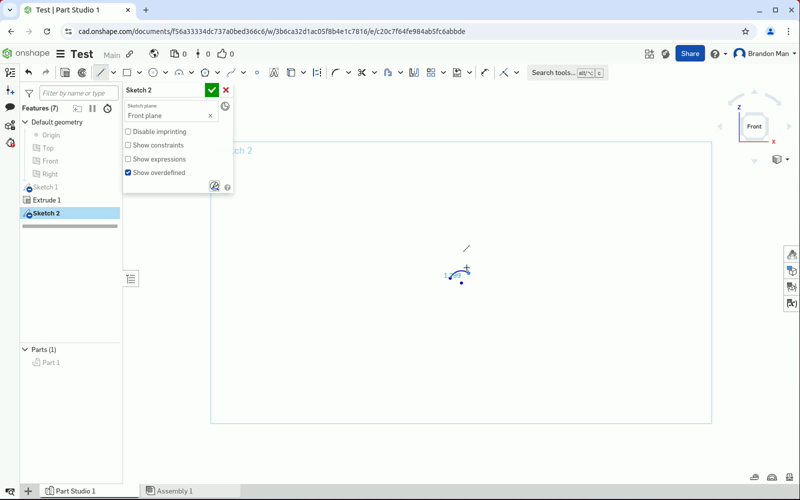
scroll(6)
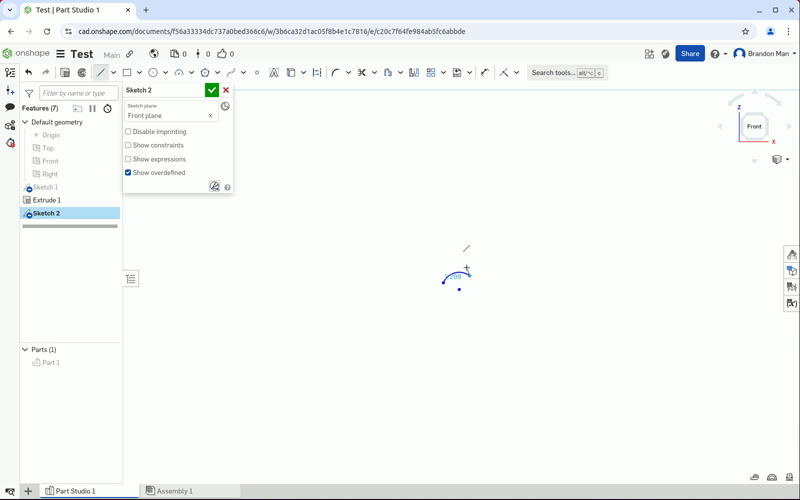
scroll(6)
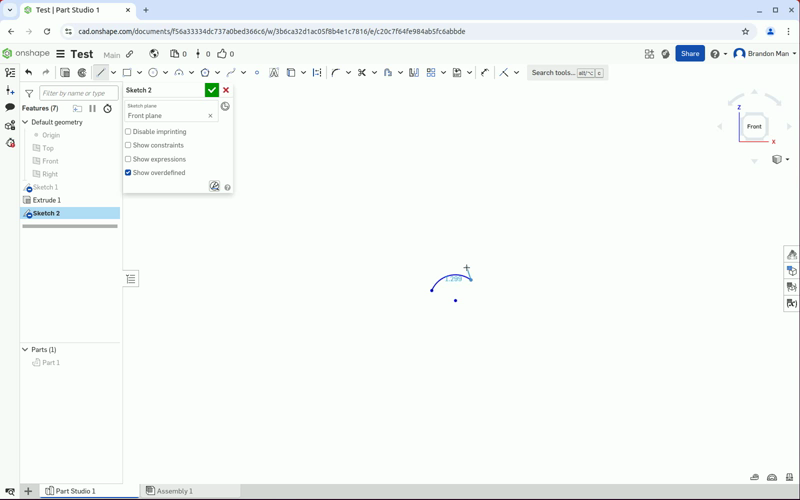
scroll(6)
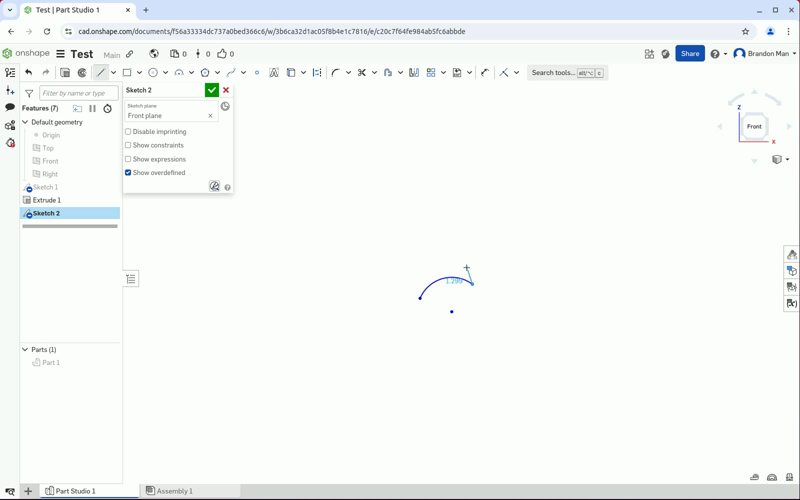
scroll(6)
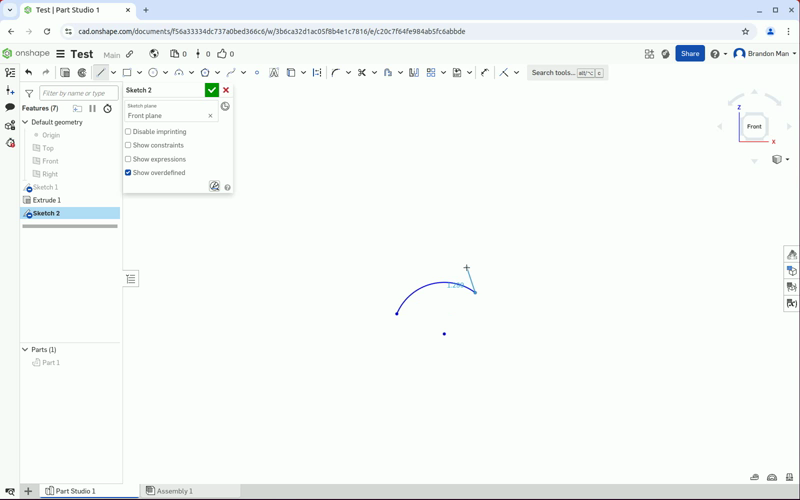
scroll(6)
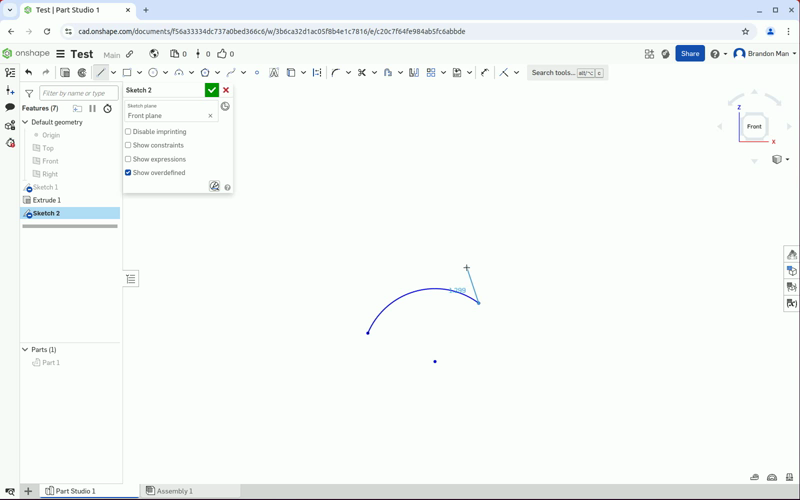
scroll(6)
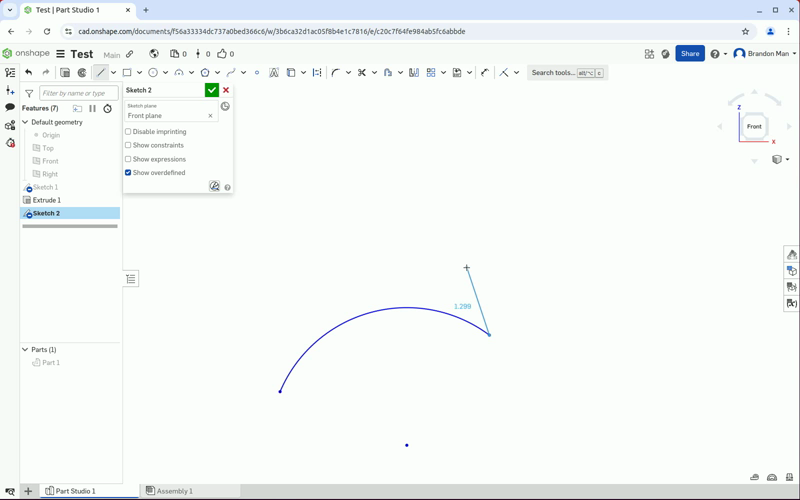
click(466, 267)
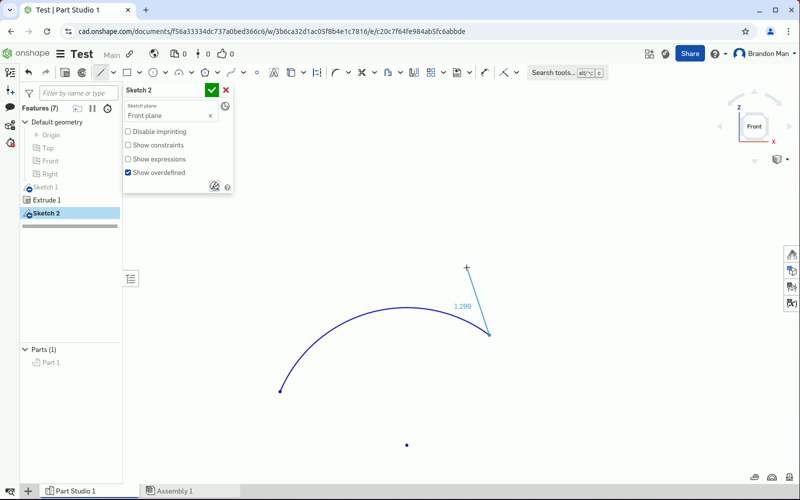
scroll(-6)
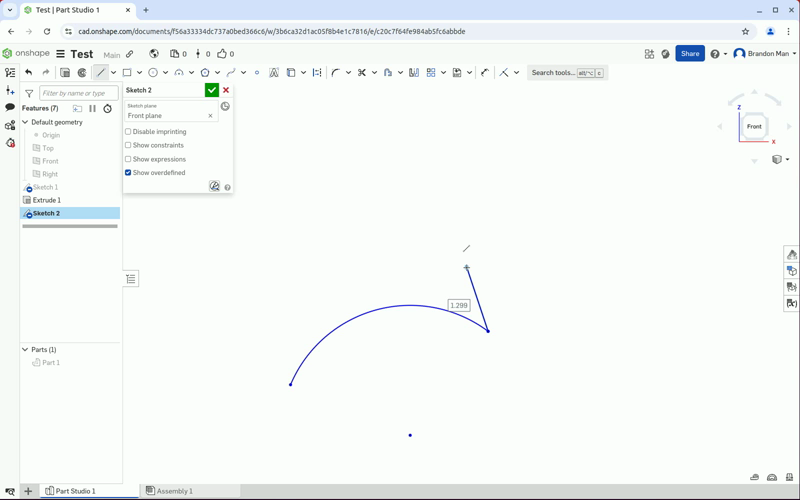
scroll(-6)
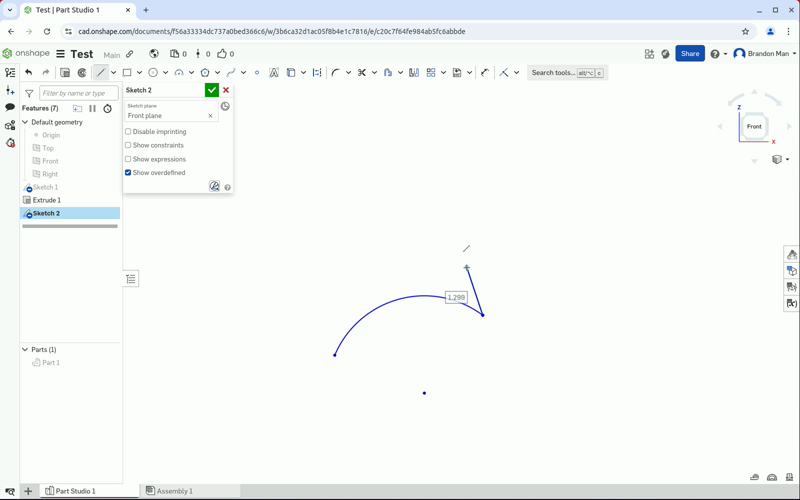
scroll(-6)
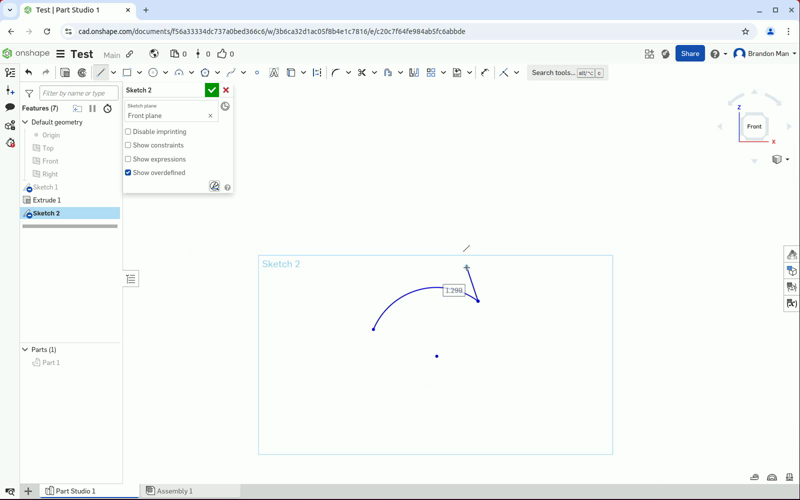
scroll(-6)
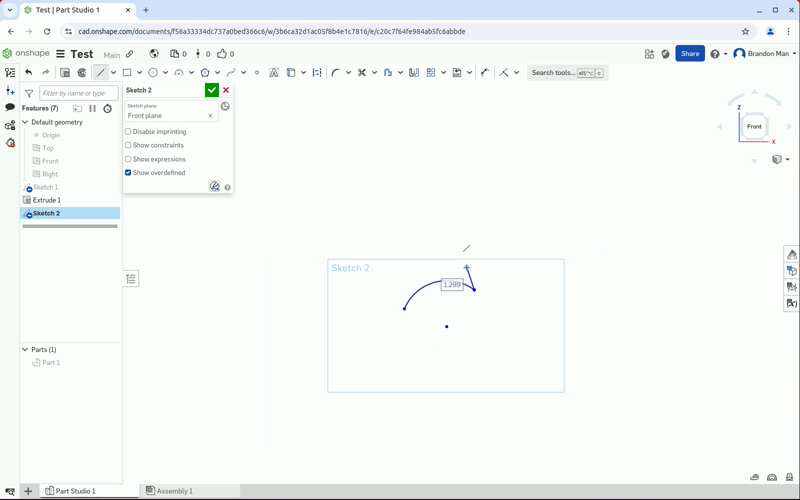
scroll(-6)
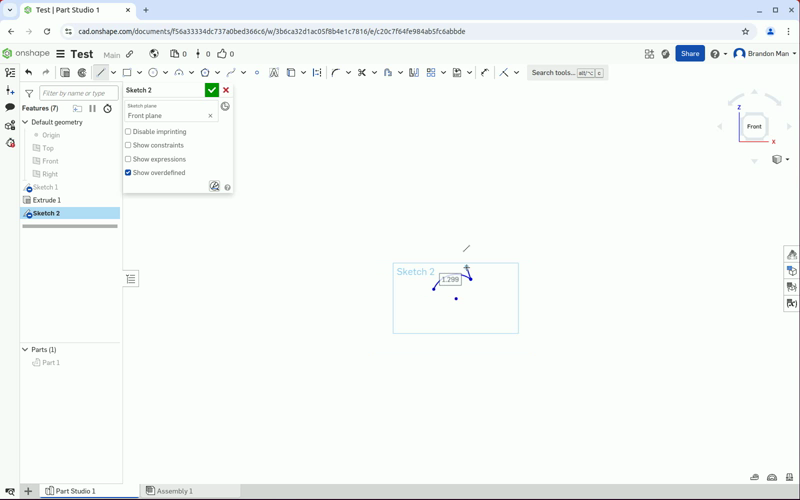
scroll(-6)
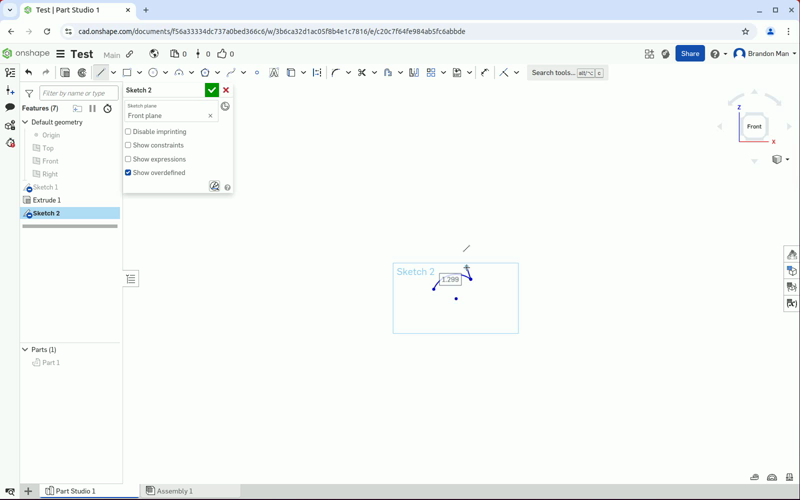
scroll(-6)
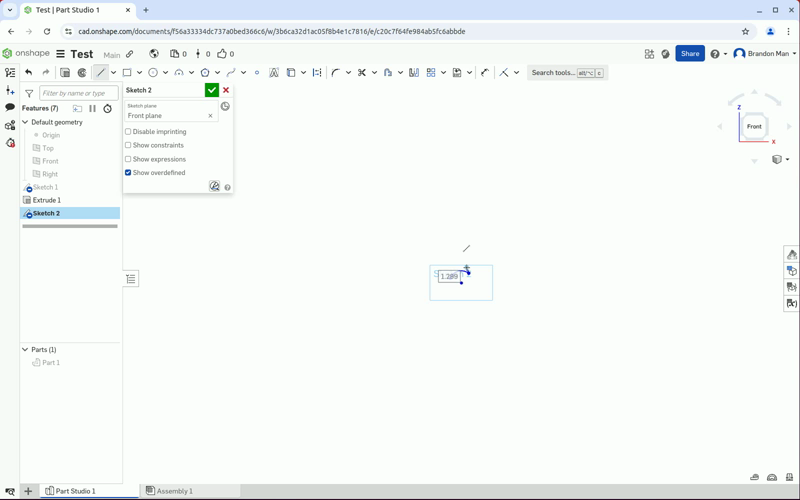
key_up(shift)
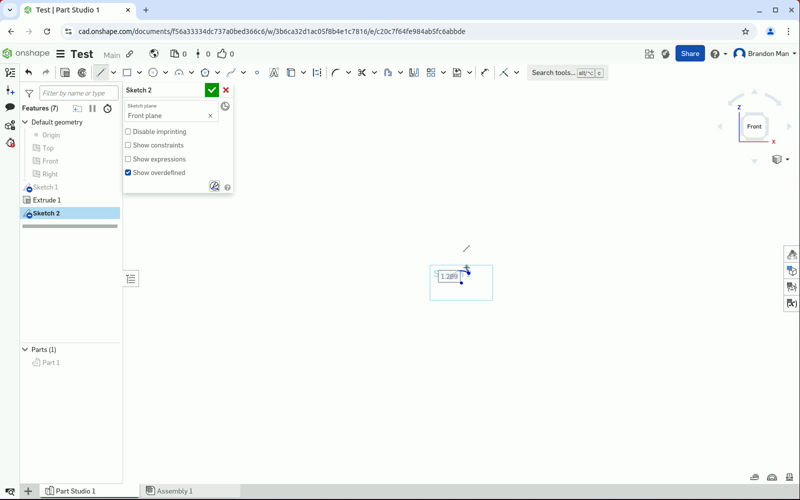
key(esc)
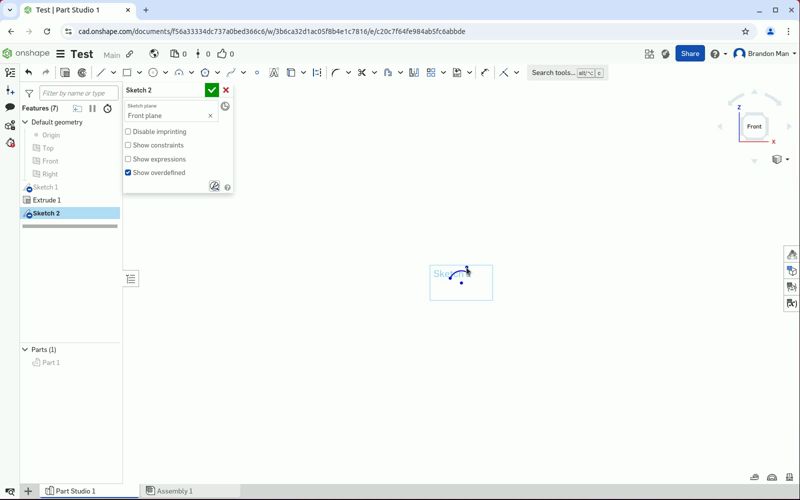
key(a)
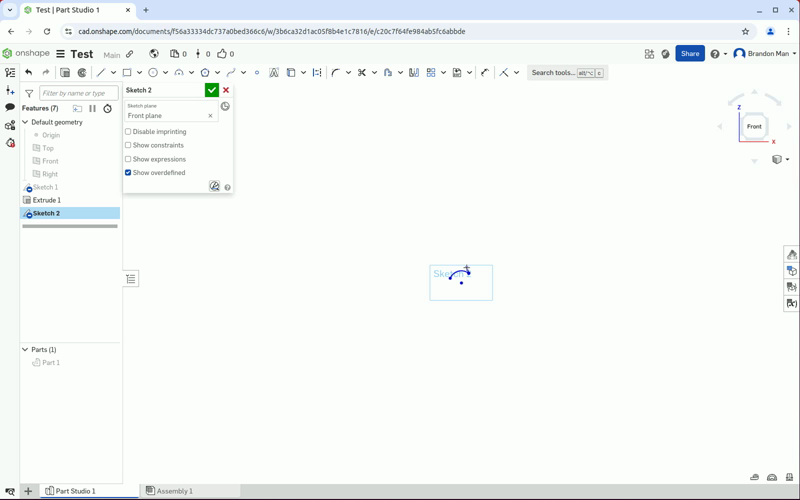
mouse_move(466, 267)
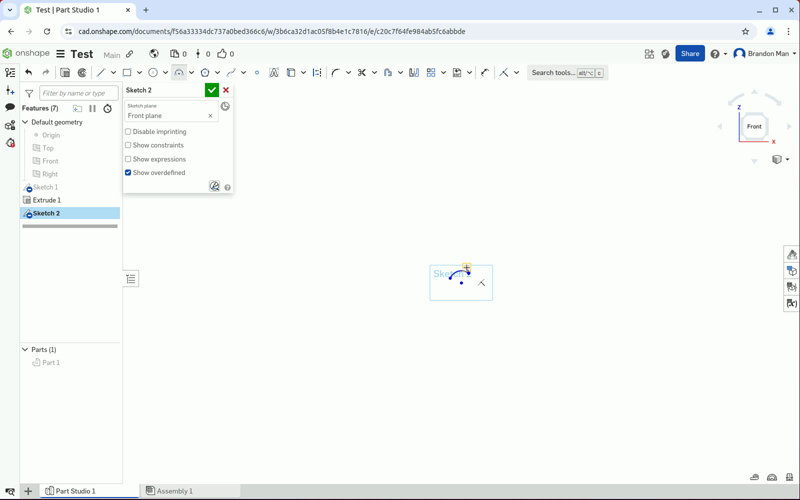
click(466, 267)
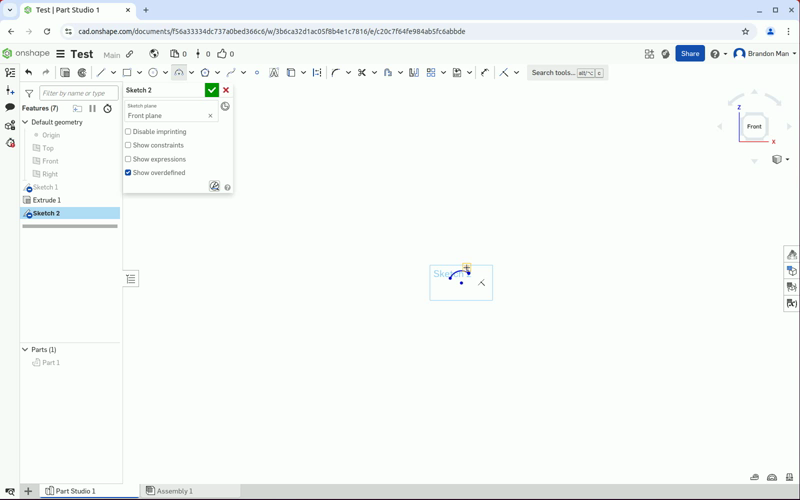
key_down(shift)
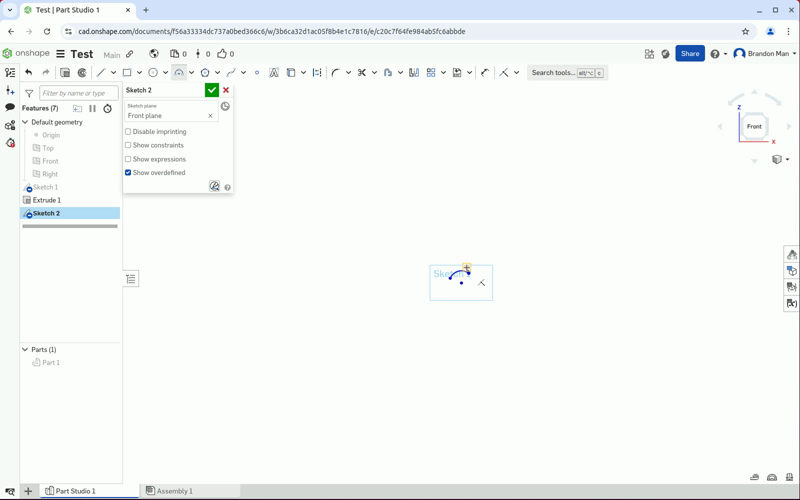
mouse_move(455, 267)
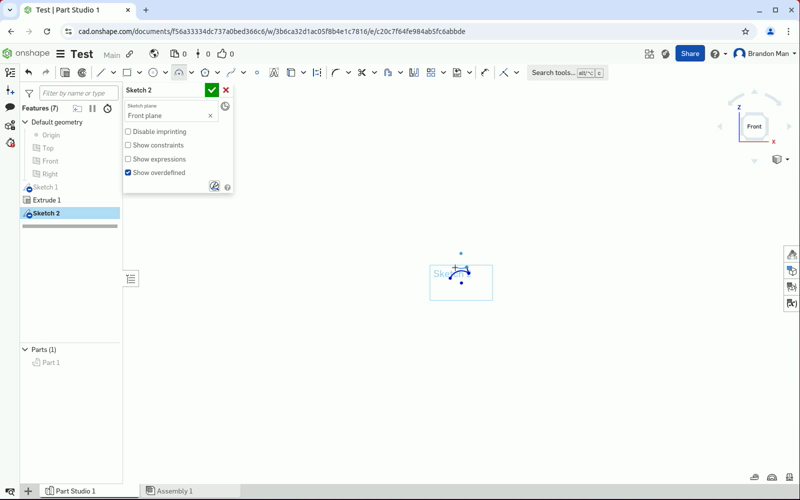
click(455, 267)
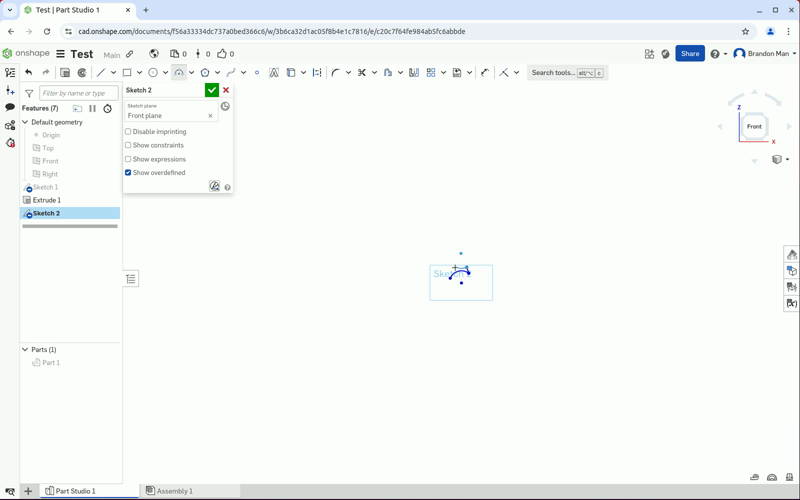
mouse_move(461, 266)
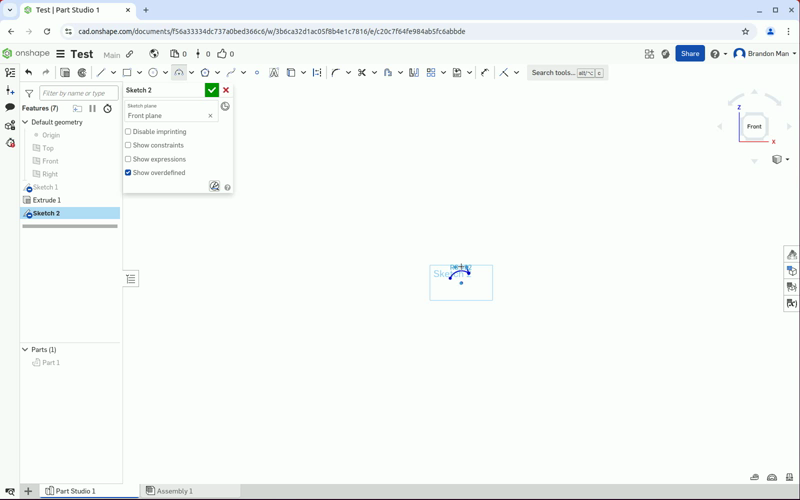
click(461, 266)
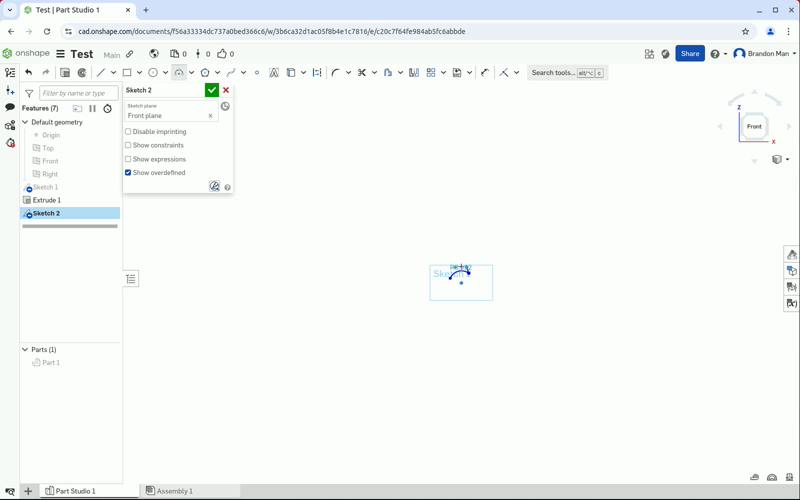
key_up(shift)
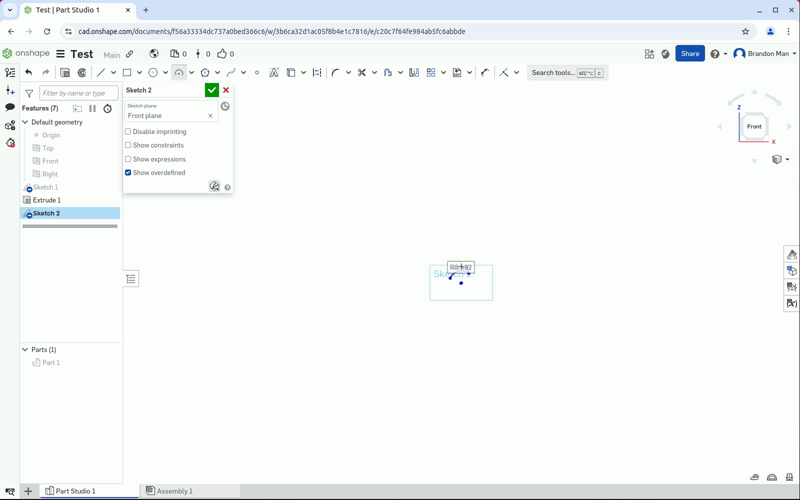
key(esc)
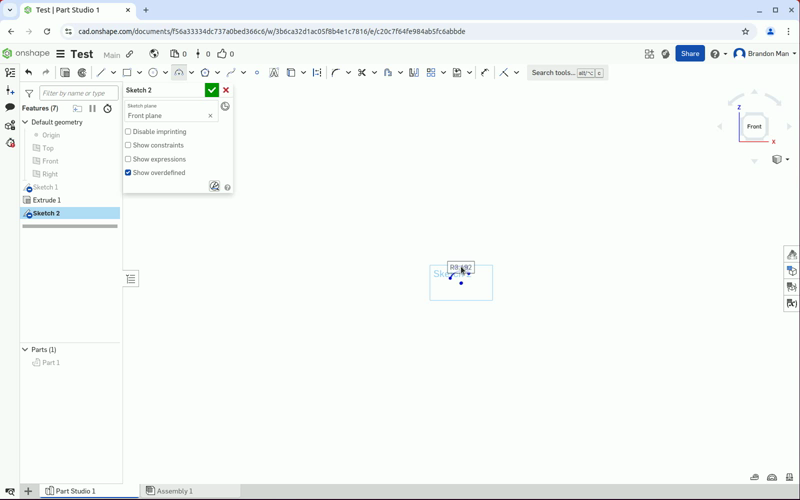
key(l)
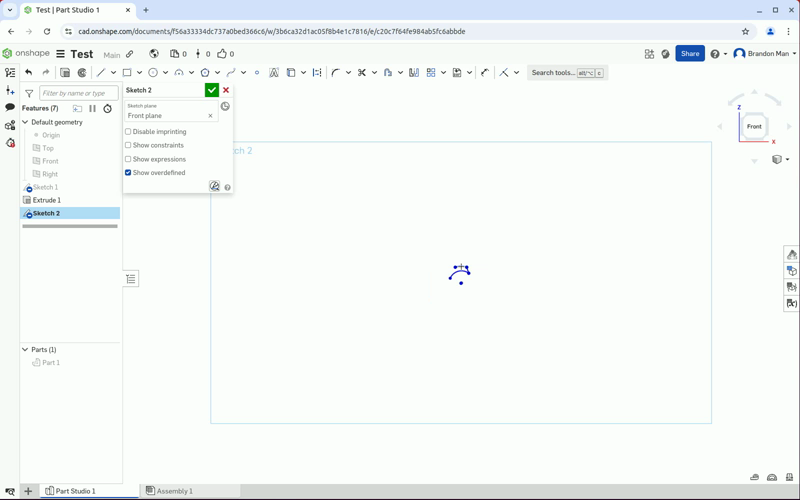
mouse_move(455, 267)
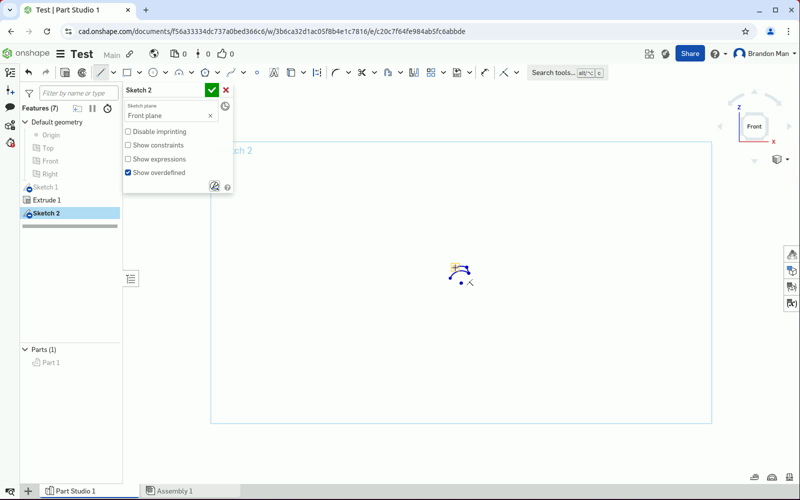
click(455, 267)
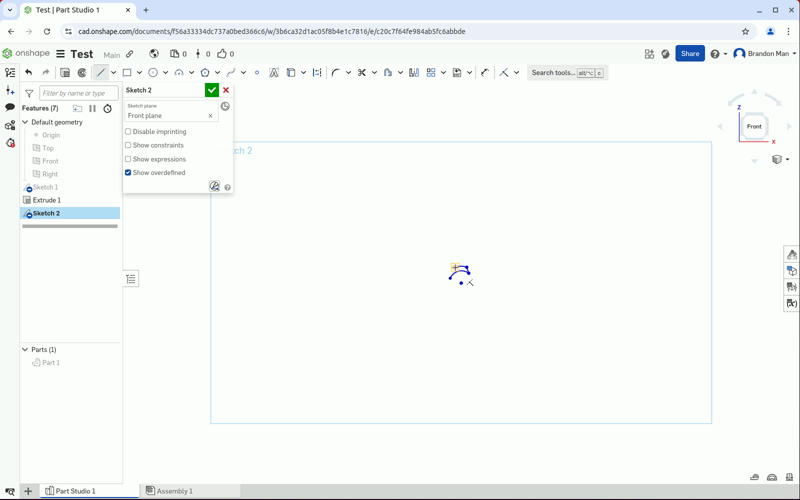
mouse_move(485, 267)
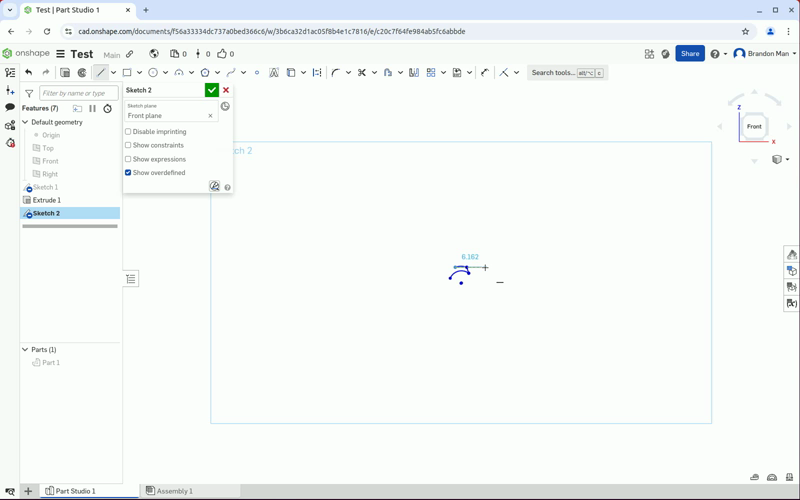
key_down(shift)
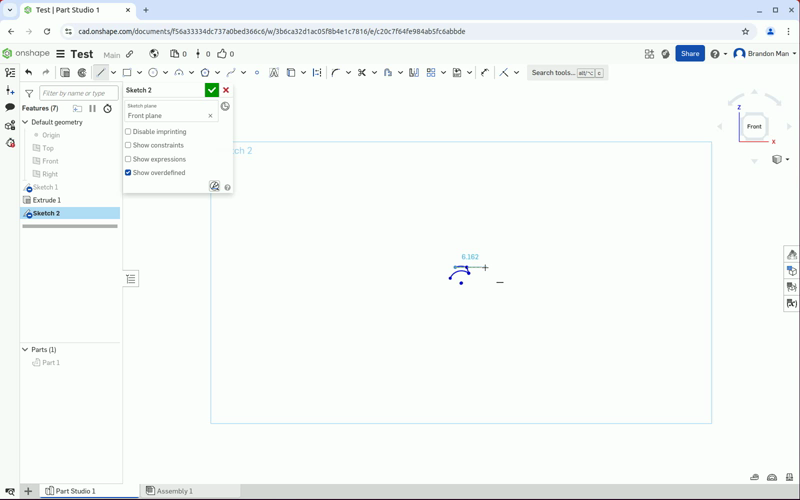
mouse_move(450, 278)
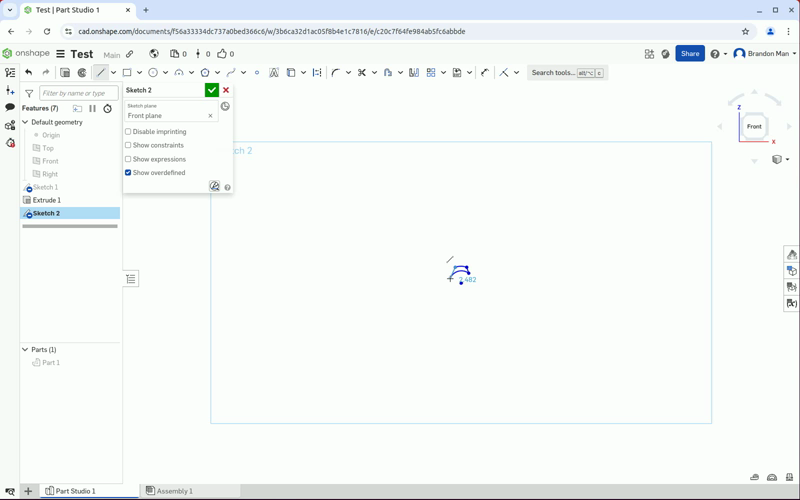
key_up(shift)
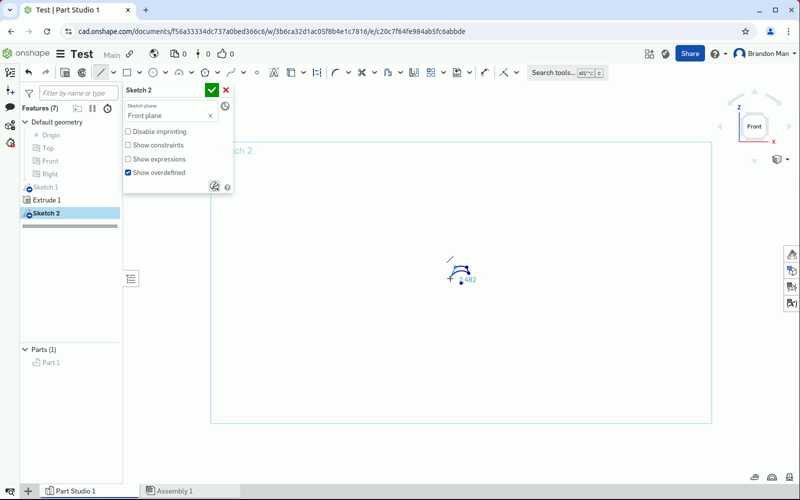
click(450, 278)
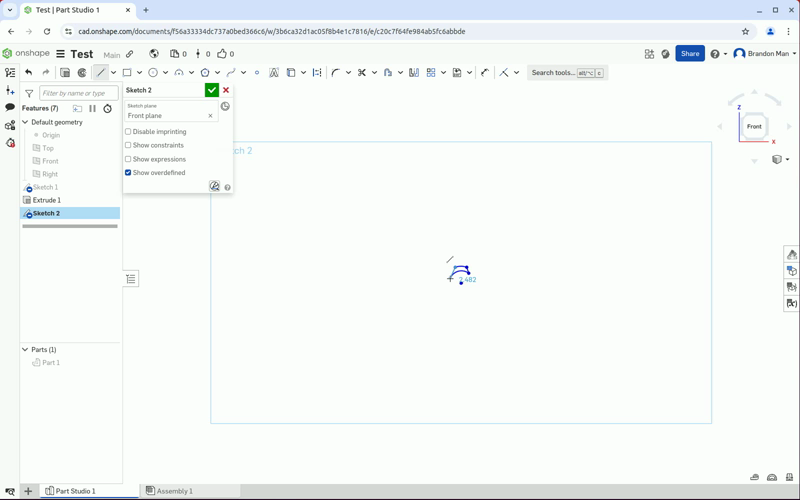
key(esc)
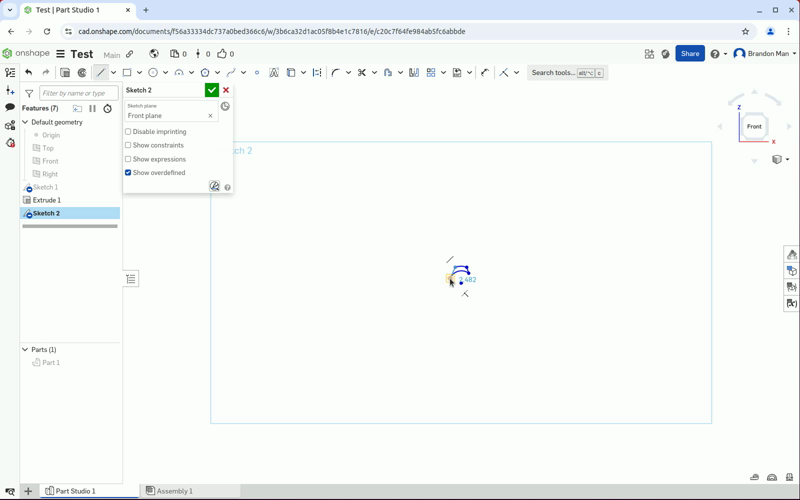
mouse_move(466, 268)
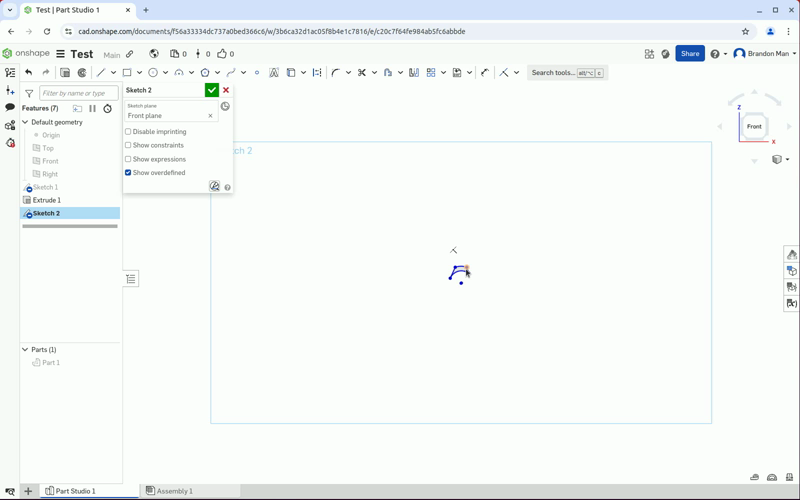
scroll(6)
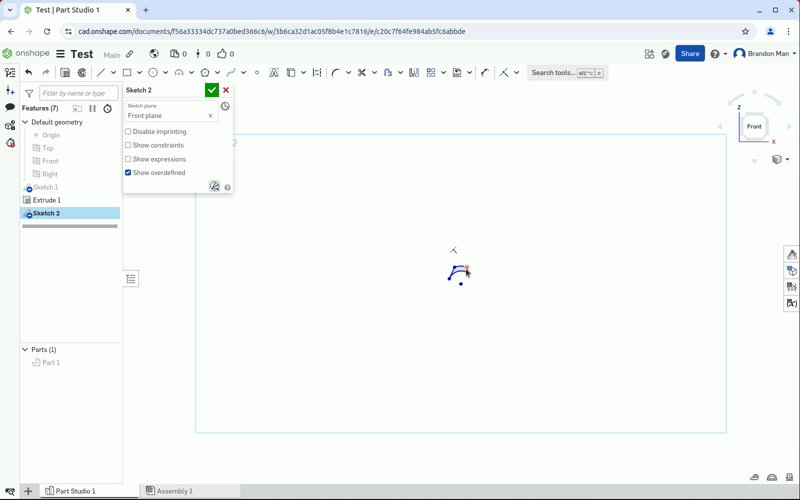
scroll(6)
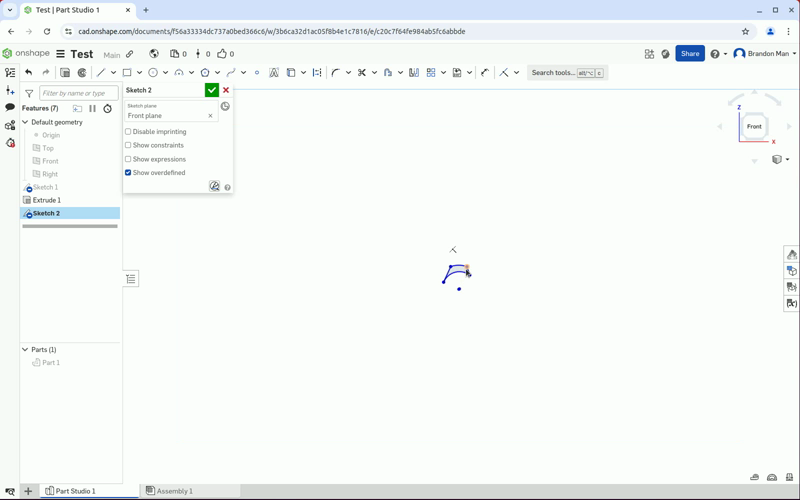
scroll(6)
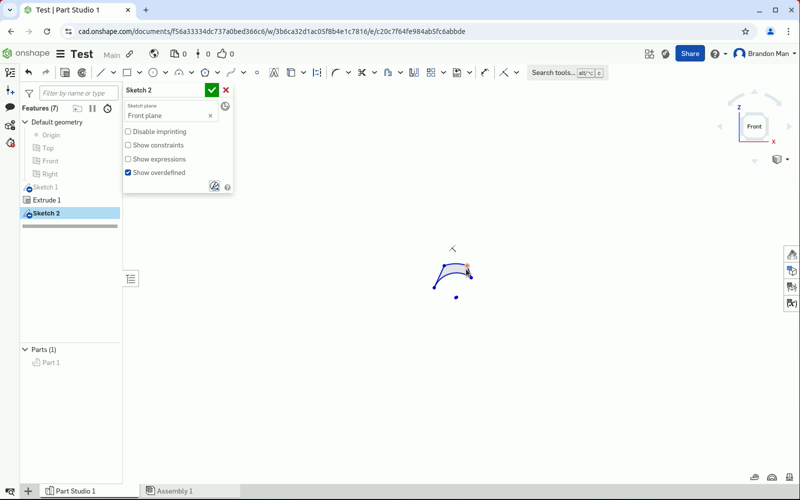
scroll(6)
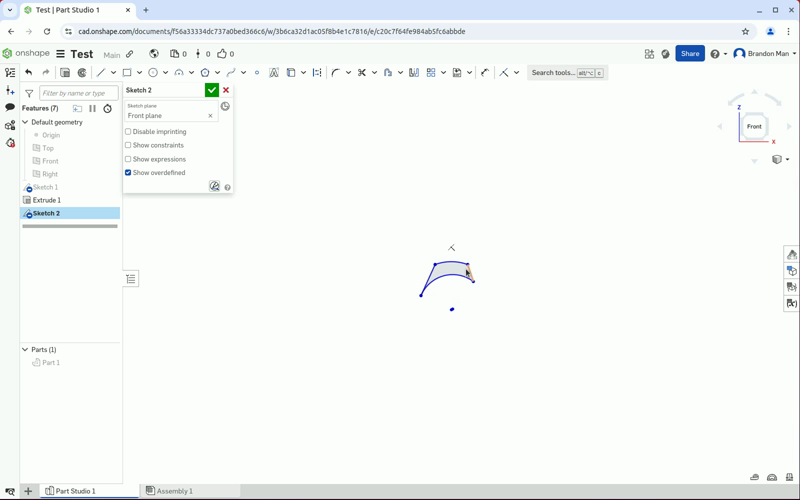
scroll(6)
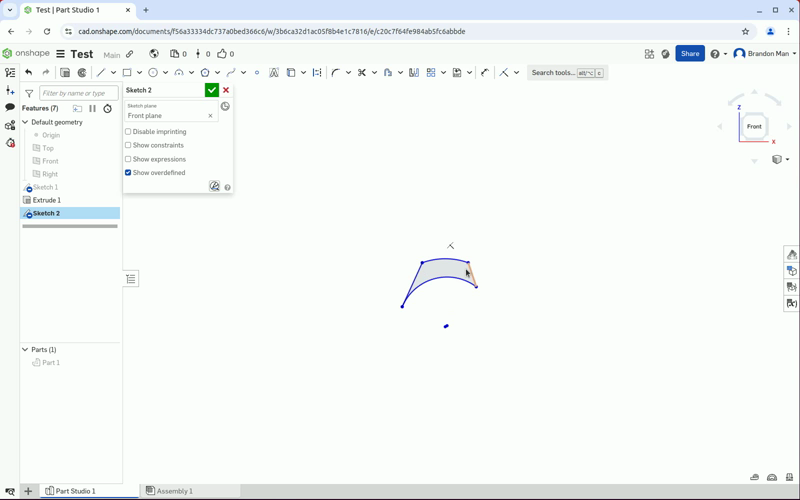
scroll(6)
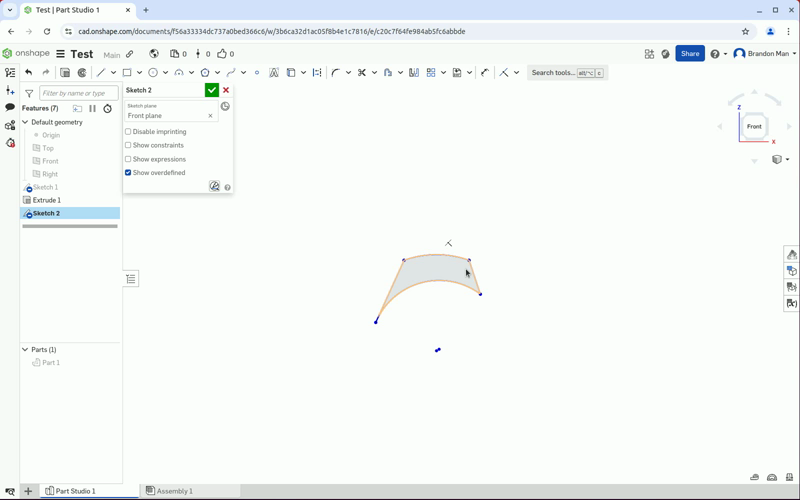
scroll(6)
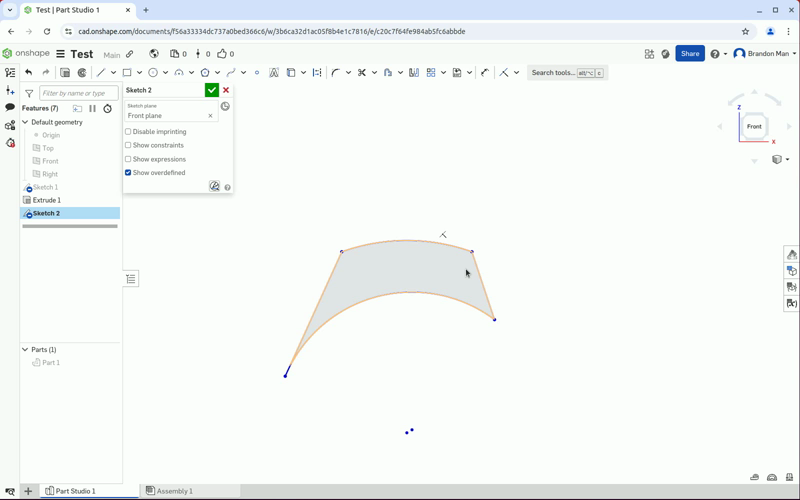
click(466, 268)
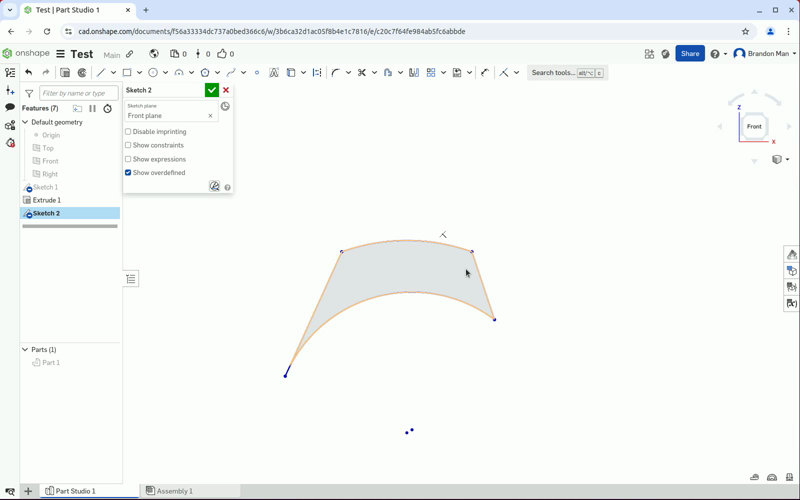
scroll(-6)
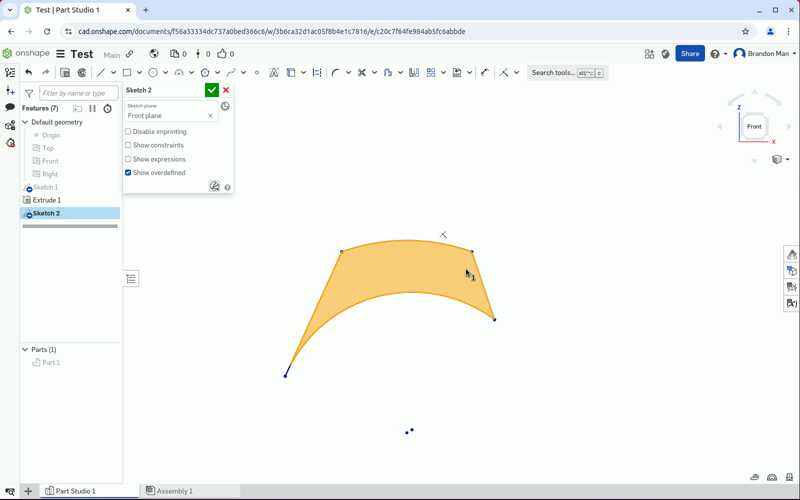
scroll(-6)
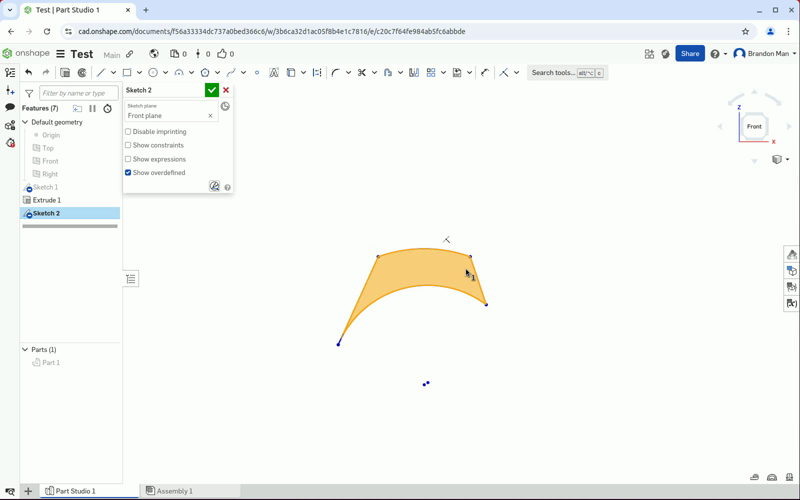
scroll(-6)
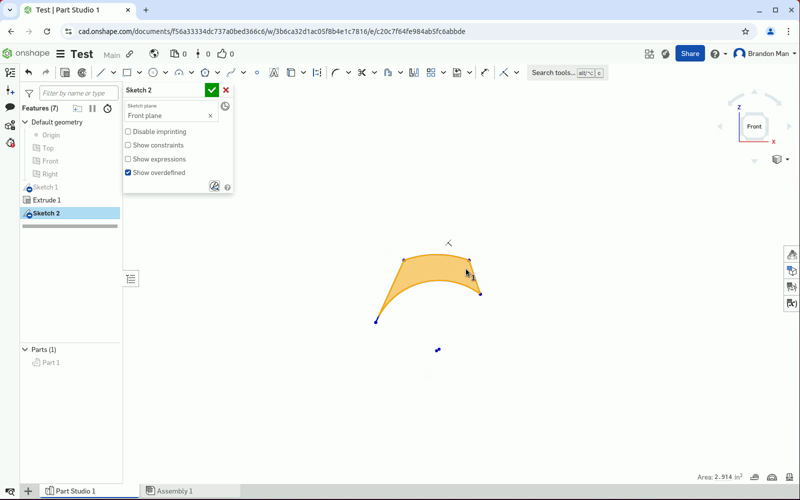
scroll(-6)
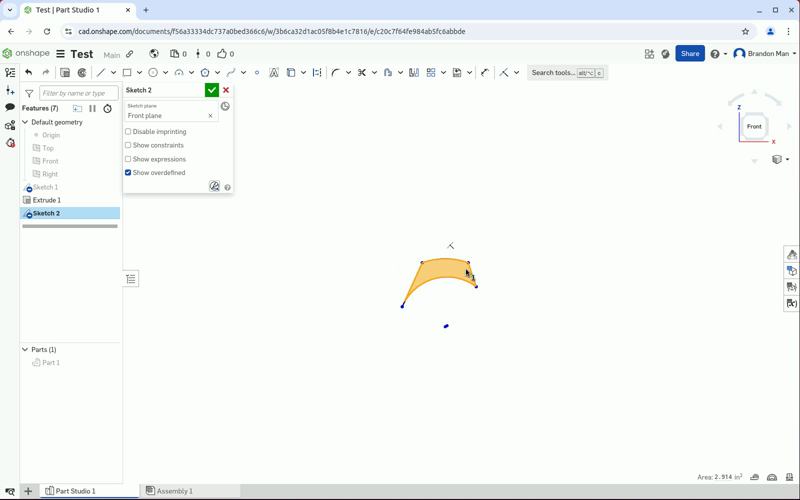
scroll(-6)
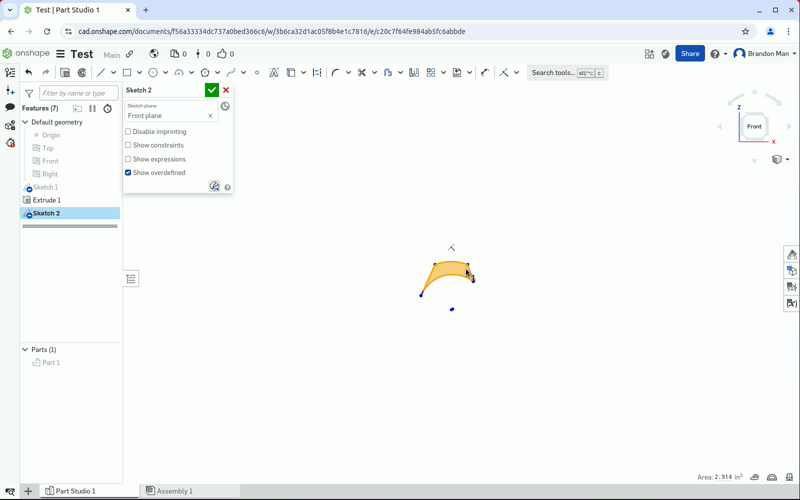
scroll(-6)
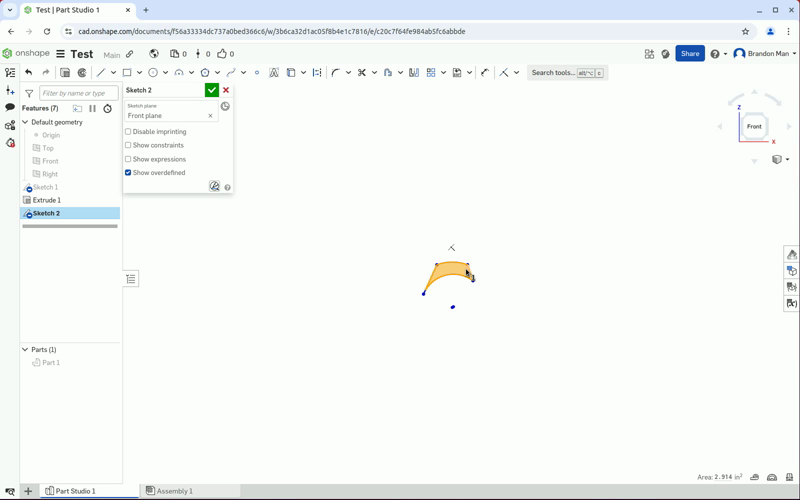
scroll(-6)
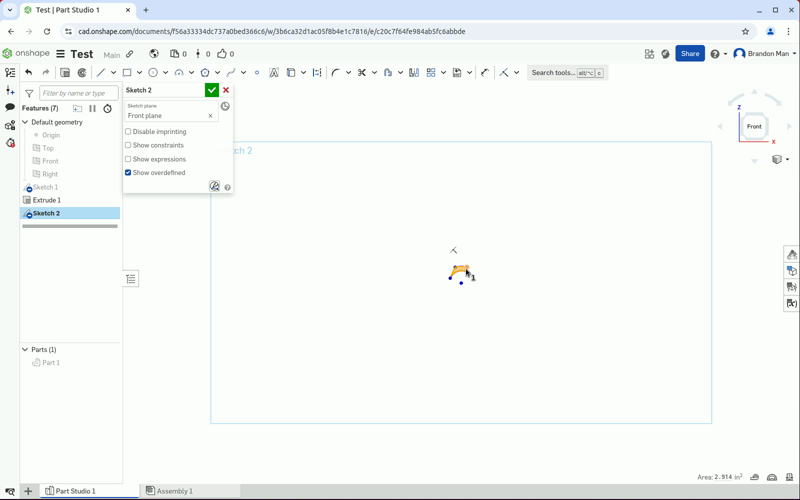
mouse_move(73, 352)
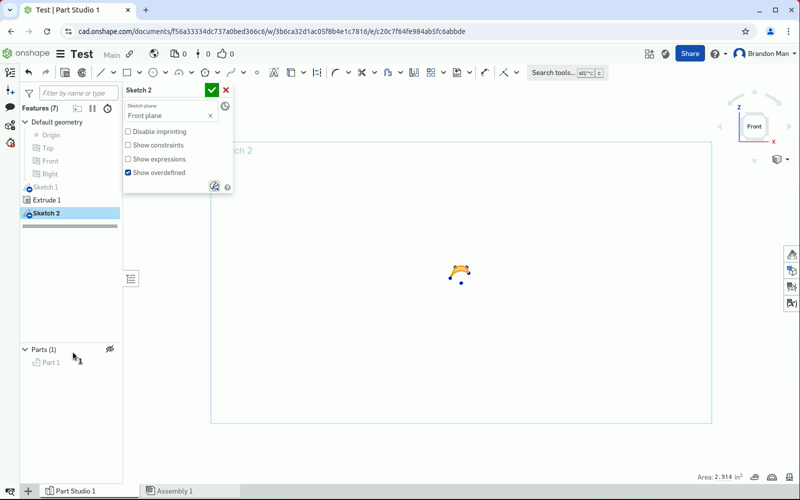
key(shift+y)
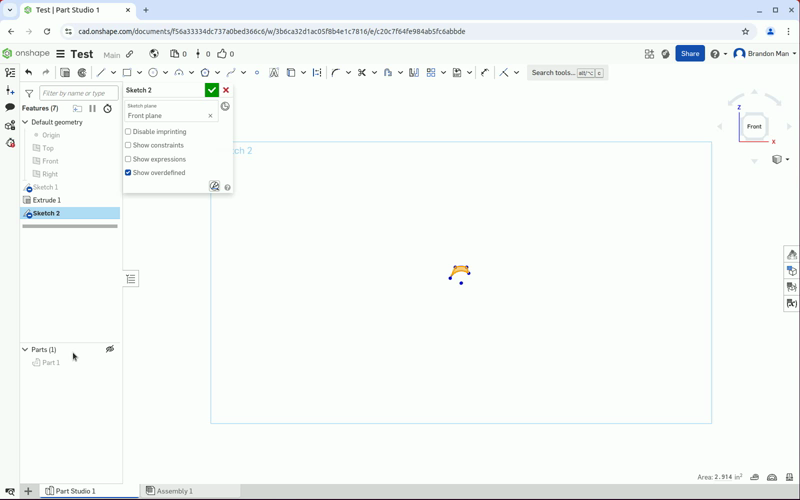
key(shift+e)
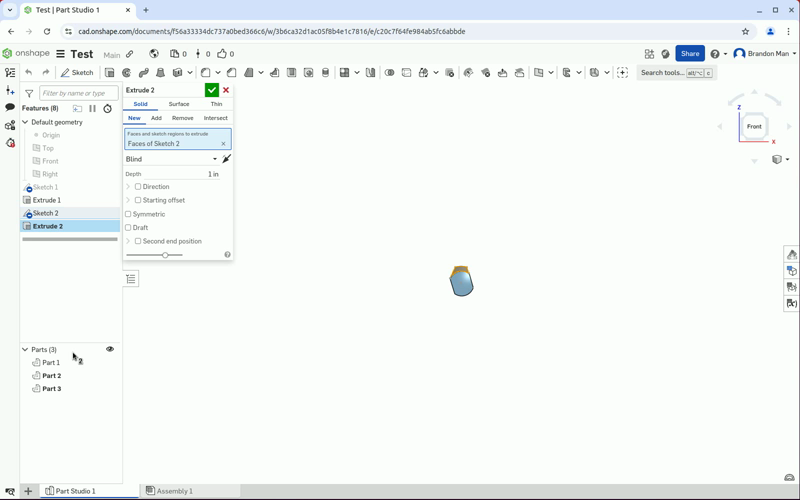
mouse_move(143, 106)
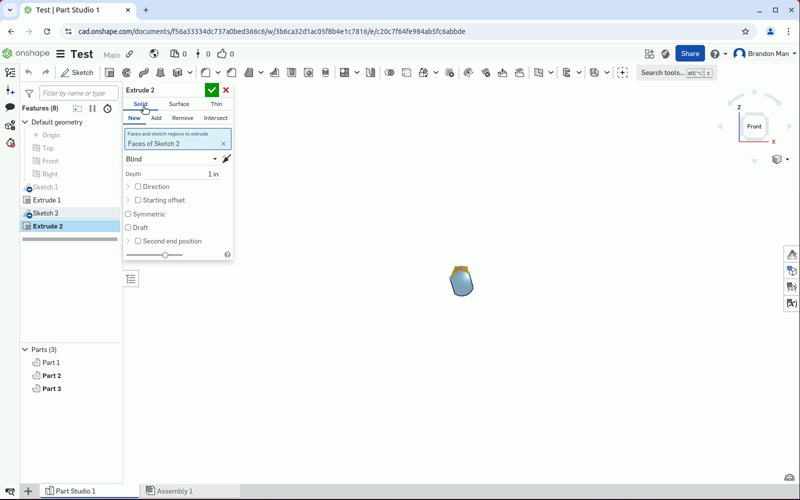
click(143, 106)
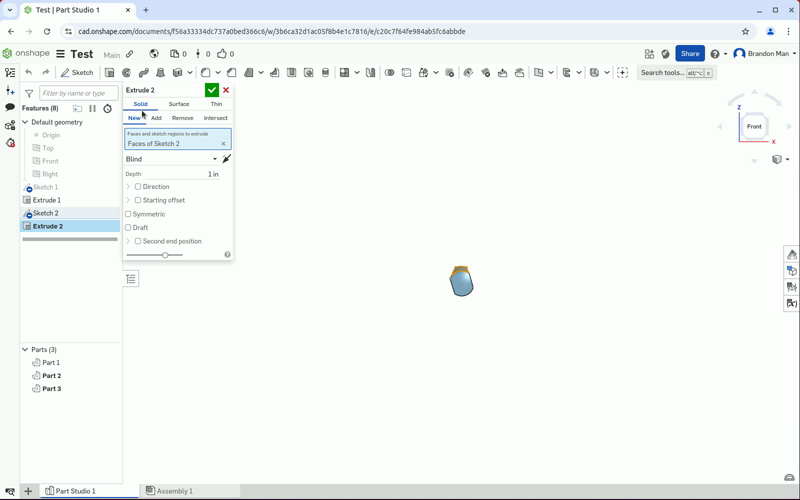
mouse_move(137, 120)
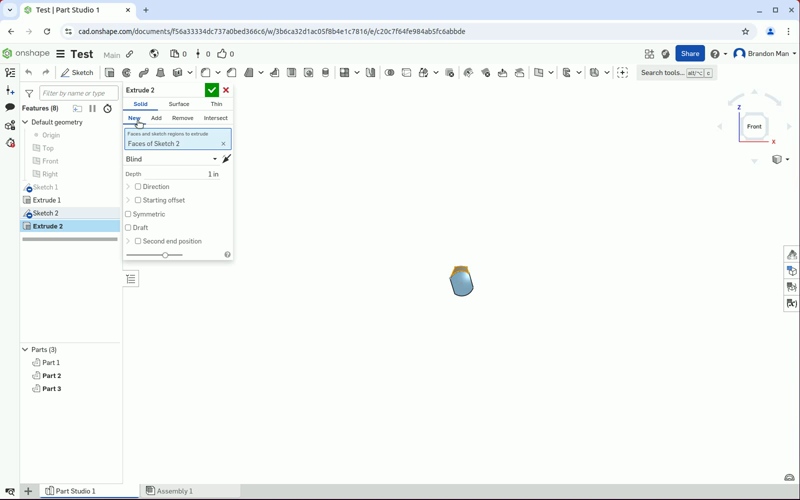
click(137, 120)
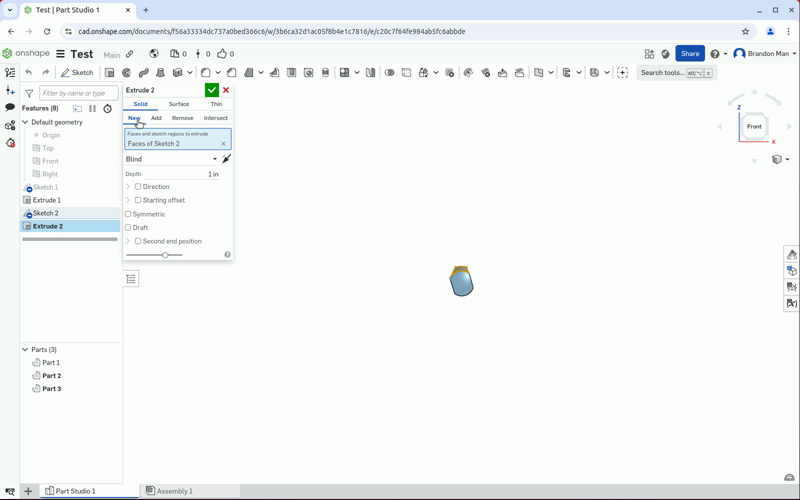
key(tab, 4)
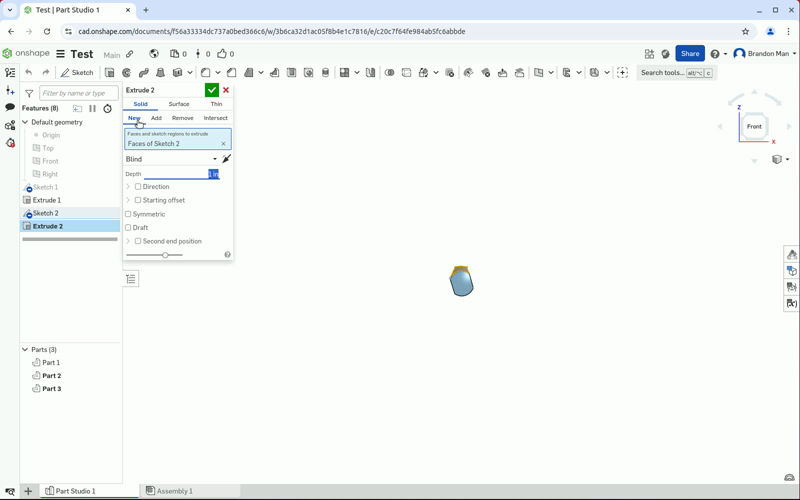
text(6.018)
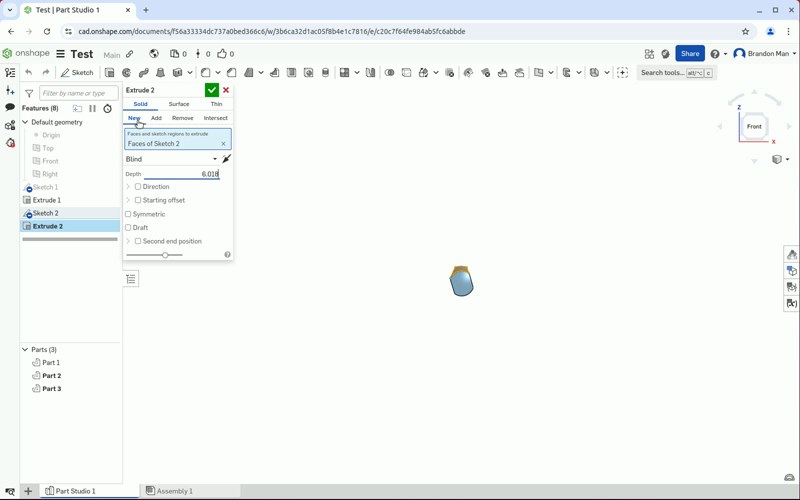
key(enter)
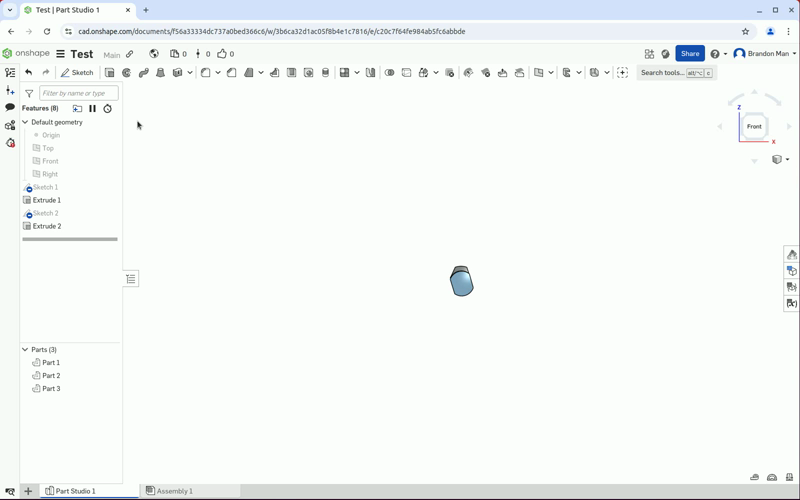
key(shift+h)
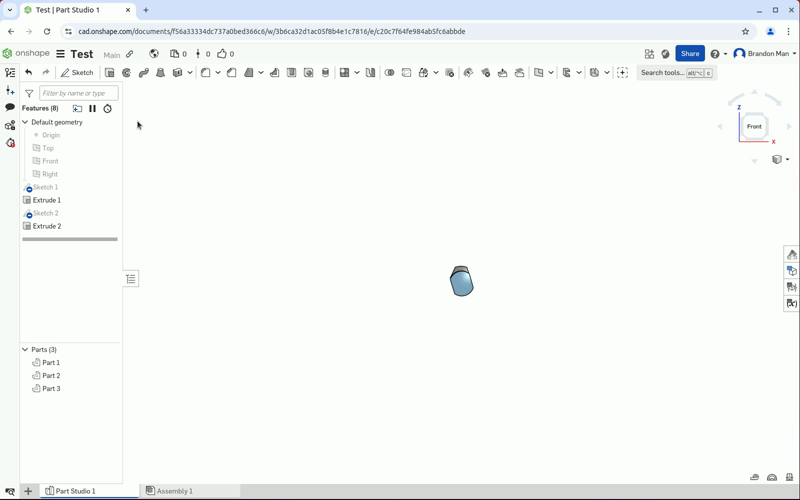
key(shift+h)
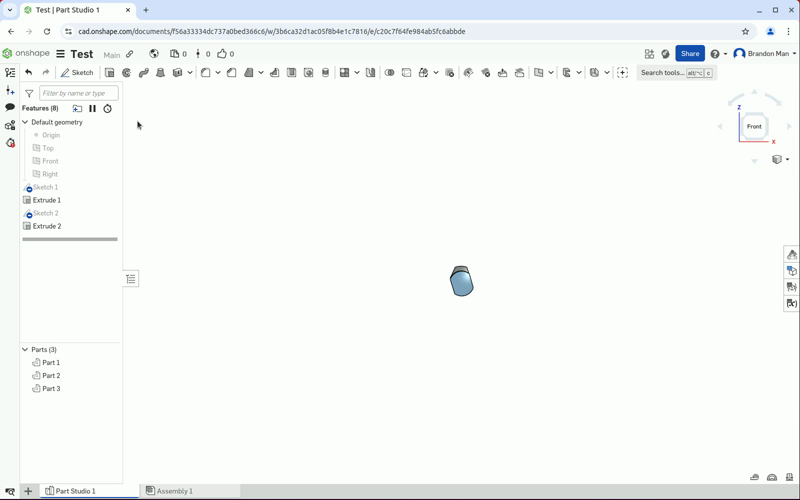
mouse_move(73, 189)
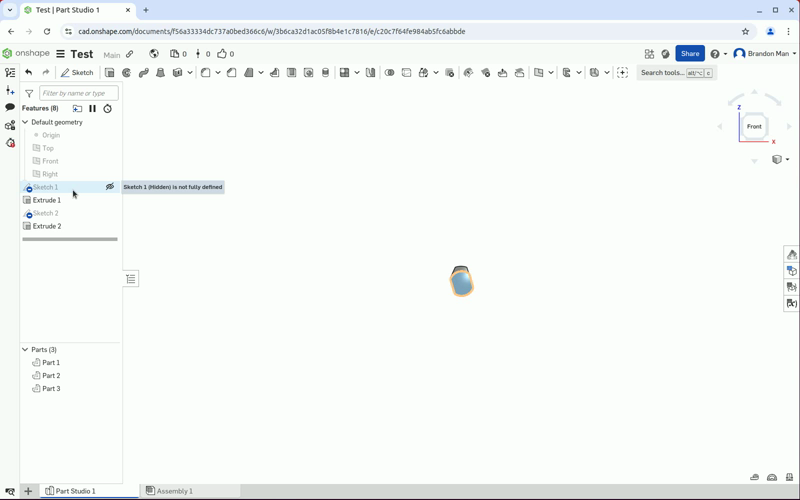
click(73, 189)
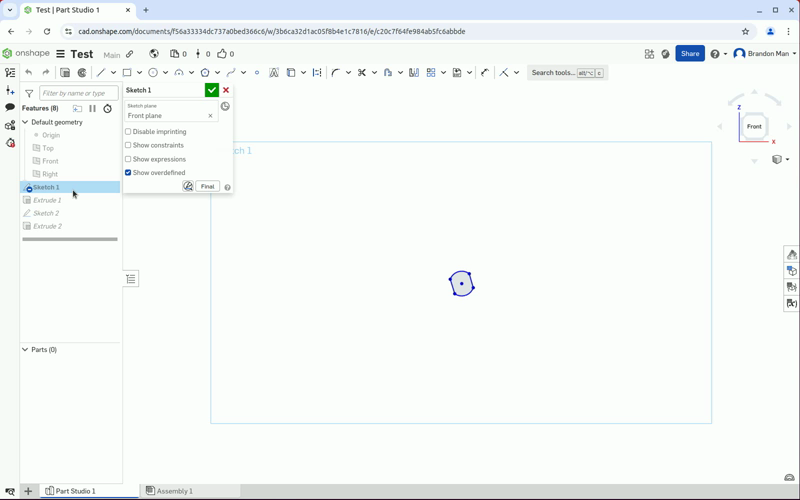
mouse_move(229, 92)
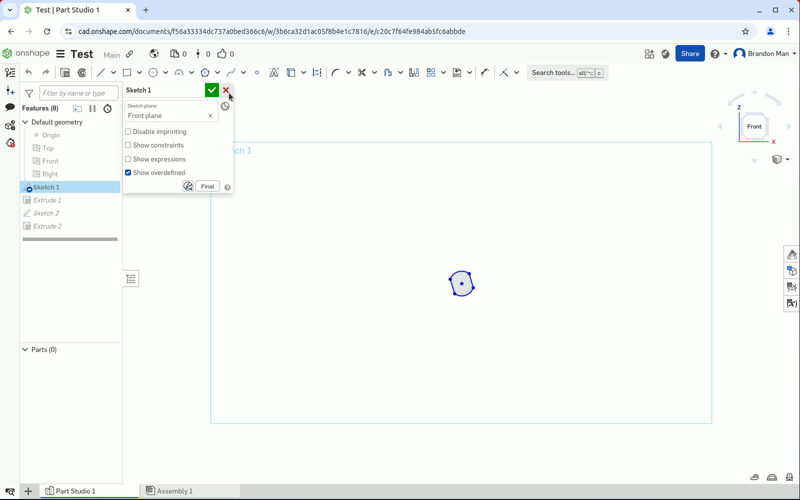
click(229, 92)
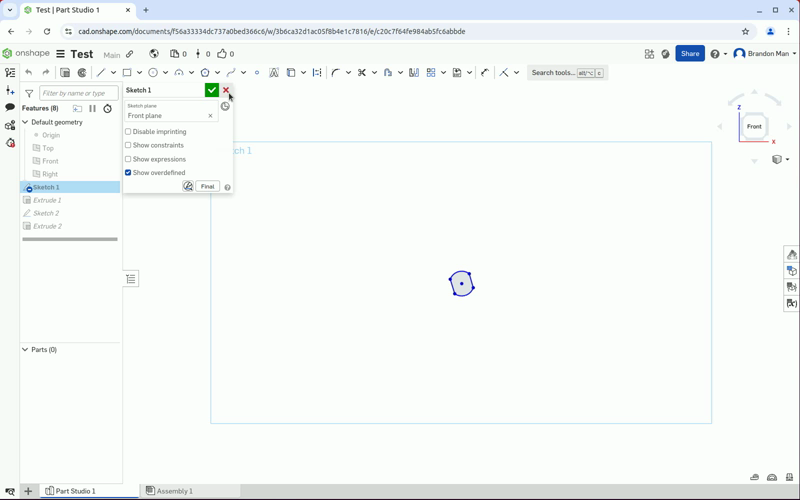
key(shift+s)
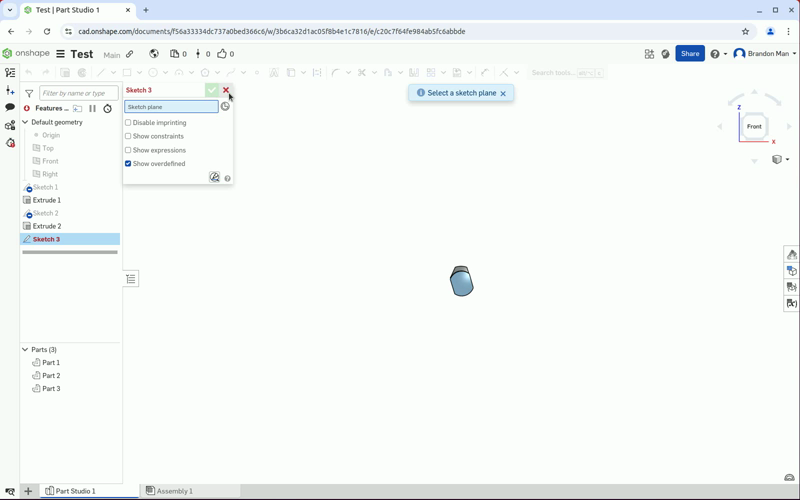
mouse_move(73, 163)
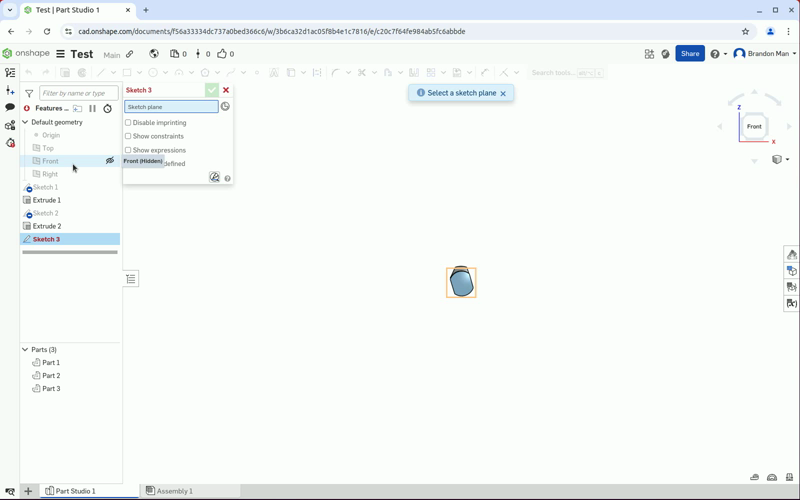
click(73, 163)
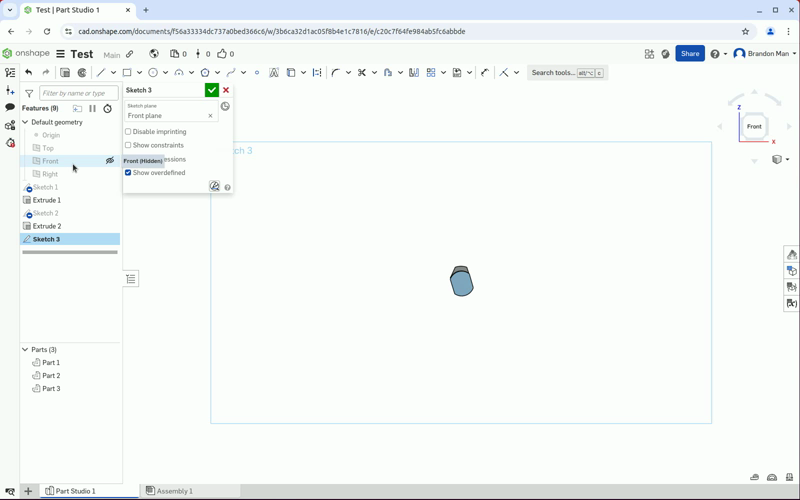
mouse_move(73, 352)
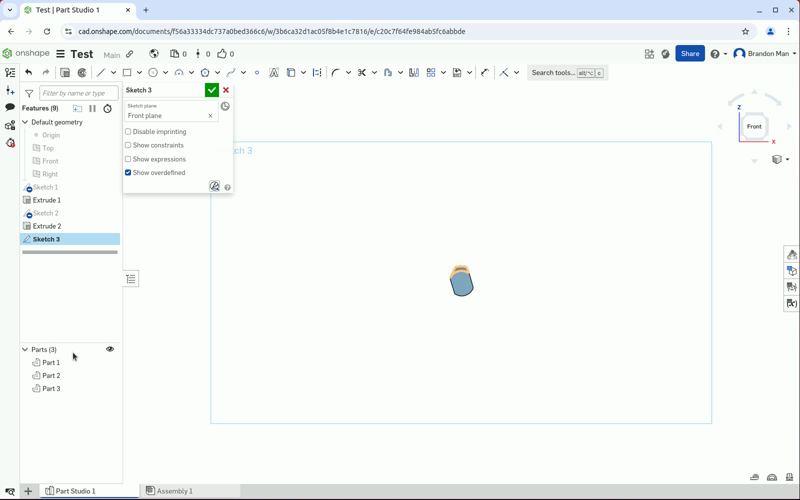
key(y)
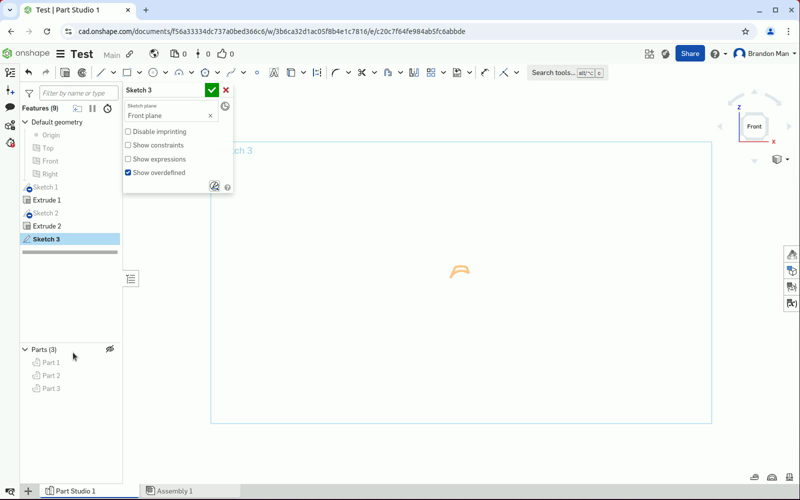
key(a)
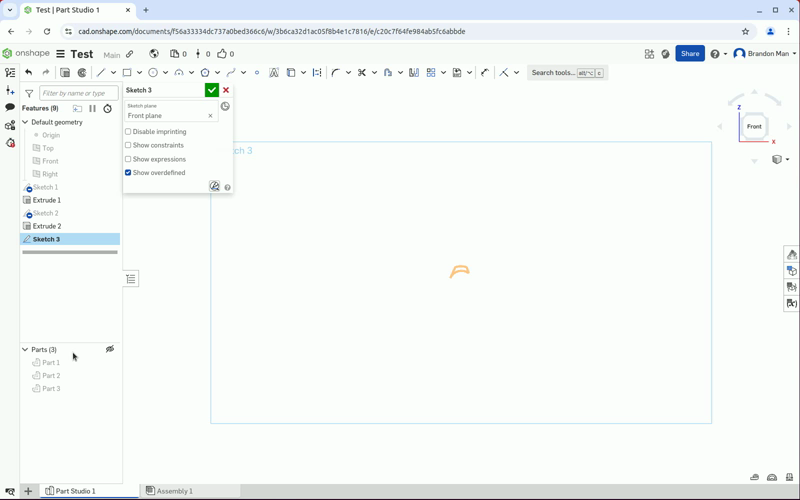
key_down(shift)
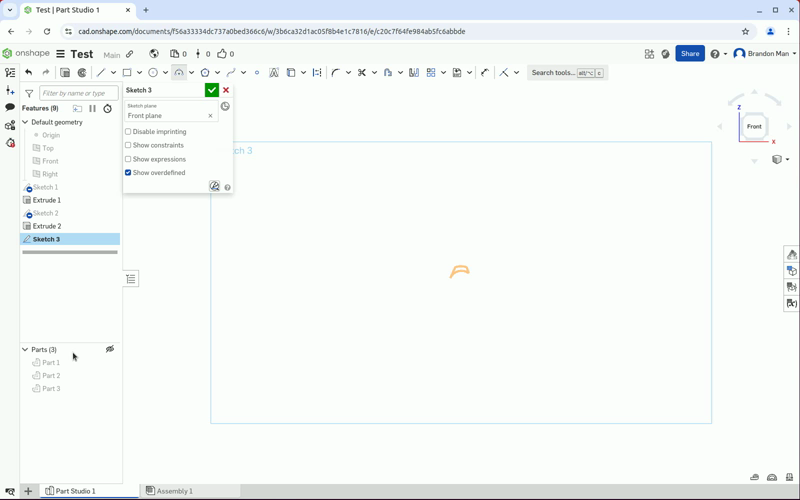
mouse_move(416, 278)
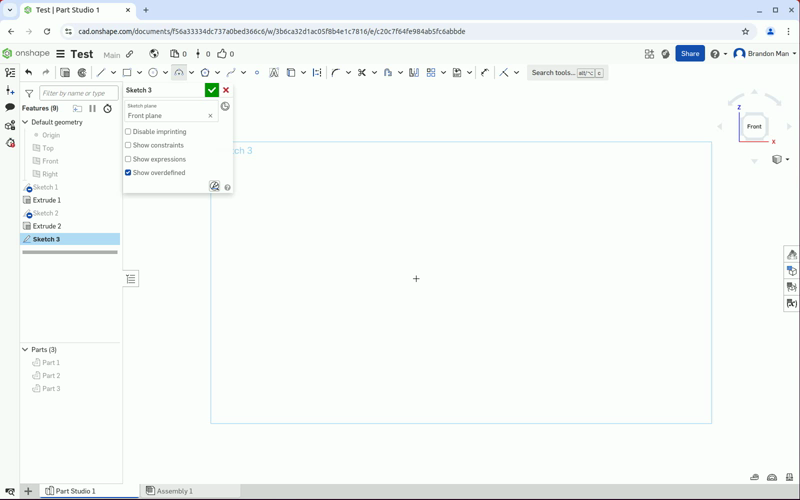
click(416, 278)
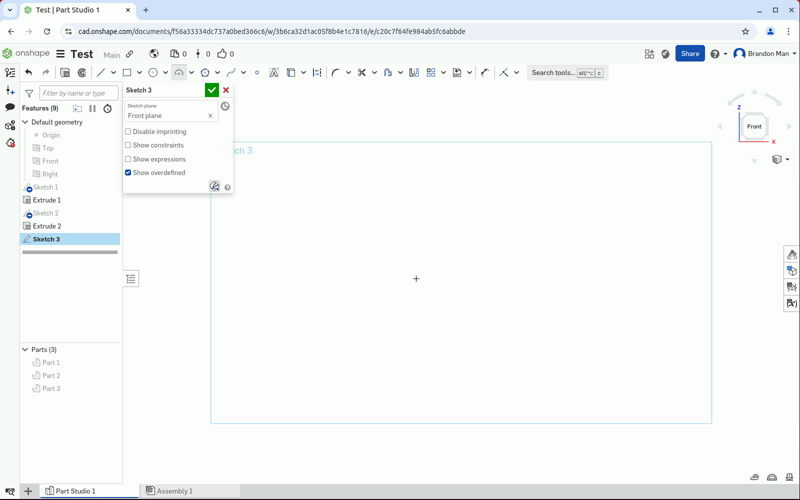
key_up(shift)
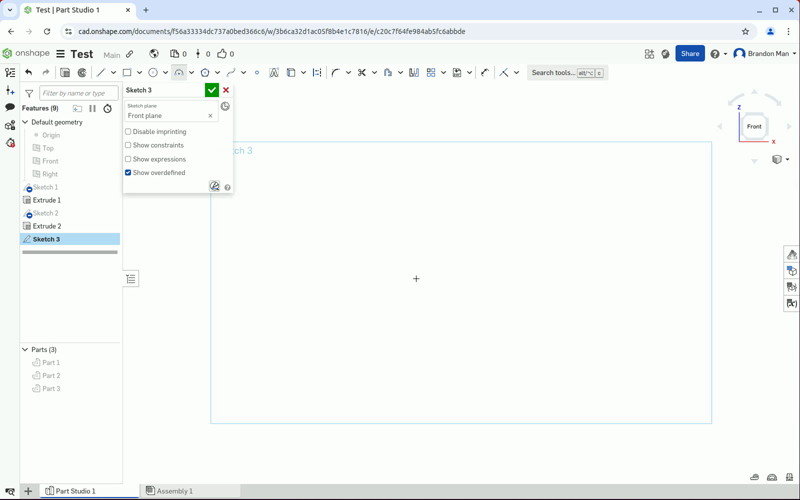
key_down(shift)
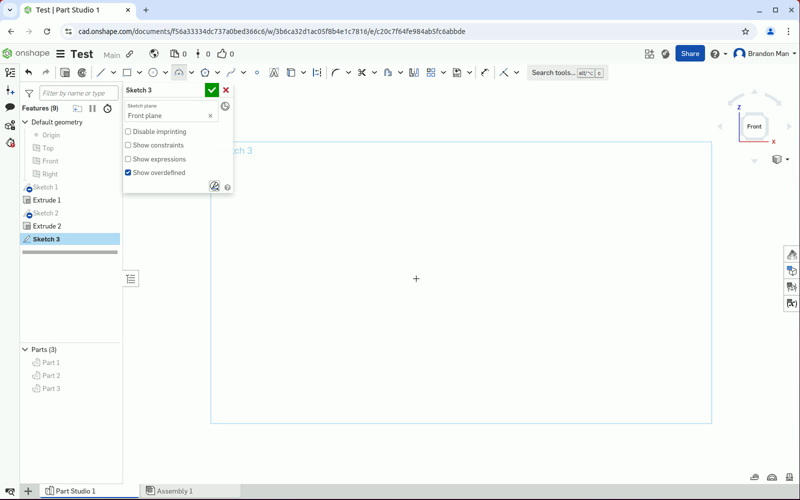
mouse_move(452, 314)
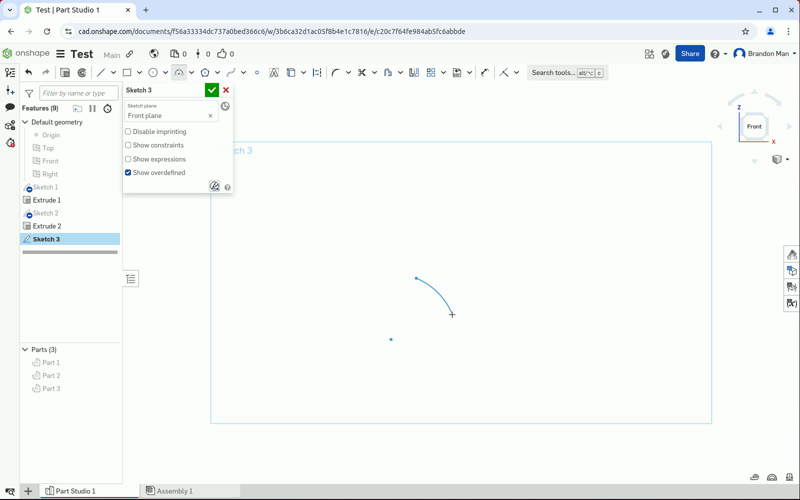
click(452, 314)
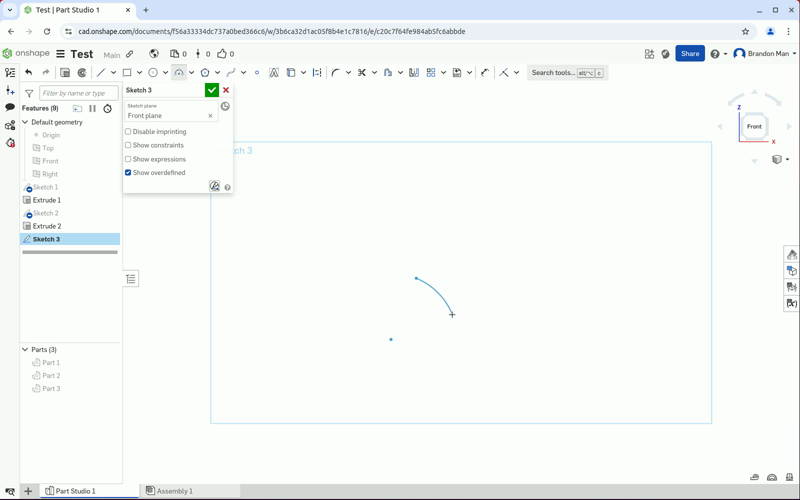
mouse_move(426, 303)
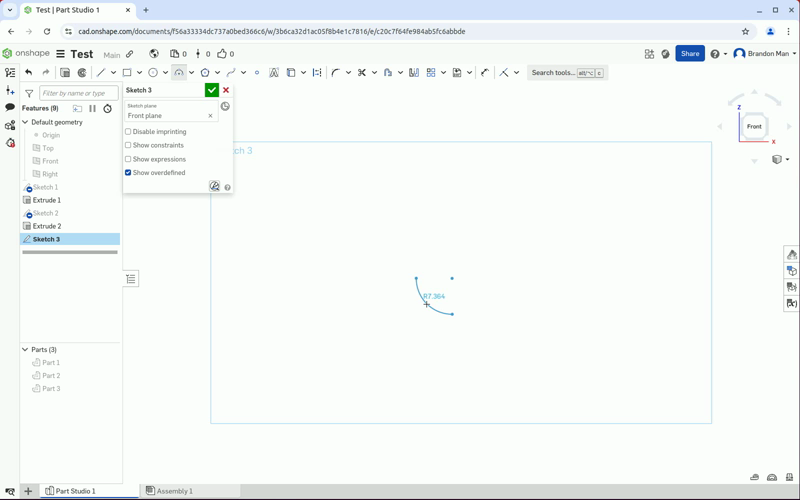
click(426, 303)
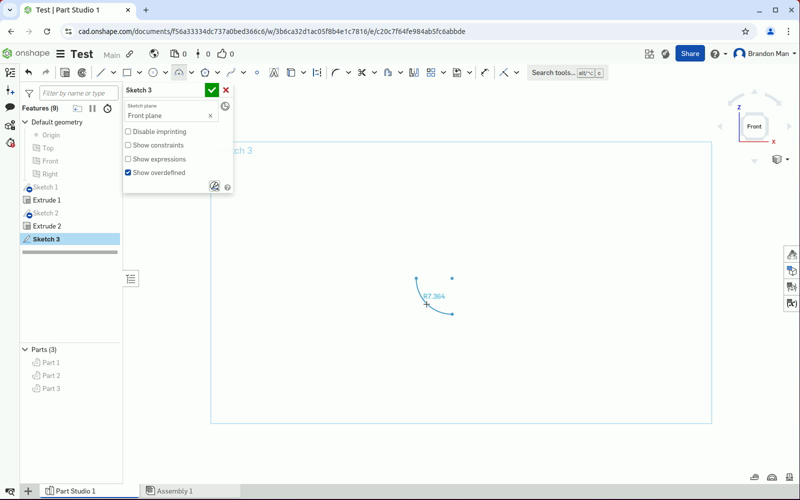
key_up(shift)
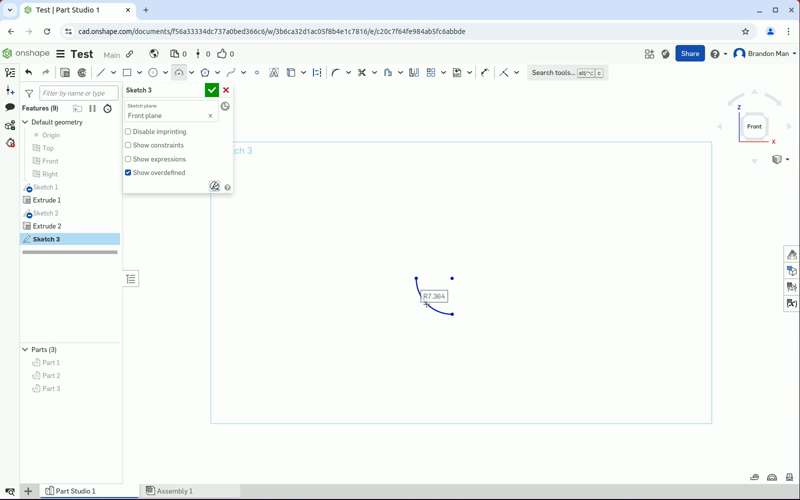
key(esc)
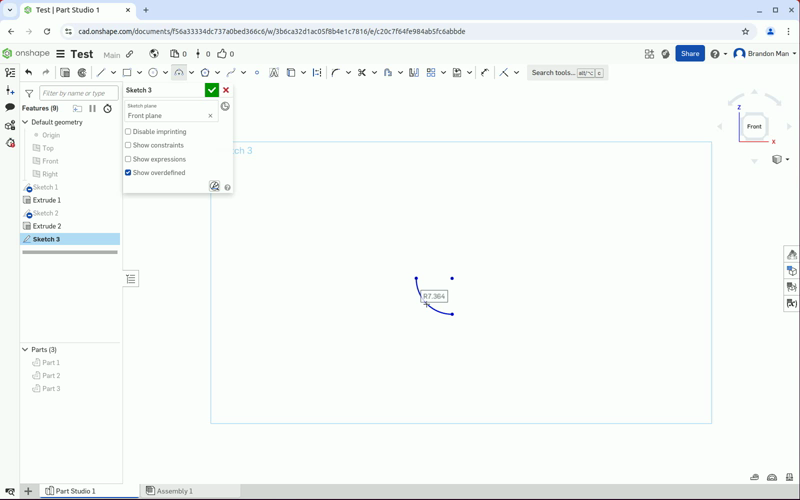
key(l)
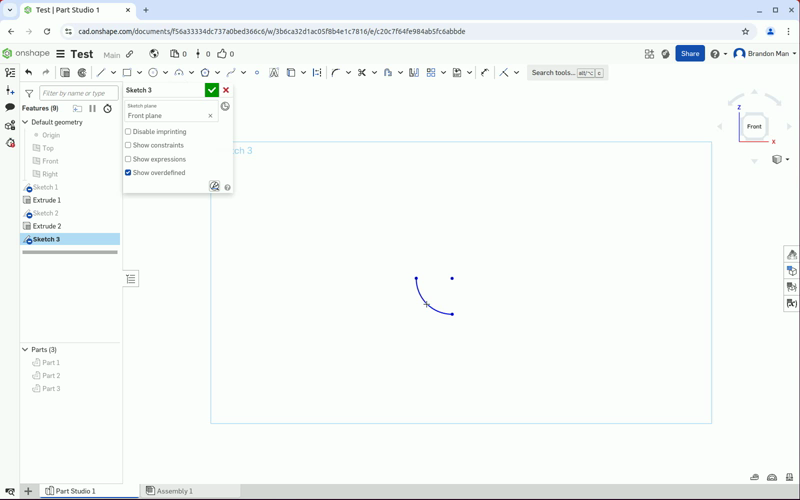
mouse_move(452, 314)
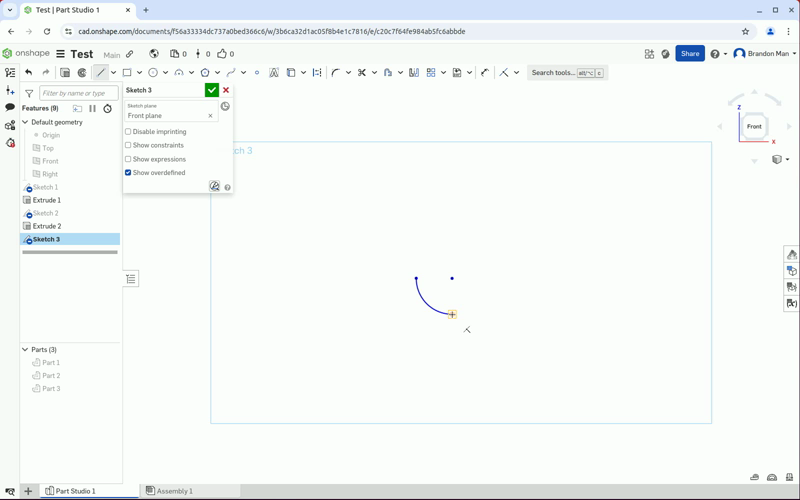
click(452, 314)
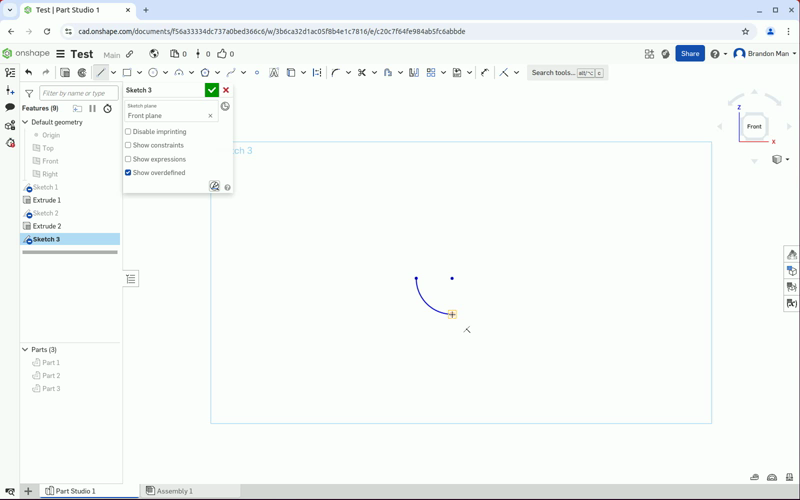
key_down(shift)
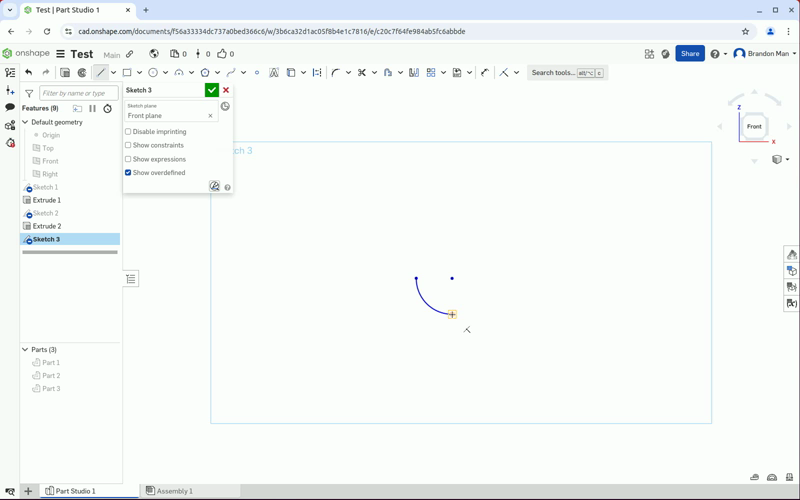
mouse_move(482, 314)
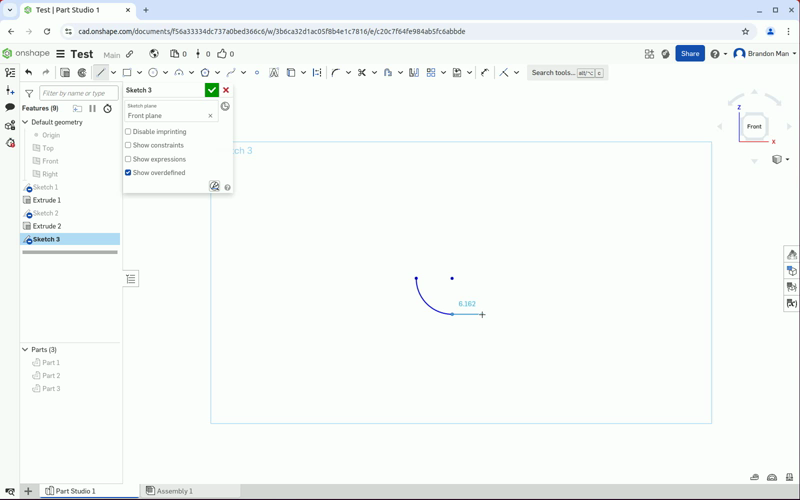
mouse_move(460, 314)
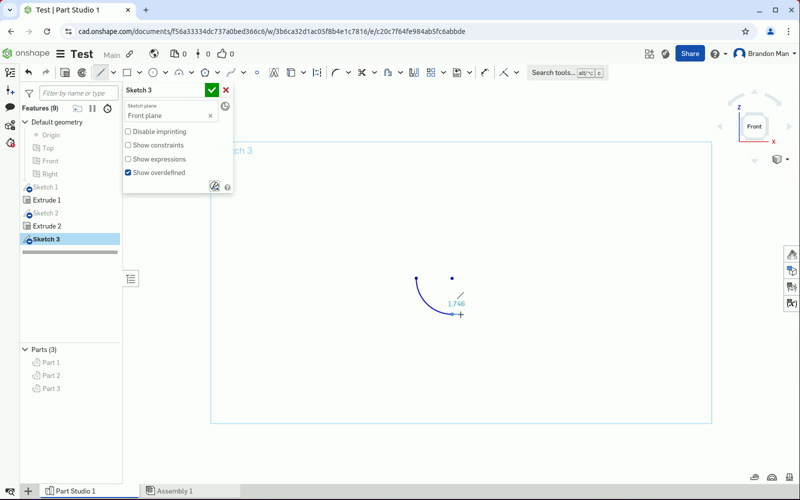
click(460, 314)
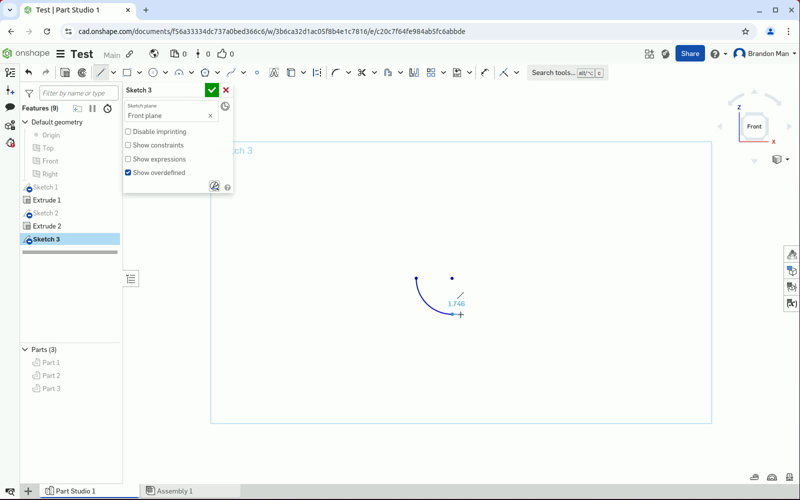
key_up(shift)
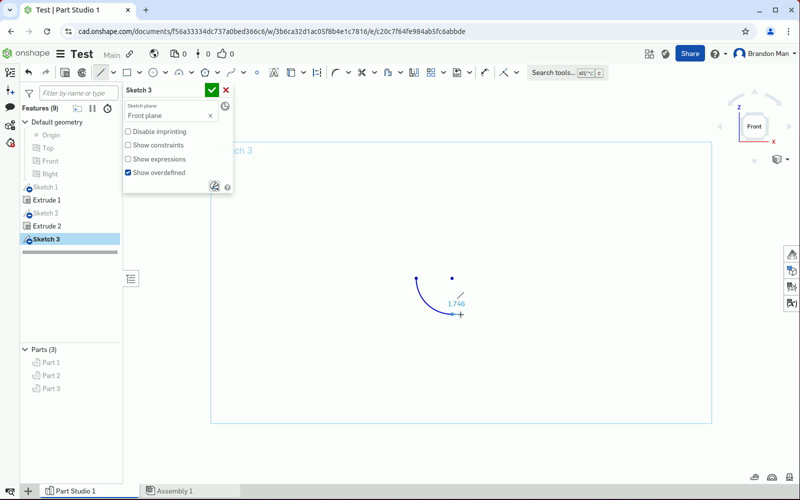
key_down(shift)
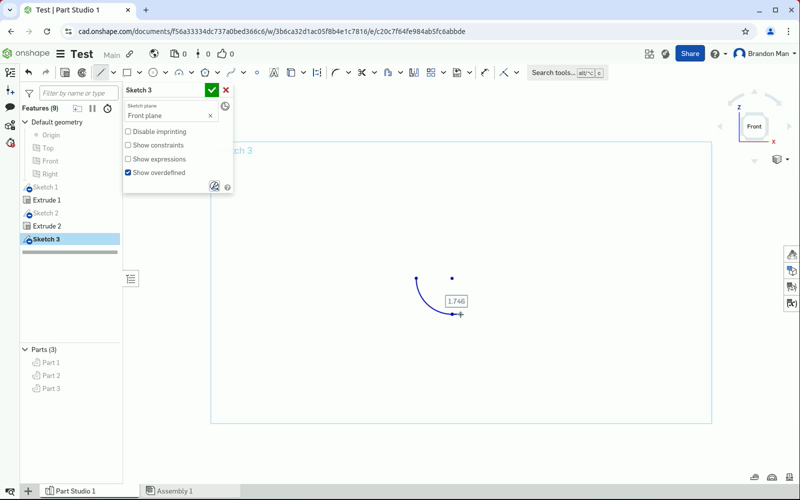
mouse_move(572, 314)
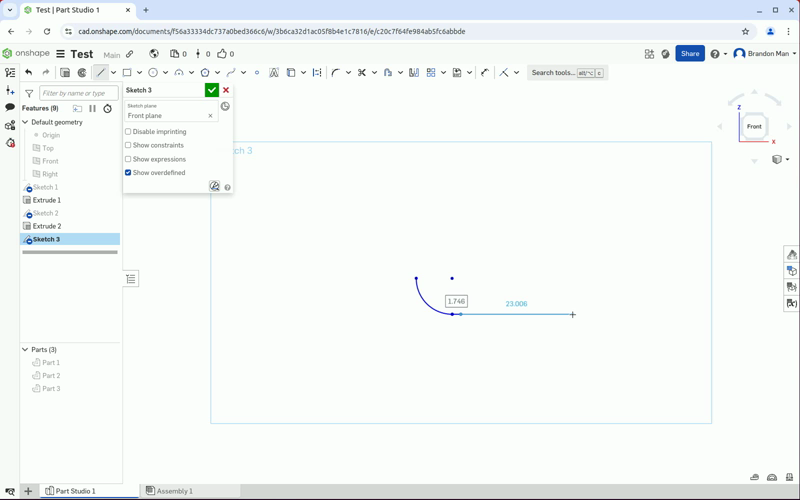
click(572, 314)
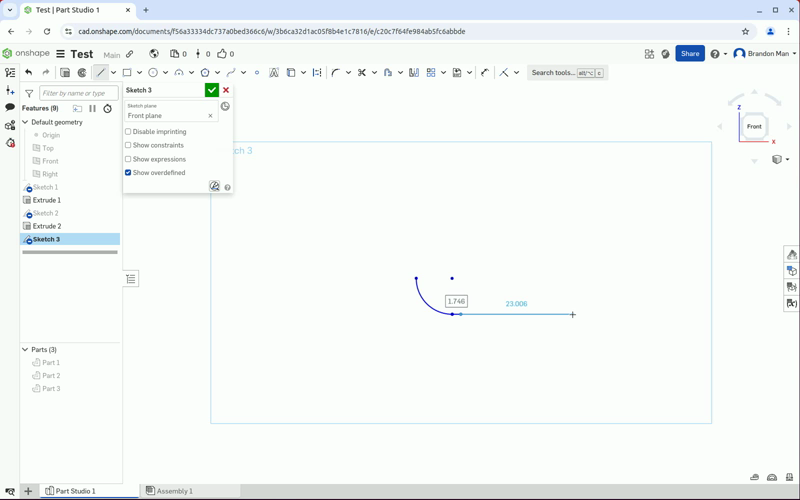
key_up(shift)
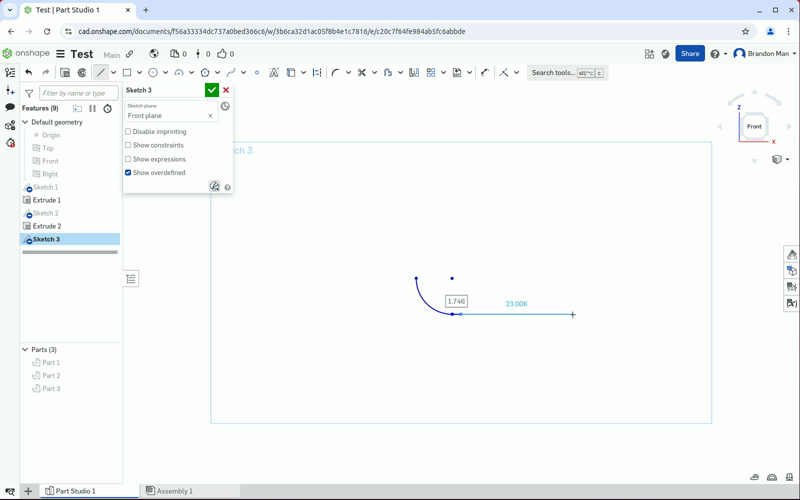
key_down(shift)
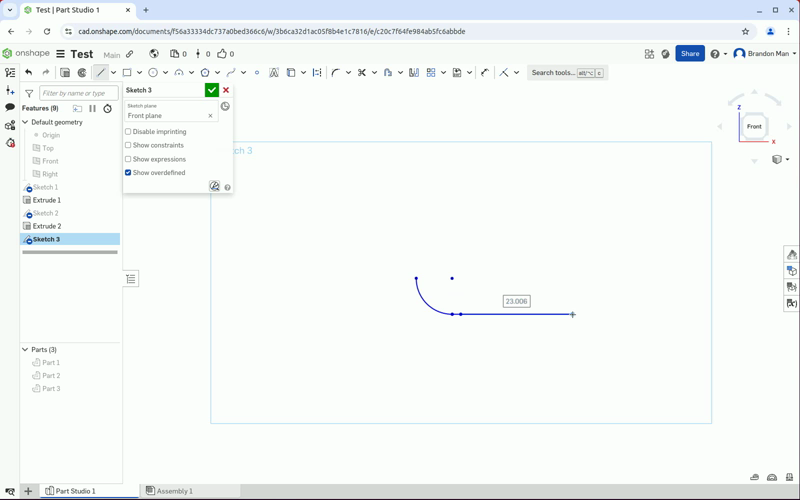
mouse_move(572, 220)
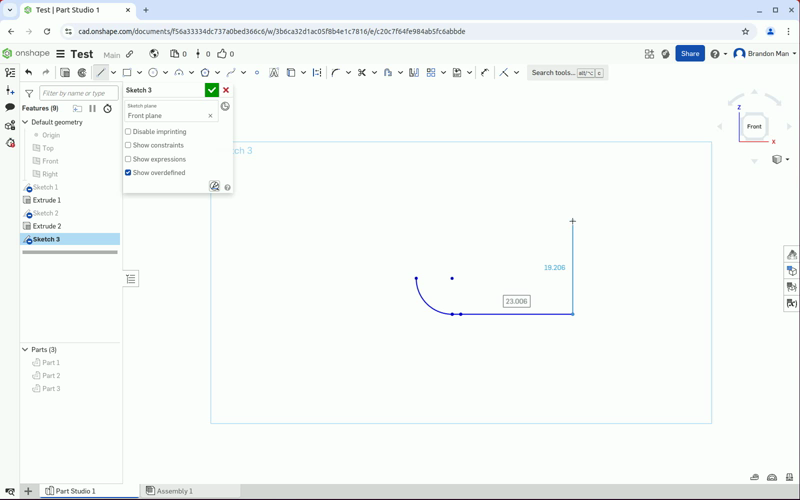
click(572, 220)
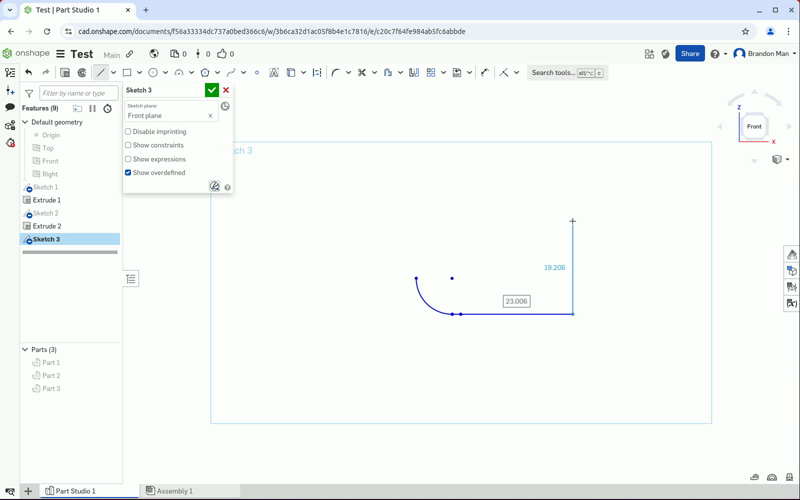
key_up(shift)
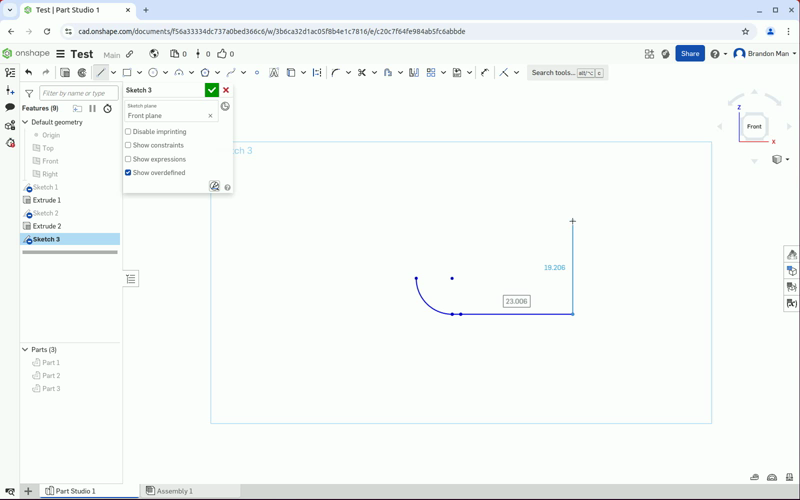
key_down(shift)
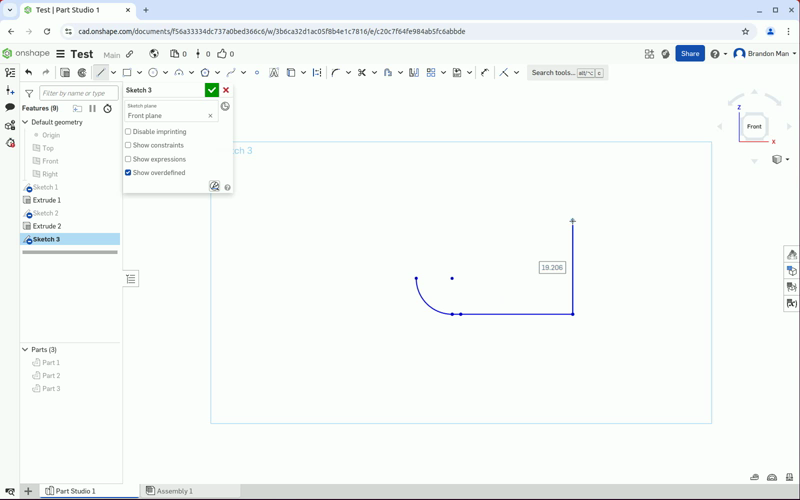
mouse_move(460, 220)
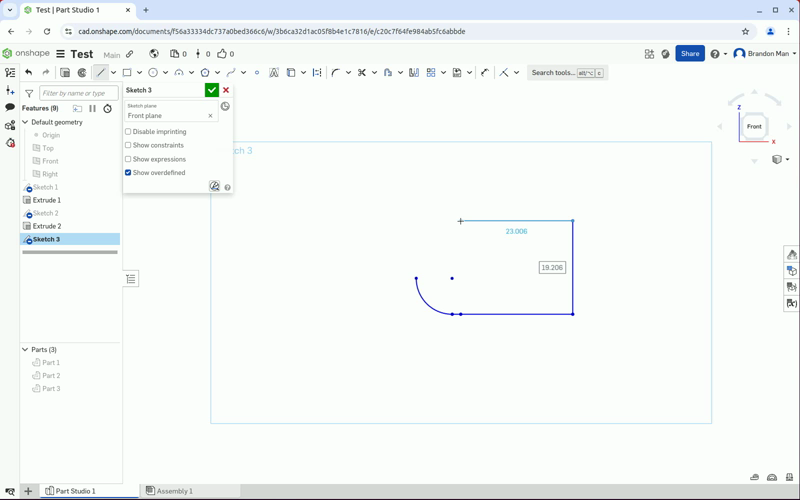
click(460, 220)
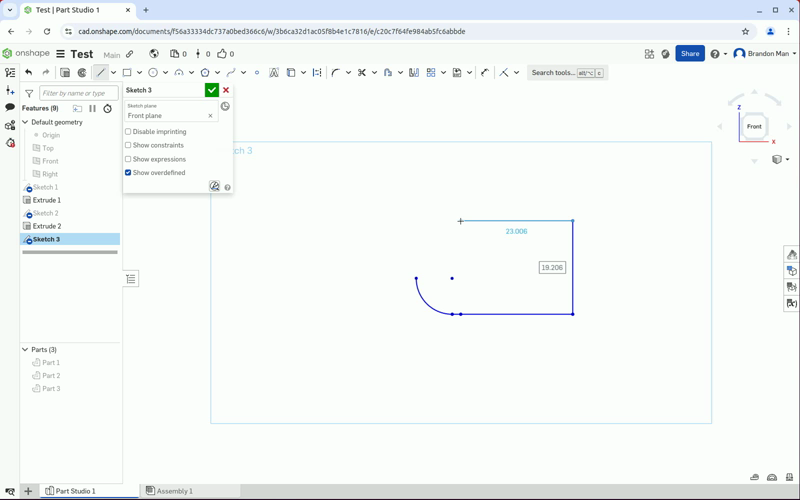
key_up(shift)
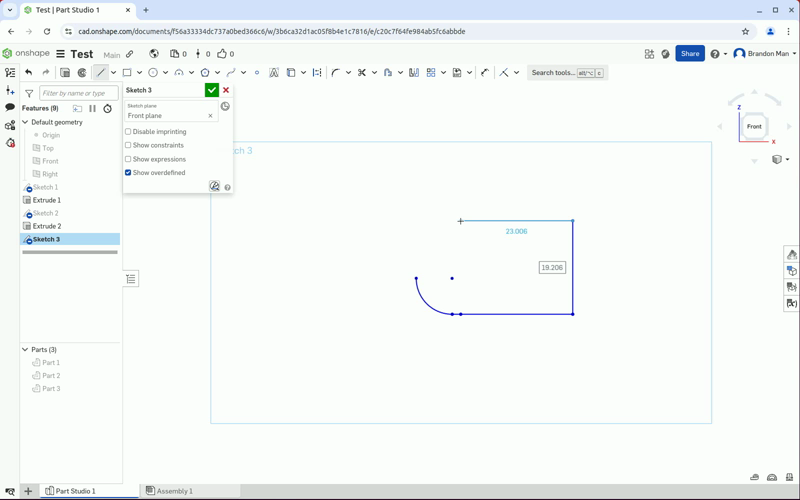
key_down(shift)
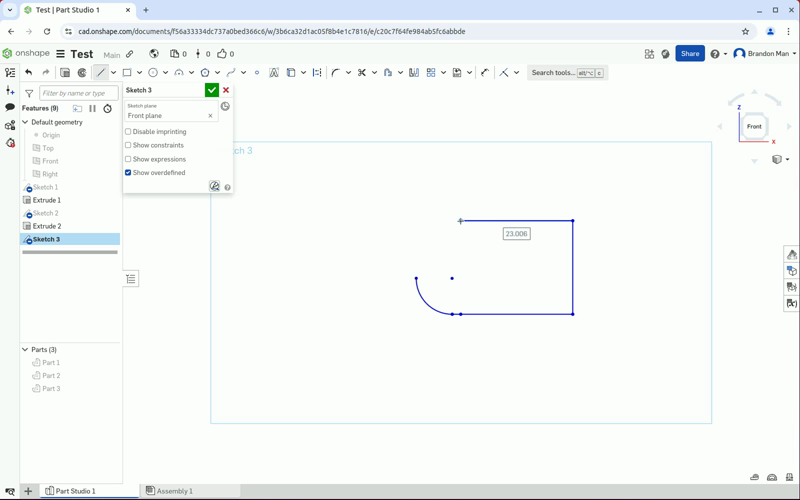
mouse_move(490, 220)
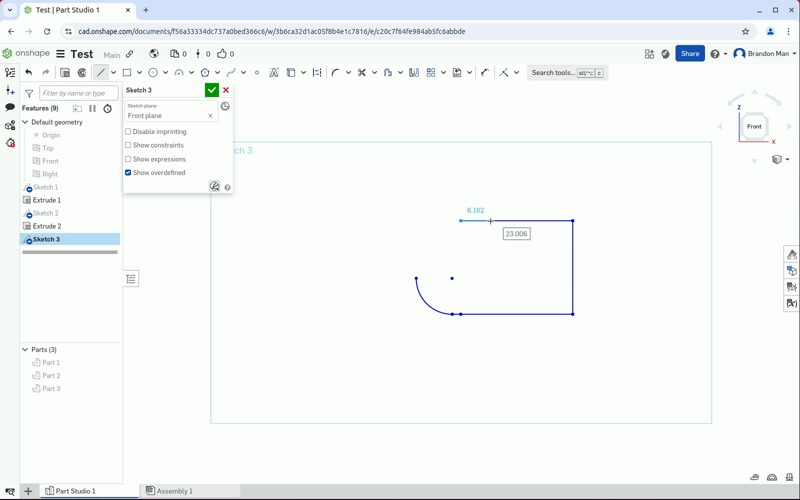
mouse_move(452, 220)
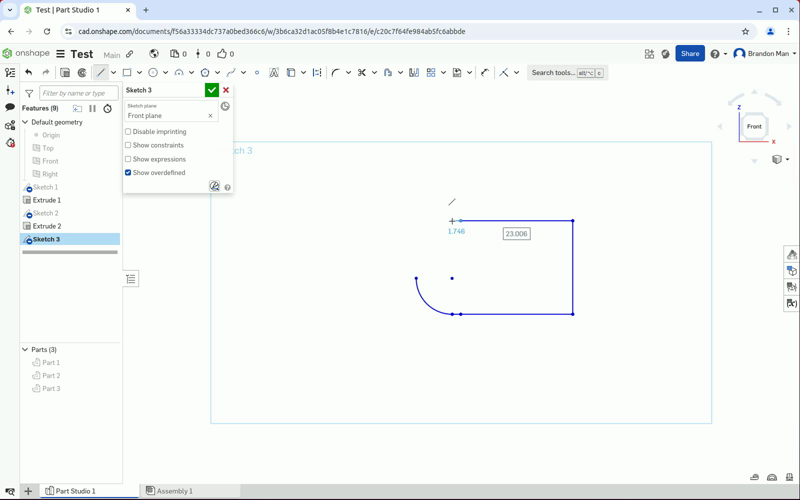
click(452, 220)
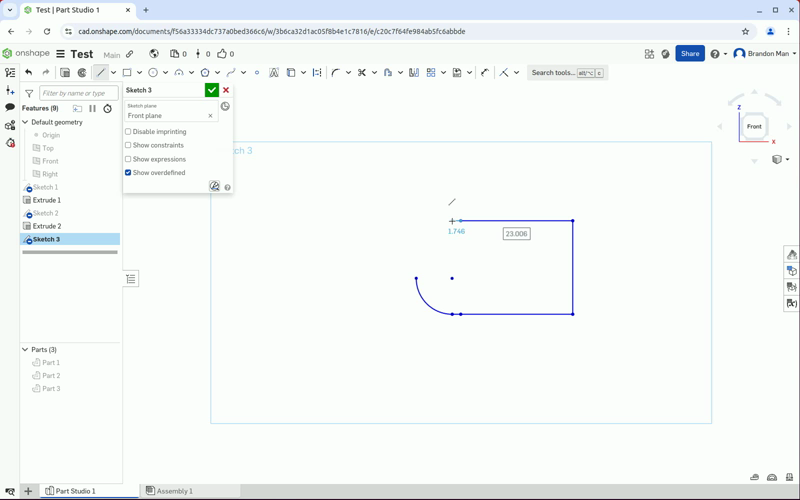
key_up(shift)
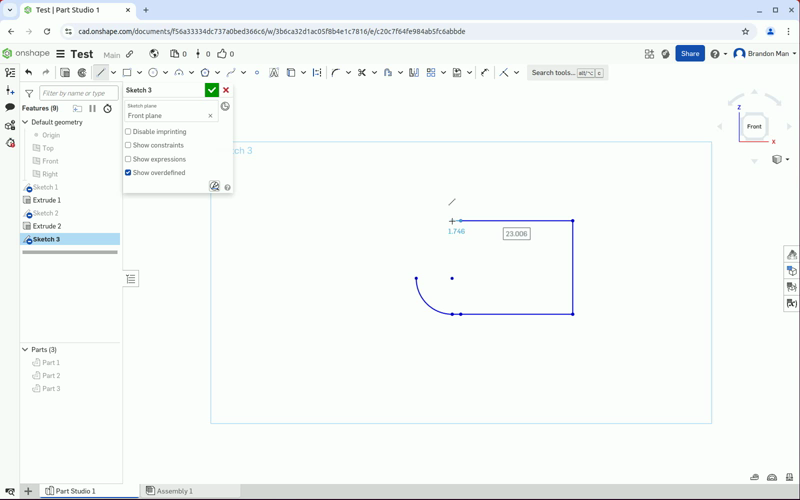
key(esc)
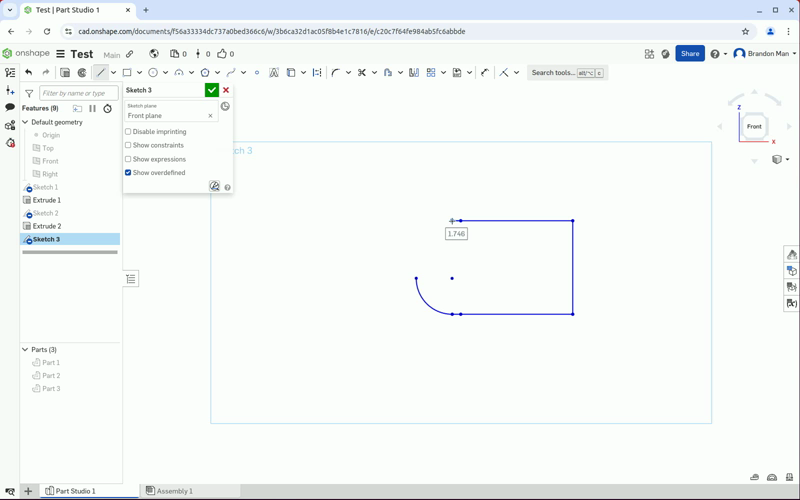
key(a)
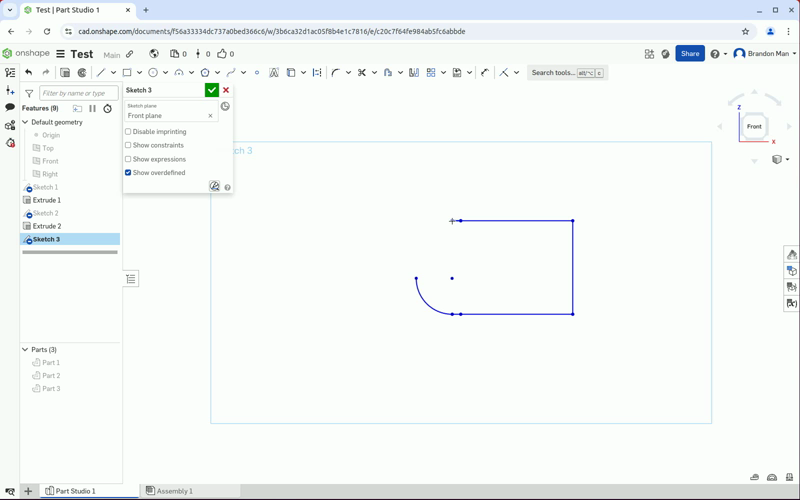
mouse_move(452, 220)
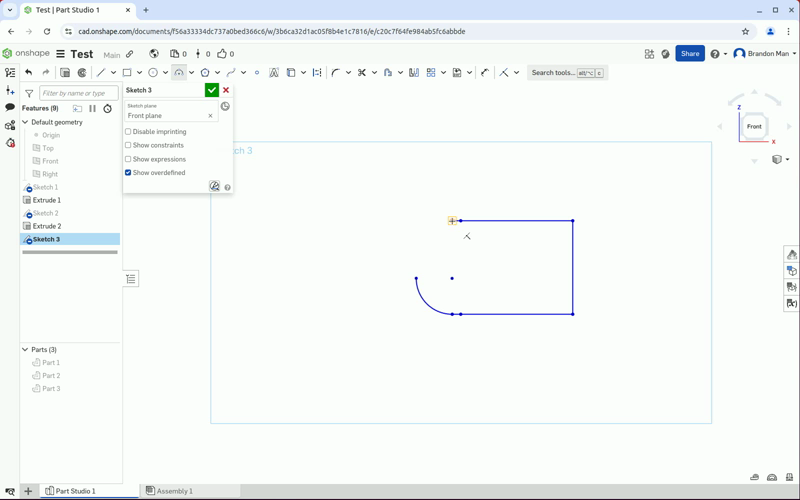
click(452, 220)
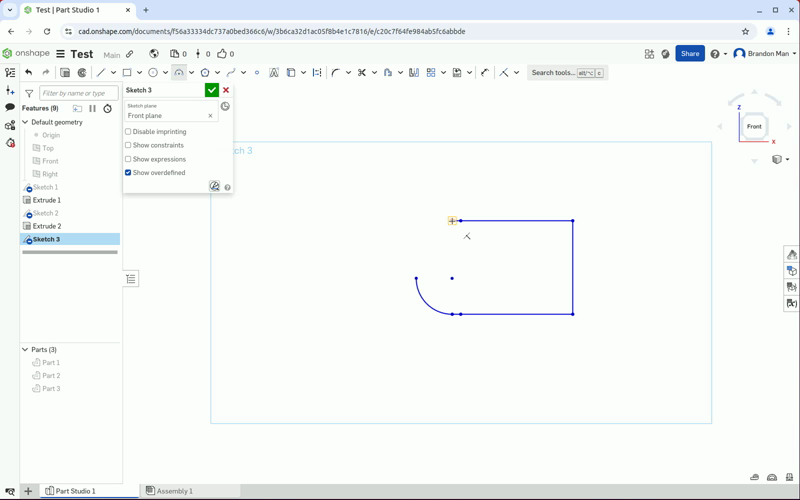
key_down(shift)
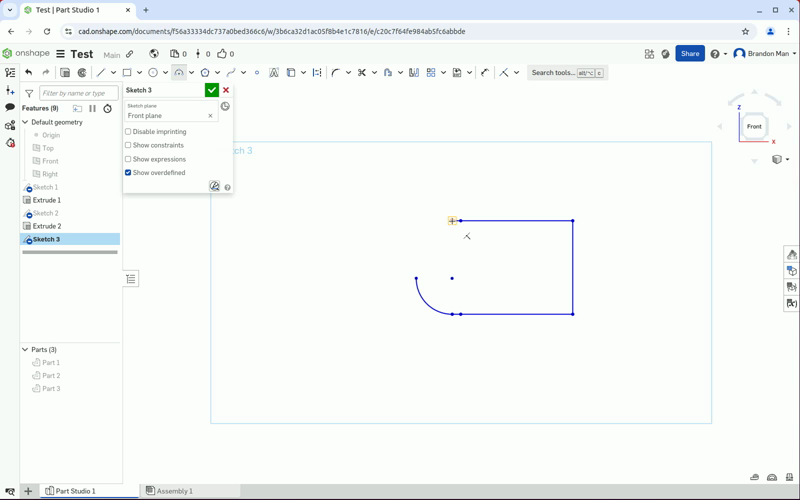
mouse_move(416, 256)
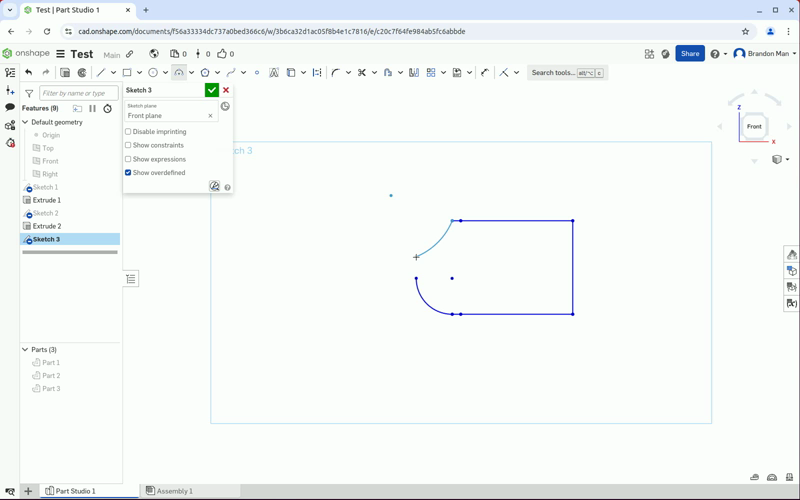
click(416, 256)
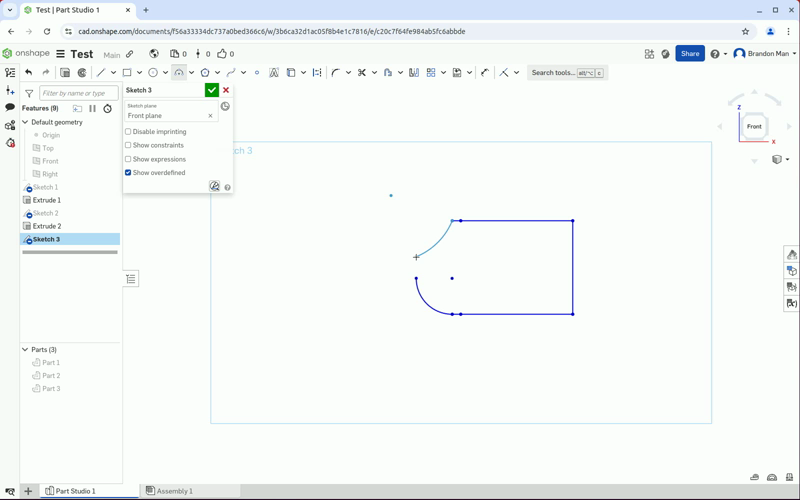
mouse_move(426, 231)
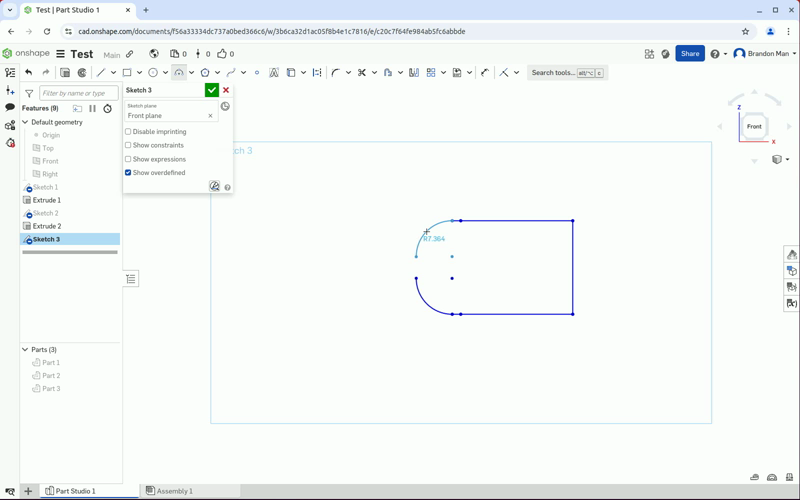
click(426, 231)
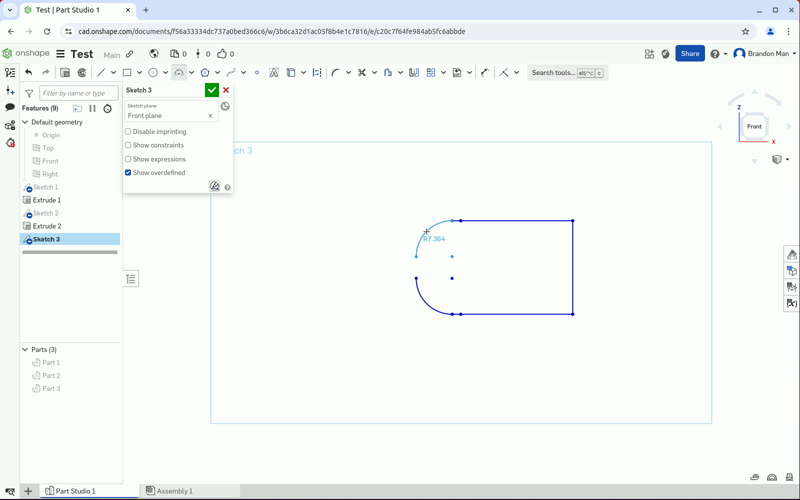
key_up(shift)
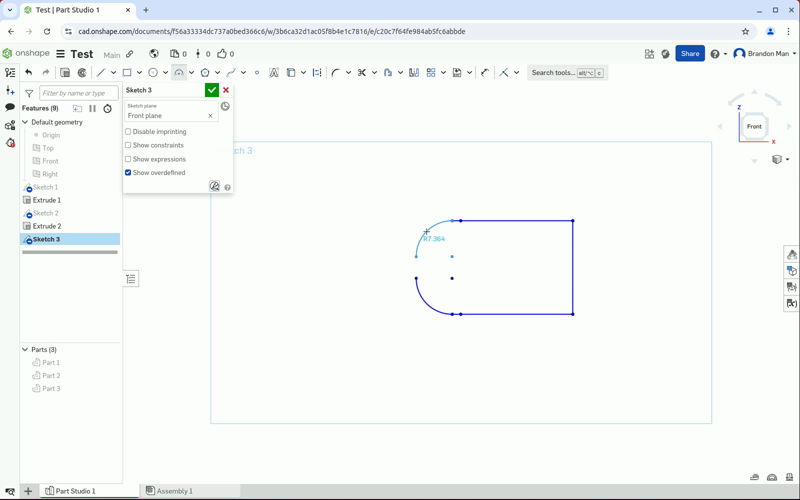
key(esc)
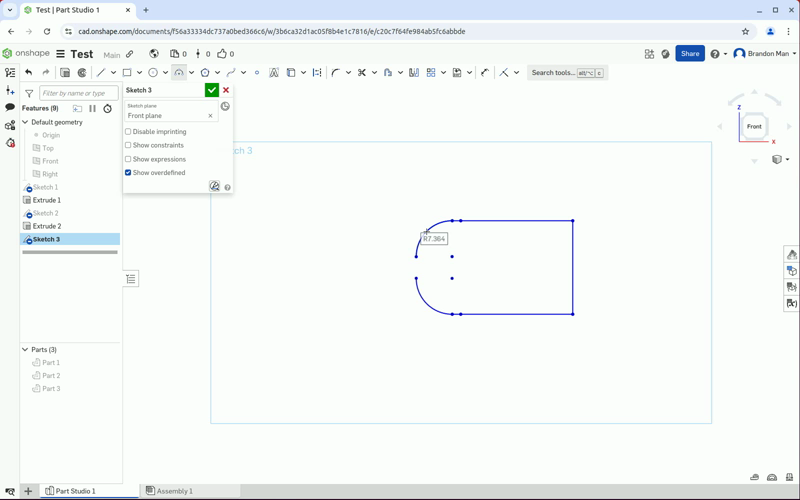
key(l)
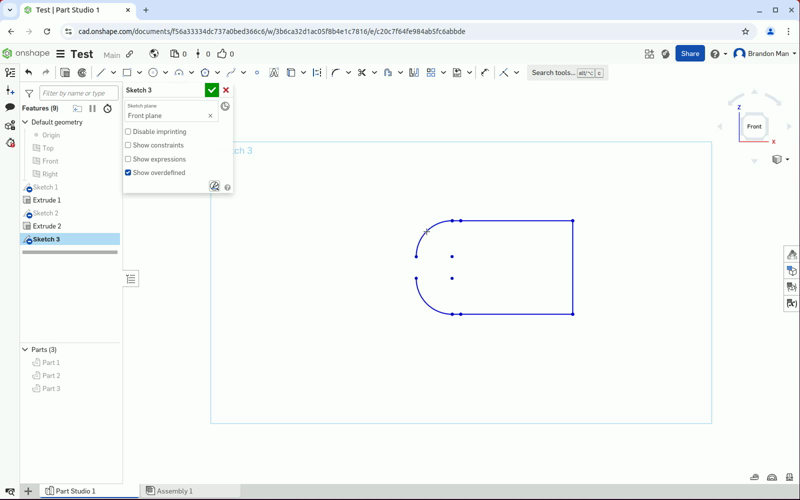
mouse_move(416, 256)
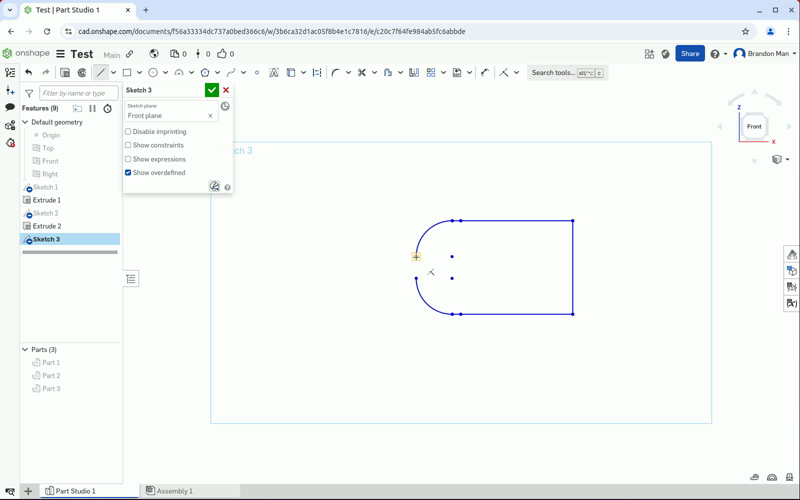
click(416, 256)
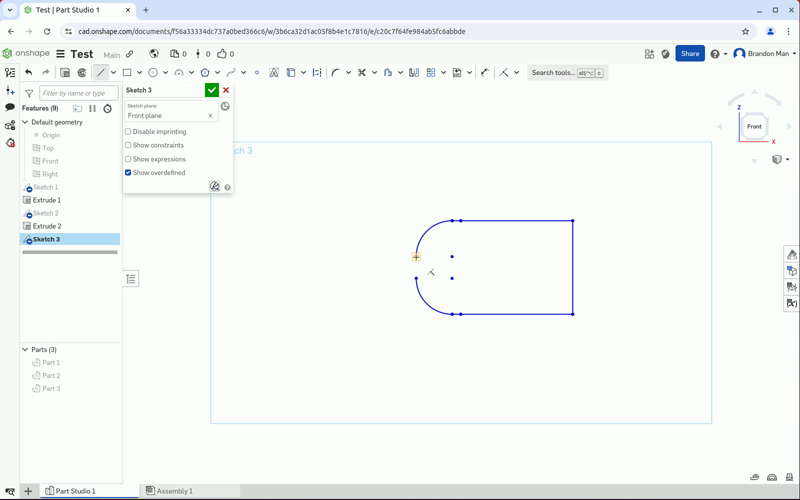
mouse_move(446, 256)
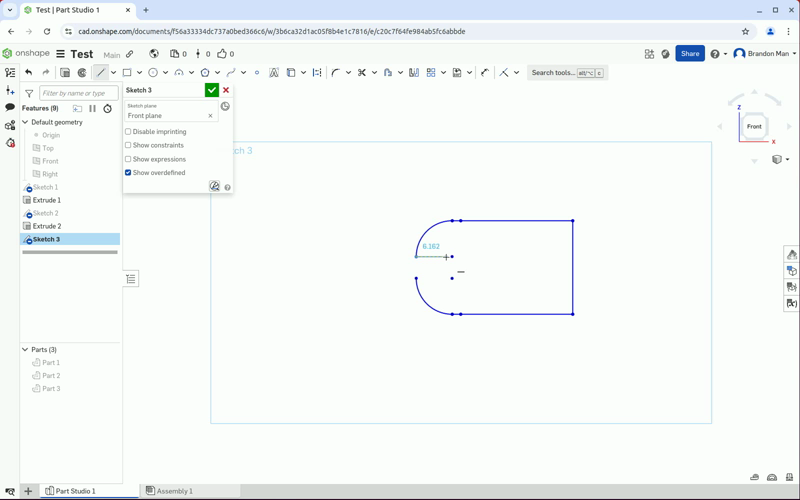
key_down(shift)
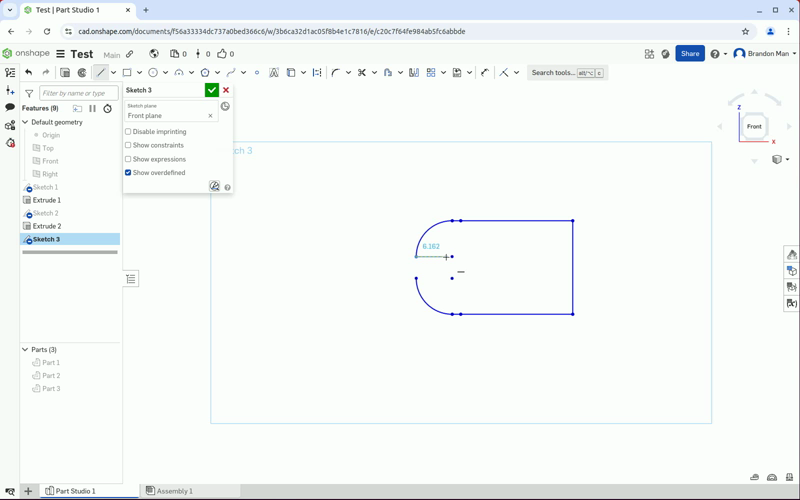
mouse_move(416, 278)
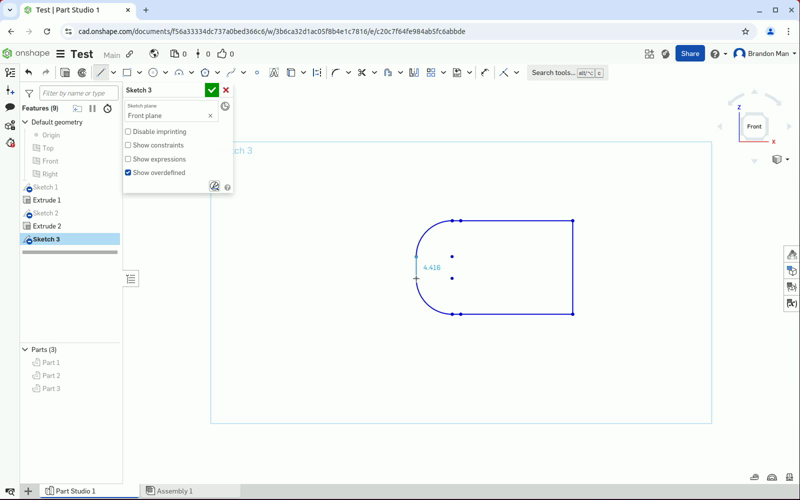
key_up(shift)
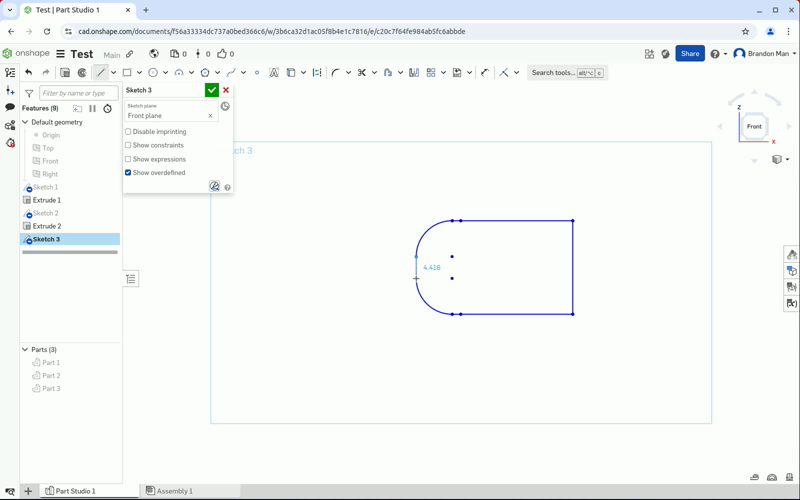
click(416, 278)
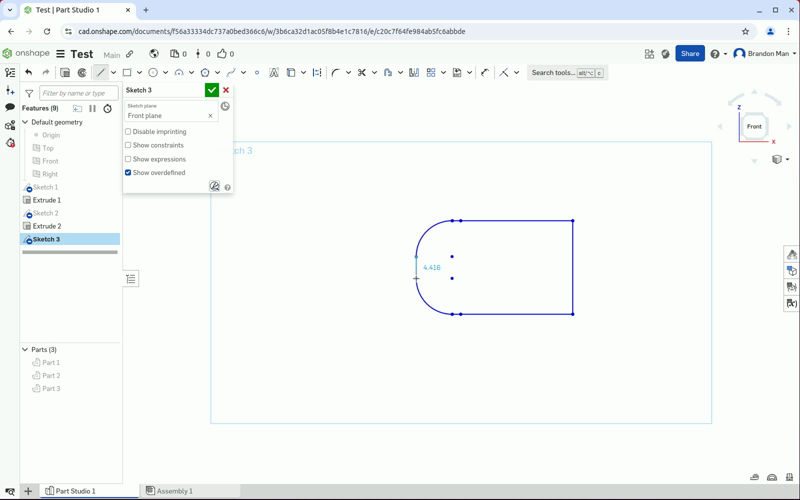
key(esc)
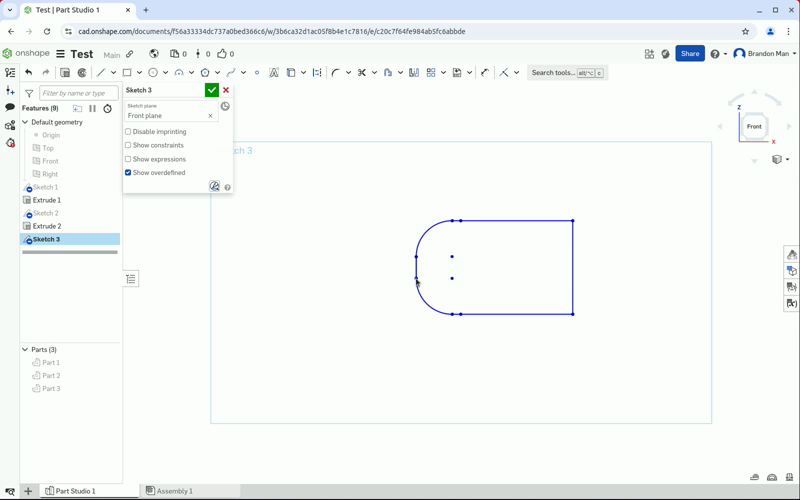
key(l)
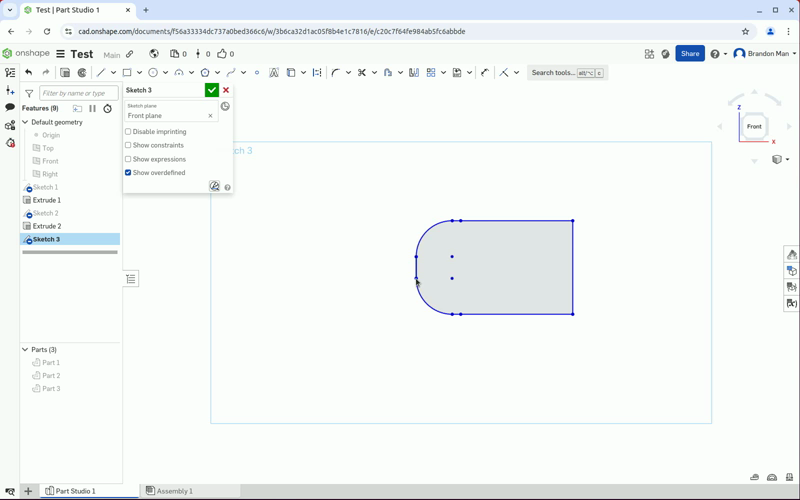
key_down(shift)
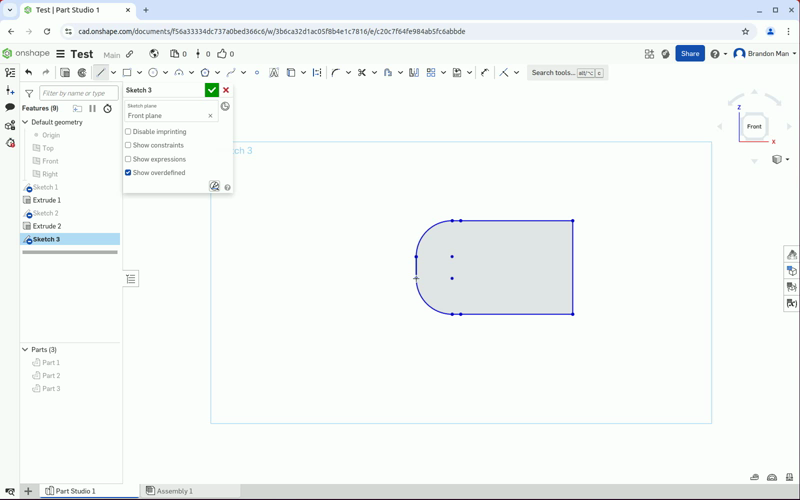
mouse_move(444, 270)
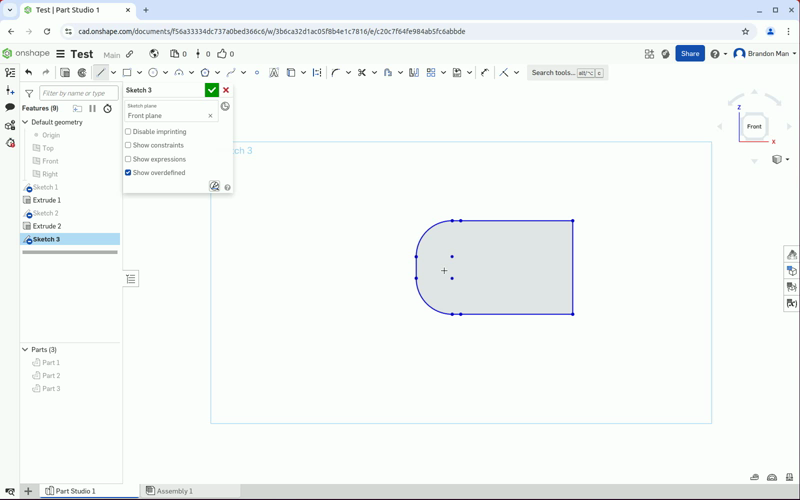
click(444, 270)
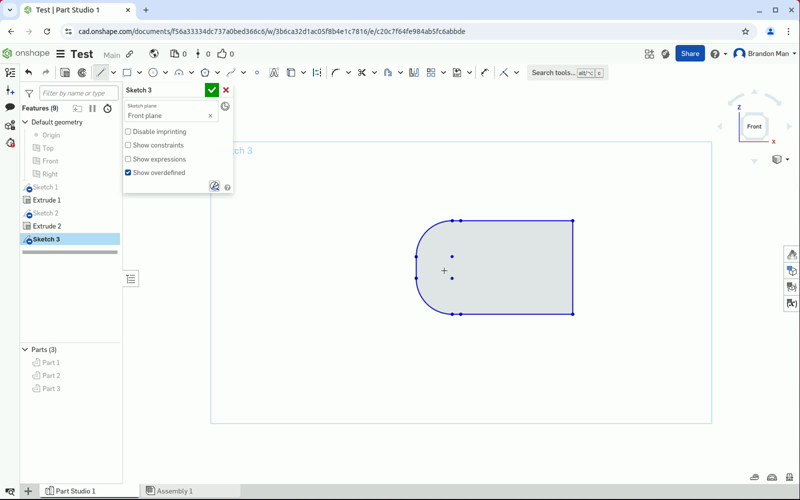
key_up(shift)
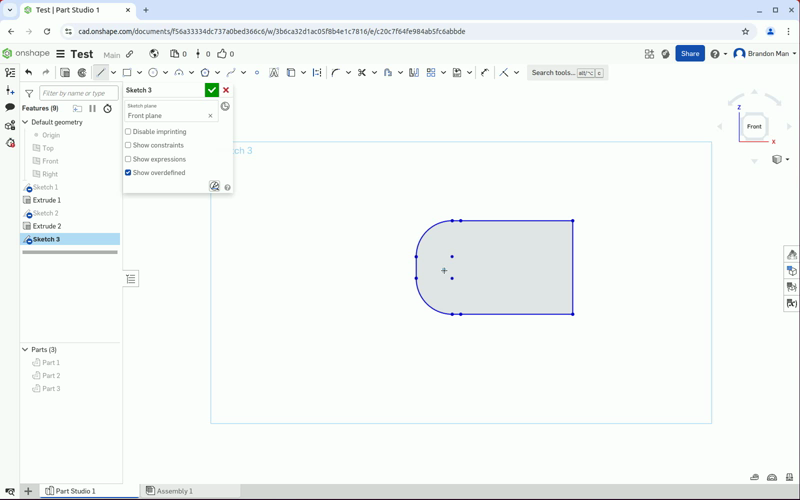
key_down(shift)
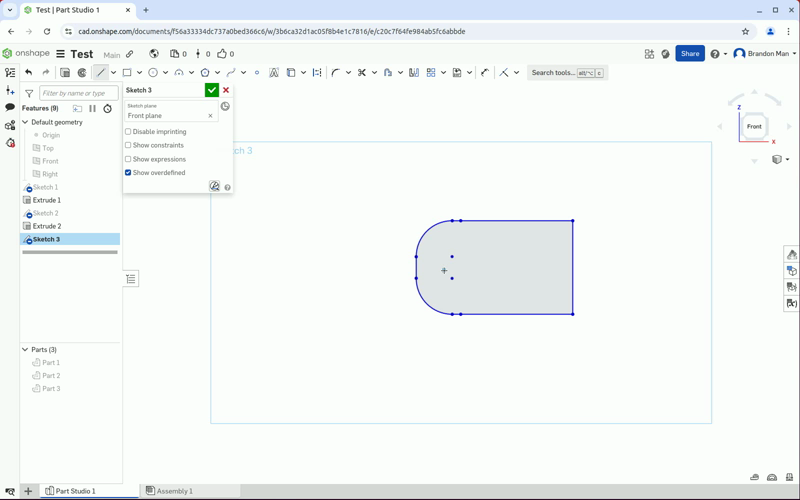
mouse_move(474, 270)
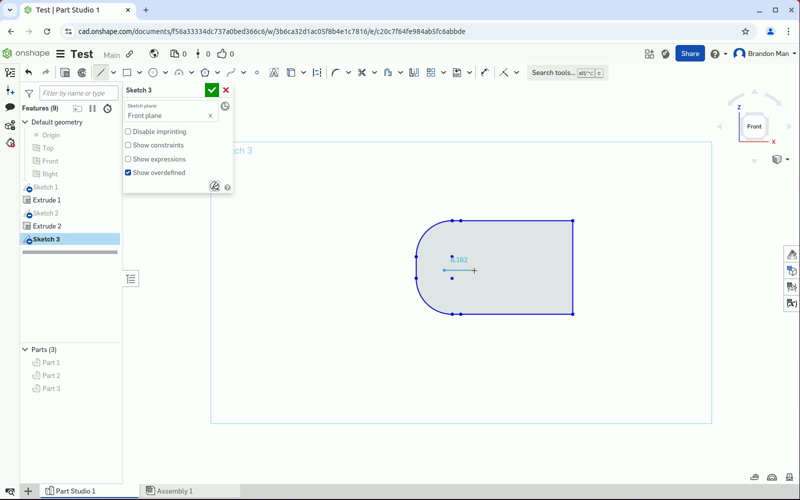
mouse_move(449, 286)
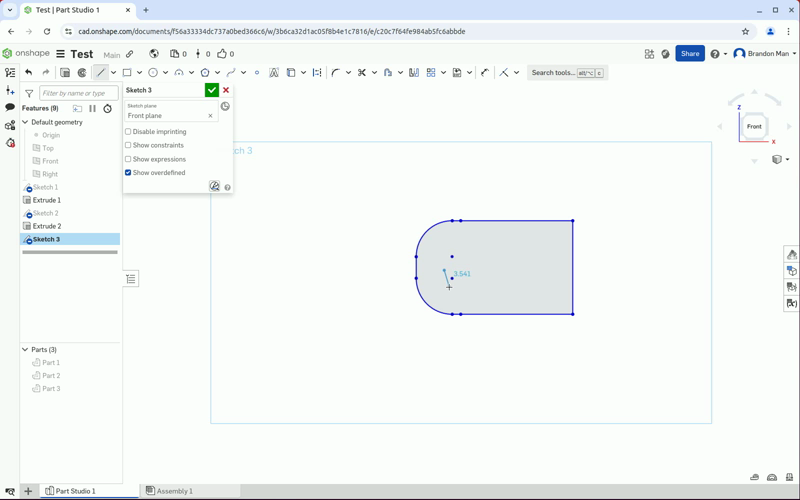
click(449, 286)
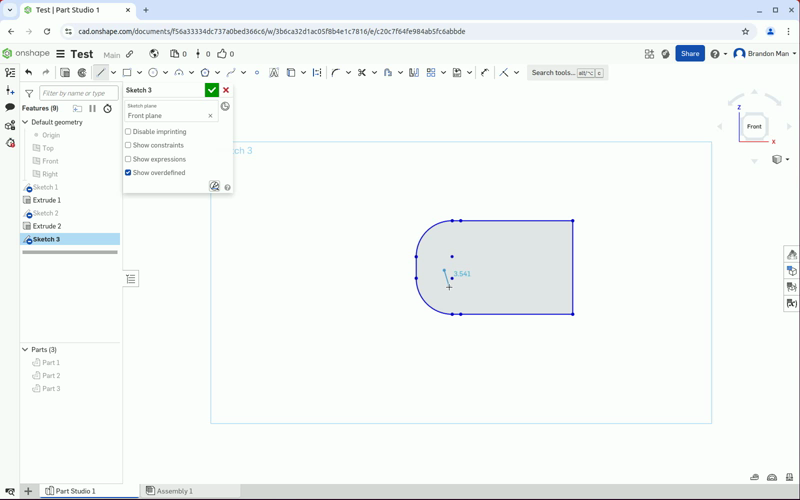
key_up(shift)
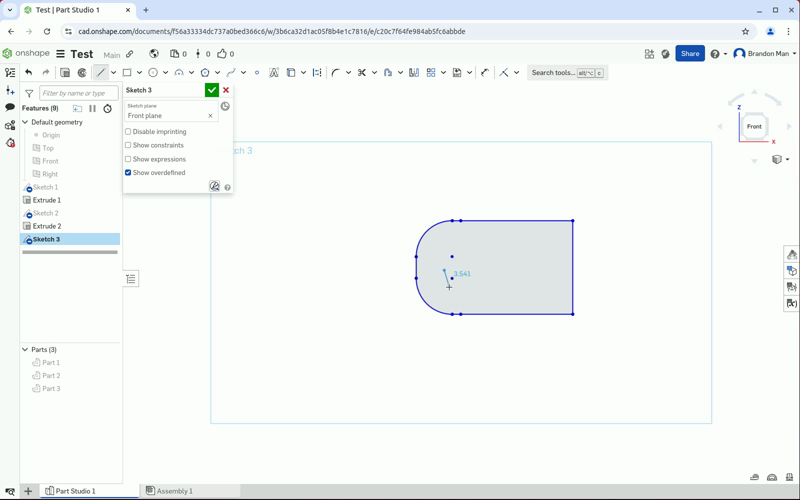
key(esc)
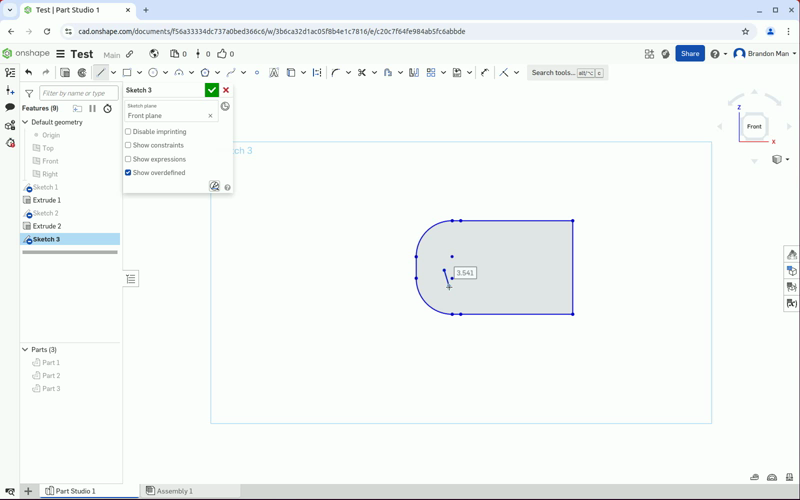
key(a)
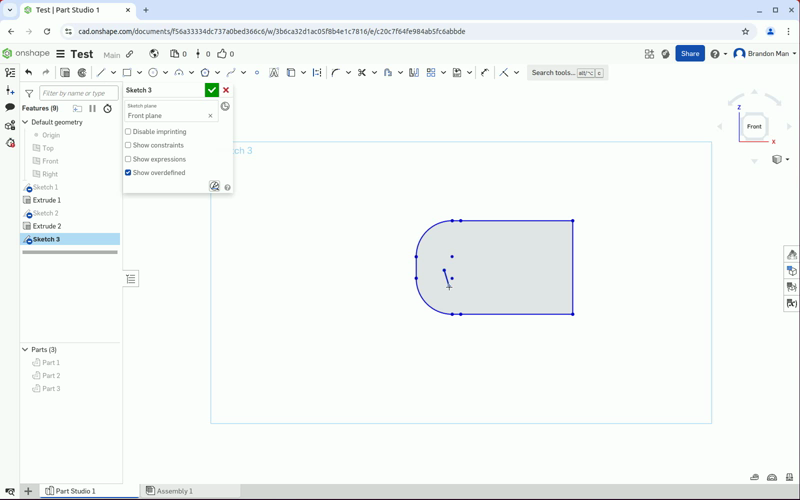
mouse_move(449, 286)
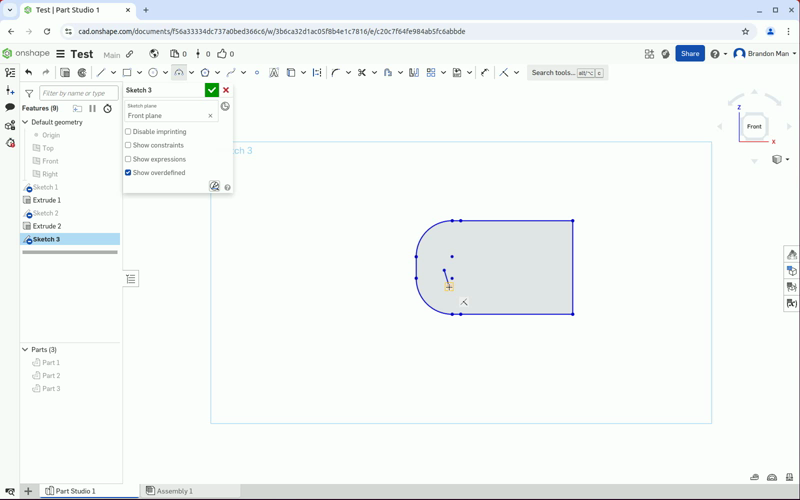
click(449, 286)
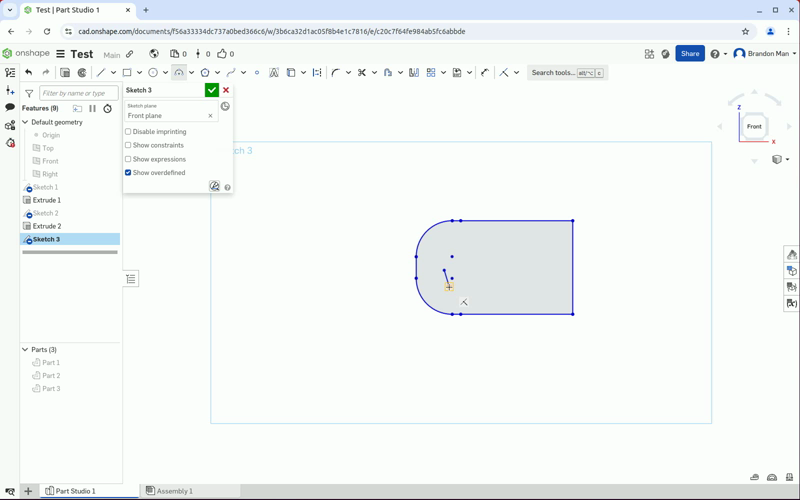
key_down(shift)
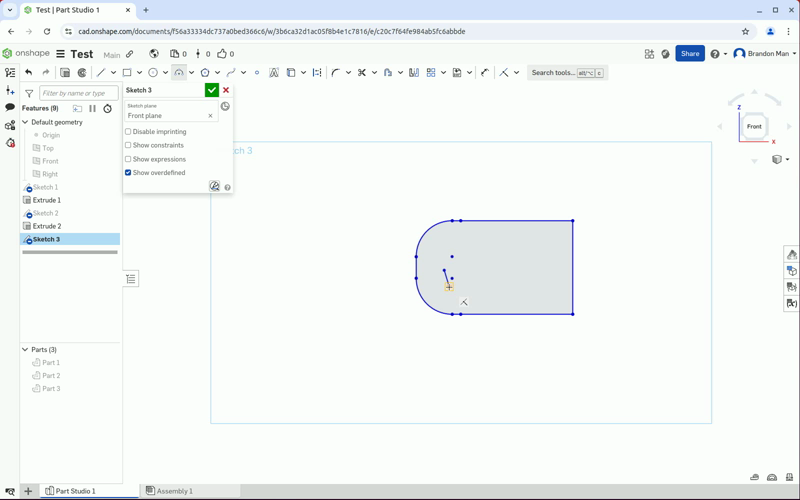
mouse_move(467, 273)
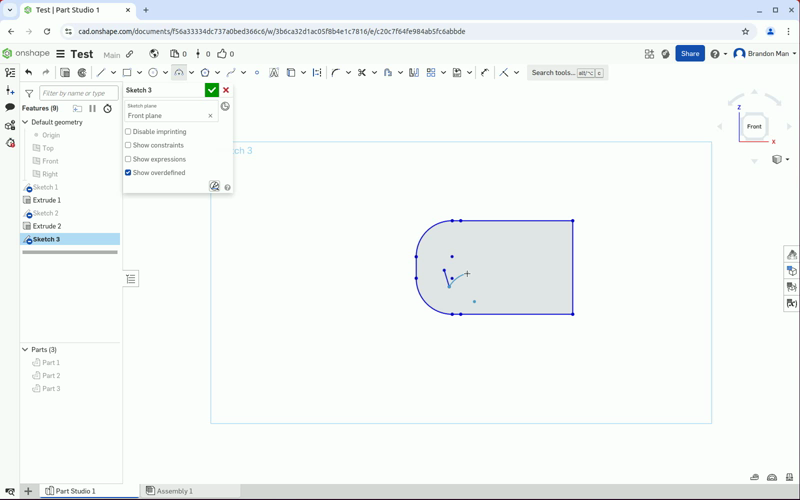
click(467, 273)
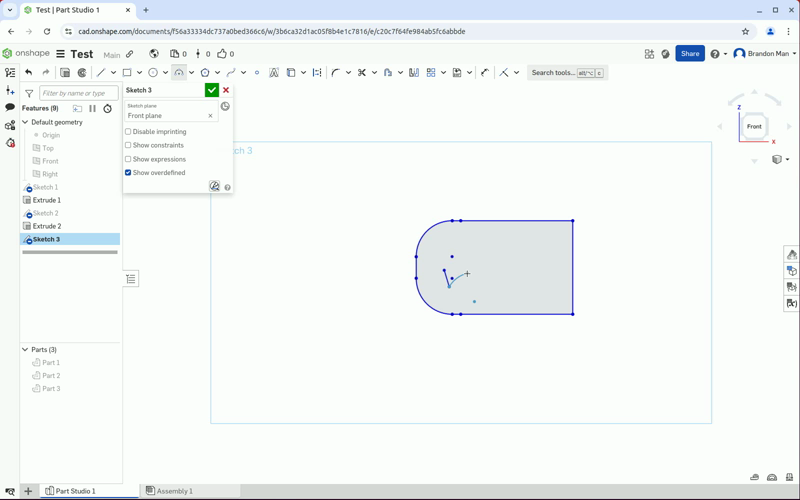
mouse_move(467, 292)
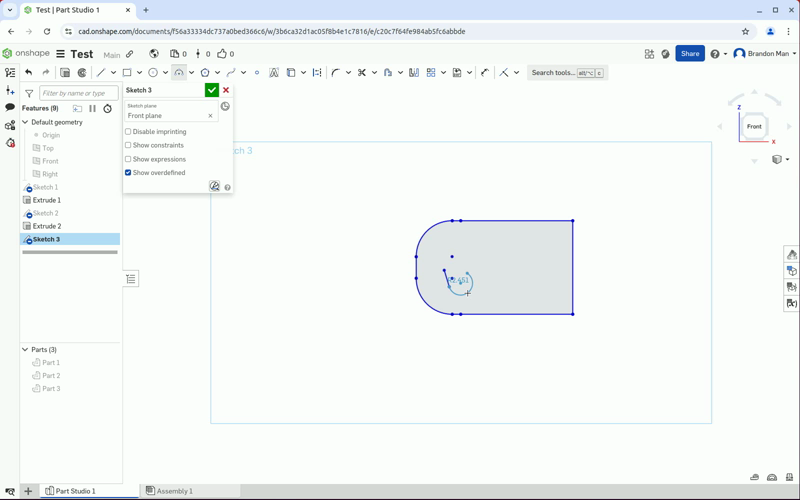
click(467, 292)
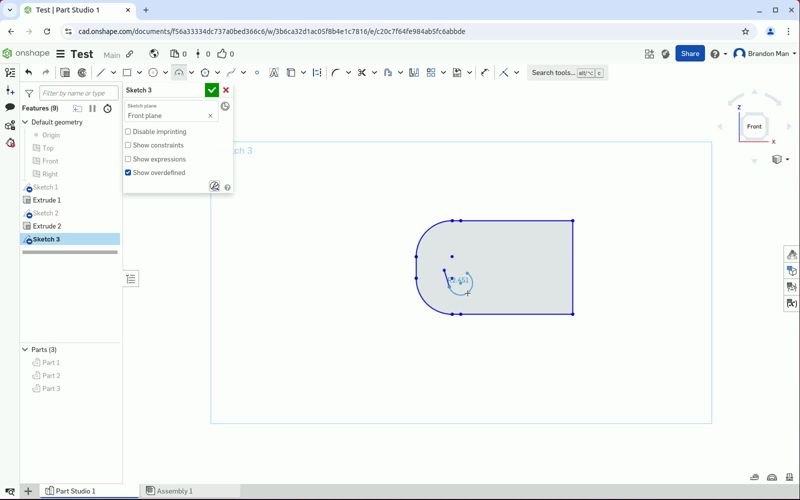
key_up(shift)
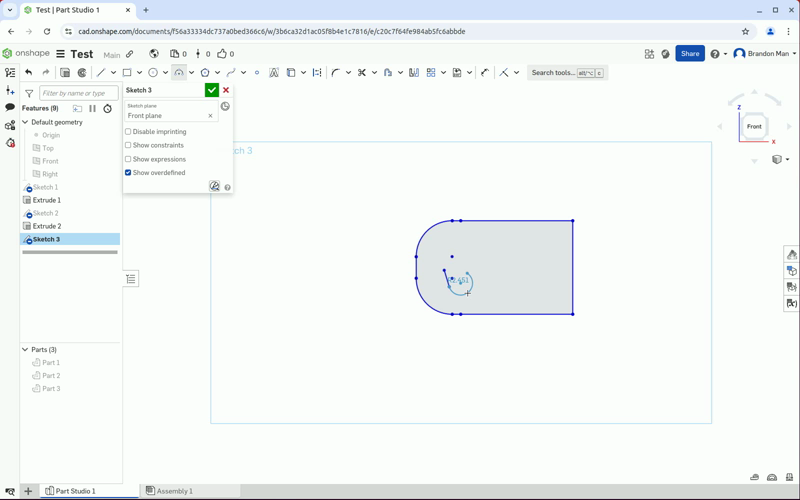
key(esc)
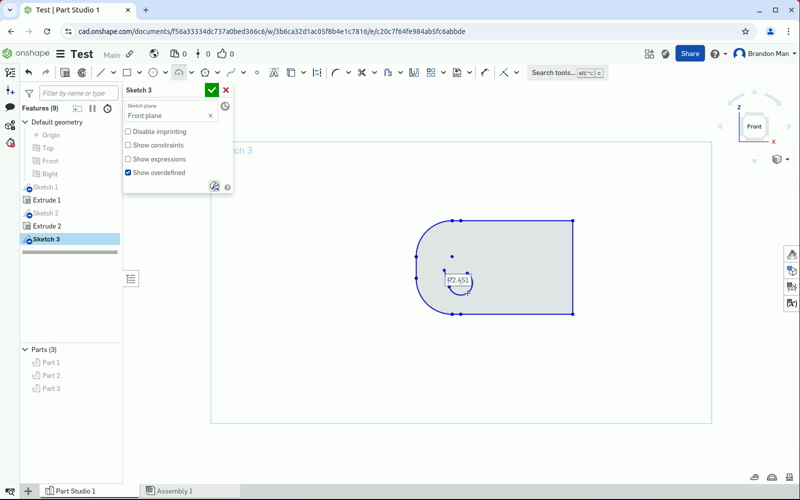
key(l)
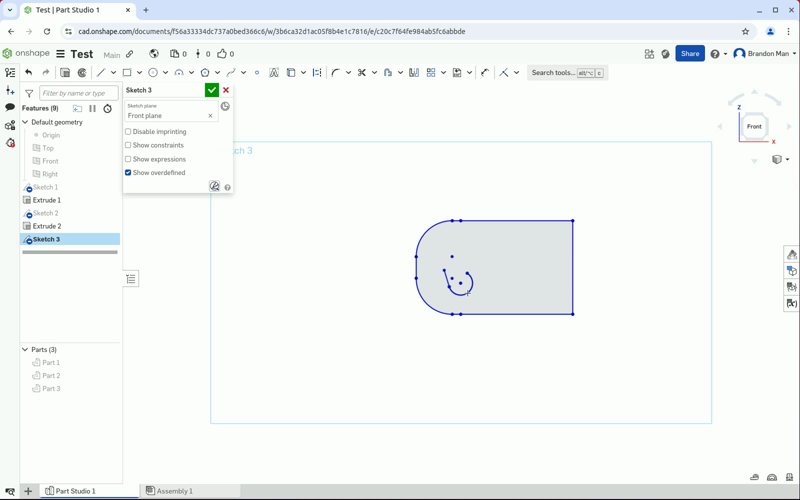
mouse_move(467, 273)
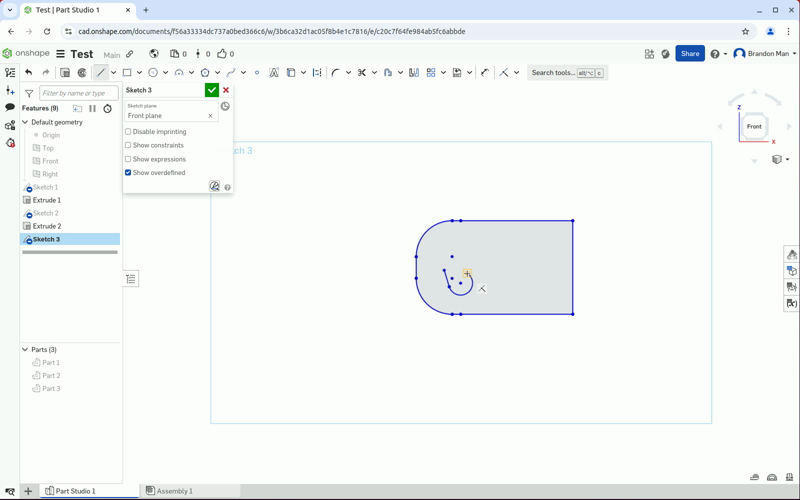
click(467, 273)
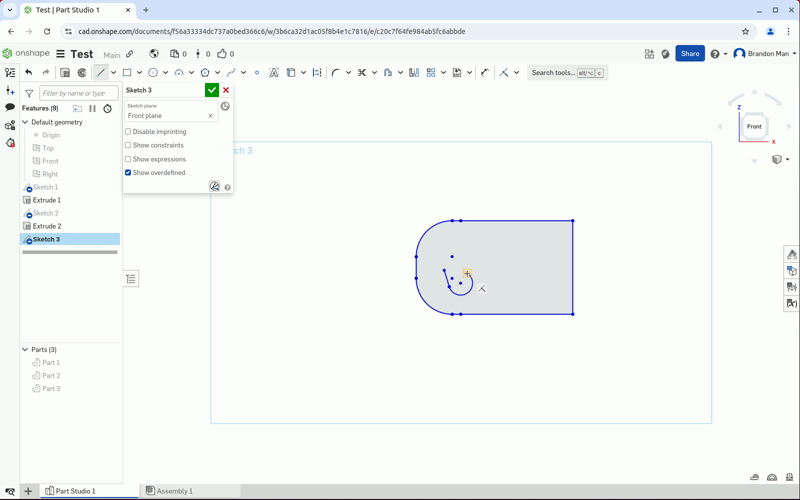
key_down(shift)
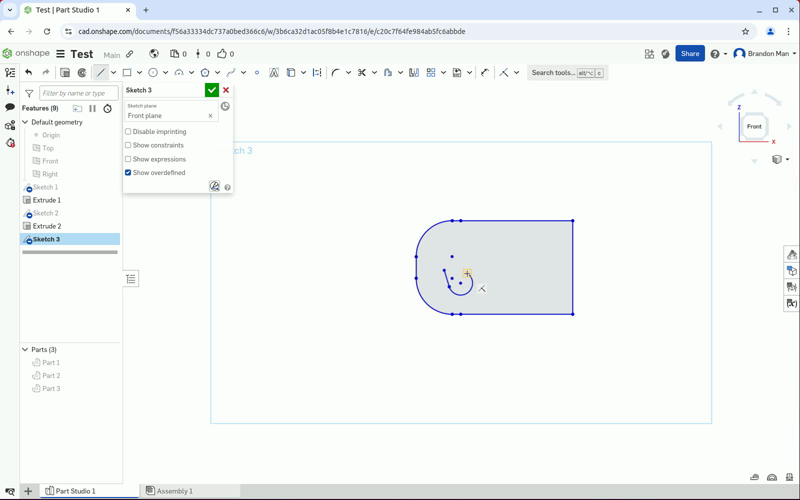
mouse_move(497, 273)
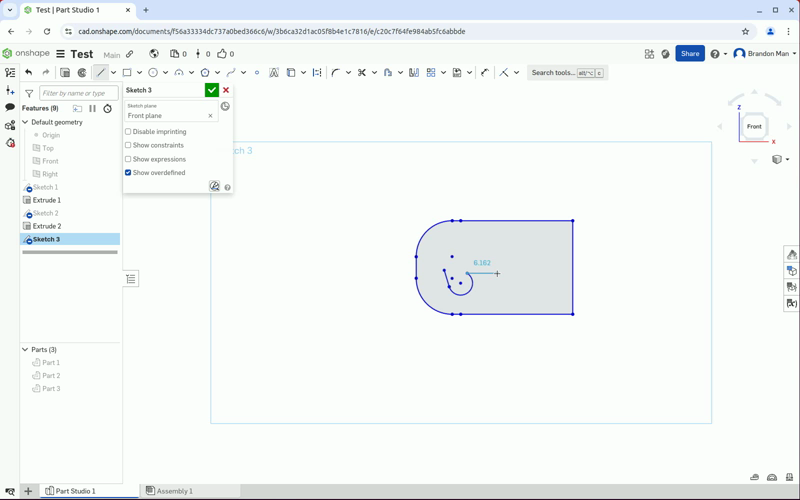
mouse_move(465, 266)
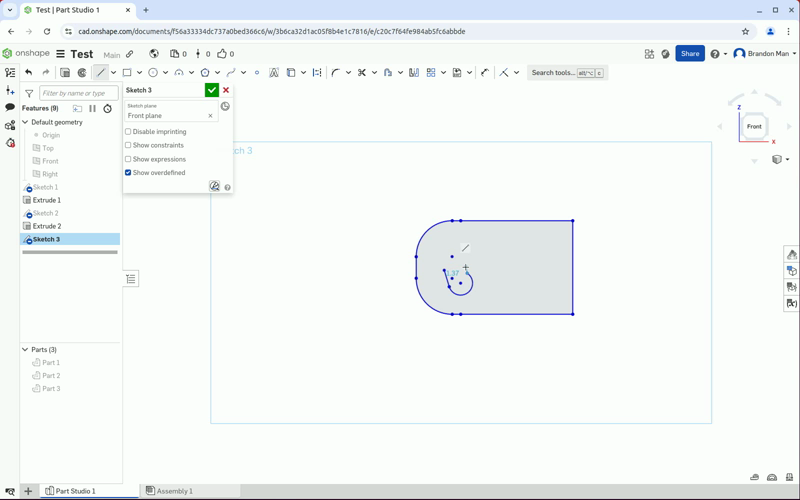
scroll(6)
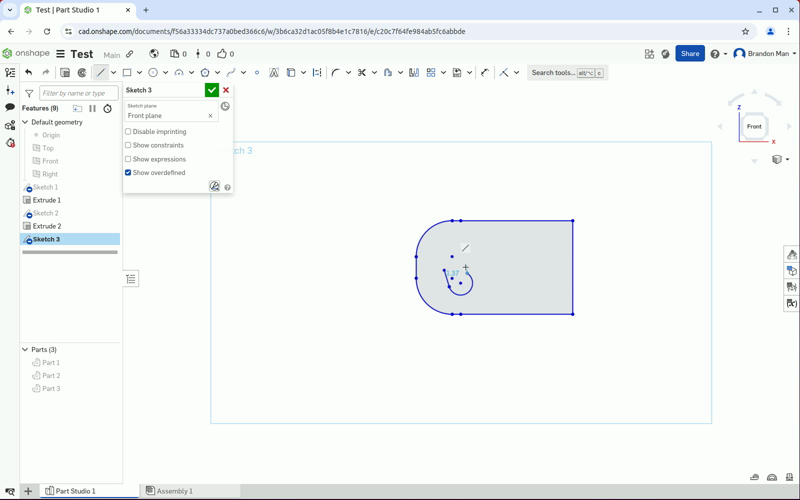
scroll(6)
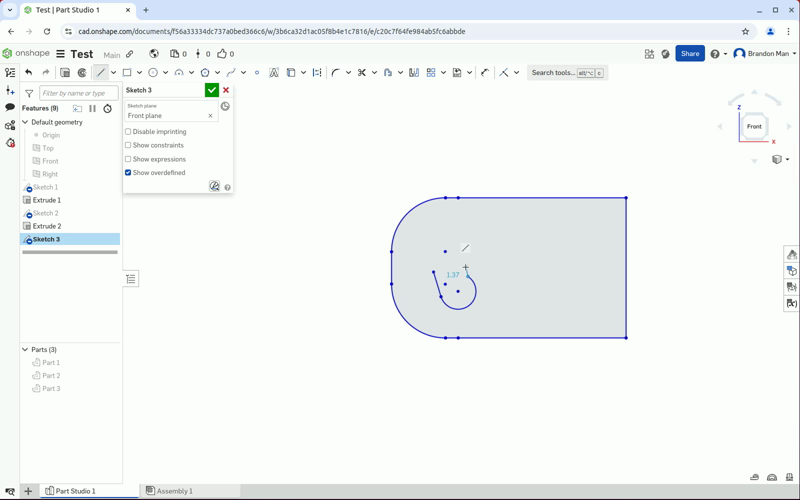
scroll(6)
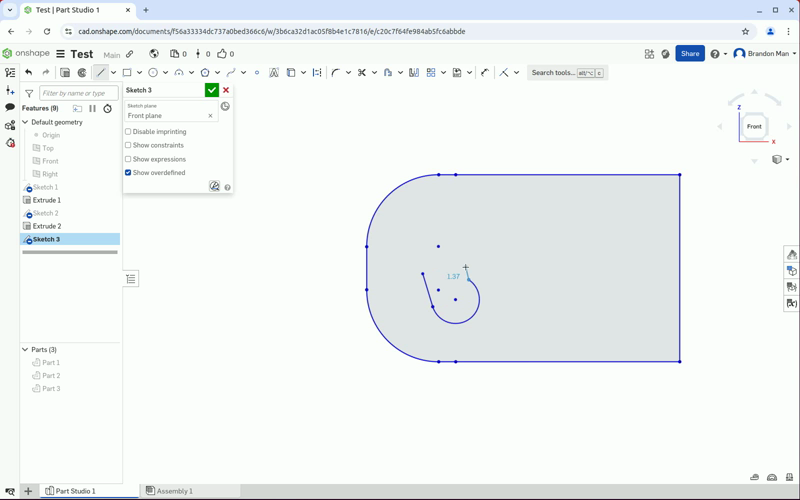
scroll(6)
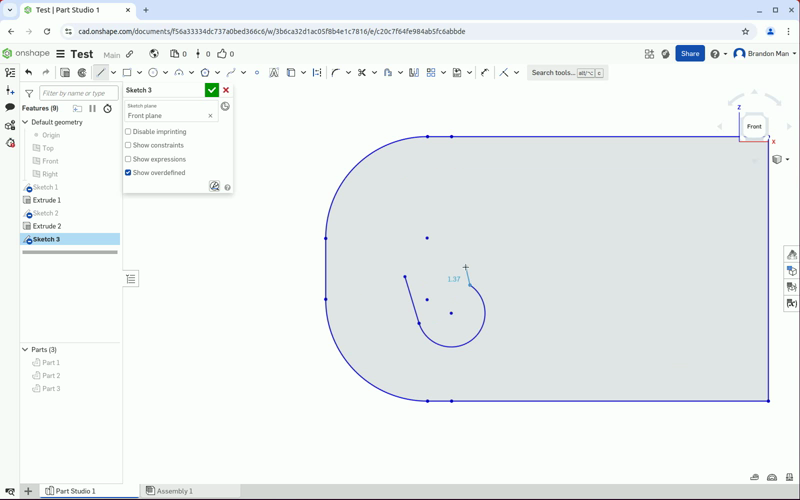
scroll(6)
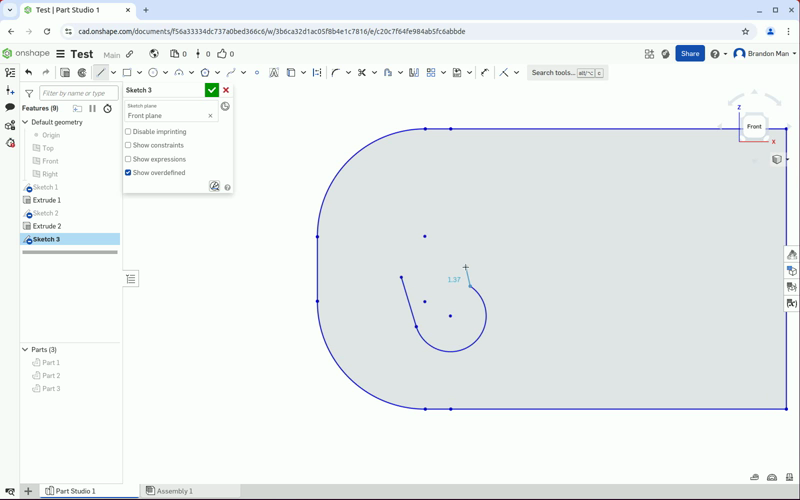
scroll(6)
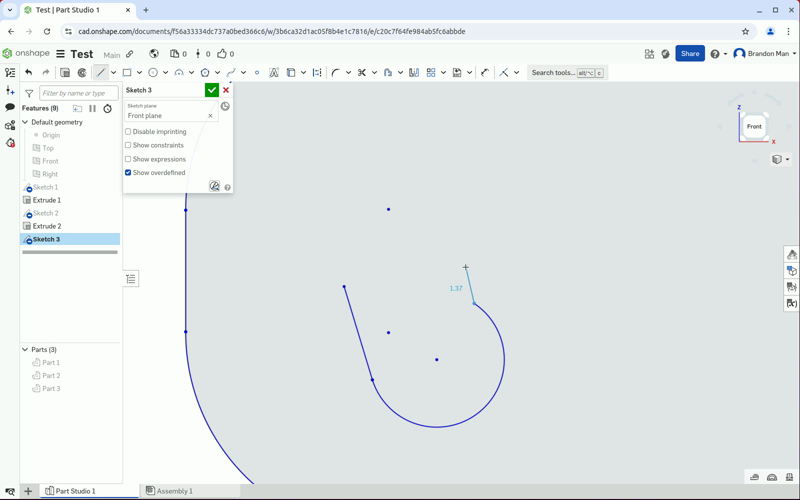
scroll(6)
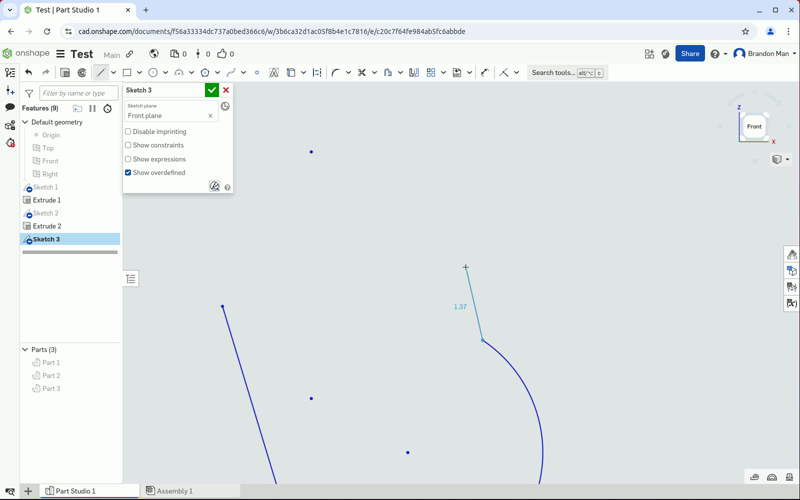
click(465, 266)
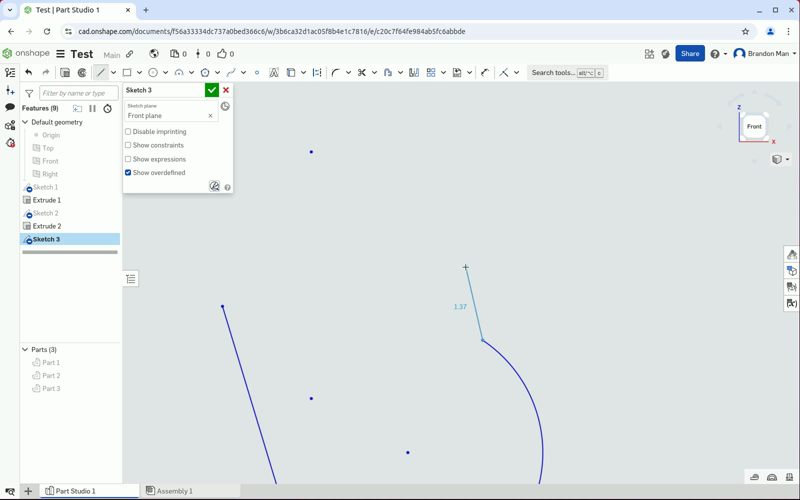
scroll(-6)
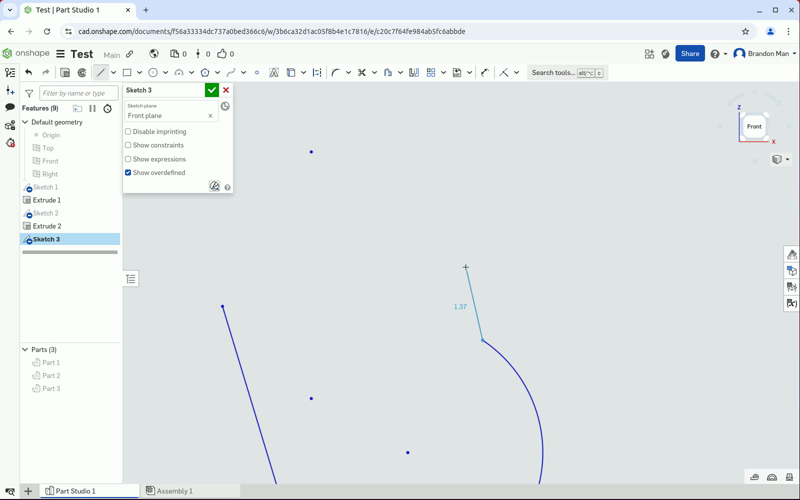
scroll(-6)
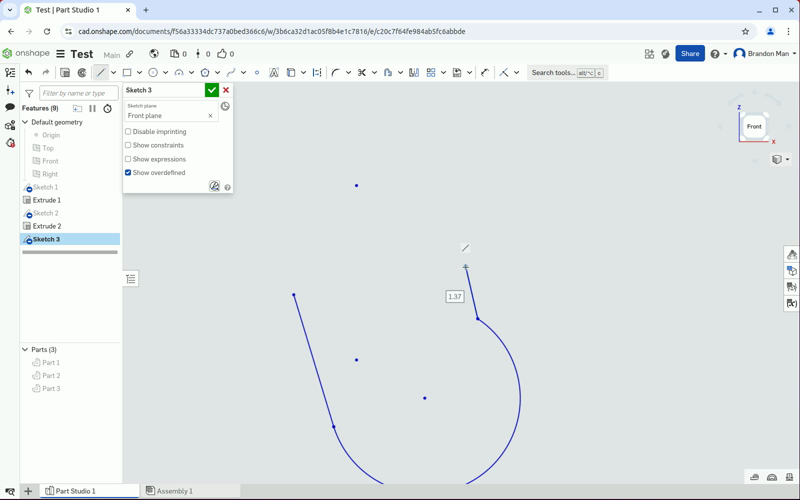
scroll(-6)
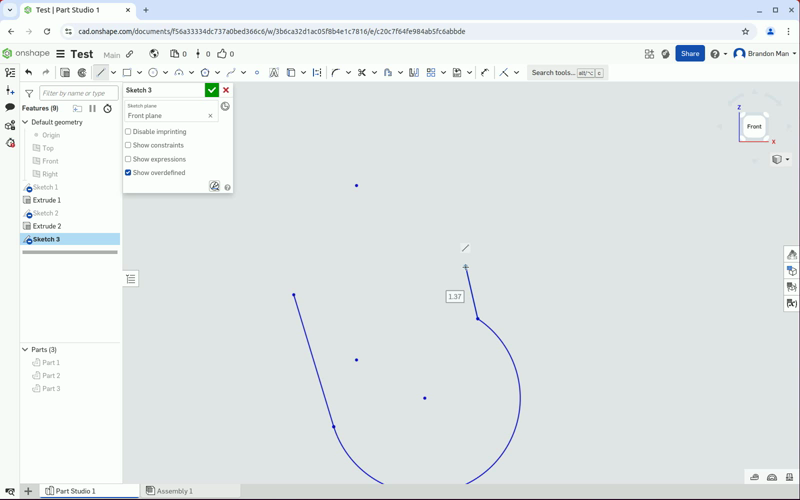
scroll(-6)
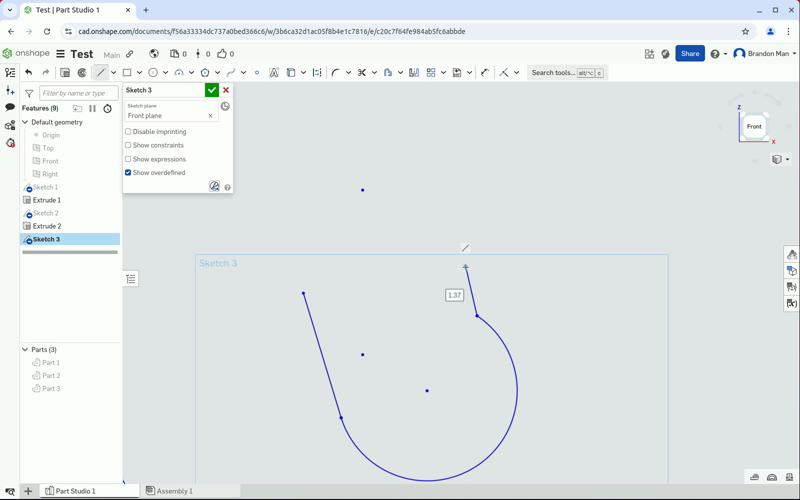
scroll(-6)
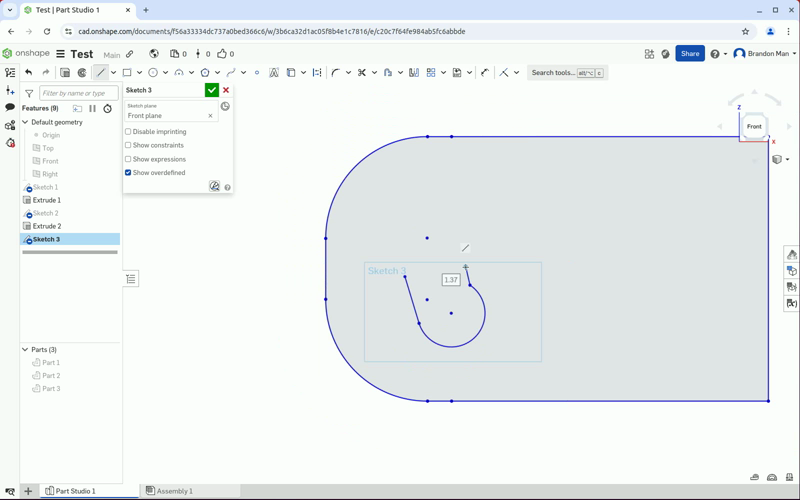
scroll(-6)
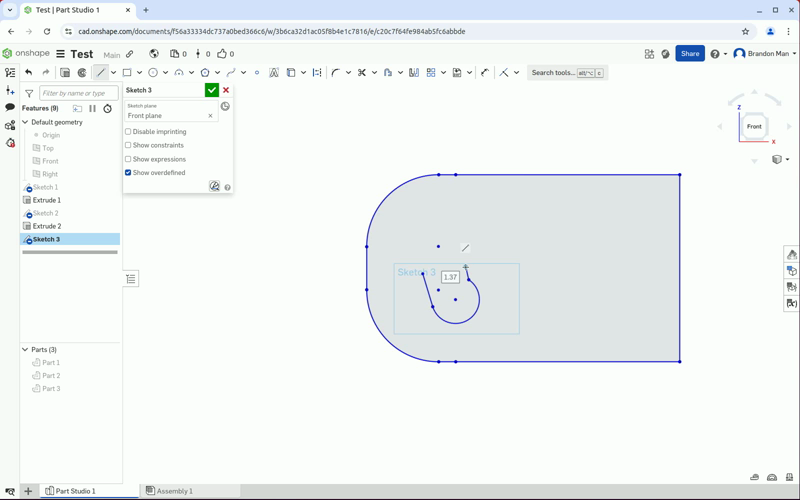
scroll(-6)
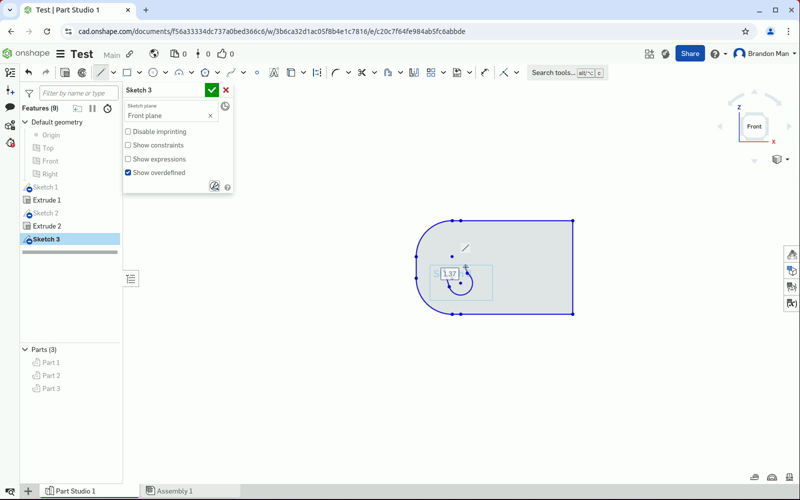
key_up(shift)
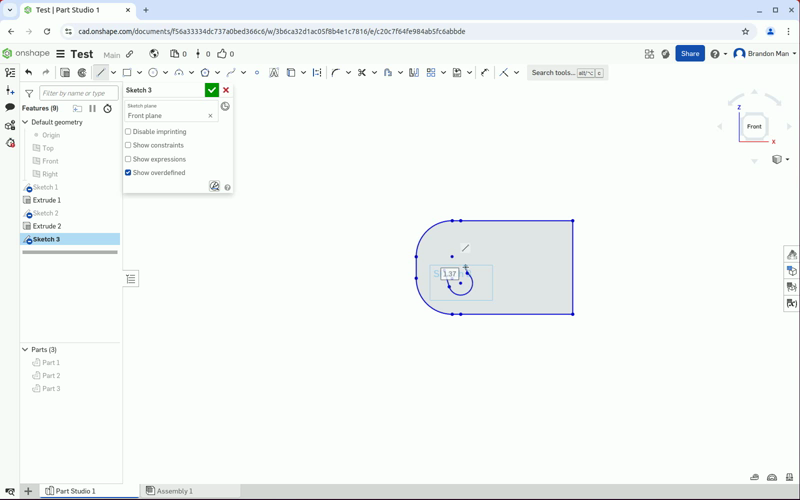
key(esc)
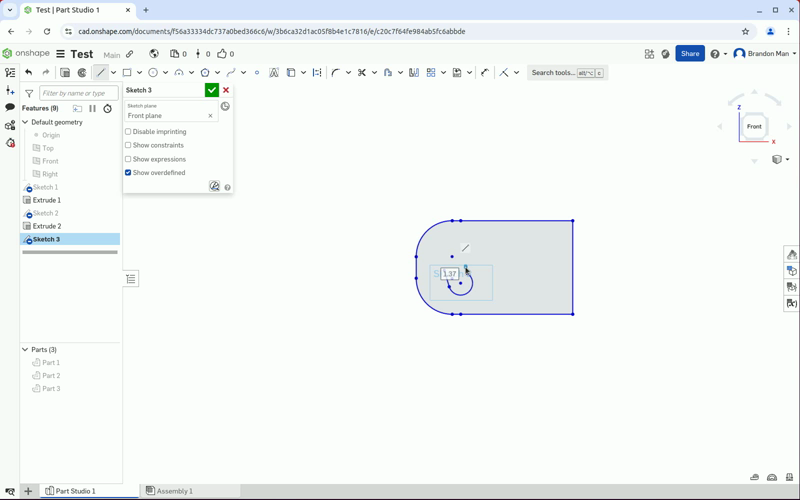
key(a)
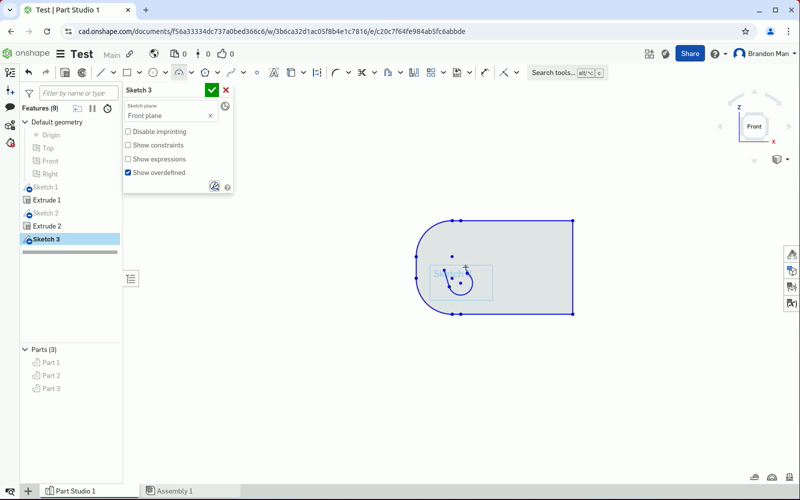
mouse_move(465, 266)
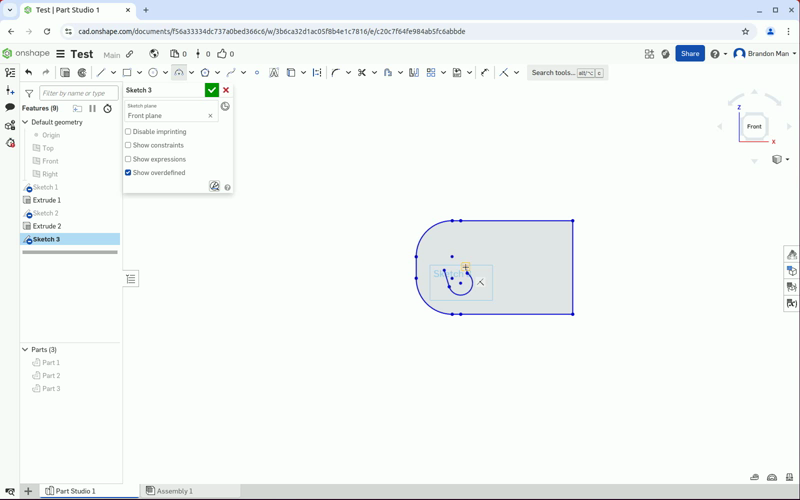
click(465, 266)
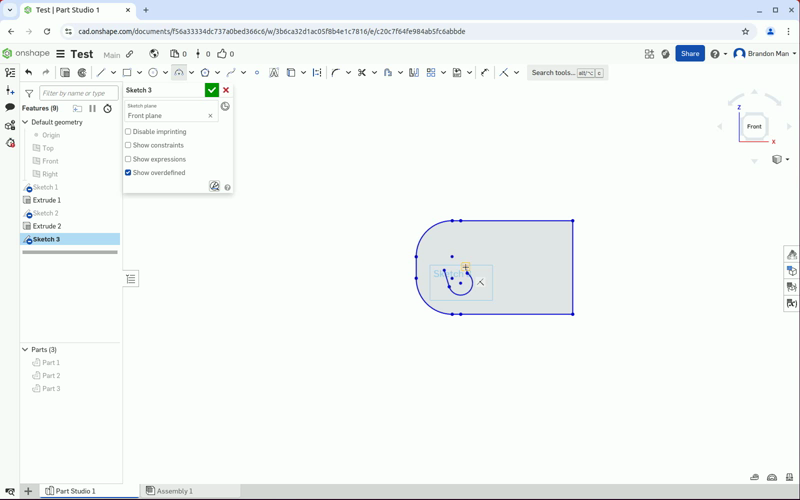
mouse_move(444, 270)
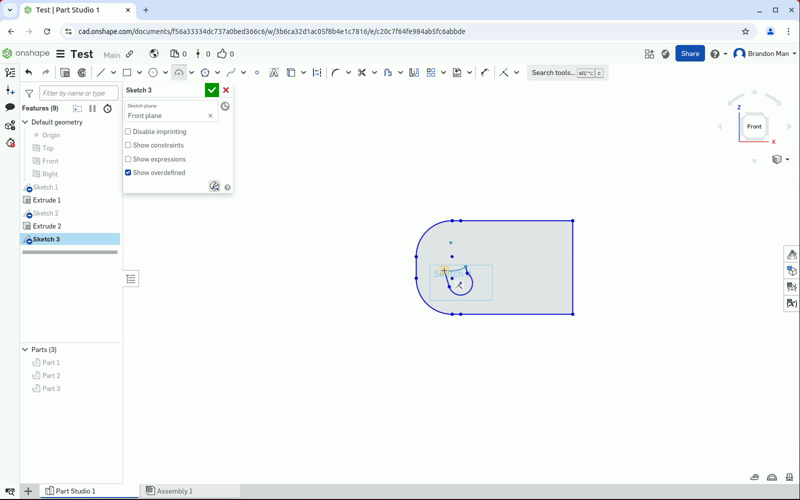
click(444, 270)
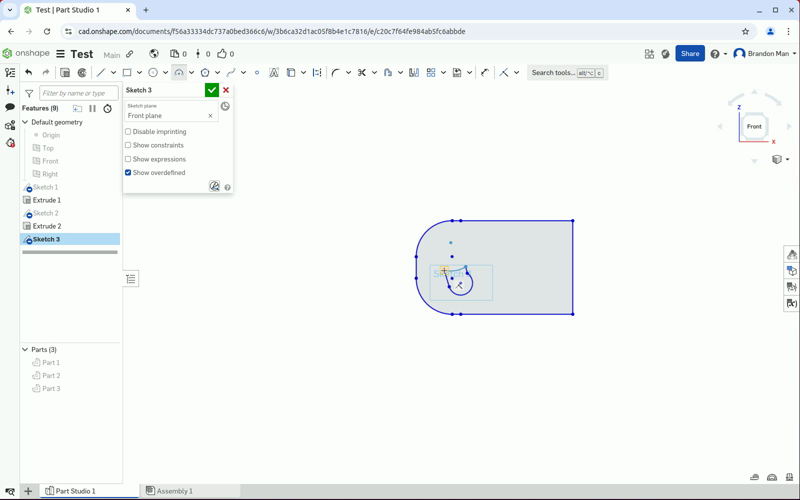
key_down(shift)
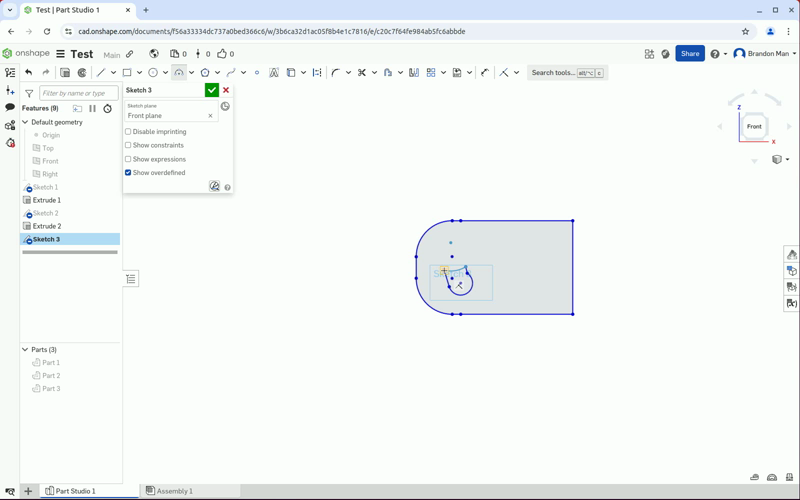
mouse_move(450, 239)
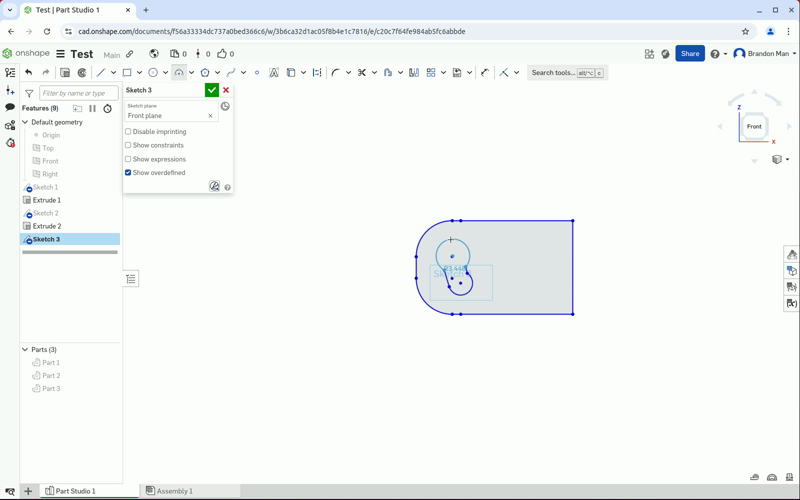
click(450, 239)
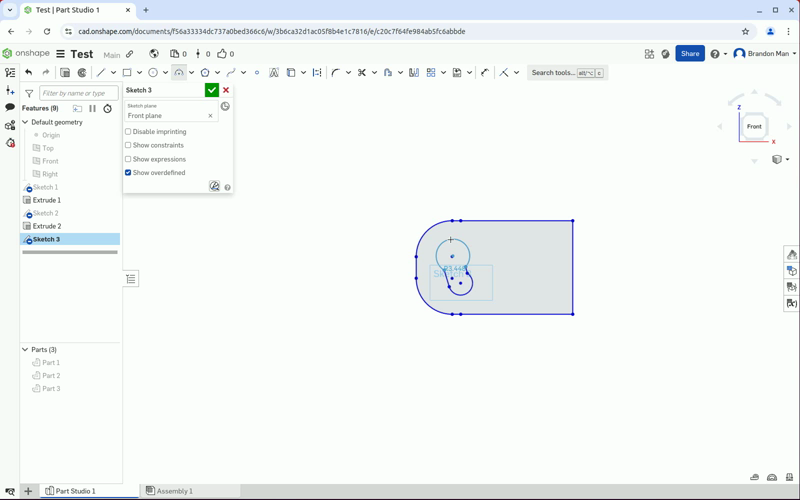
key_up(shift)
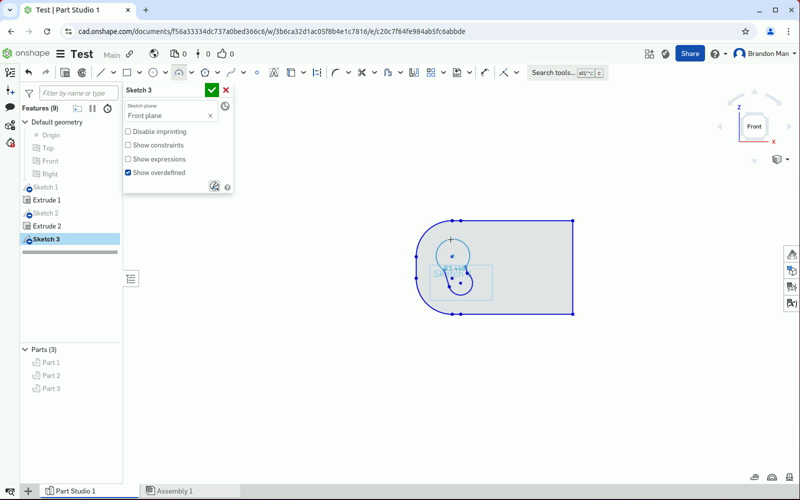
key(esc)
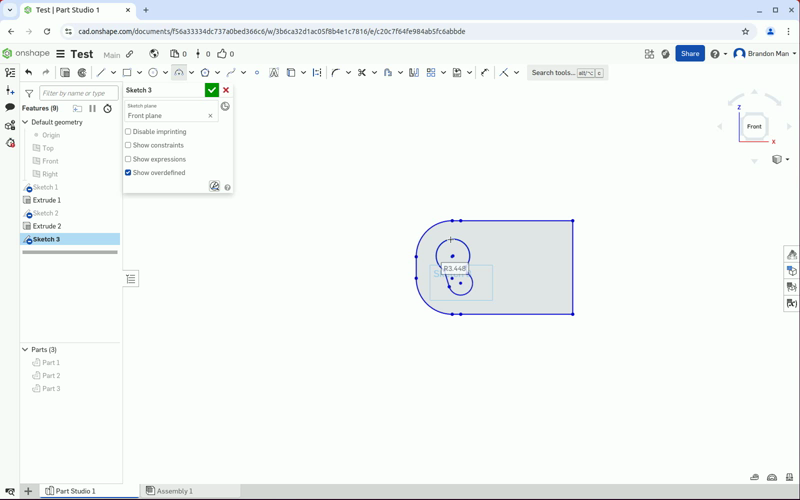
mouse_move(510, 260)
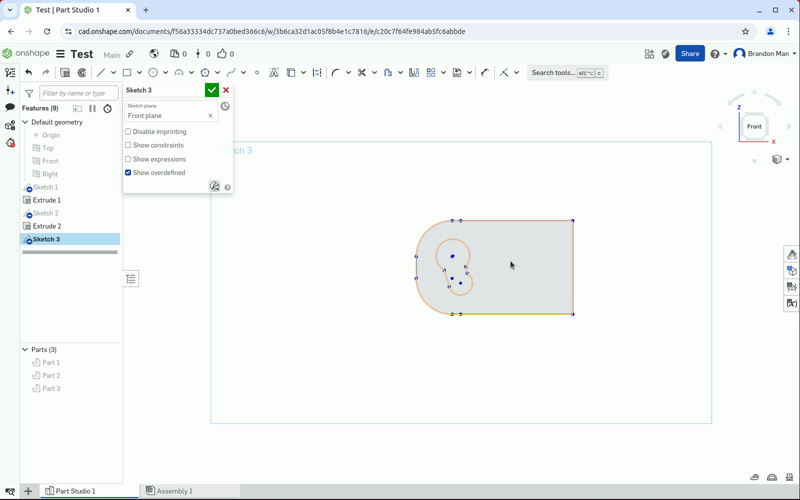
click(510, 260)
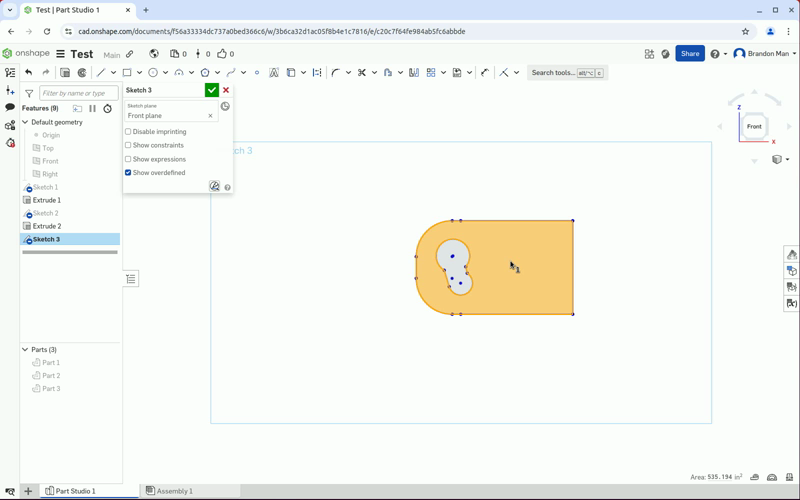
mouse_move(73, 352)
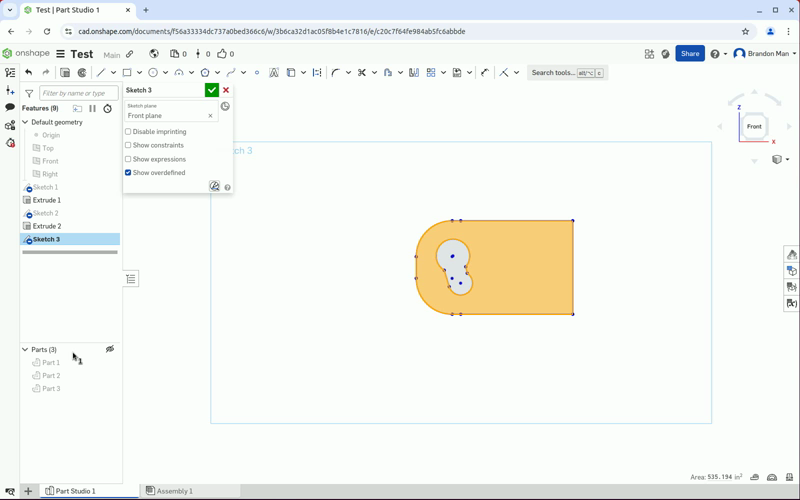
key(shift+y)
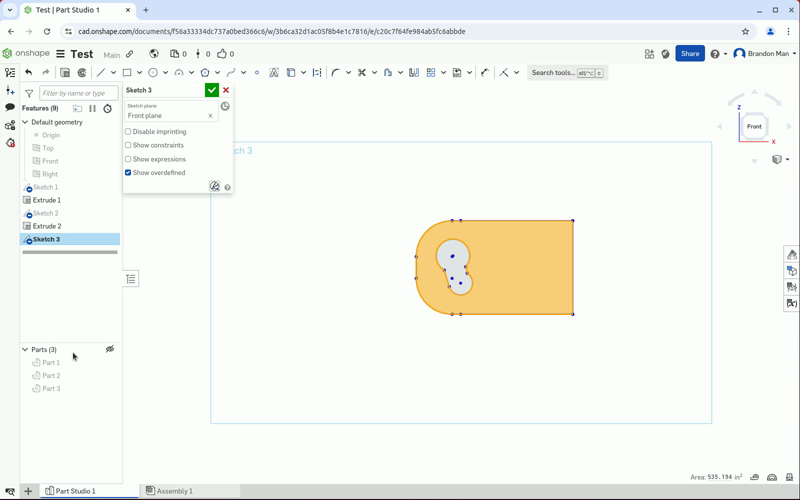
key(shift+e)
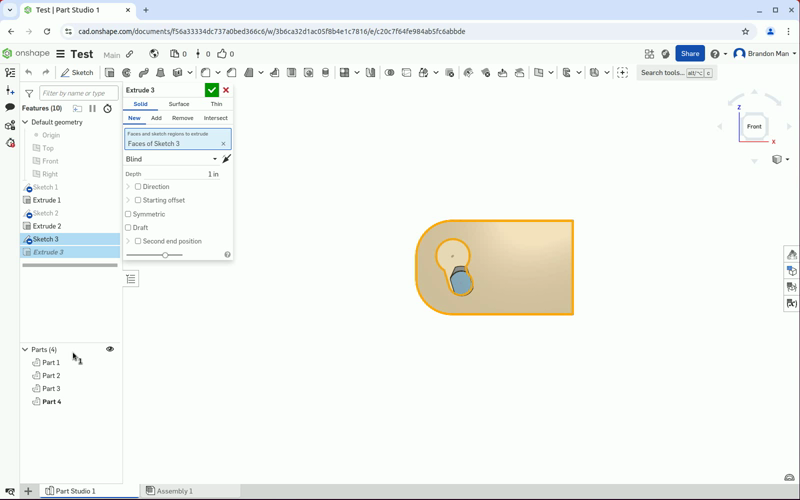
mouse_move(143, 106)
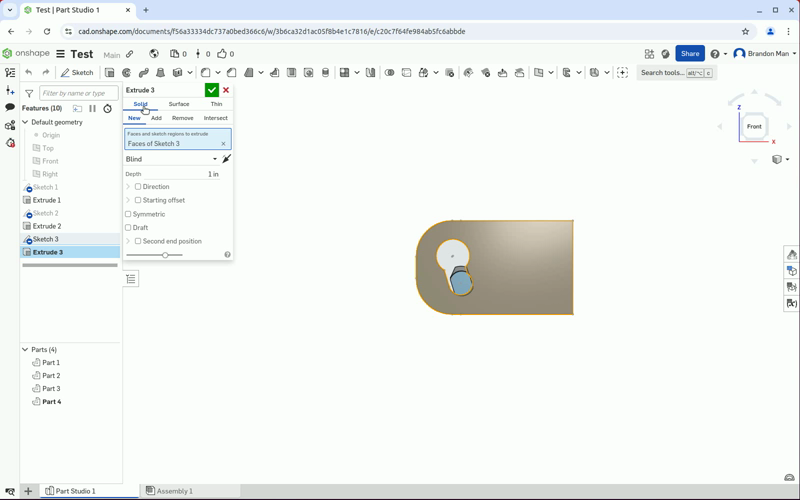
click(143, 106)
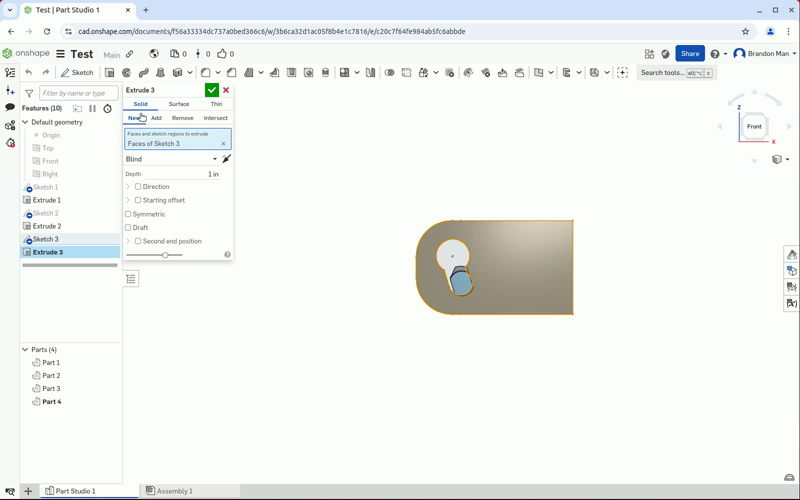
mouse_move(137, 120)
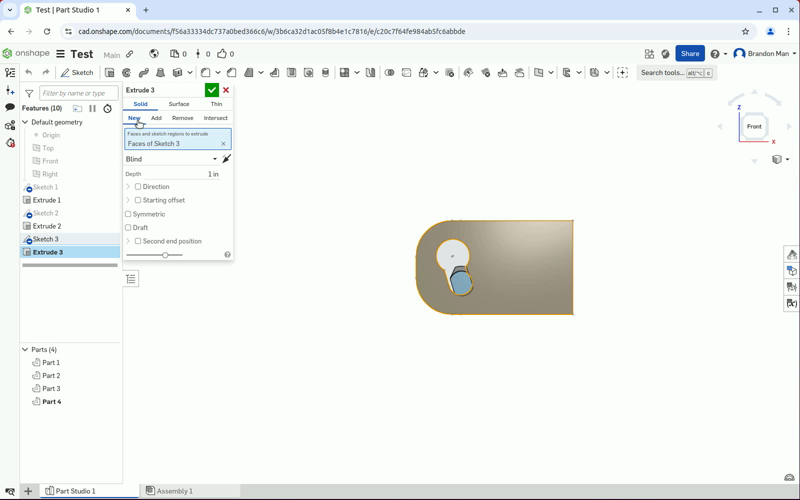
click(137, 120)
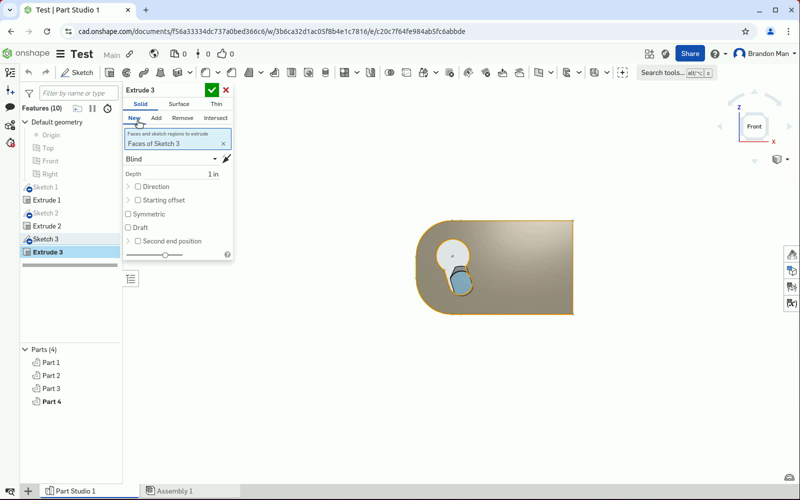
key(tab, 4)
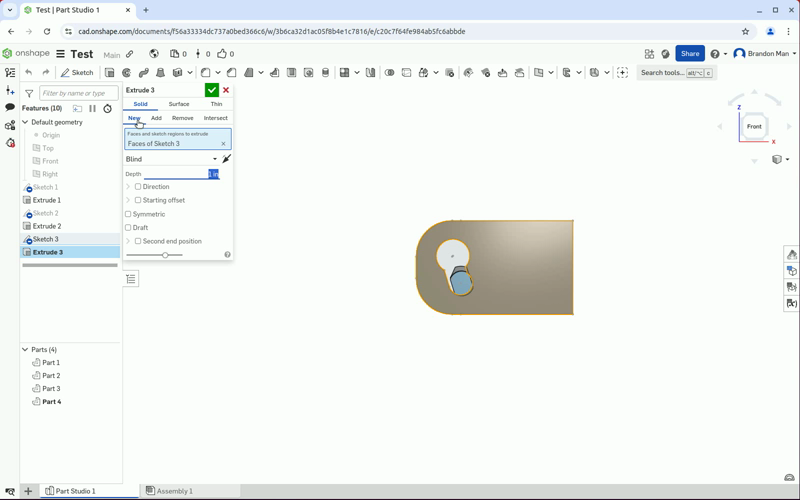
text(6.018)
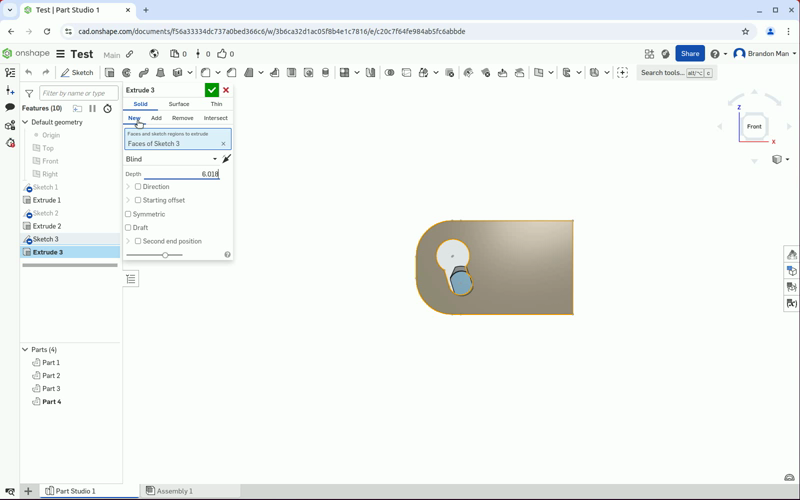
key(enter)
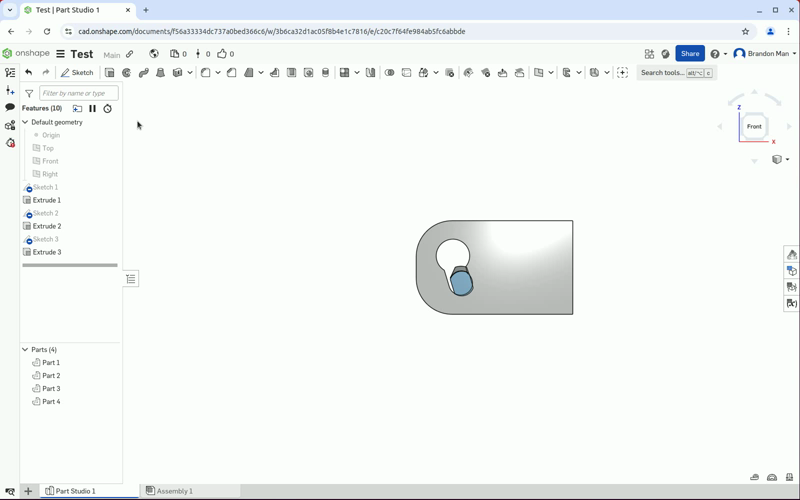
key(shift+h)
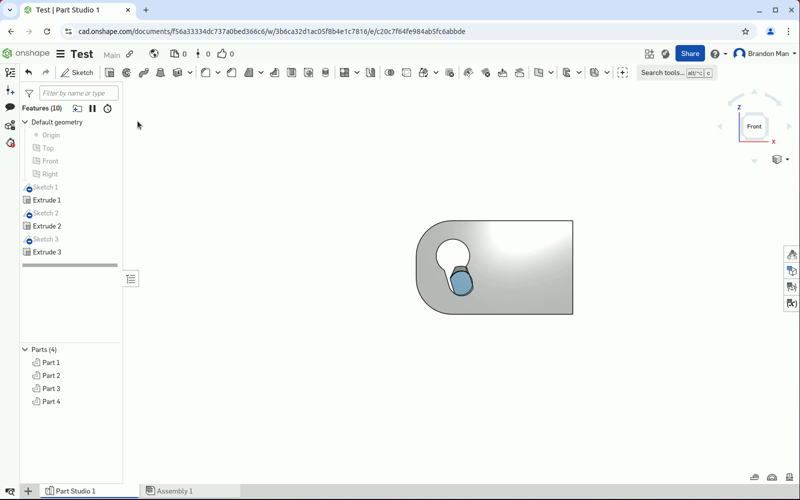
key(shift+h)
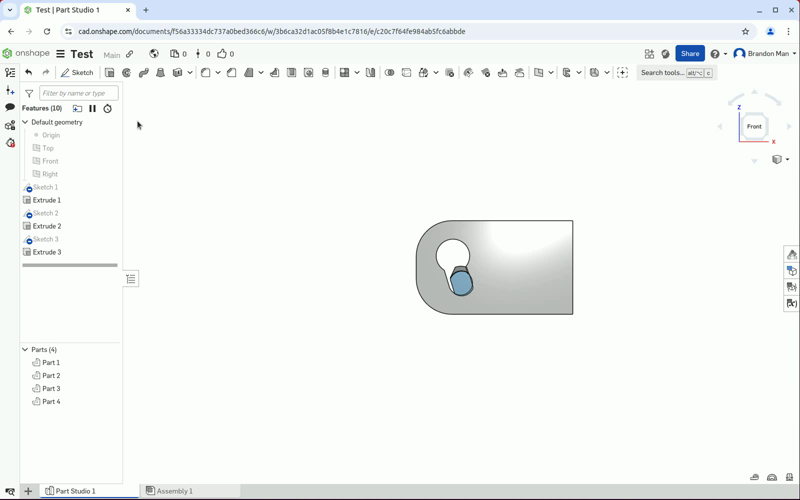
mouse_move(73, 189)
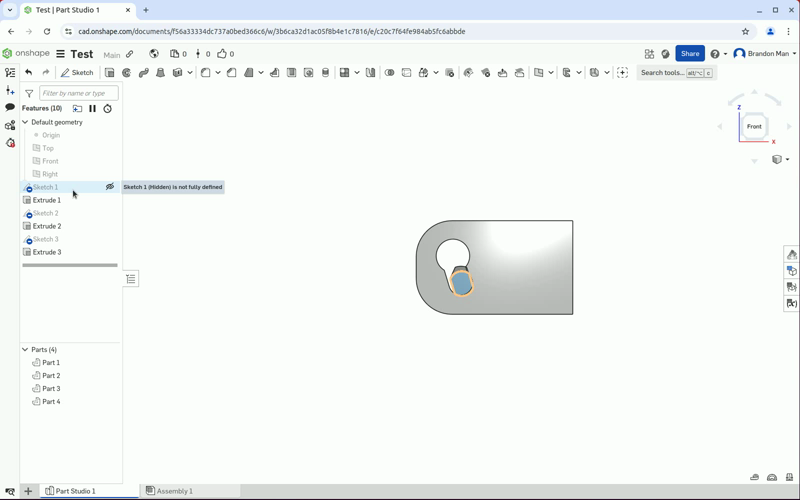
click(73, 189)
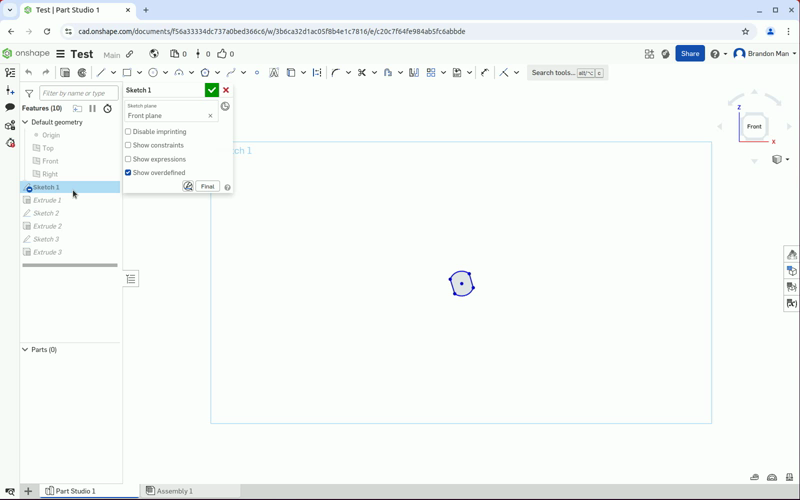
mouse_move(229, 92)
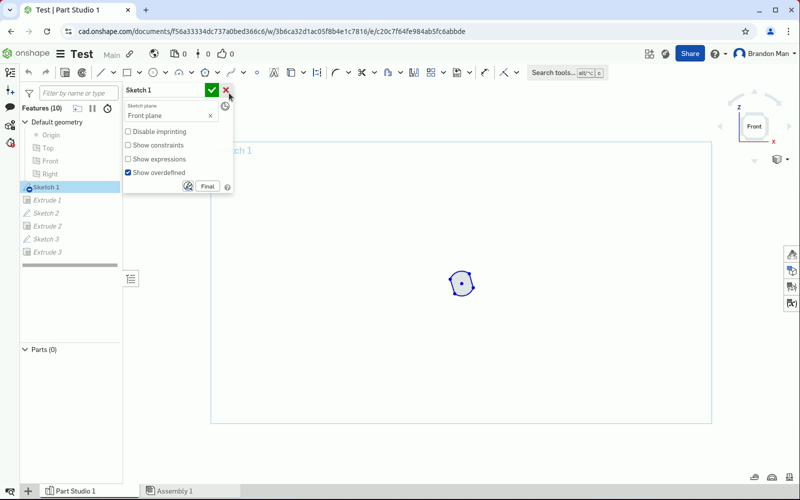
click(229, 92)
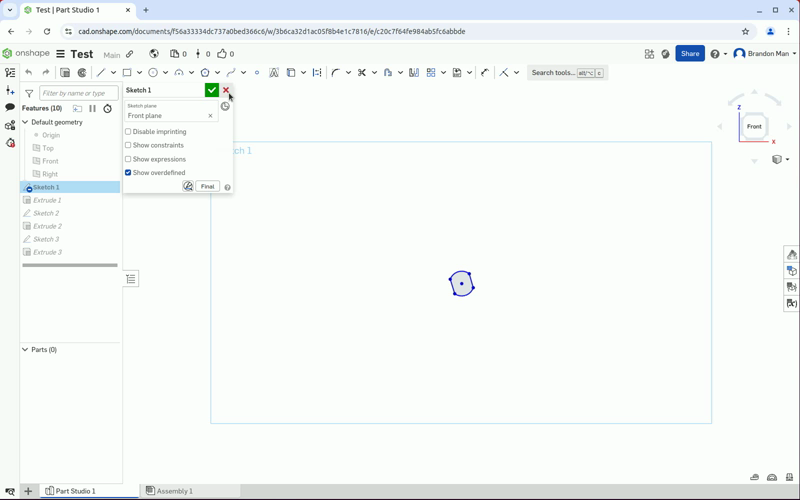
key(shift+s)
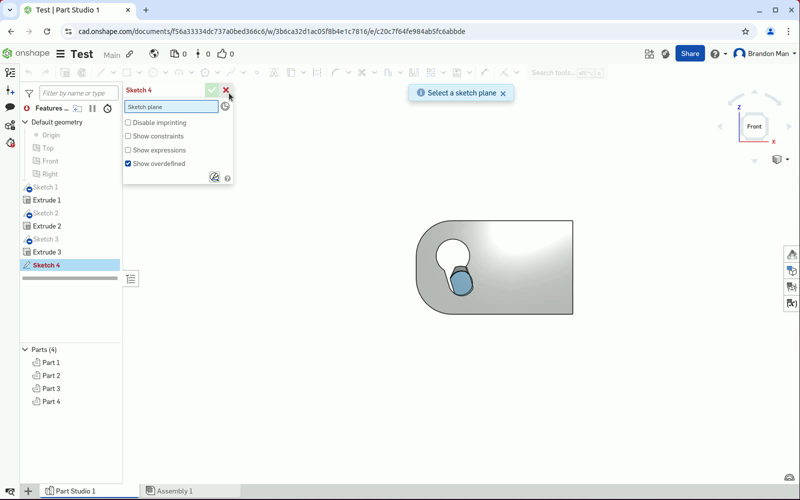
mouse_move(73, 163)
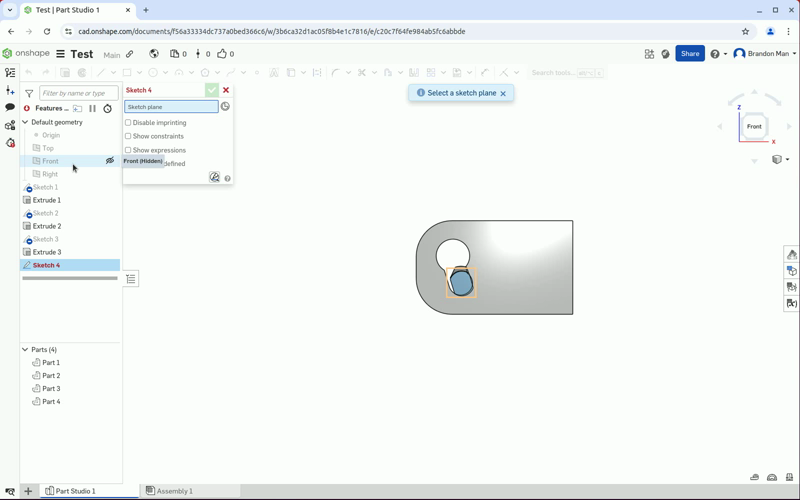
click(73, 163)
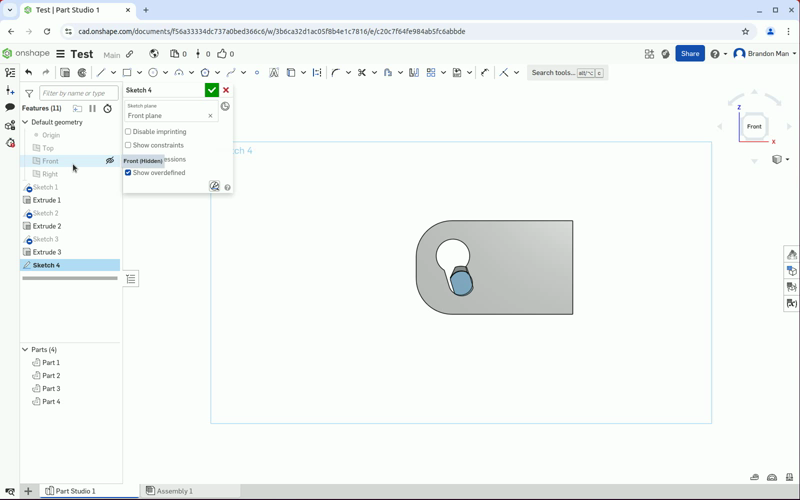
mouse_move(73, 352)
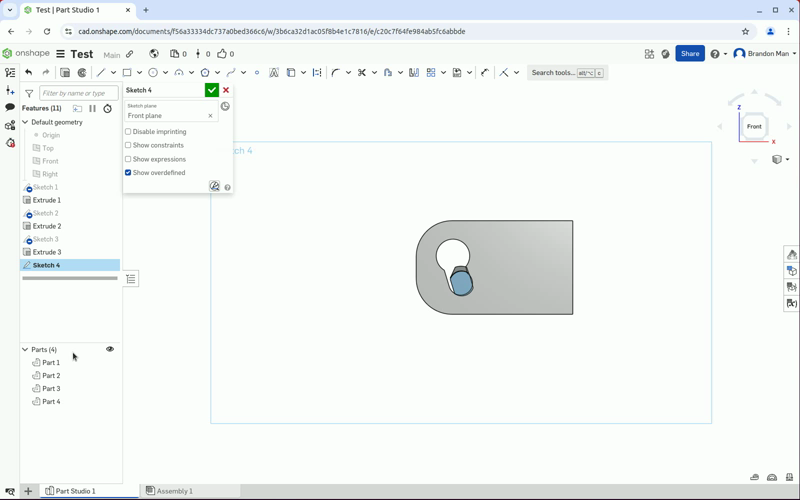
key(y)
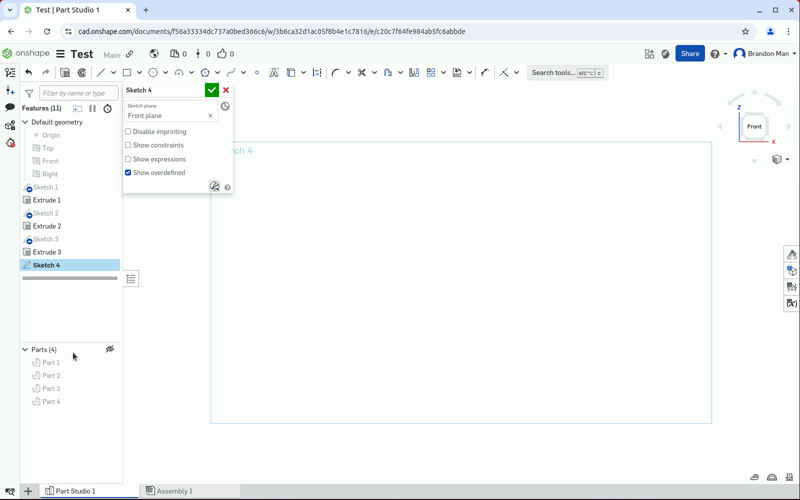
key(a)
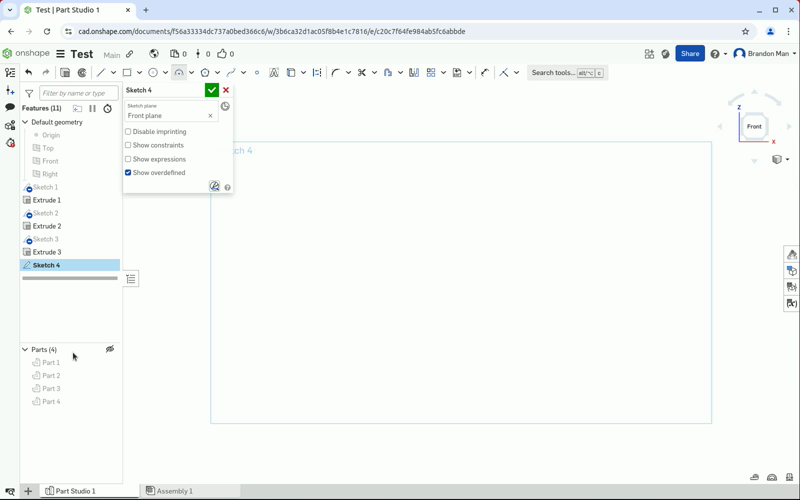
key_down(shift)
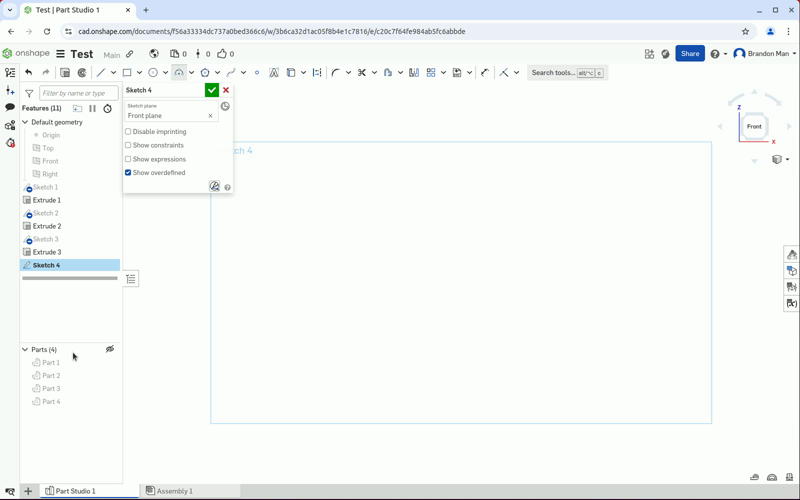
mouse_move(452, 291)
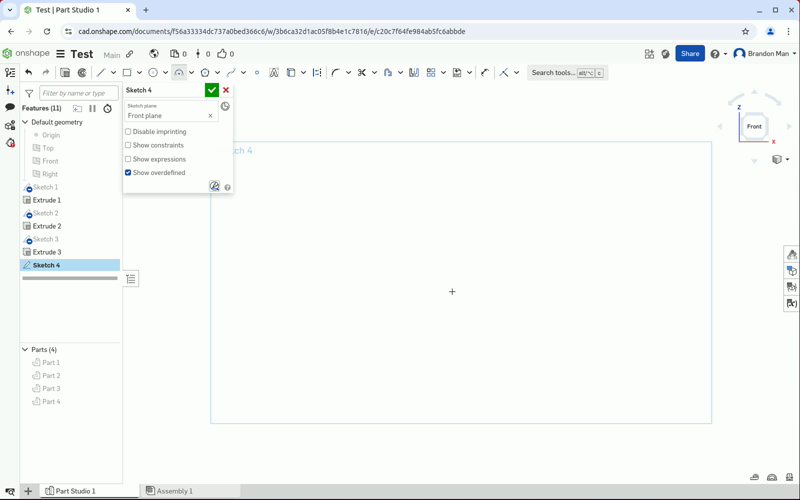
click(452, 291)
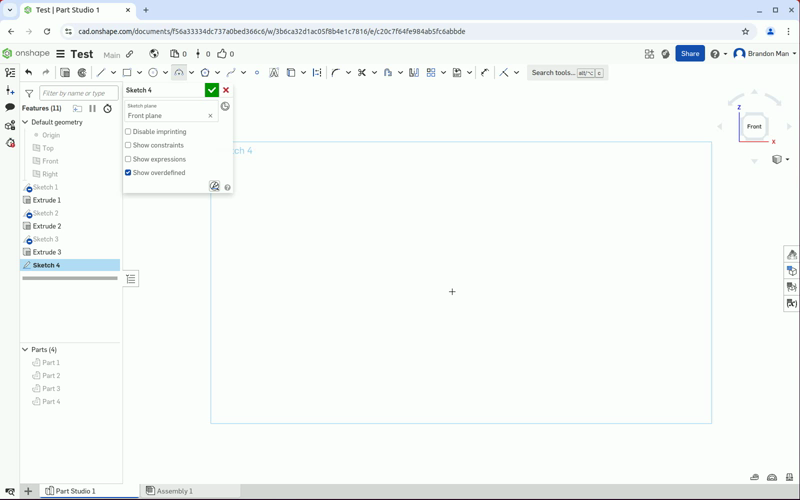
key_up(shift)
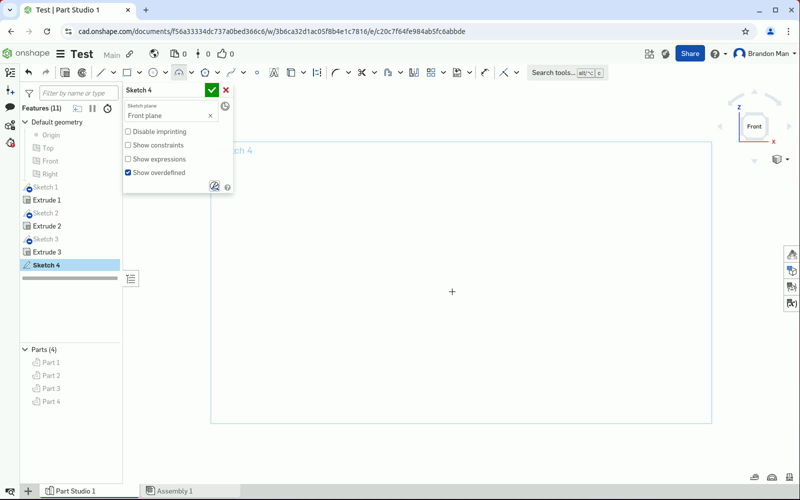
key_down(shift)
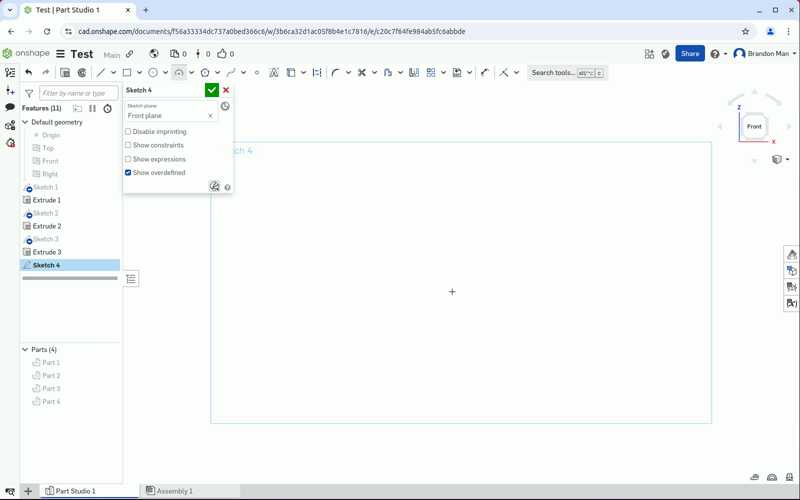
mouse_move(454, 292)
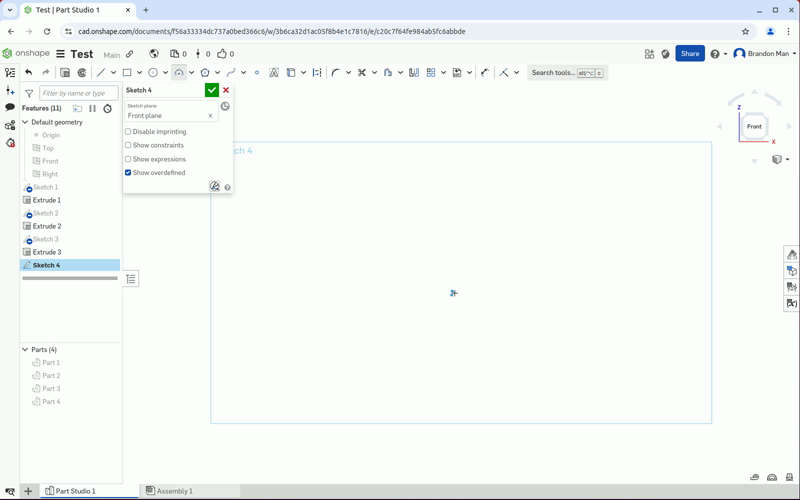
scroll(6)
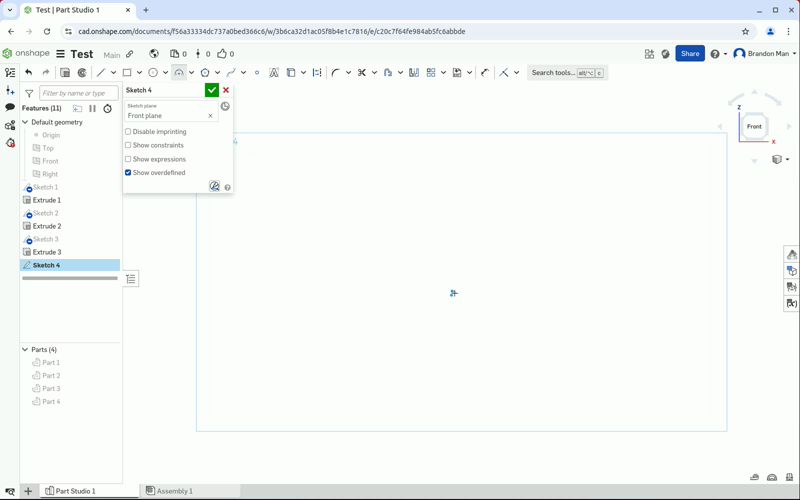
scroll(6)
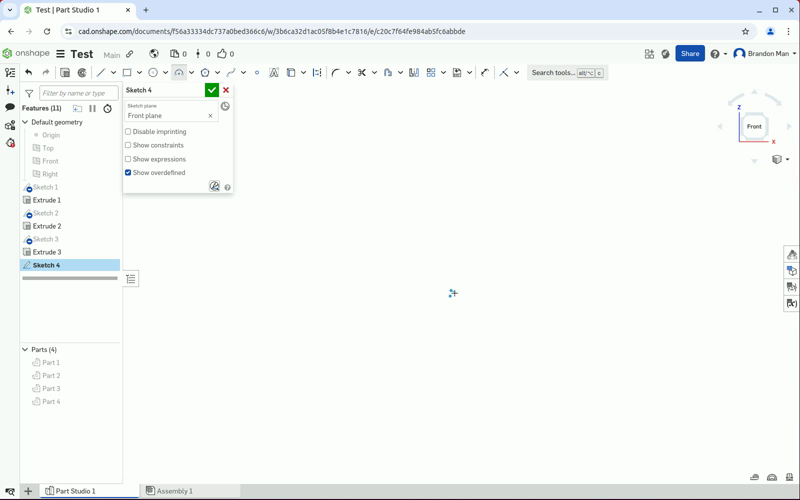
scroll(6)
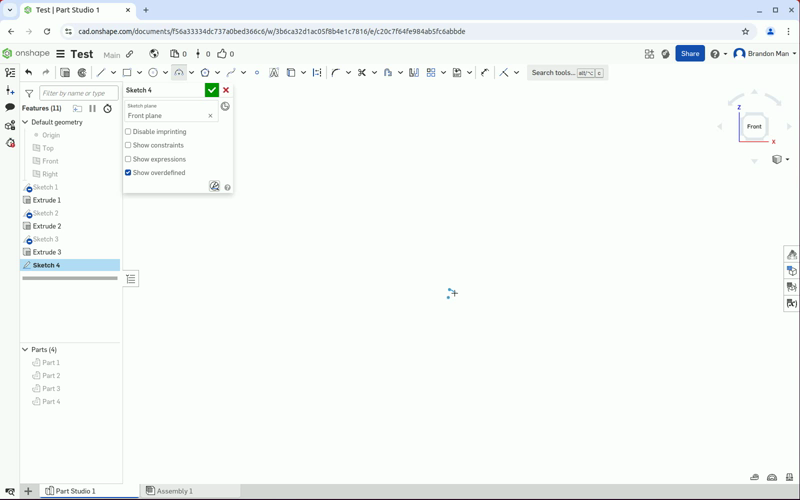
scroll(6)
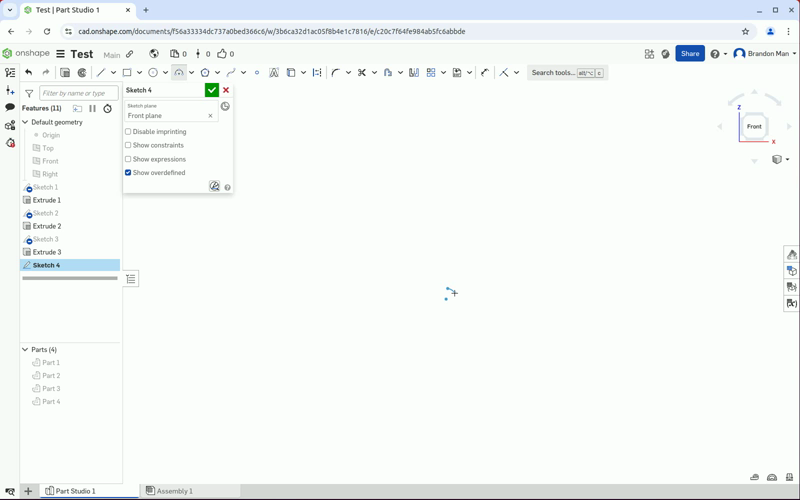
scroll(6)
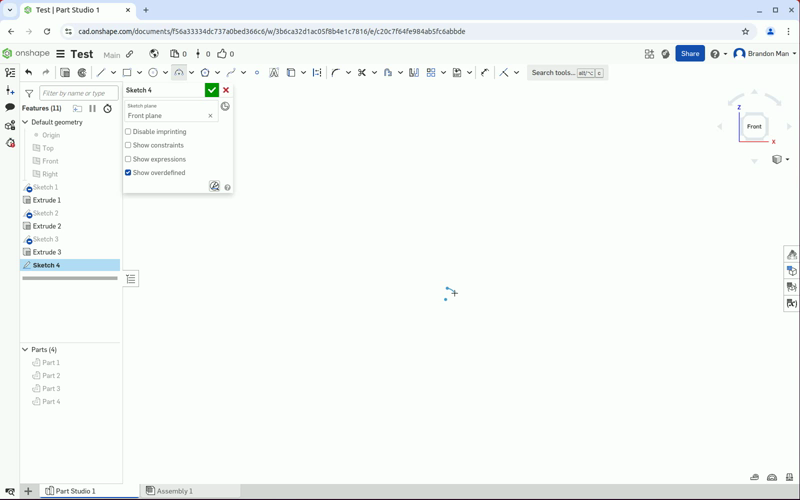
scroll(6)
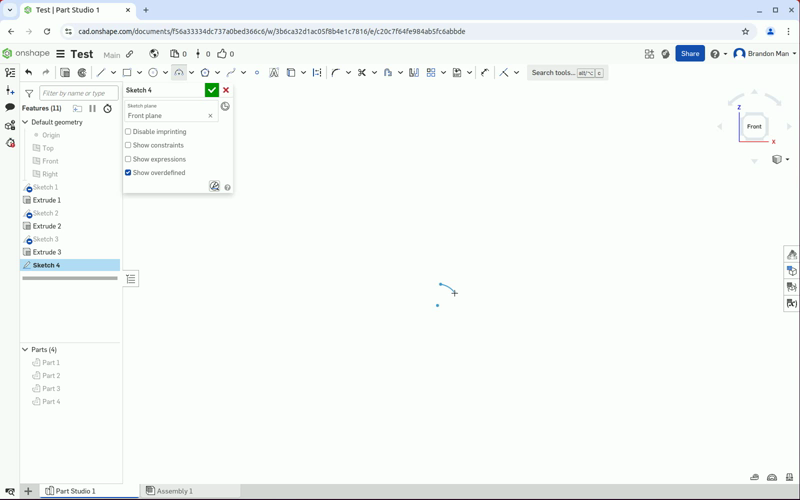
scroll(6)
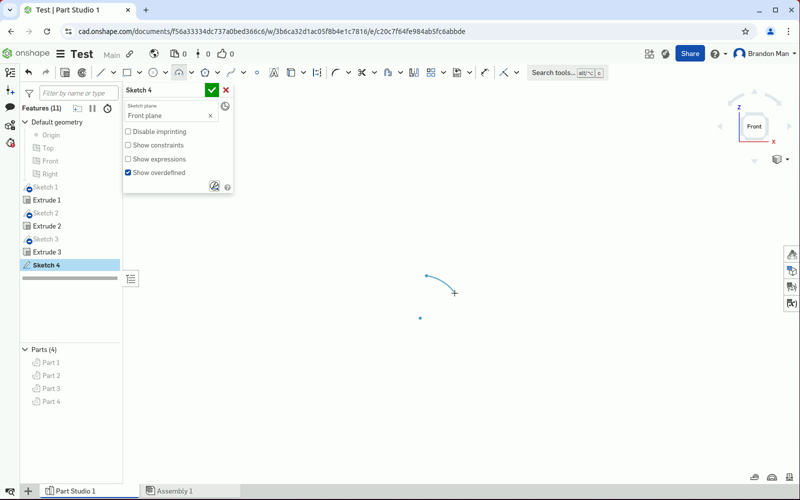
click(454, 292)
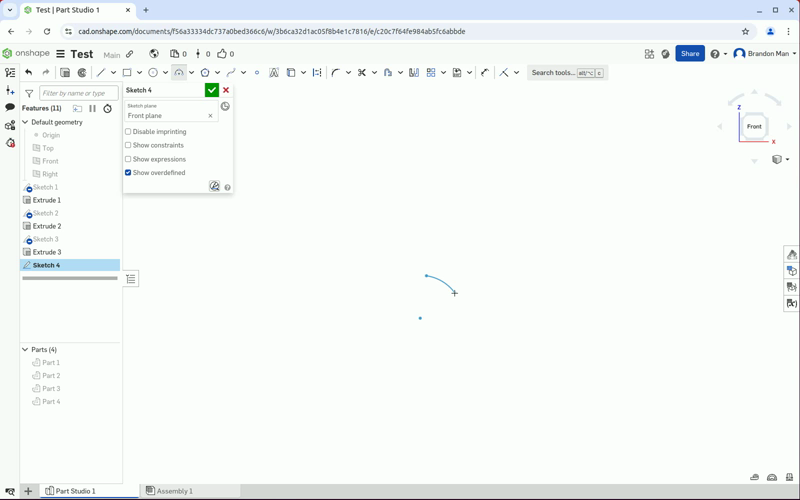
scroll(-6)
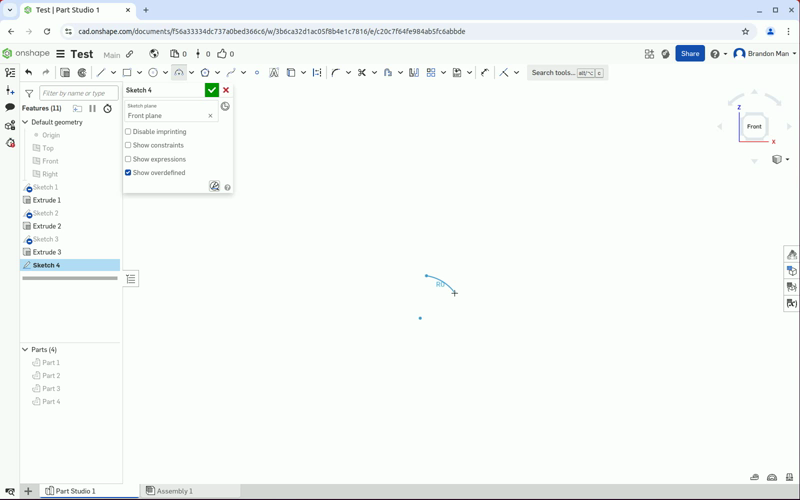
scroll(-6)
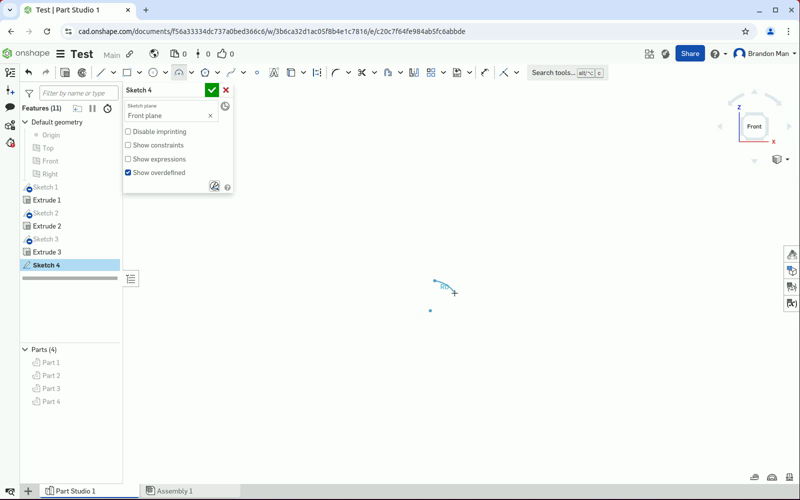
scroll(-6)
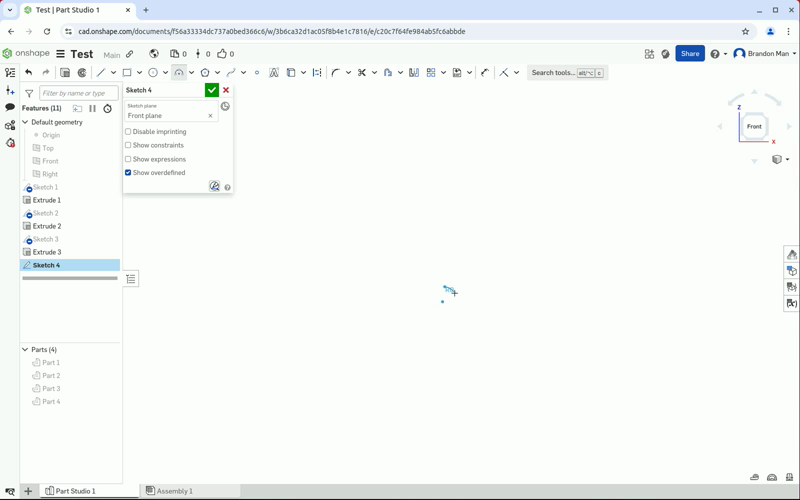
scroll(-6)
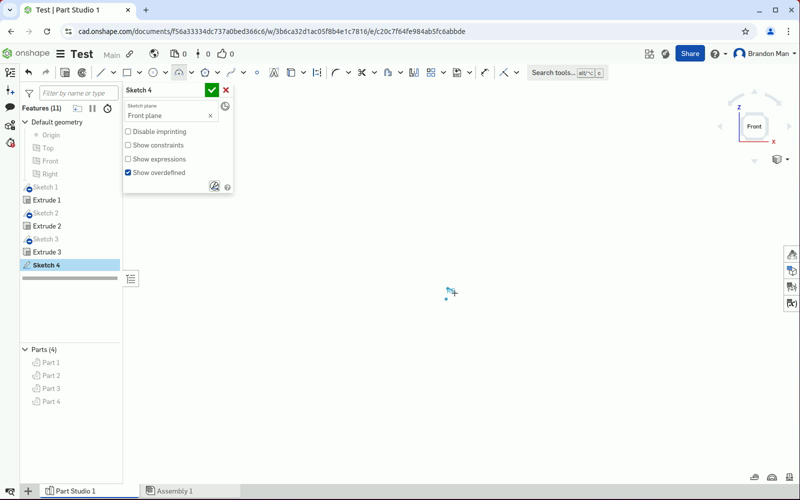
scroll(-6)
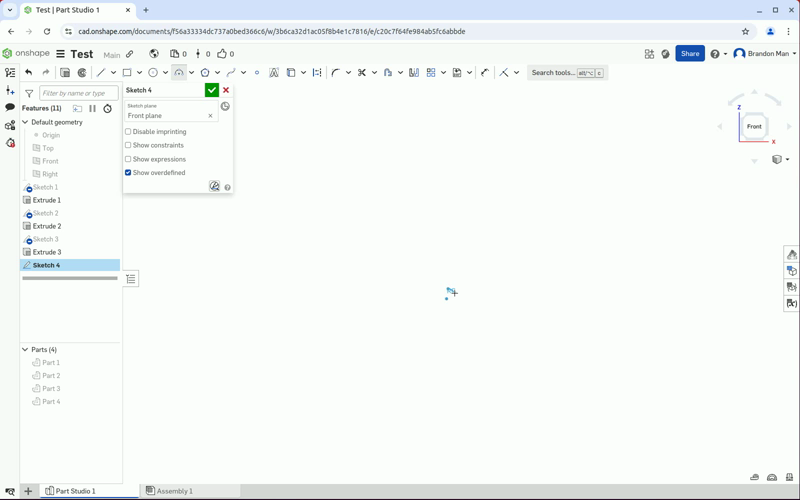
scroll(-6)
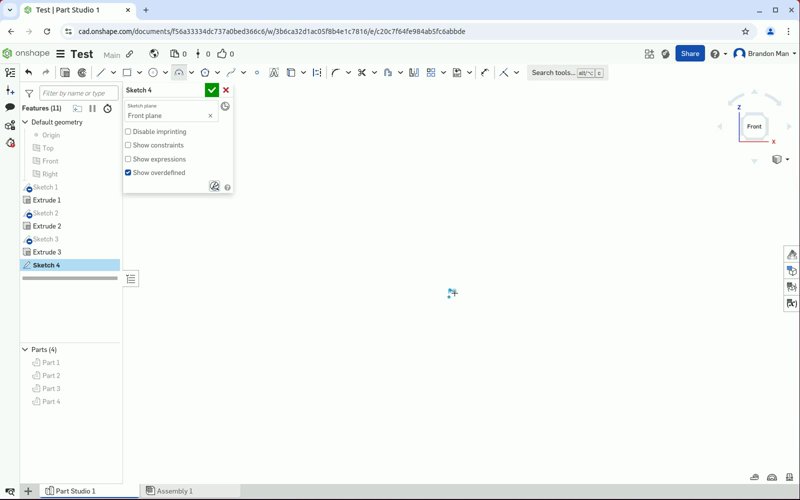
scroll(-6)
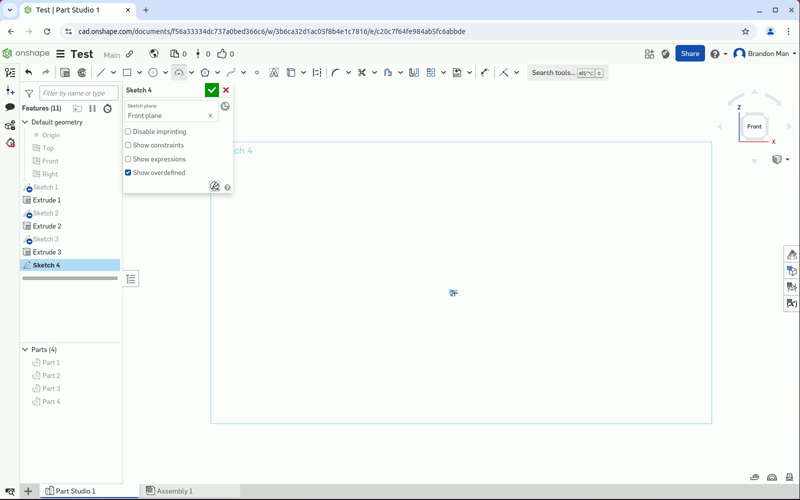
mouse_move(453, 291)
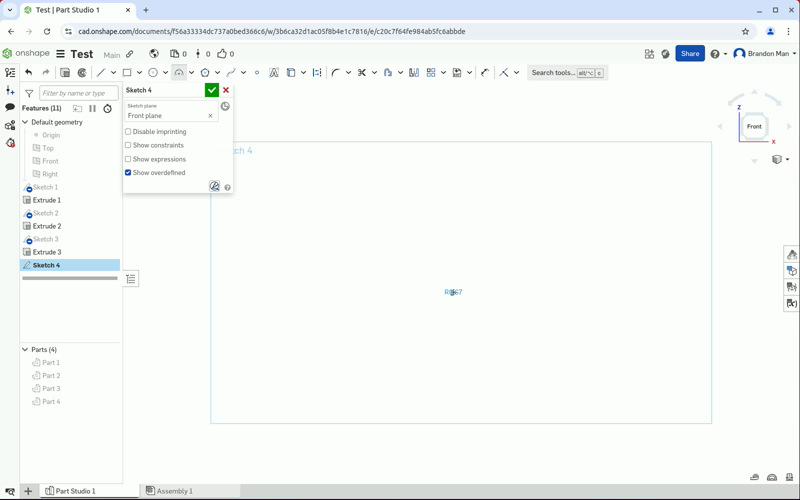
scroll(6)
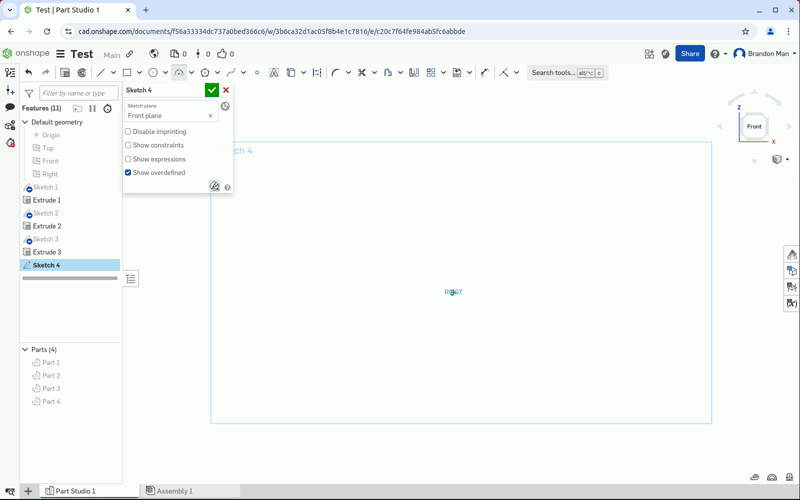
scroll(6)
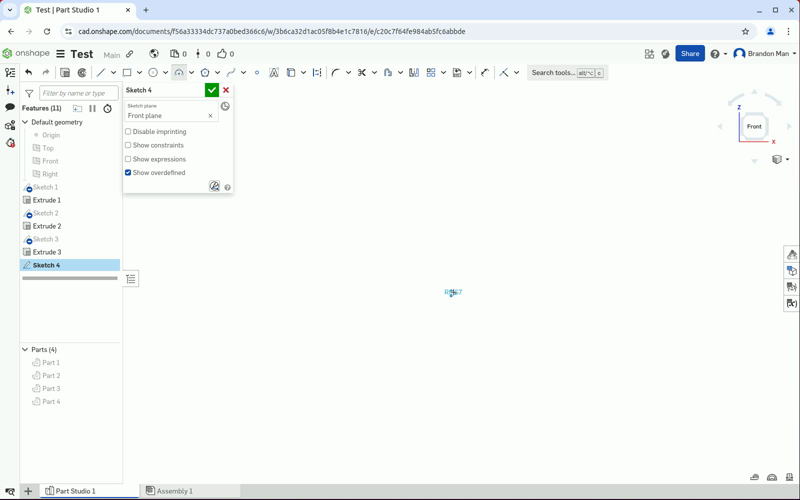
scroll(6)
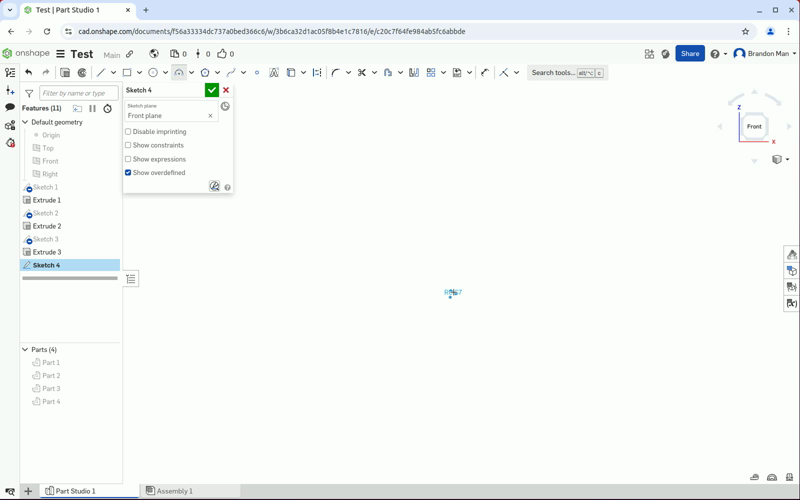
scroll(6)
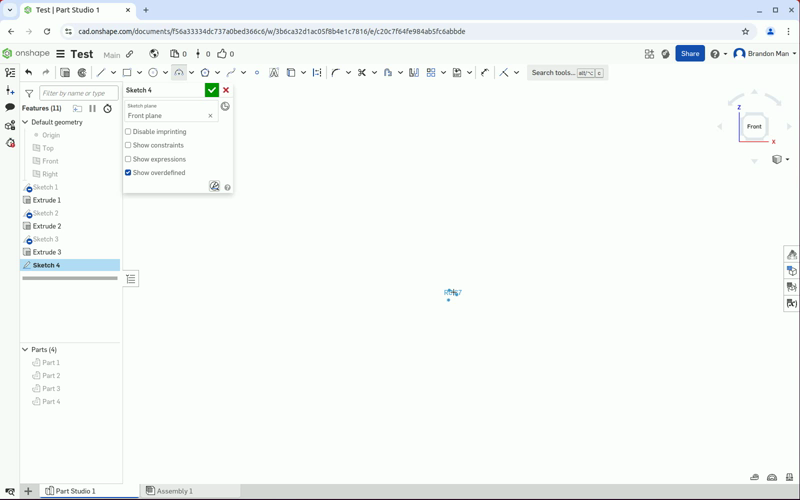
scroll(6)
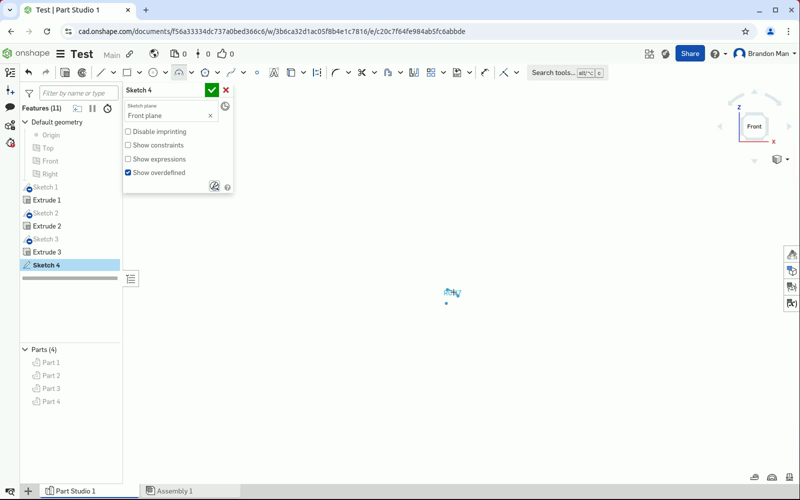
scroll(6)
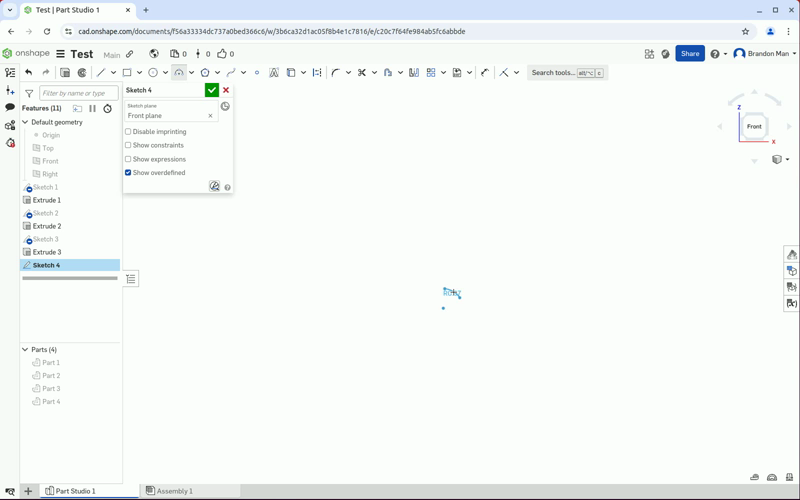
scroll(6)
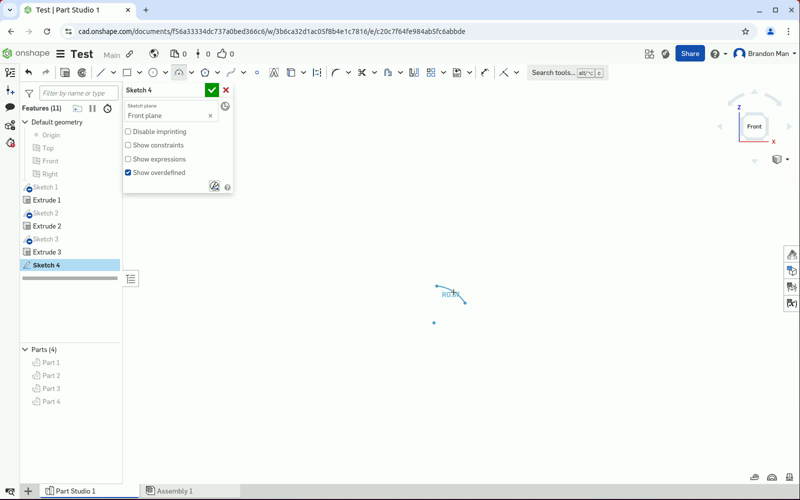
click(453, 291)
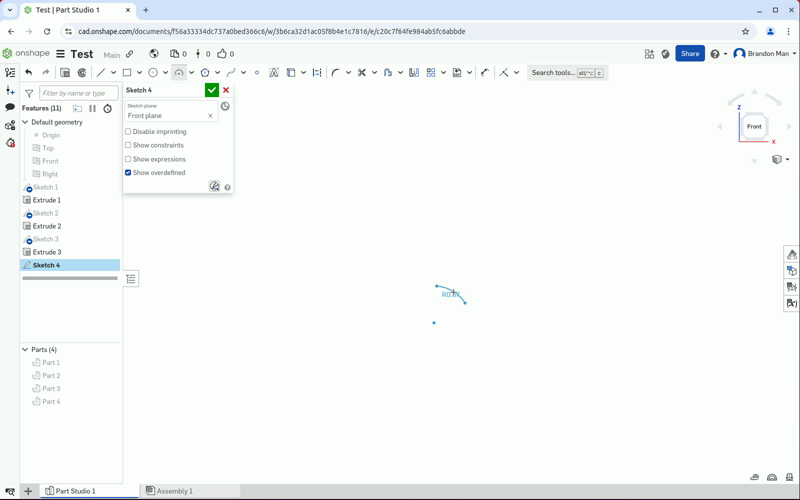
scroll(-6)
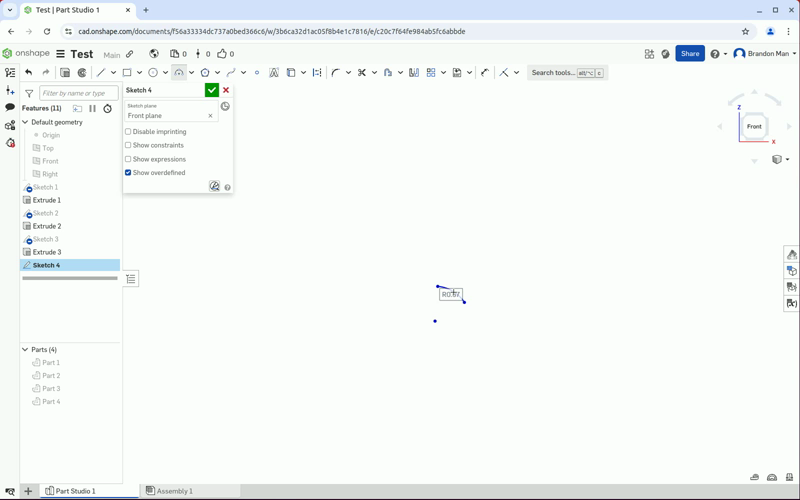
scroll(-6)
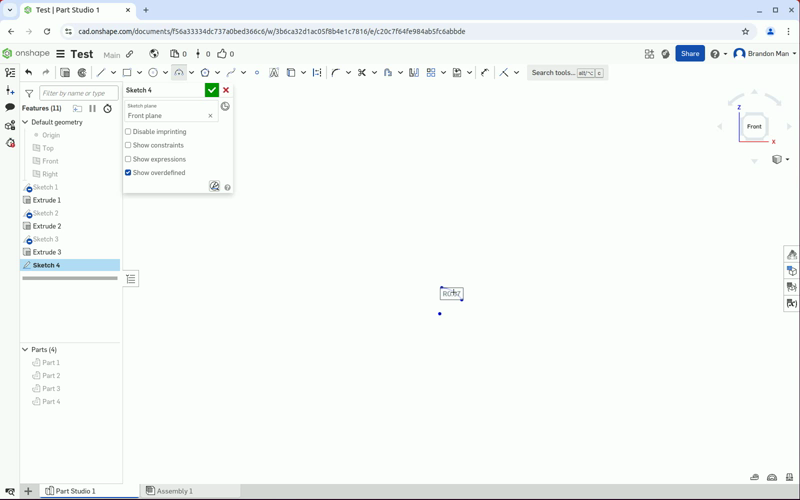
scroll(-6)
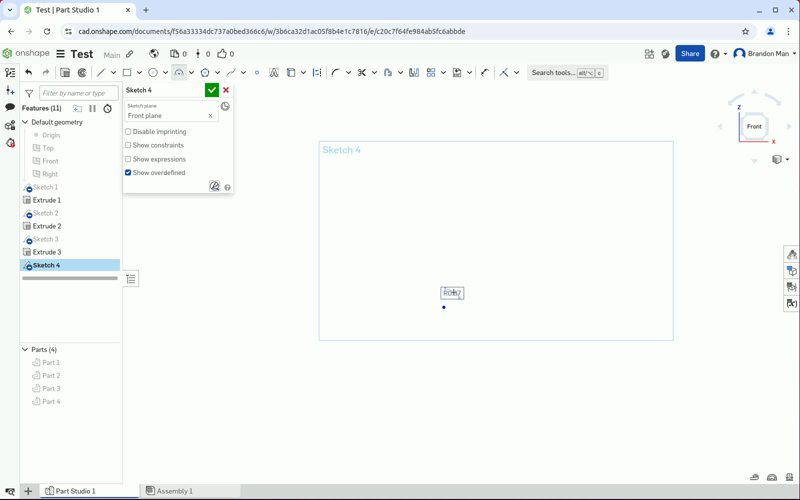
scroll(-6)
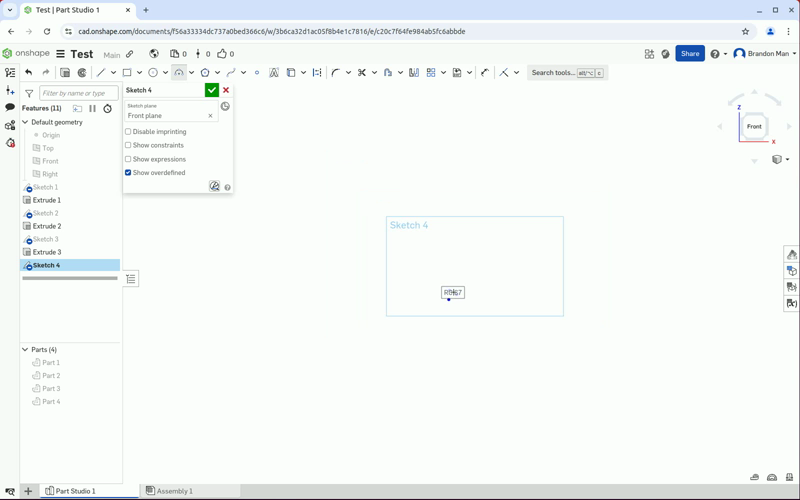
scroll(-6)
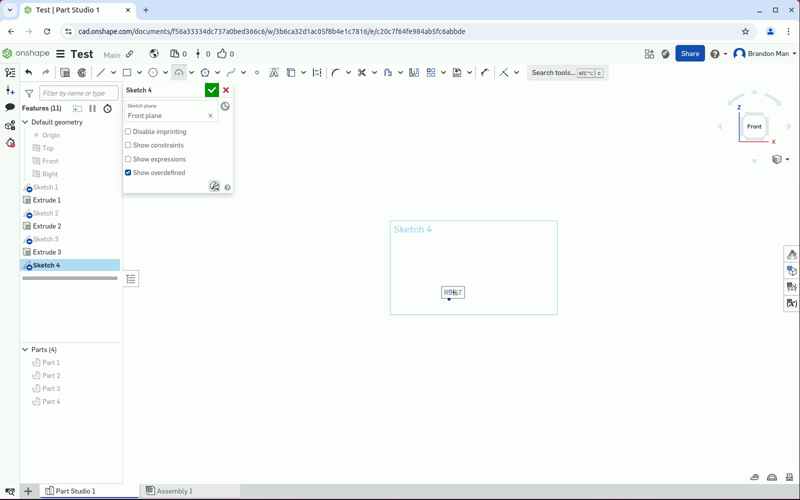
scroll(-6)
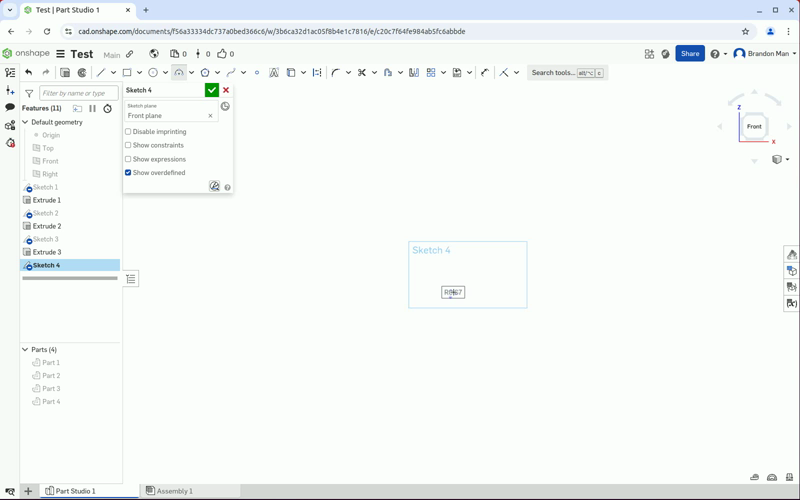
scroll(-6)
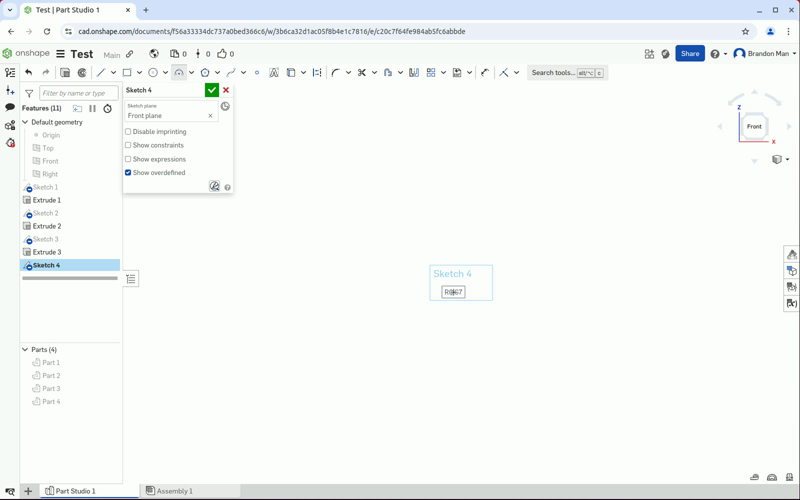
key_up(shift)
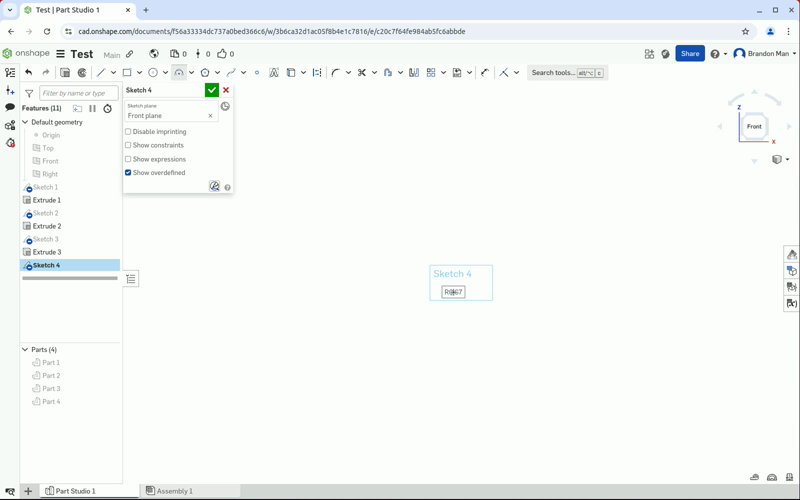
key(esc)
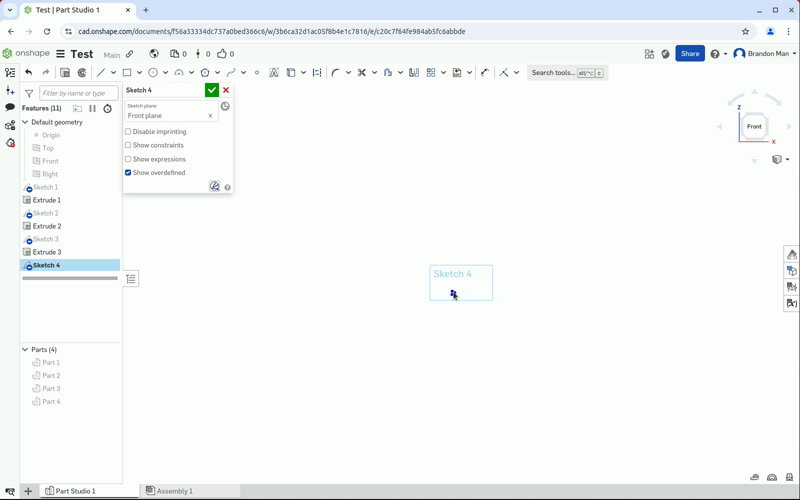
key(l)
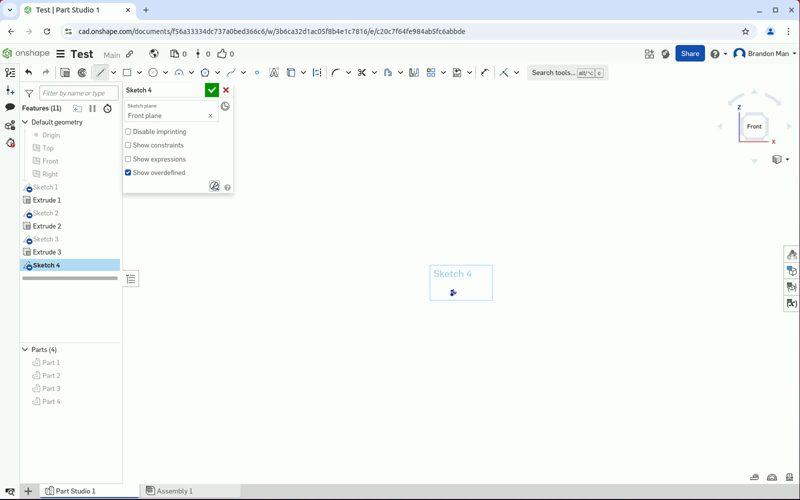
mouse_move(454, 292)
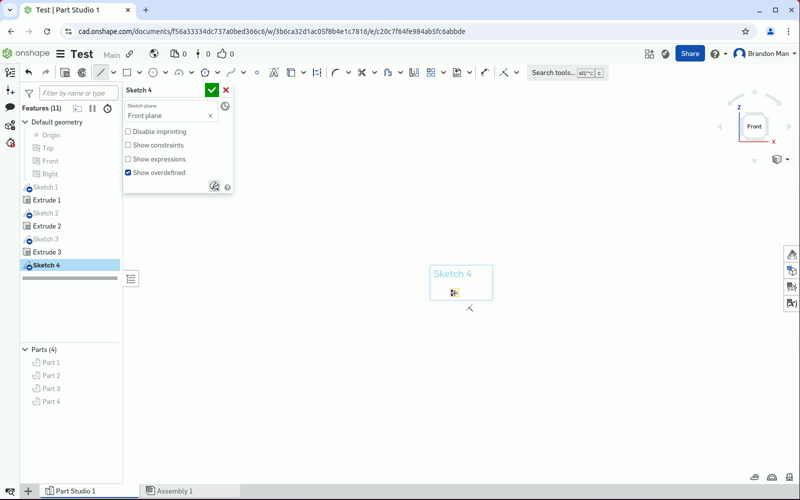
scroll(6)
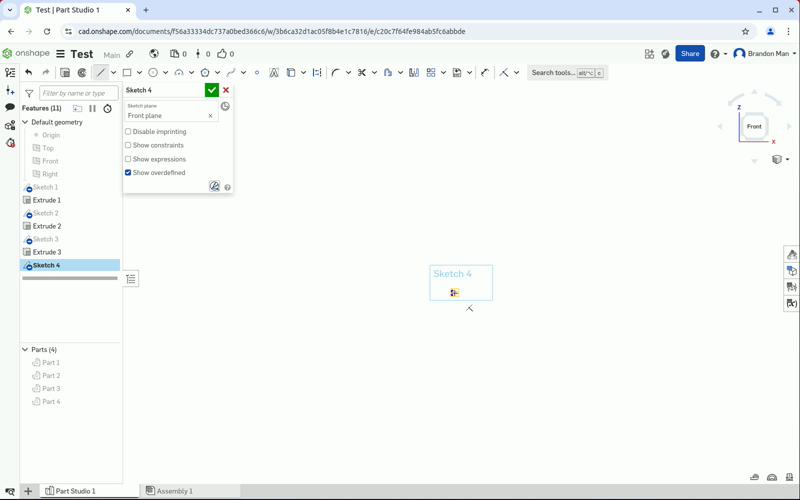
scroll(6)
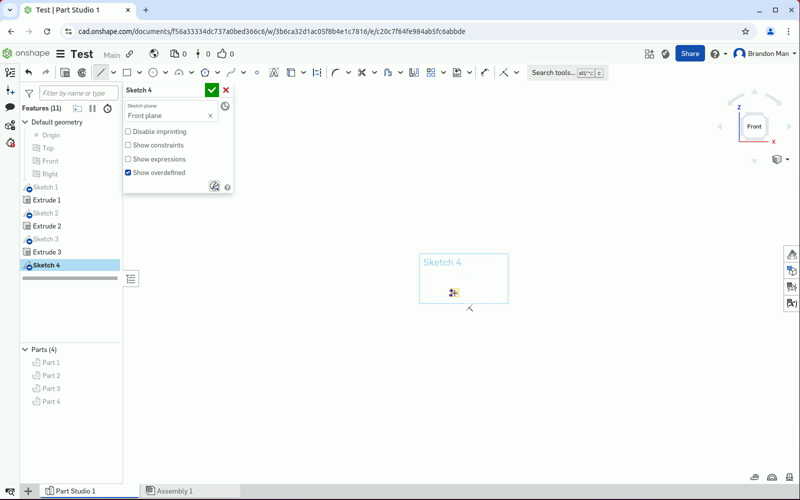
scroll(6)
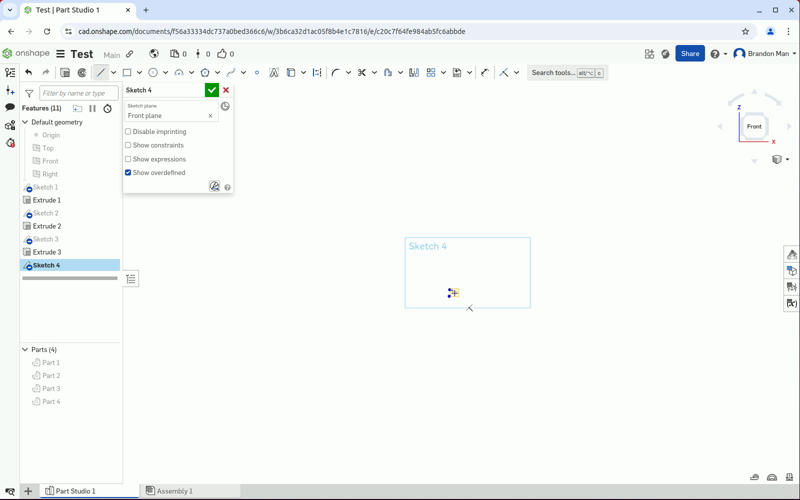
scroll(6)
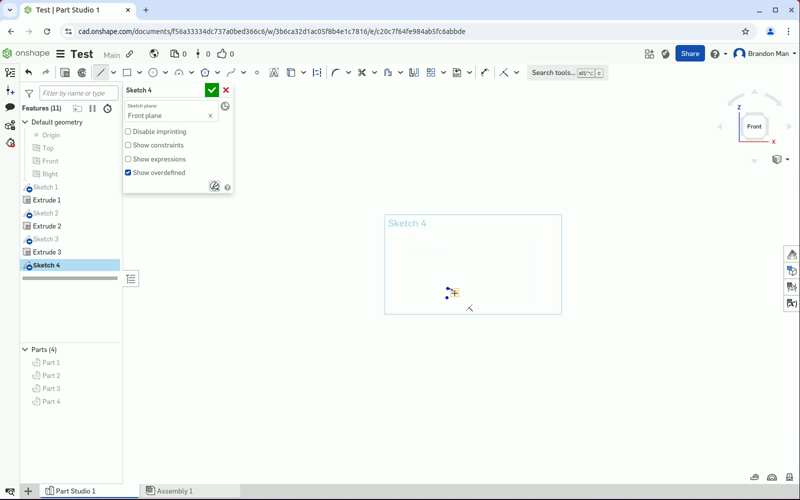
scroll(6)
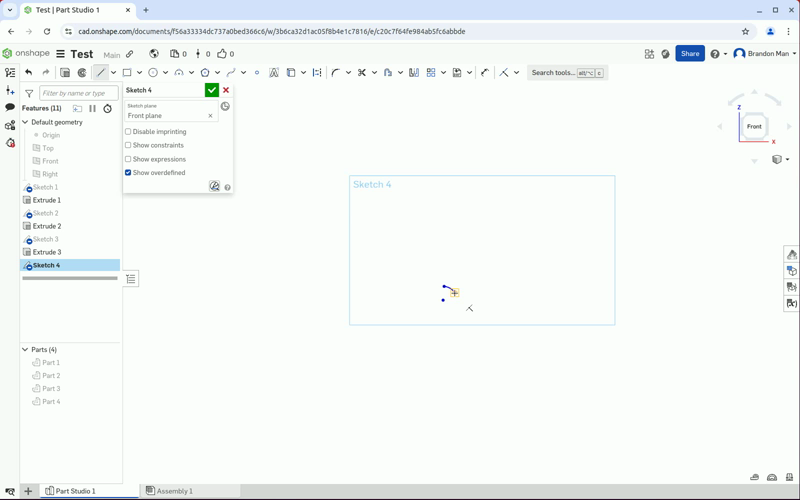
scroll(6)
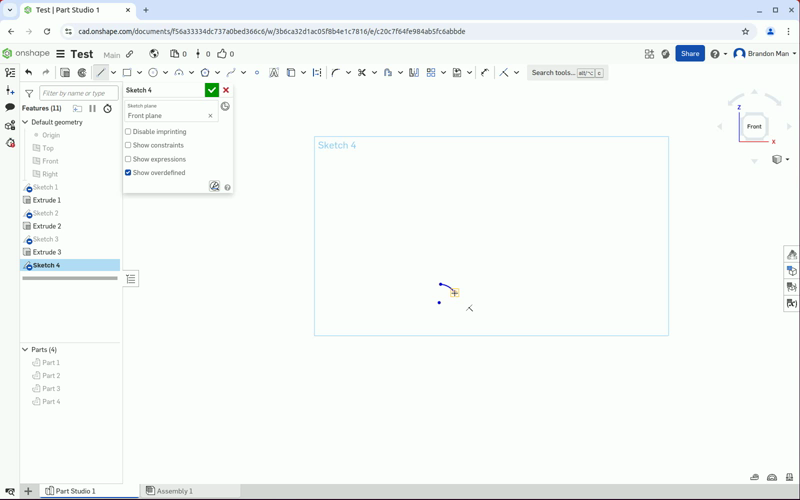
scroll(6)
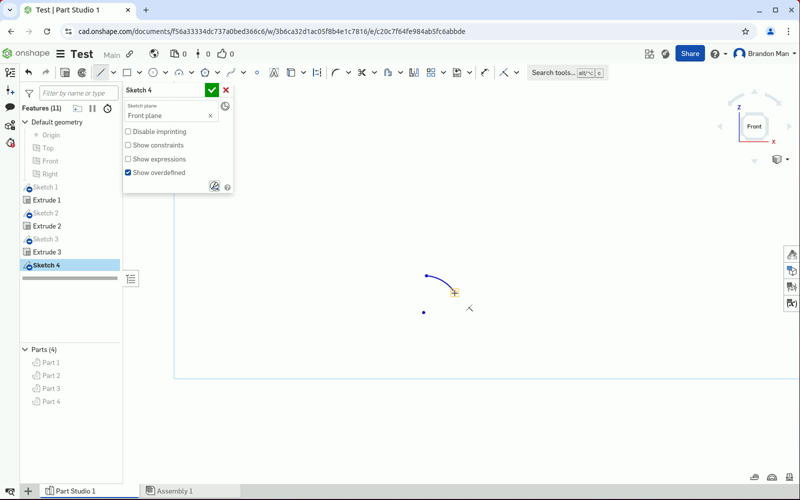
click(454, 292)
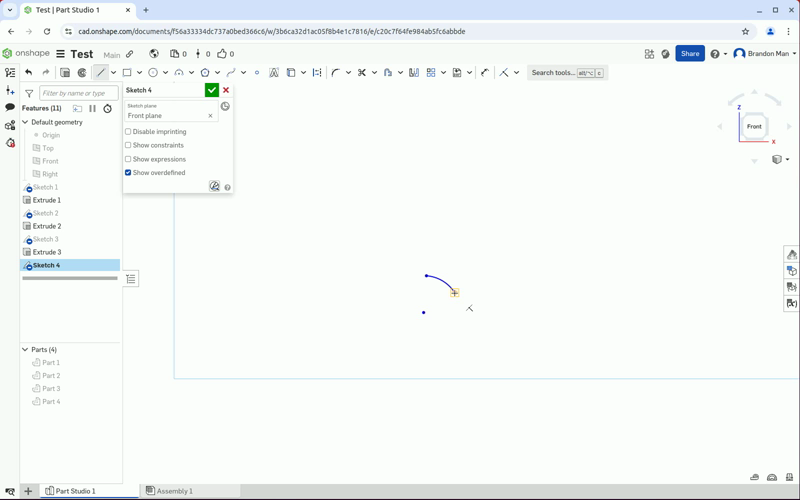
scroll(-6)
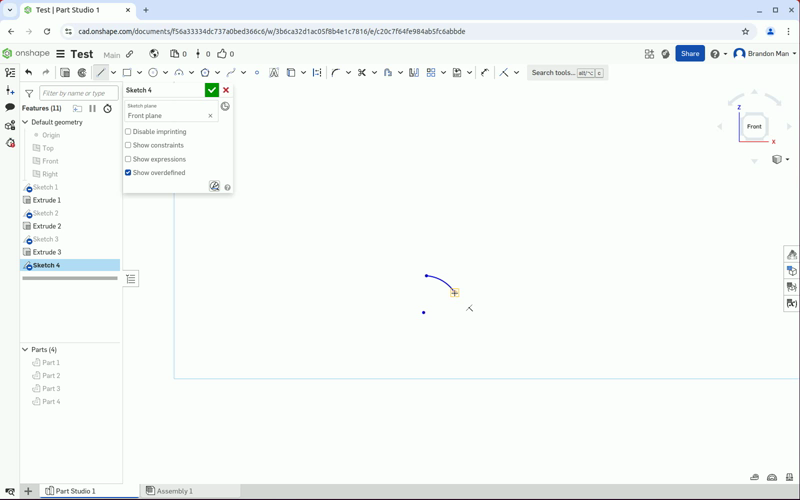
scroll(-6)
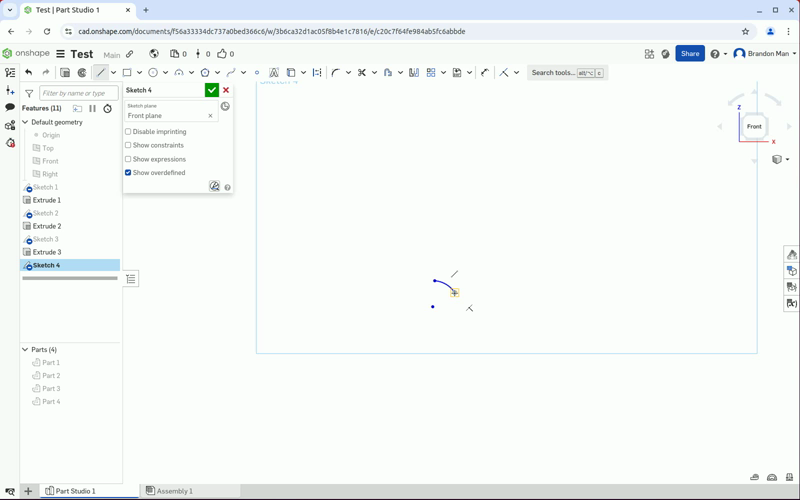
scroll(-6)
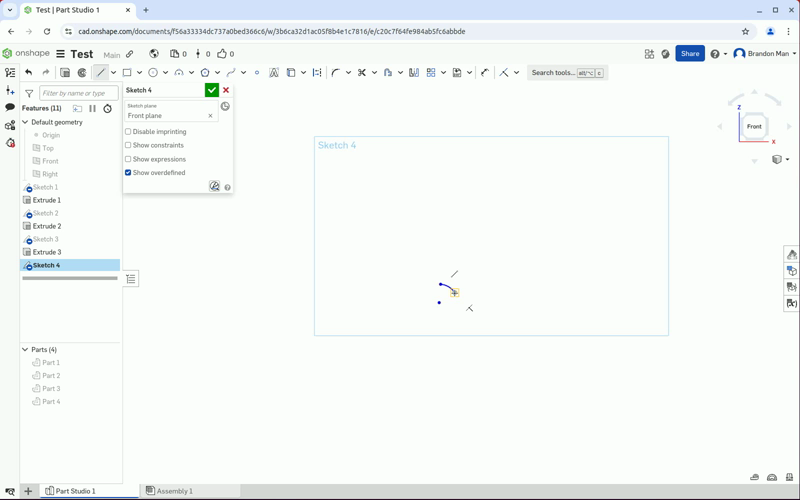
scroll(-6)
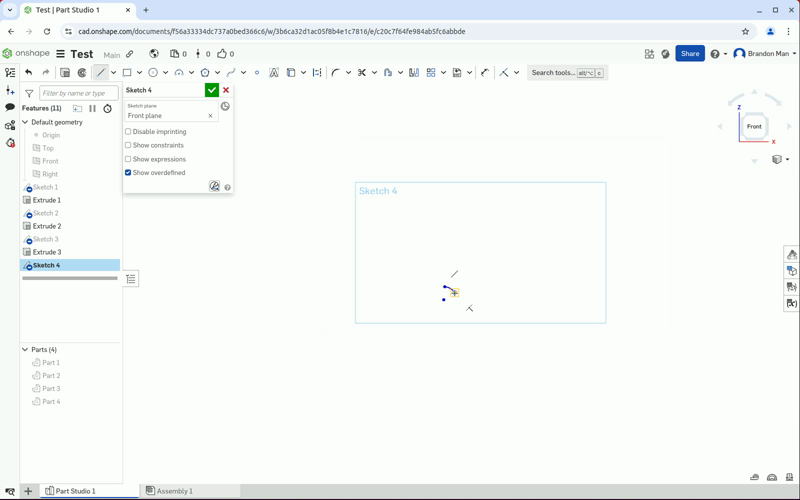
scroll(-6)
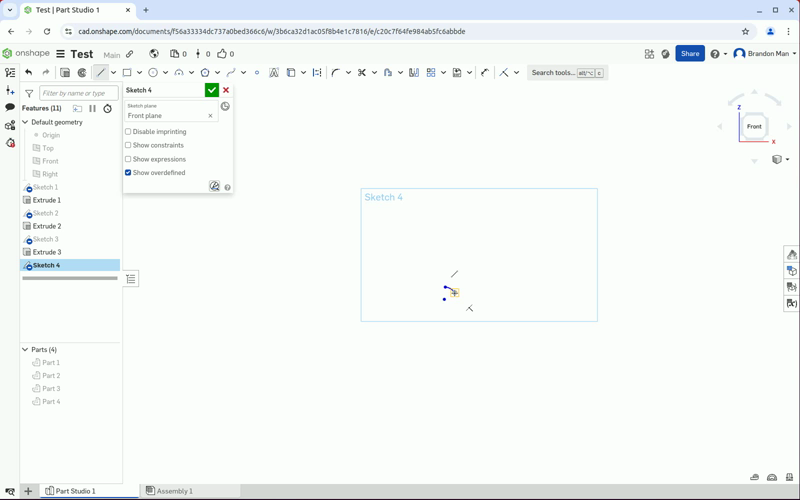
scroll(-6)
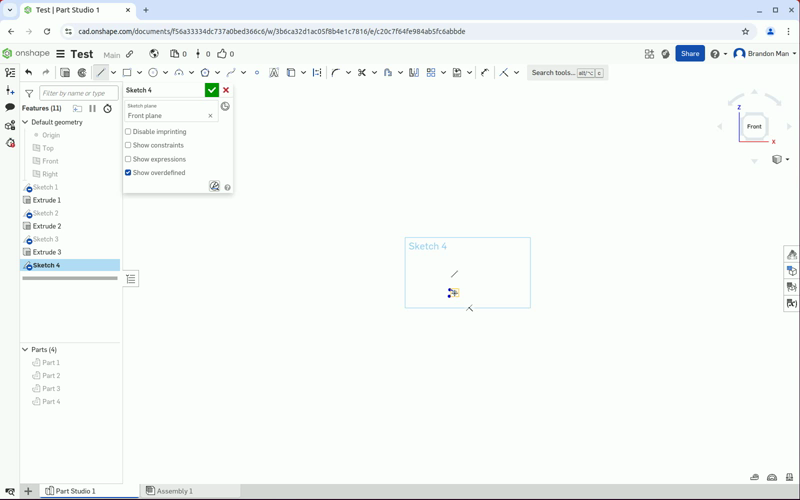
scroll(-6)
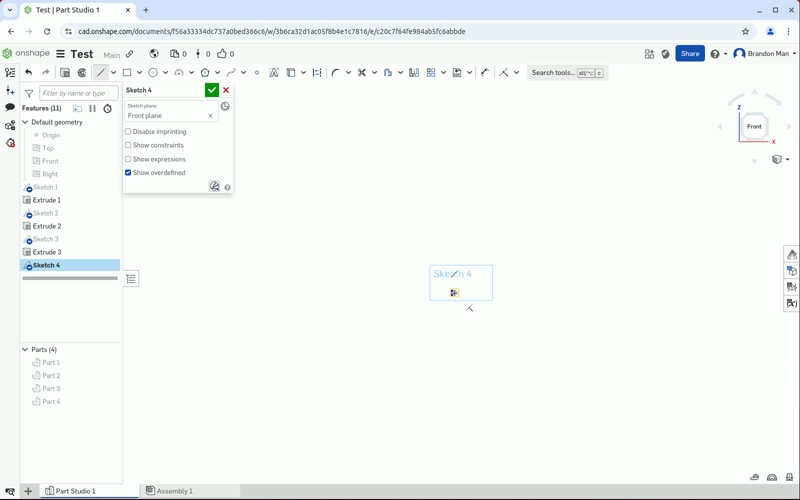
key_down(shift)
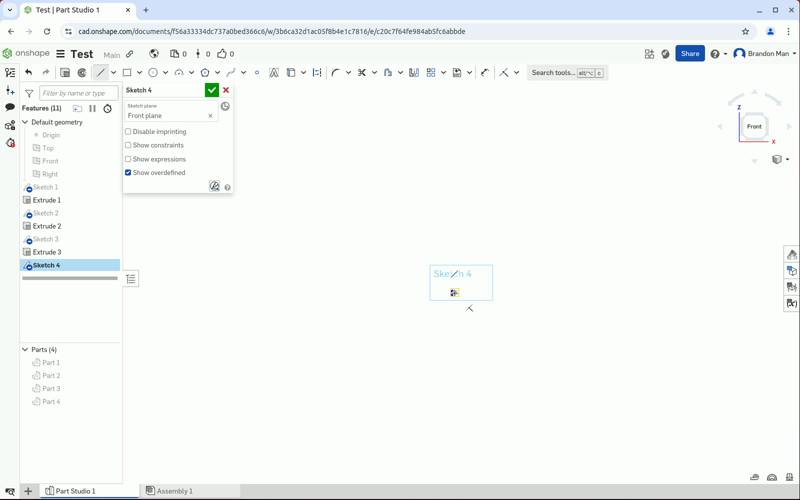
mouse_move(484, 292)
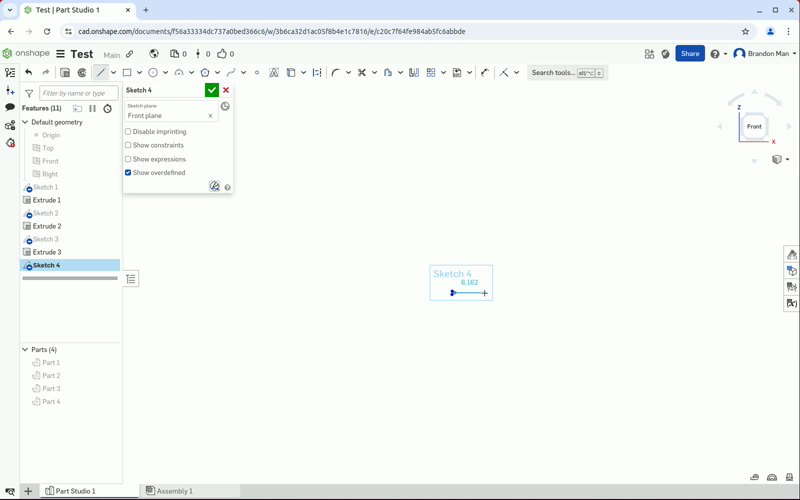
mouse_move(452, 286)
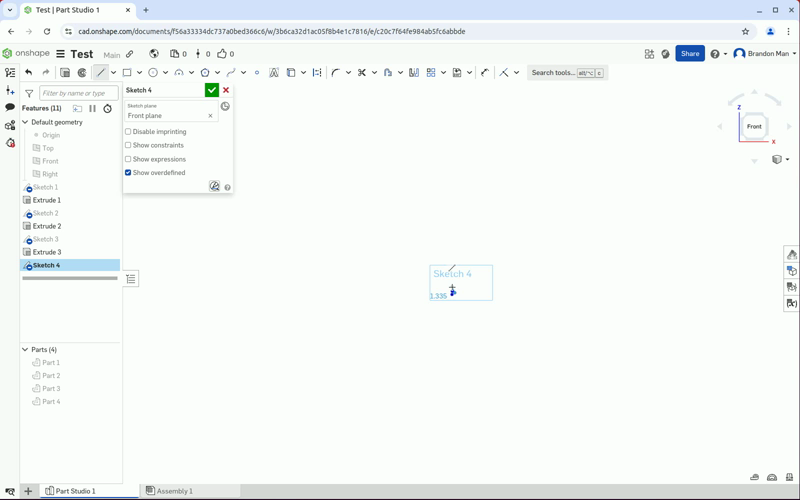
scroll(6)
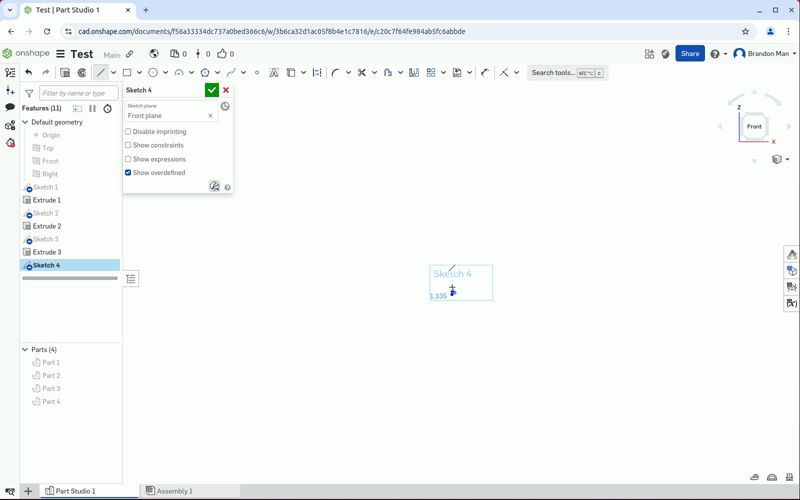
scroll(6)
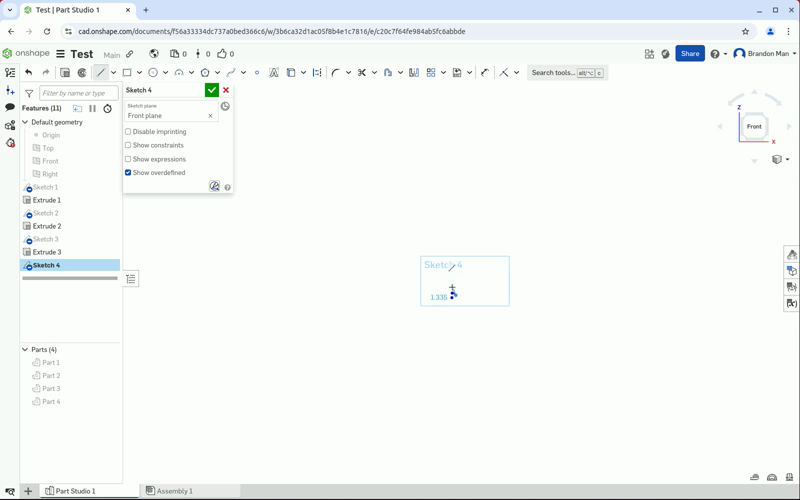
scroll(6)
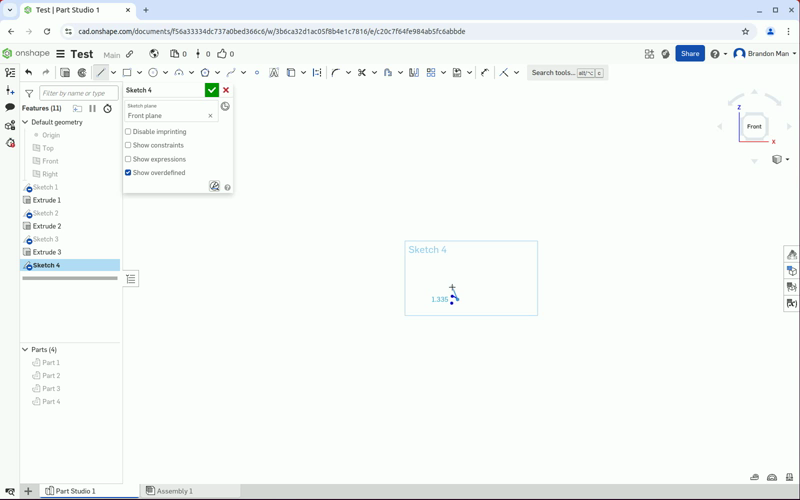
scroll(6)
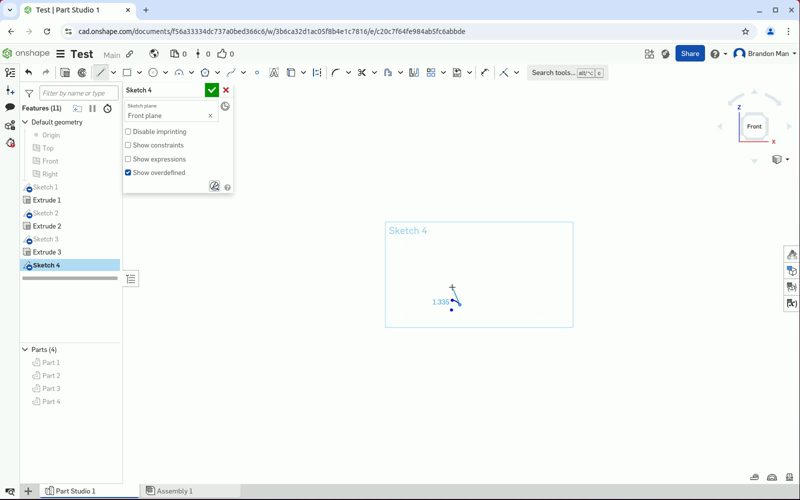
scroll(6)
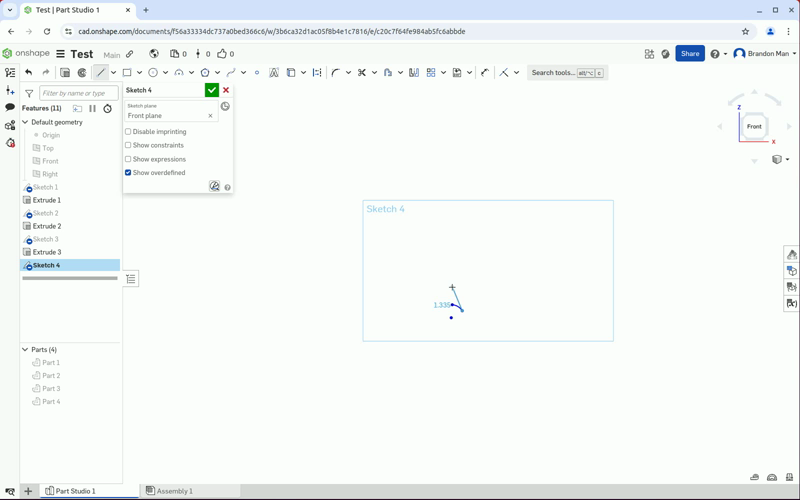
scroll(6)
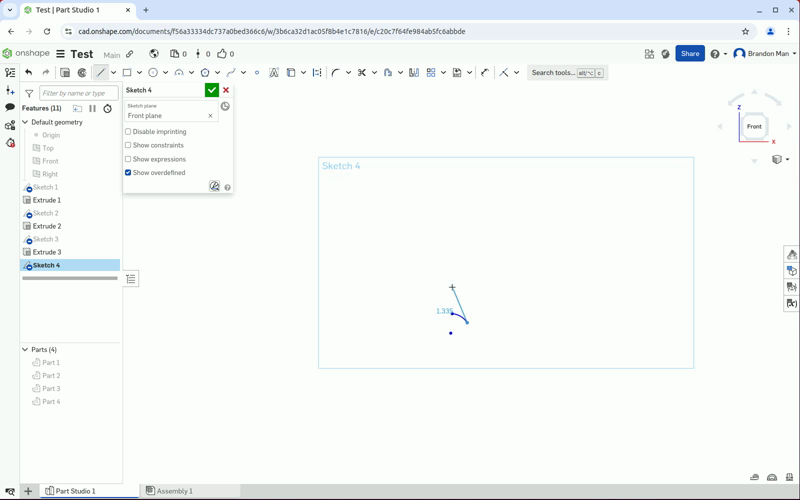
scroll(6)
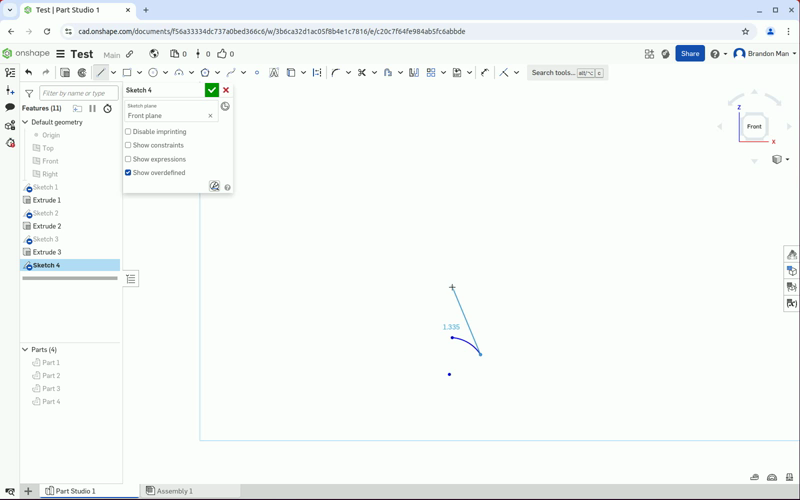
click(452, 286)
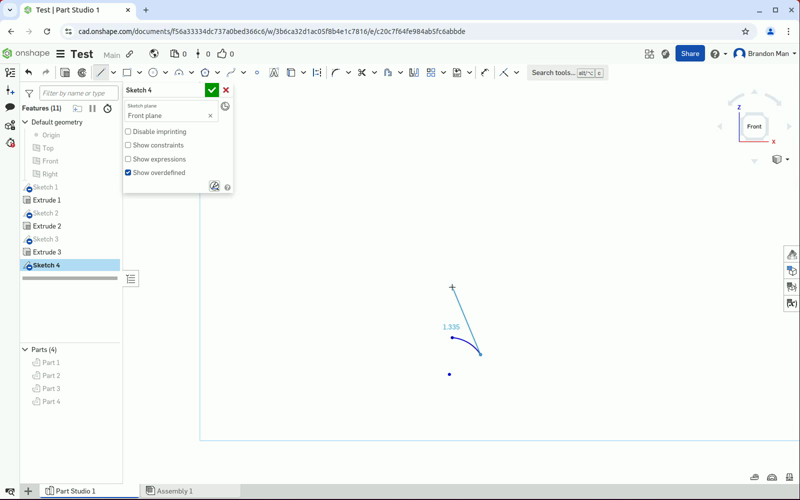
scroll(-6)
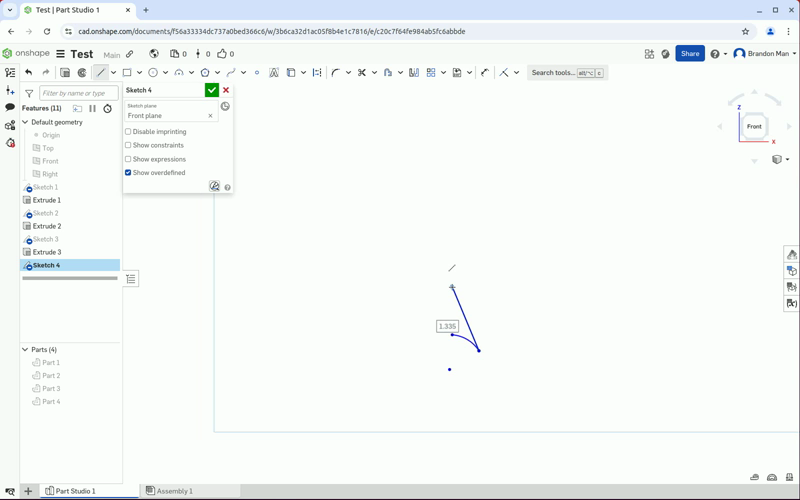
scroll(-6)
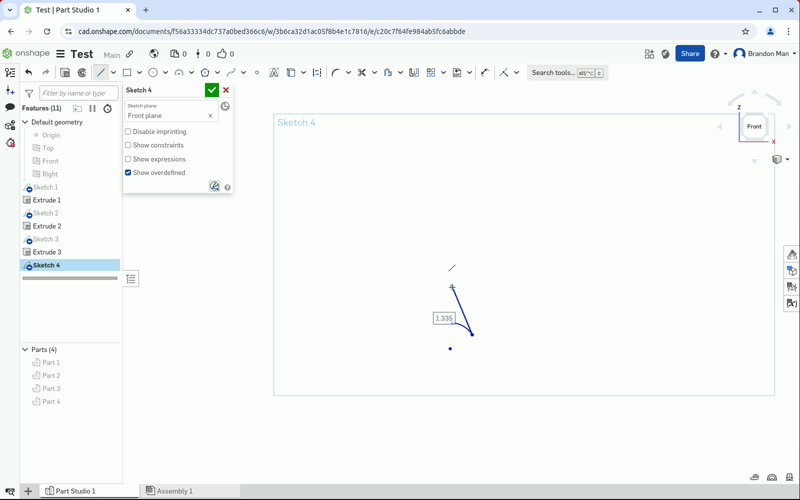
scroll(-6)
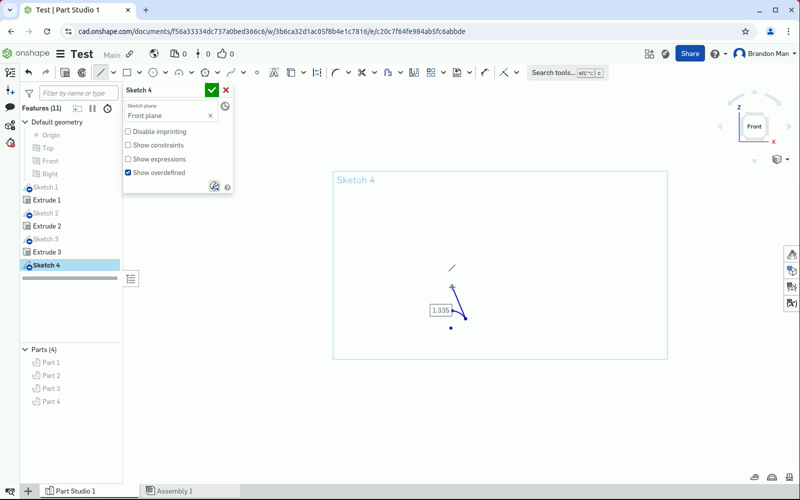
scroll(-6)
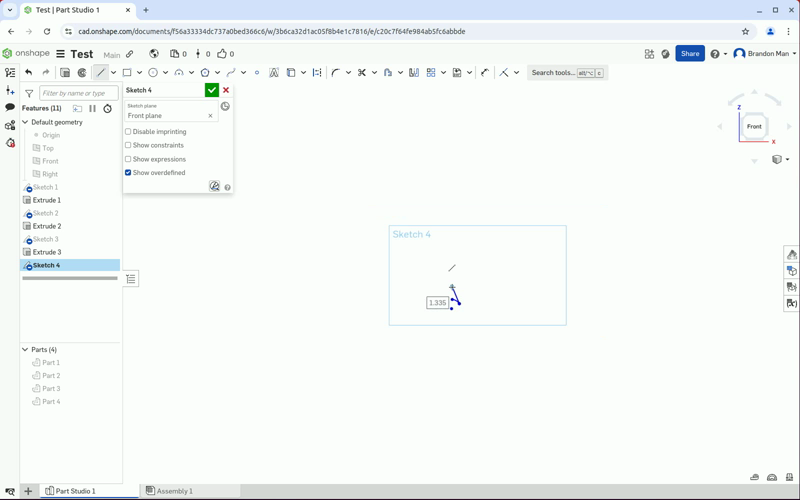
scroll(-6)
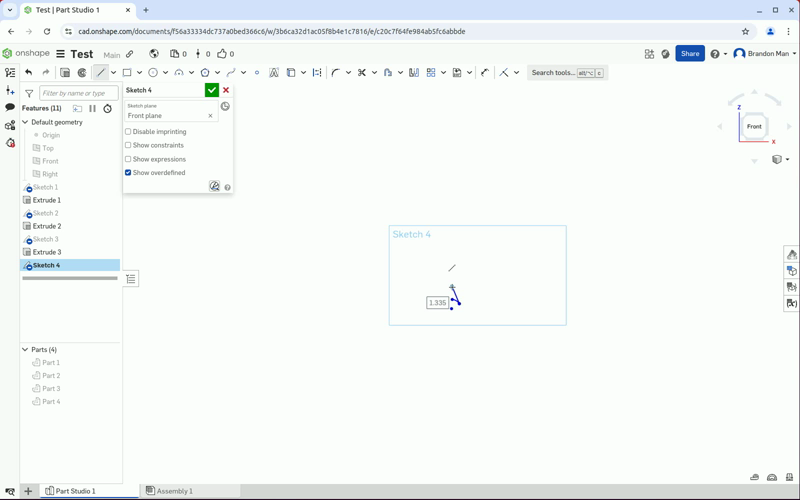
scroll(-6)
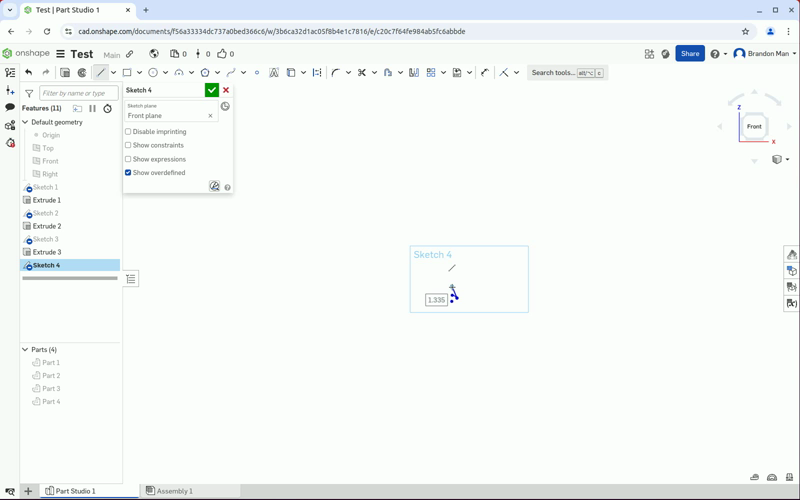
scroll(-6)
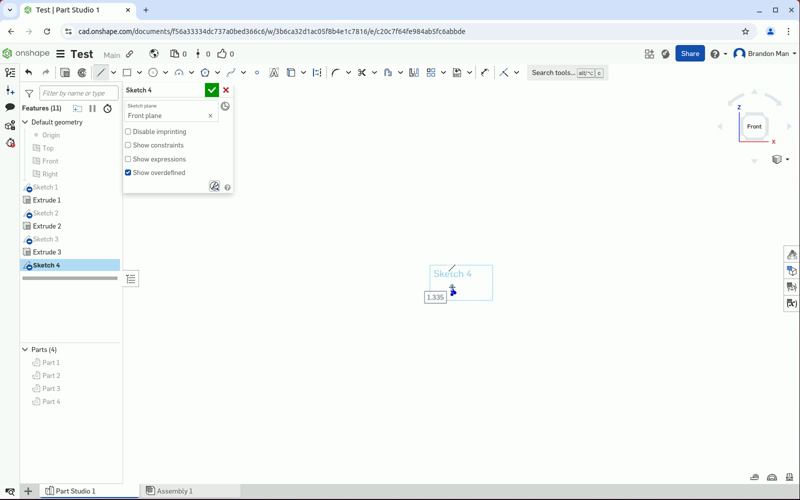
key_up(shift)
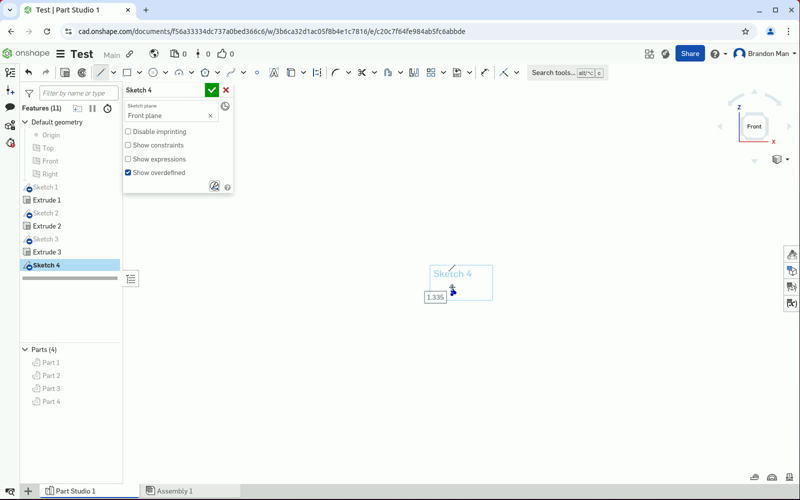
mouse_move(482, 286)
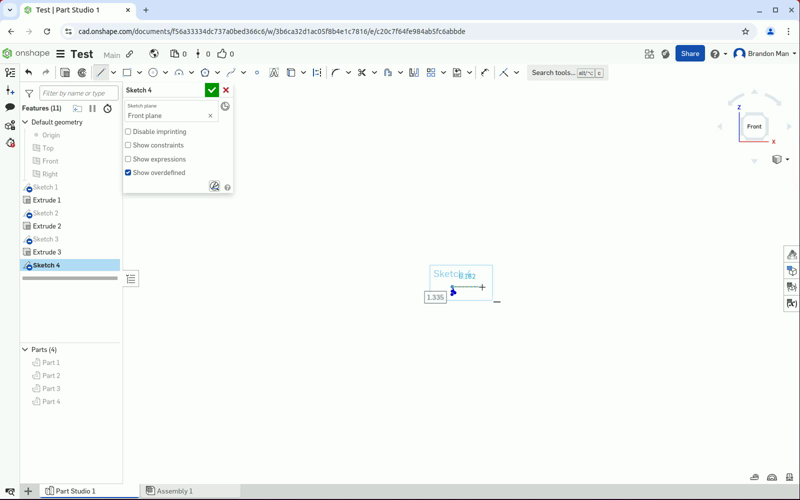
key_down(shift)
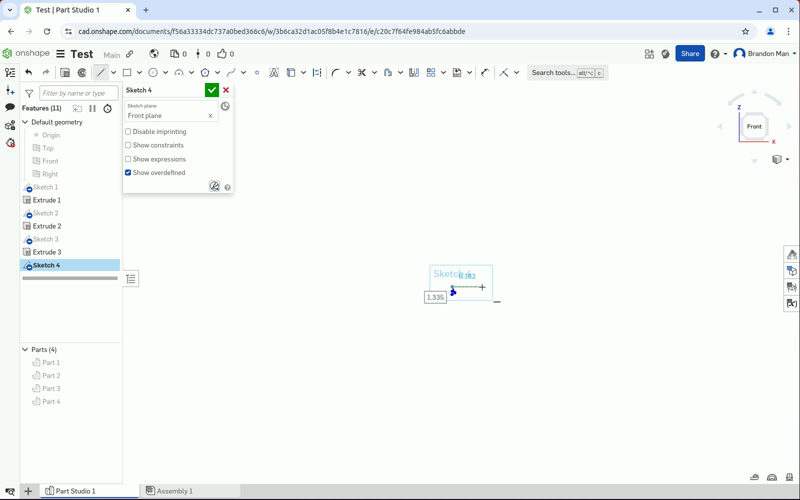
mouse_move(452, 291)
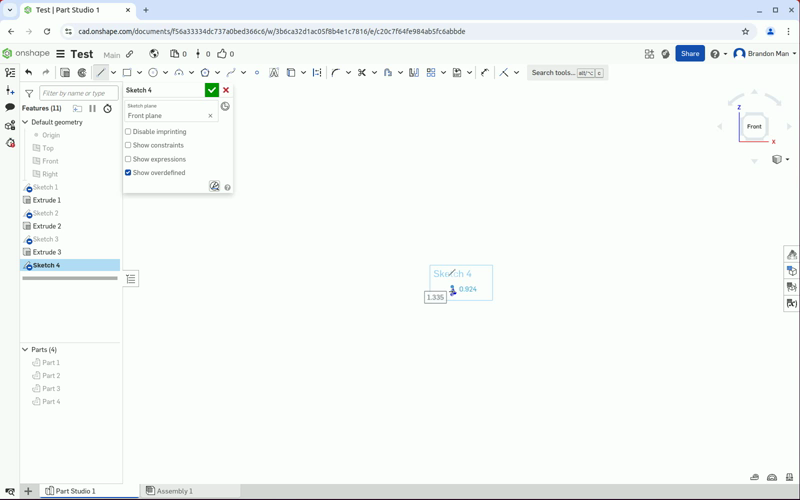
scroll(6)
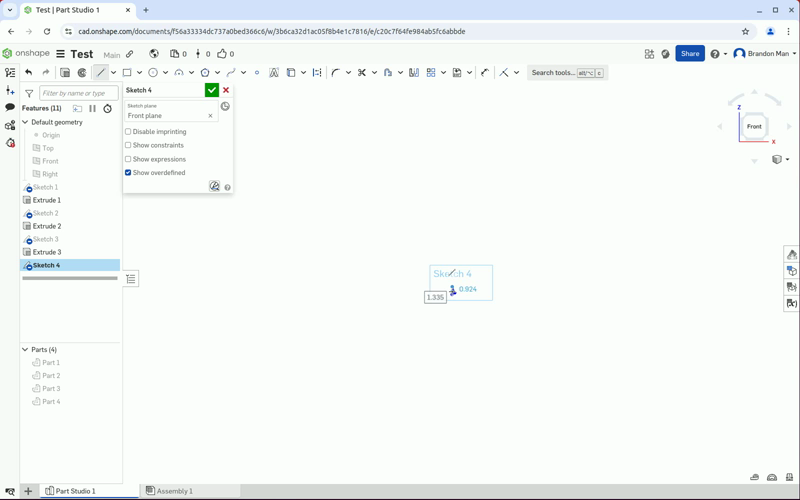
scroll(6)
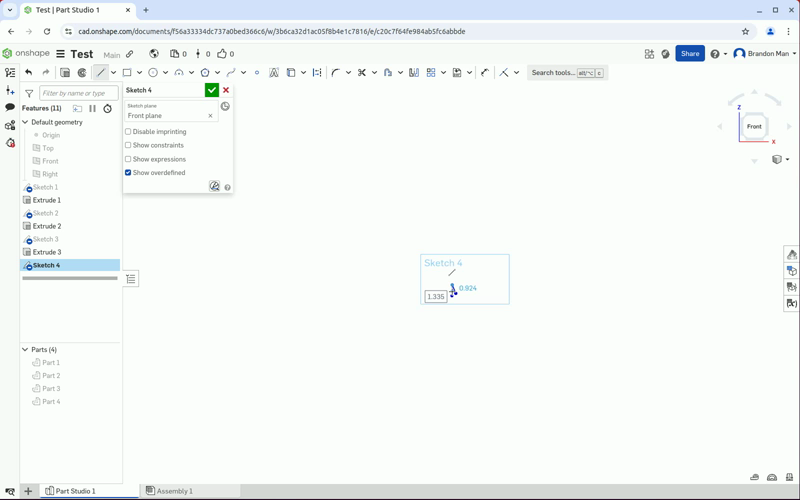
scroll(6)
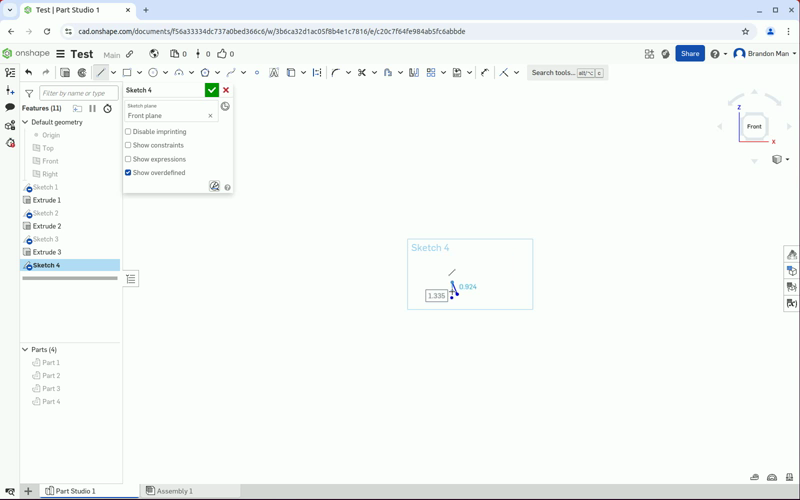
scroll(6)
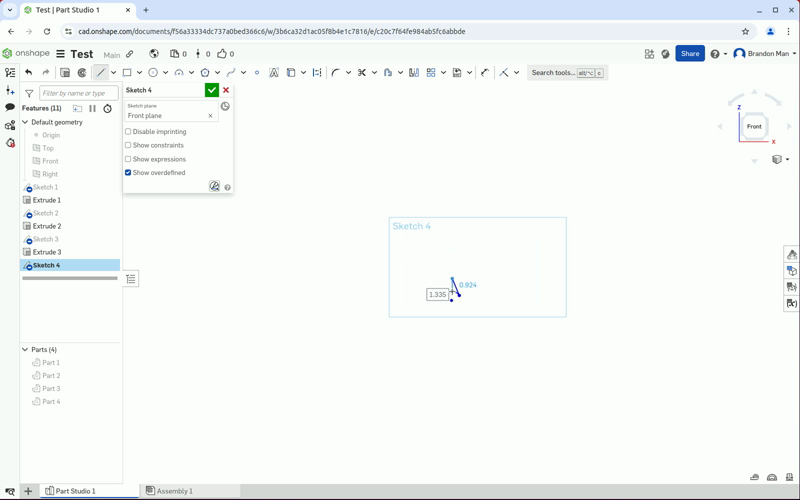
scroll(6)
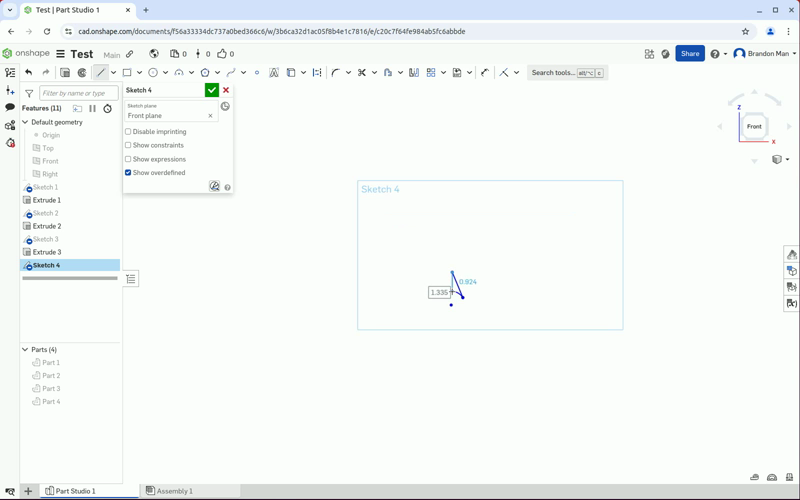
scroll(6)
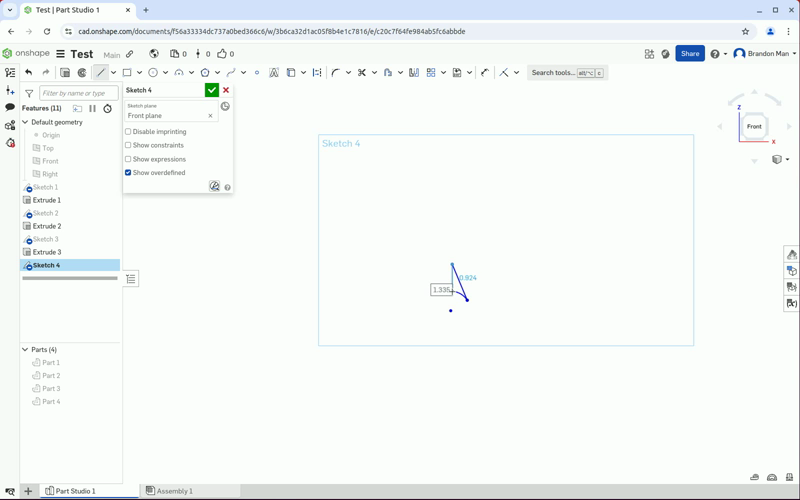
scroll(6)
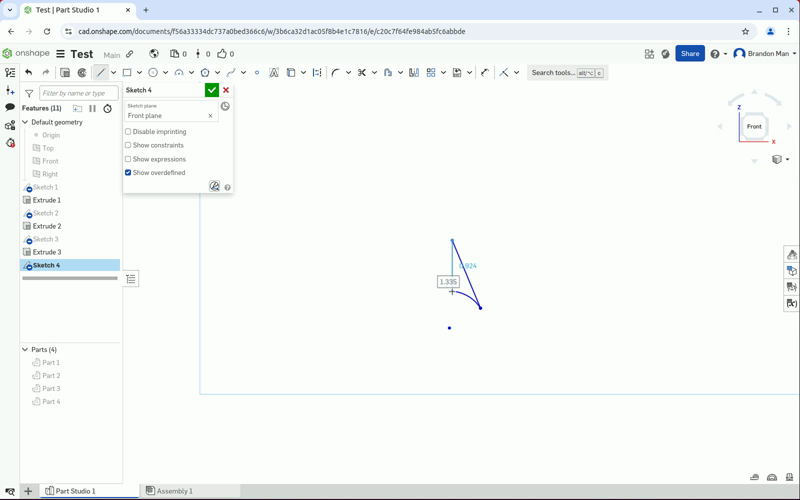
key_up(shift)
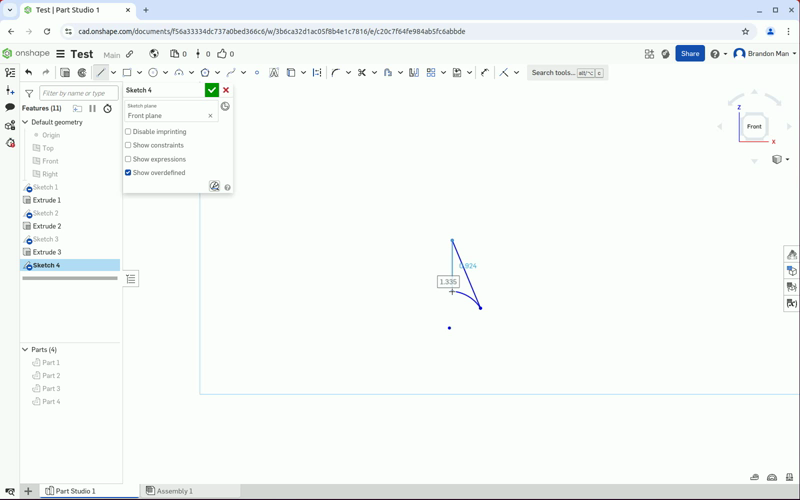
click(452, 291)
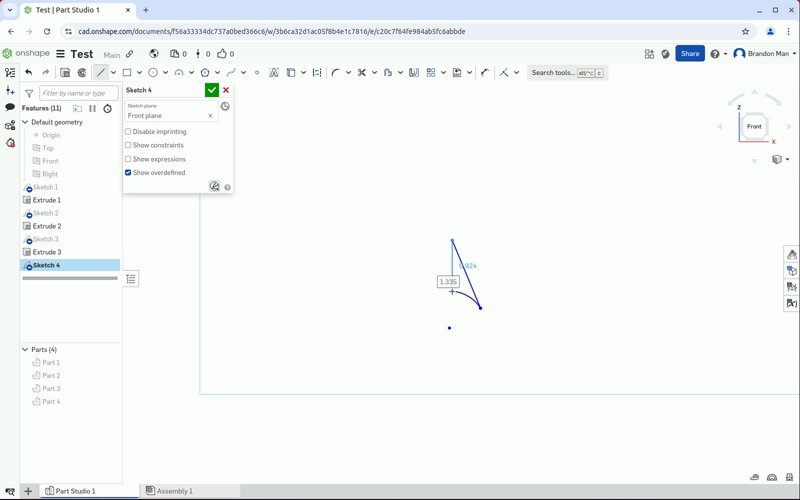
scroll(-6)
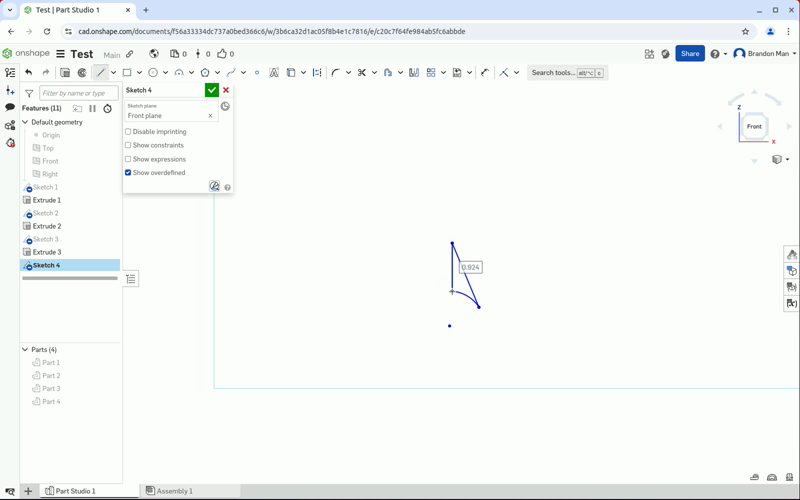
scroll(-6)
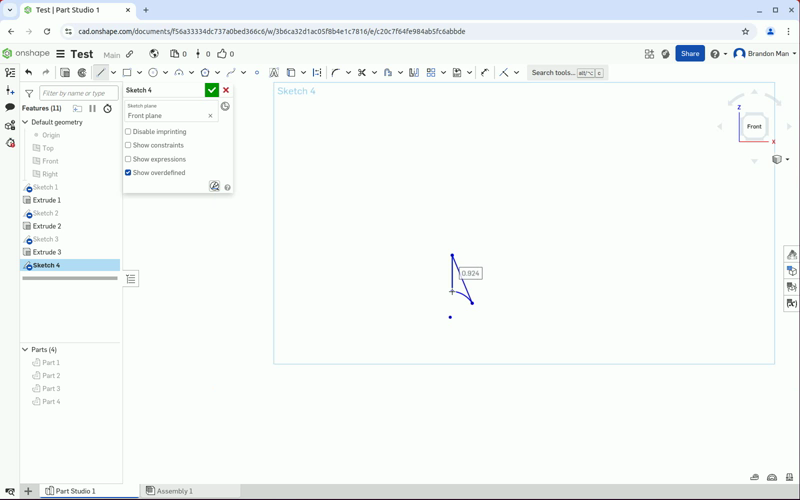
scroll(-6)
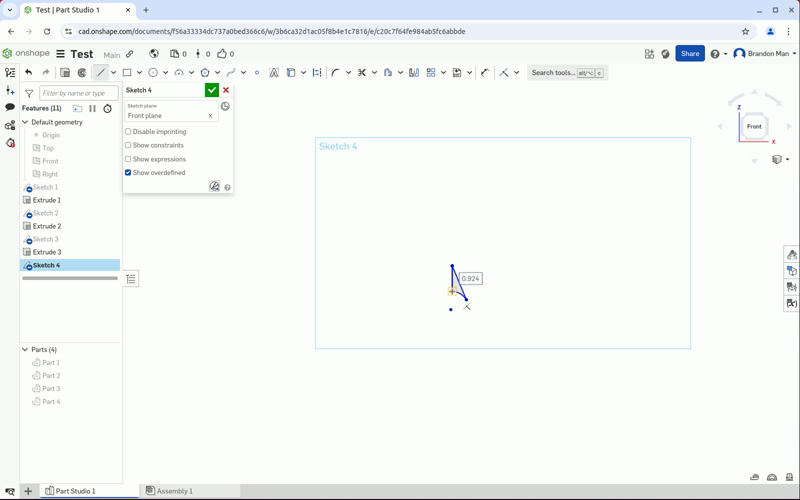
scroll(-6)
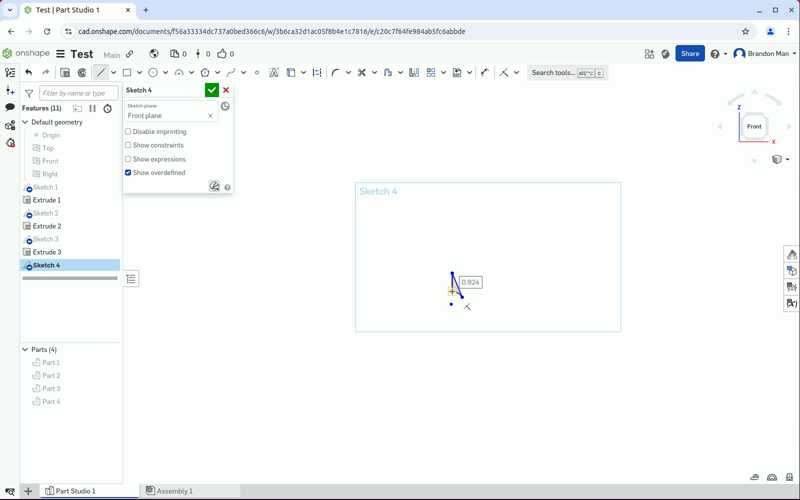
scroll(-6)
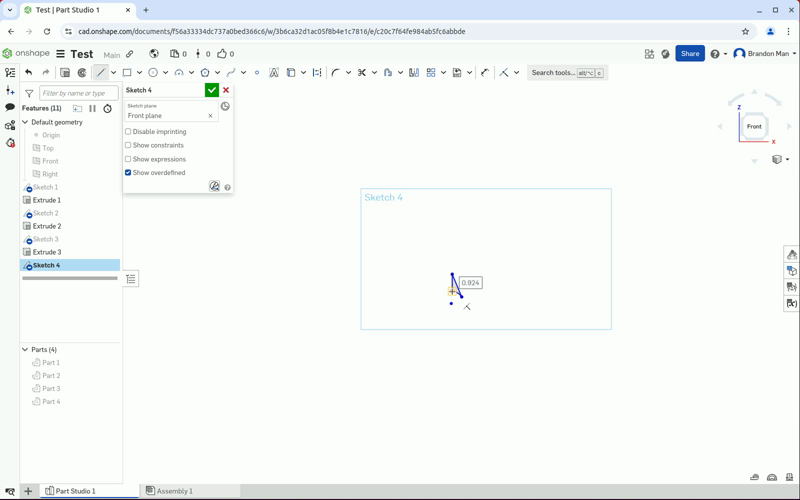
scroll(-6)
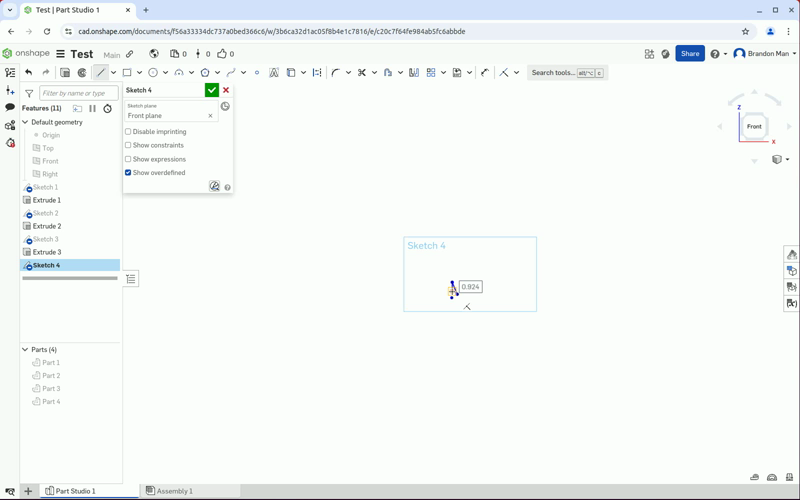
scroll(-6)
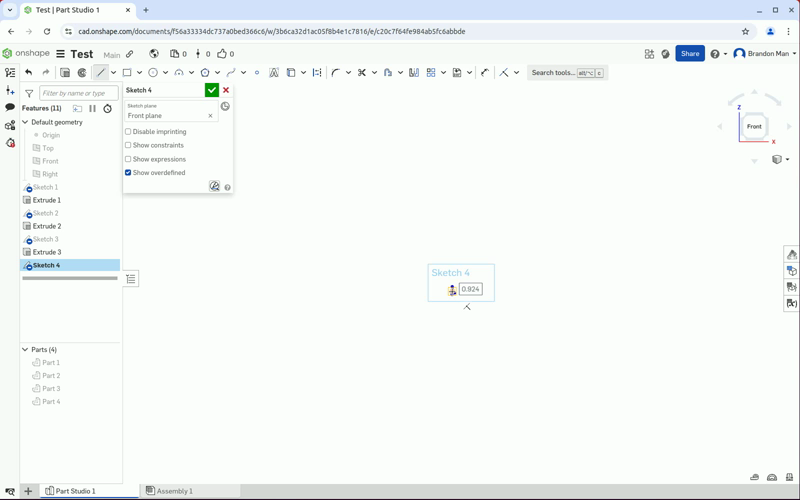
key(esc)
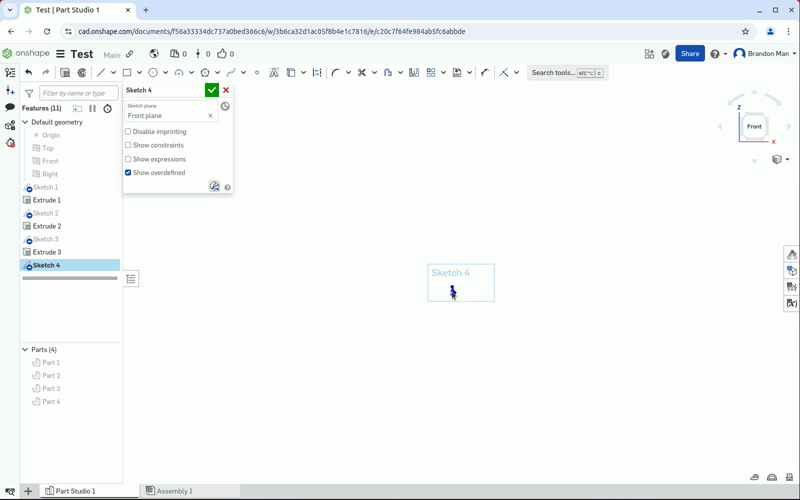
mouse_move(452, 291)
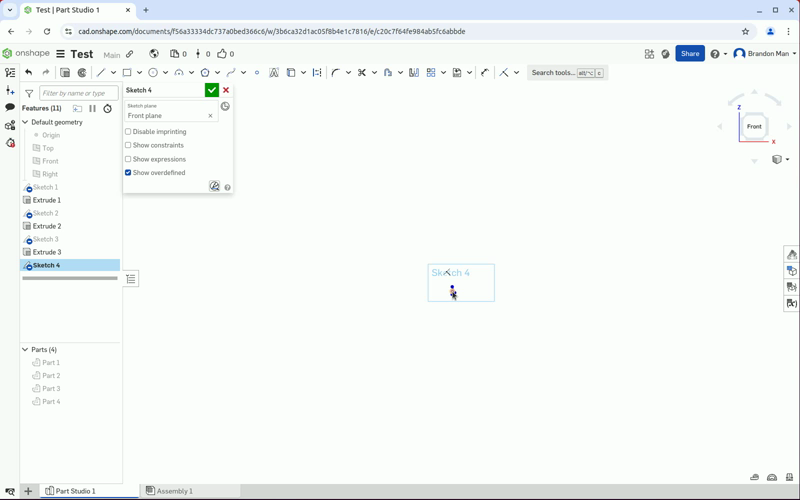
scroll(6)
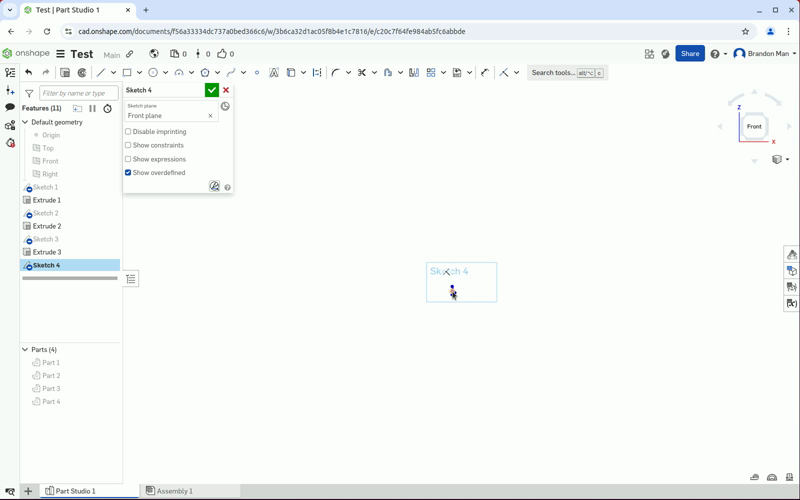
scroll(6)
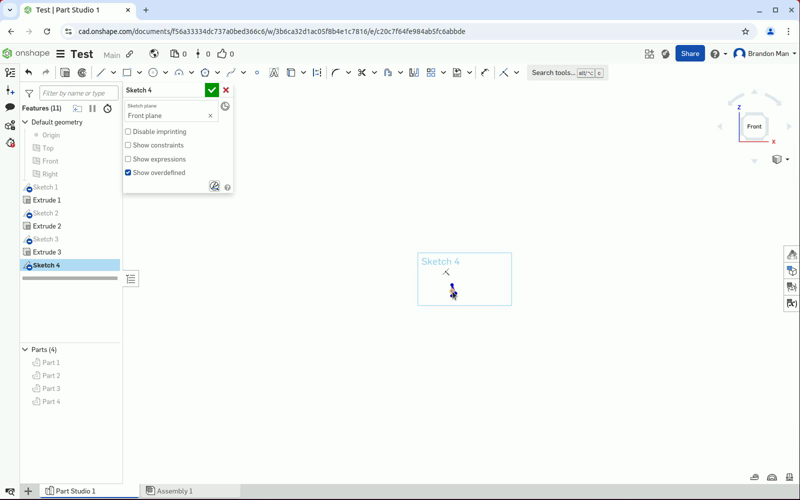
scroll(6)
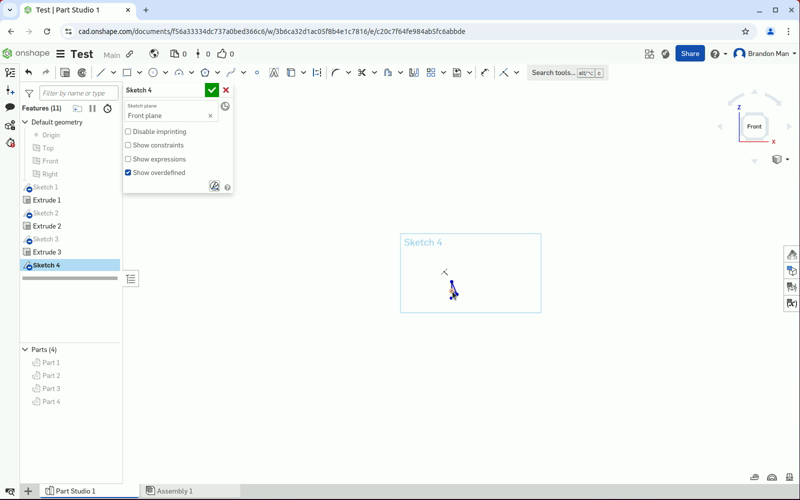
scroll(6)
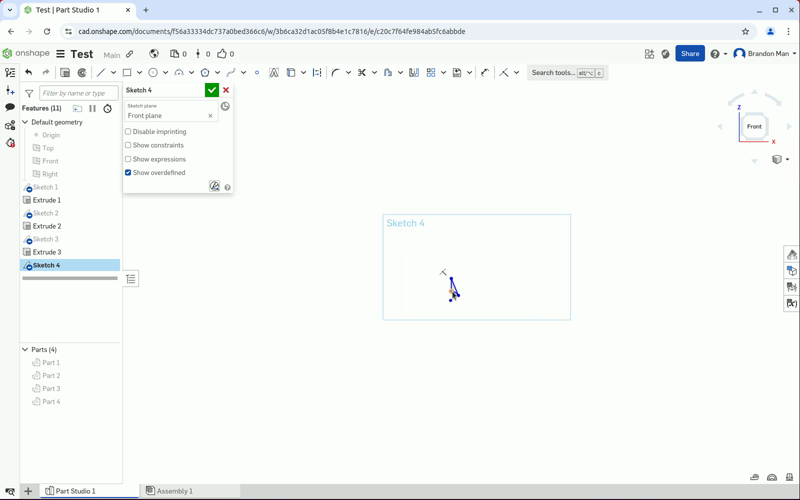
scroll(6)
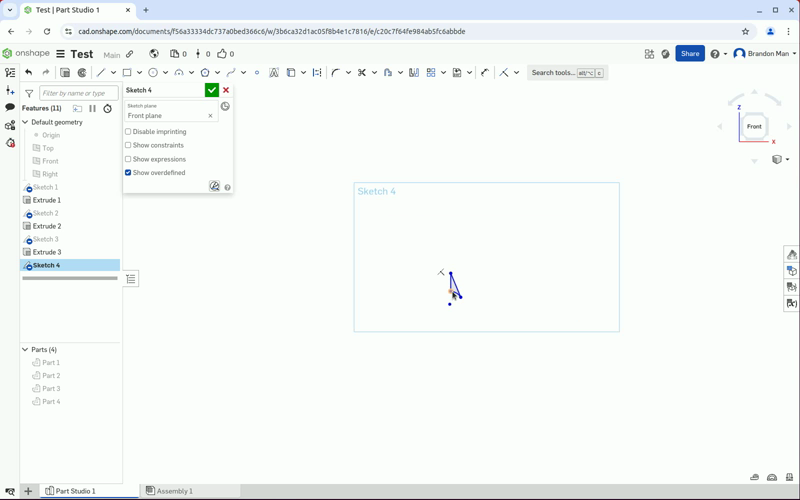
scroll(6)
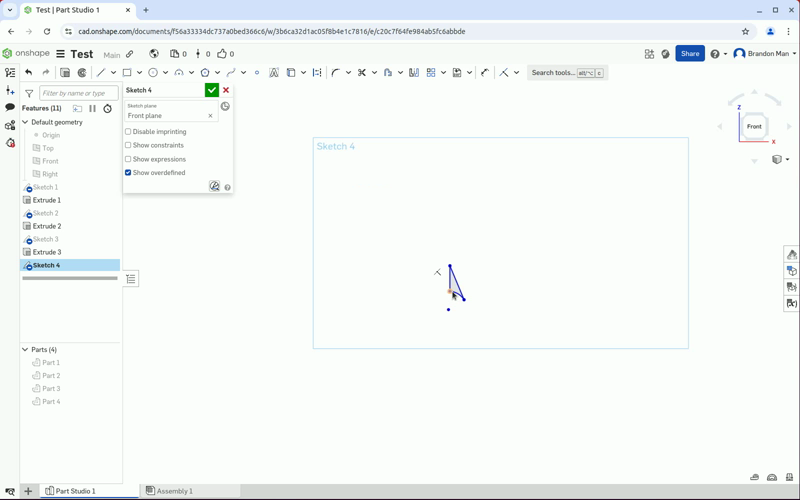
scroll(6)
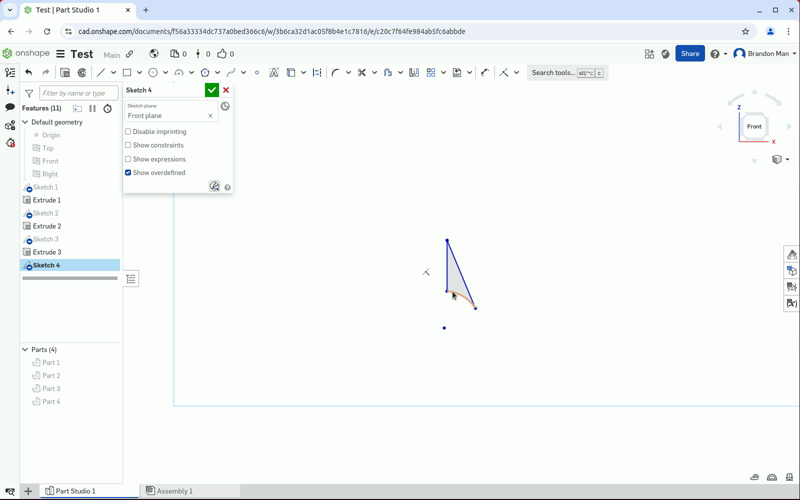
click(452, 291)
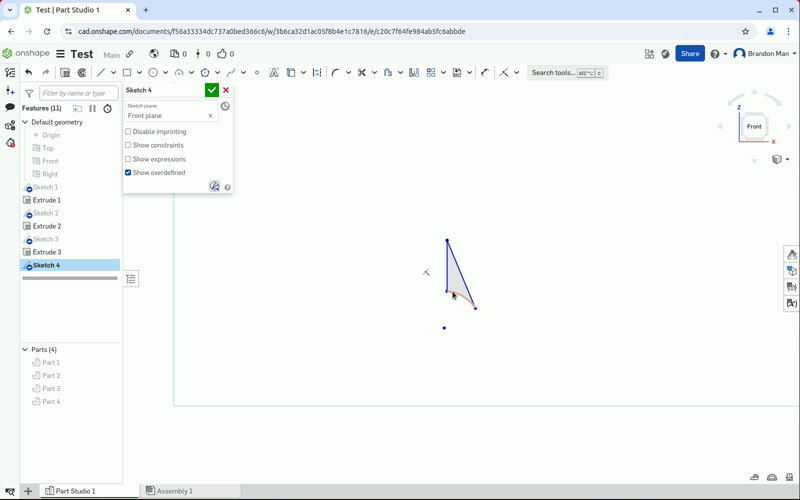
scroll(-6)
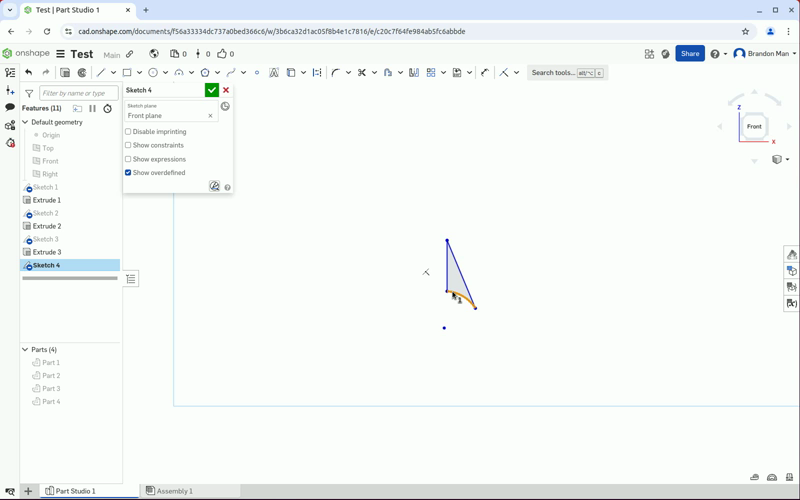
scroll(-6)
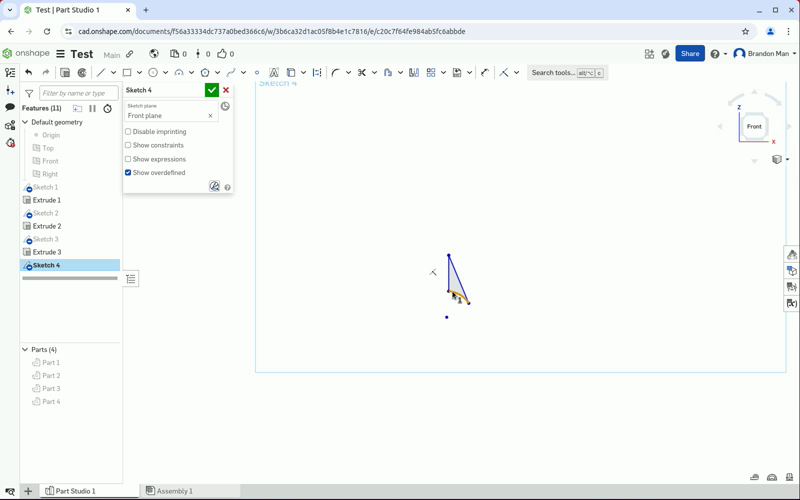
scroll(-6)
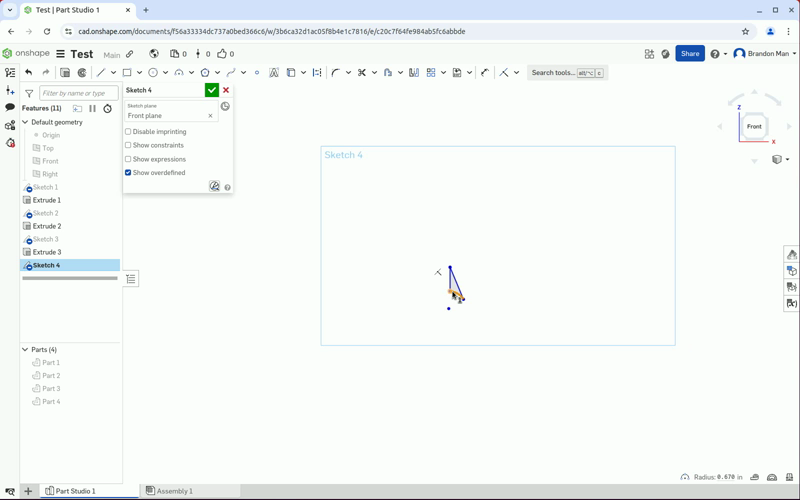
scroll(-6)
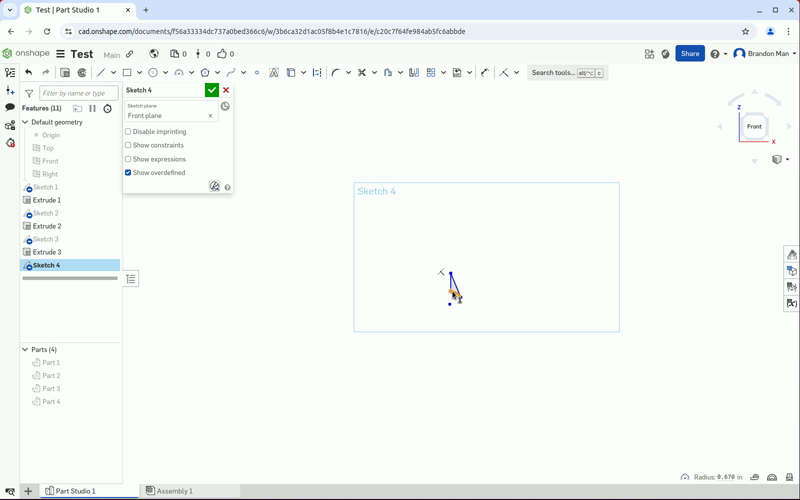
scroll(-6)
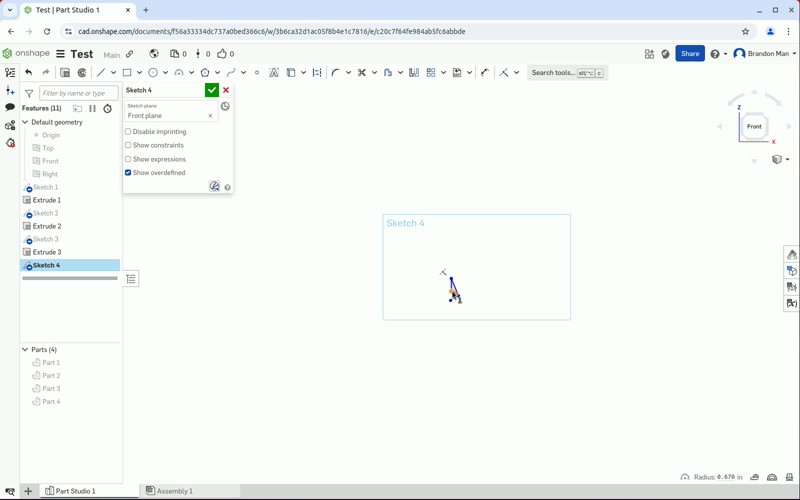
scroll(-6)
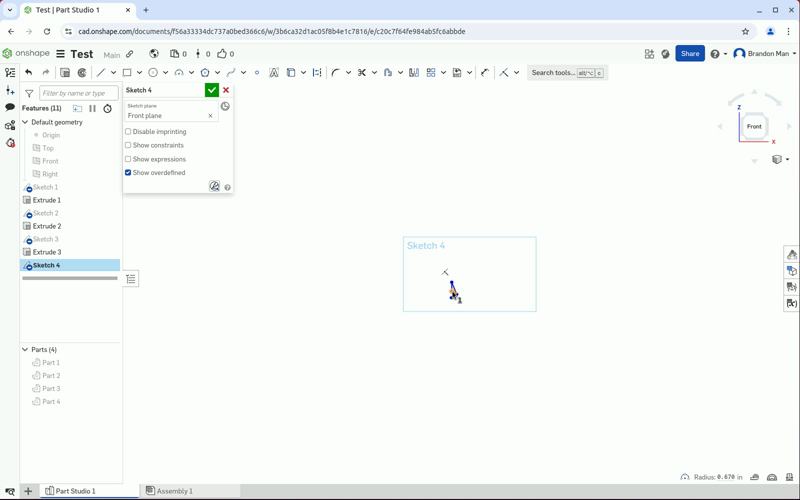
scroll(-6)
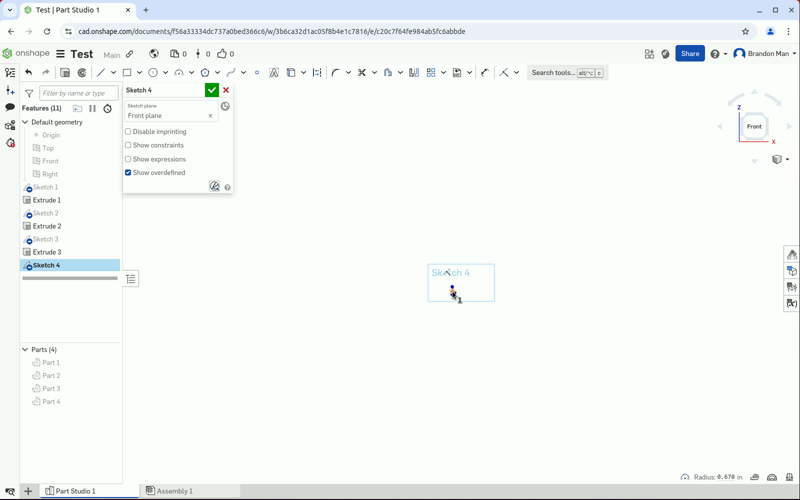
mouse_move(73, 352)
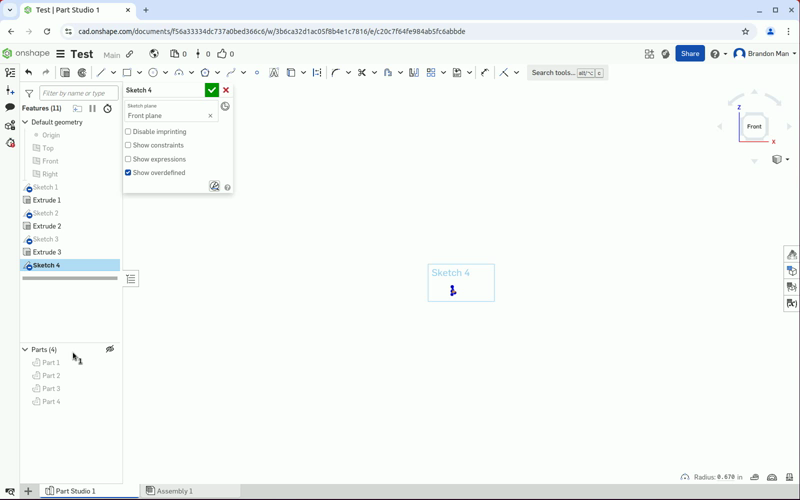
key(shift+y)
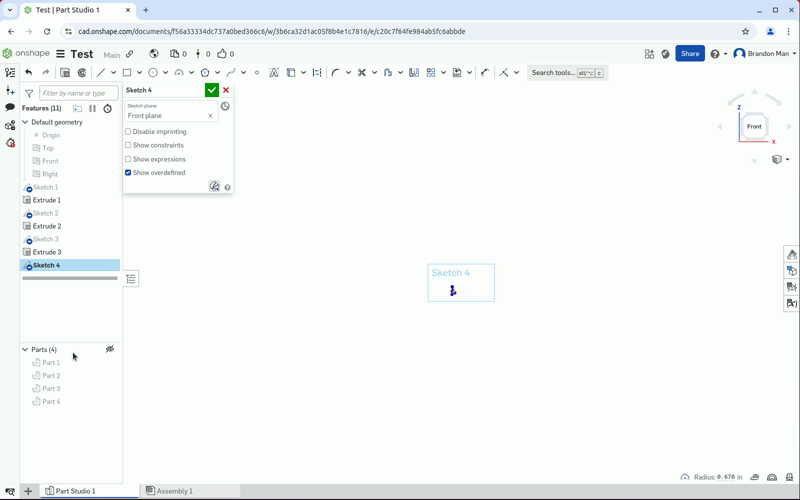
key(shift+e)
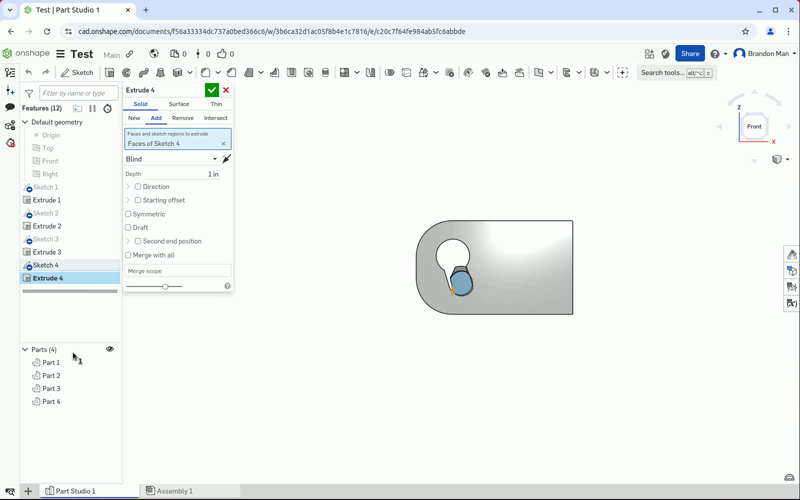
mouse_move(143, 106)
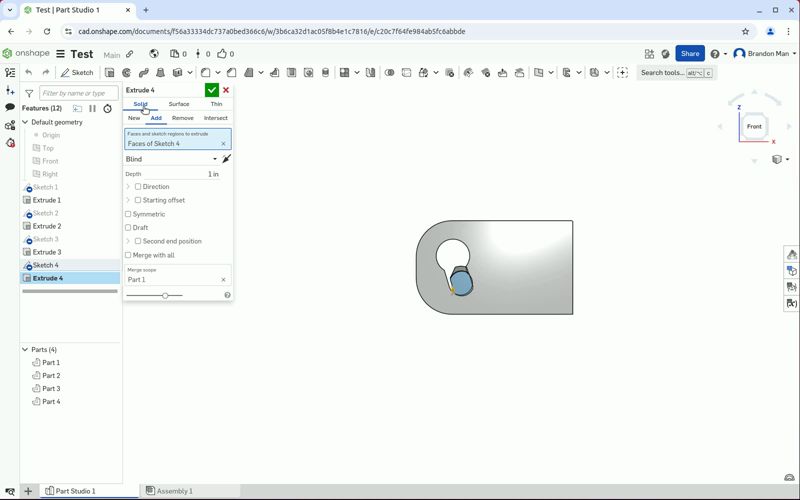
click(143, 106)
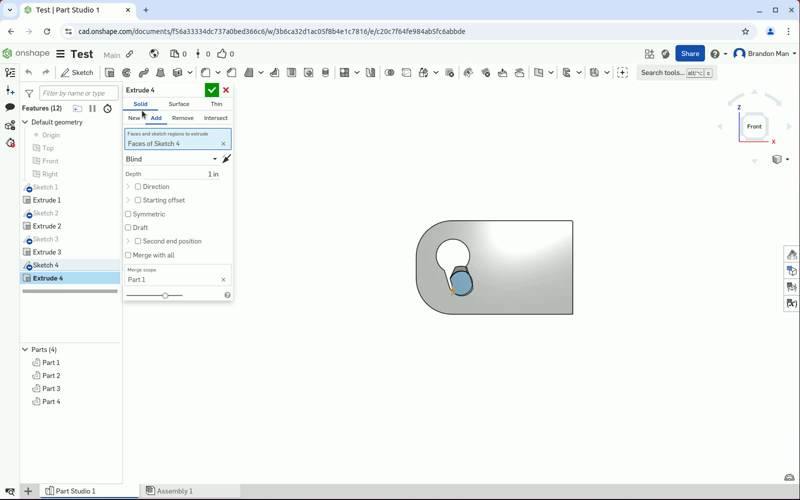
mouse_move(137, 120)
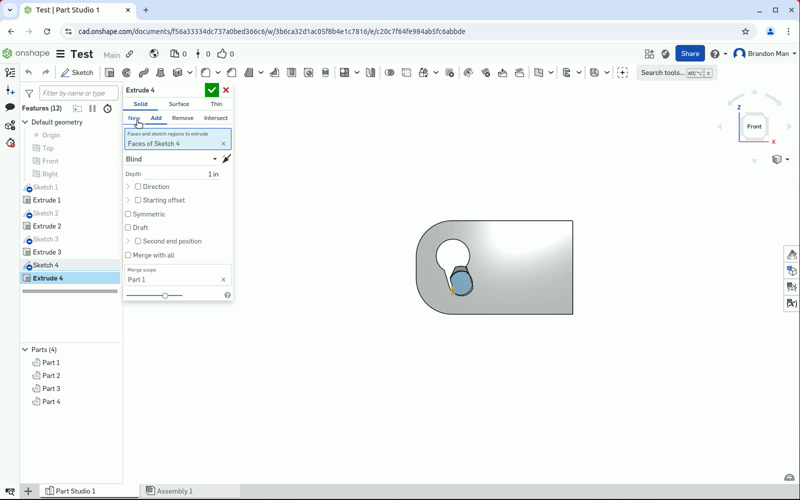
click(137, 120)
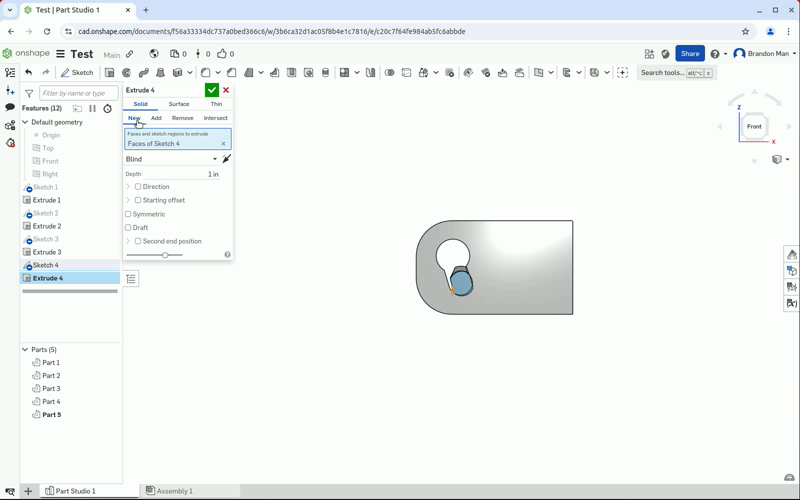
key(tab, 4)
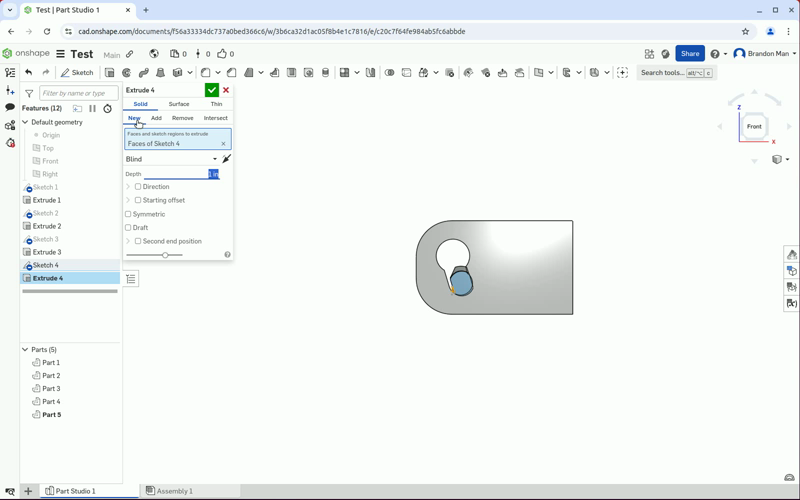
text(6.018)
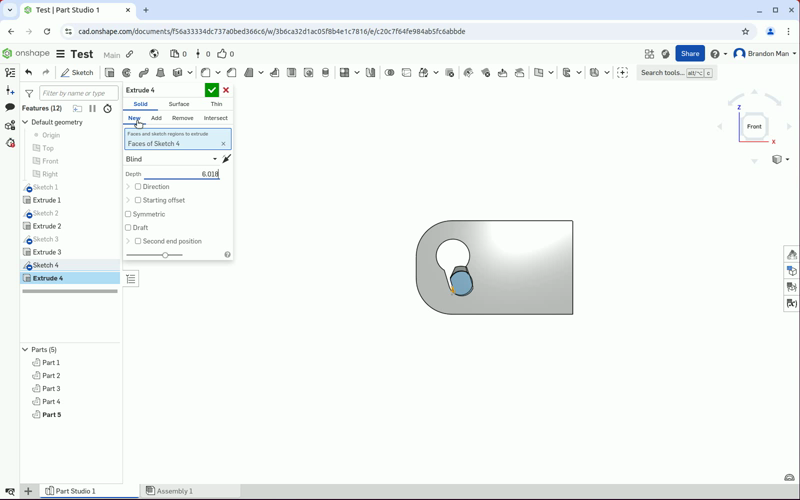
key(enter)
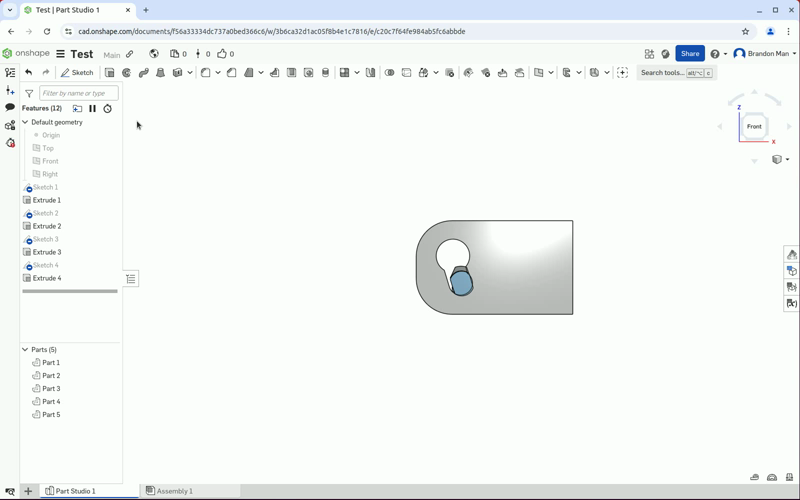
key(shift+h)
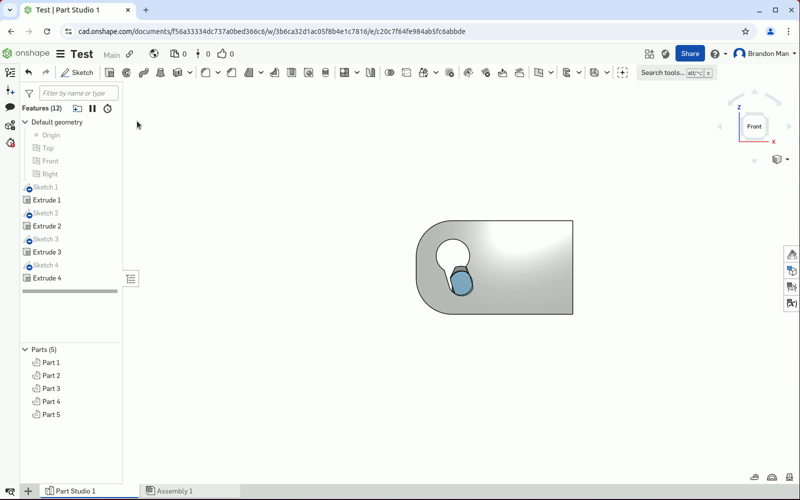
key(shift+h)
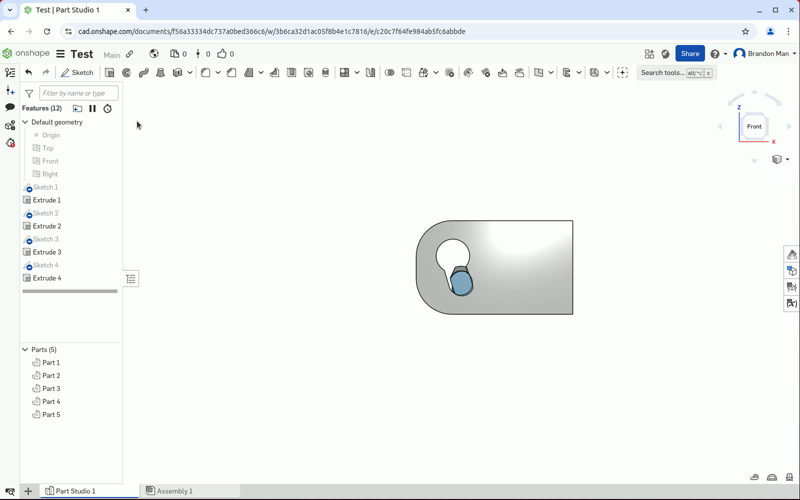
mouse_move(73, 189)
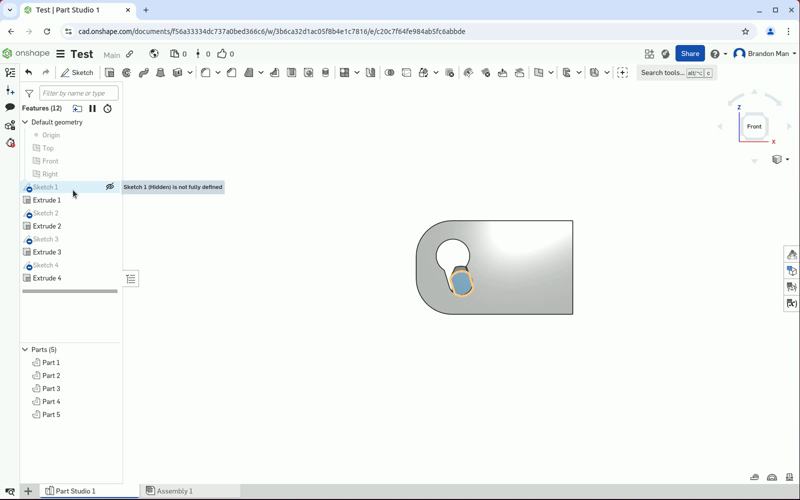
click(73, 189)
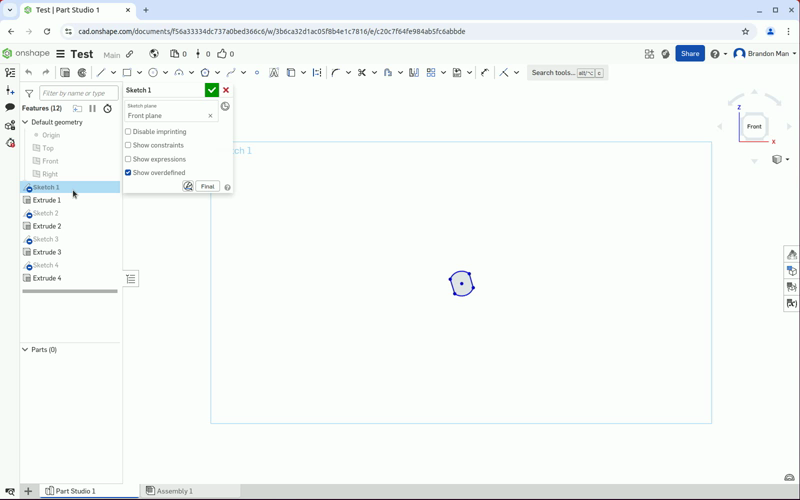
mouse_move(229, 92)
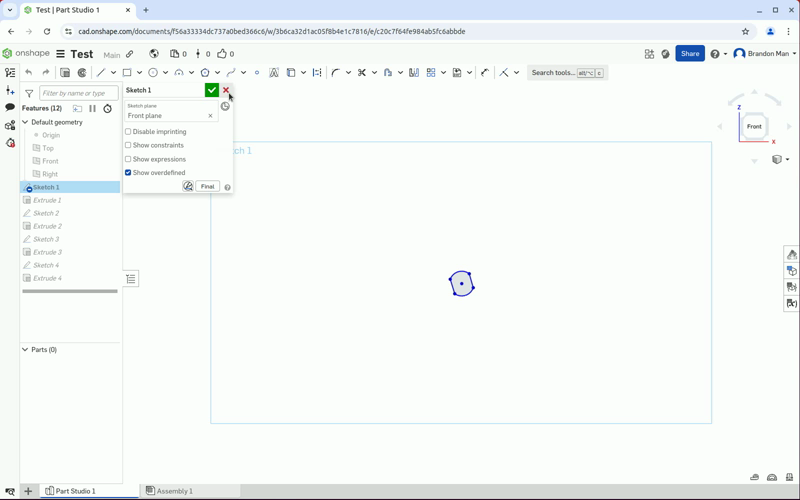
click(229, 92)
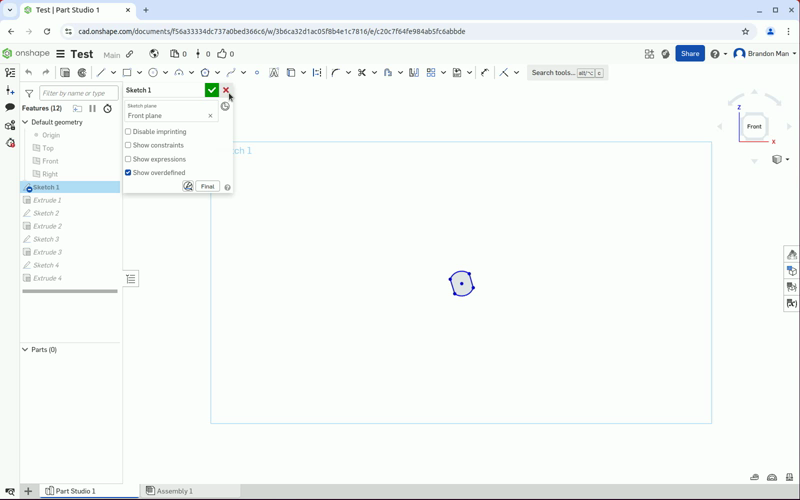
key(shift+s)
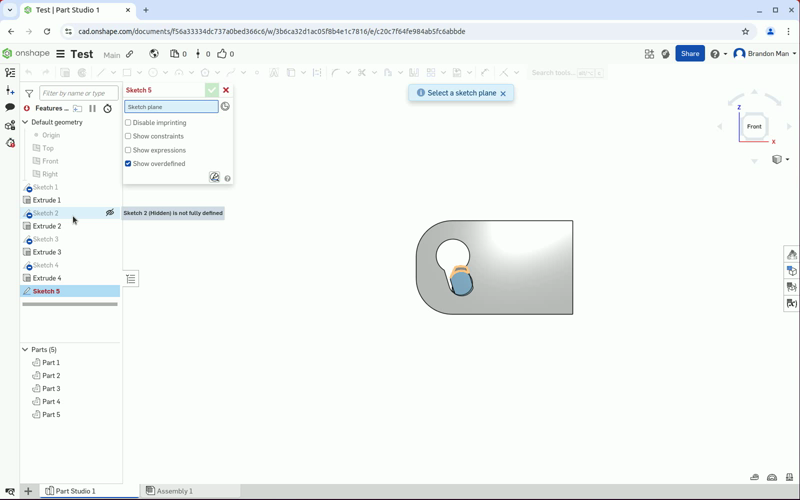
scroll(3)
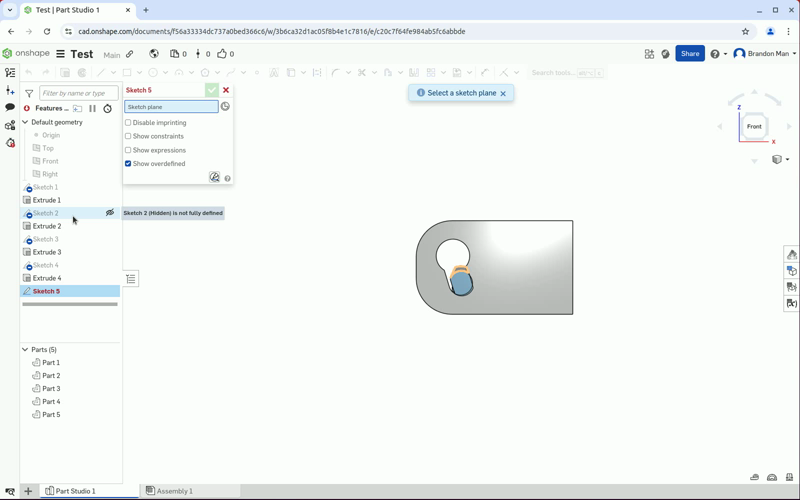
mouse_move(73, 163)
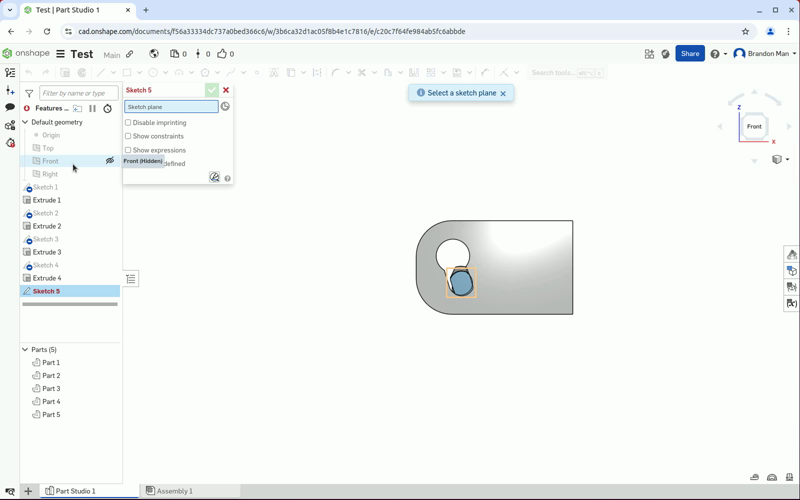
click(73, 163)
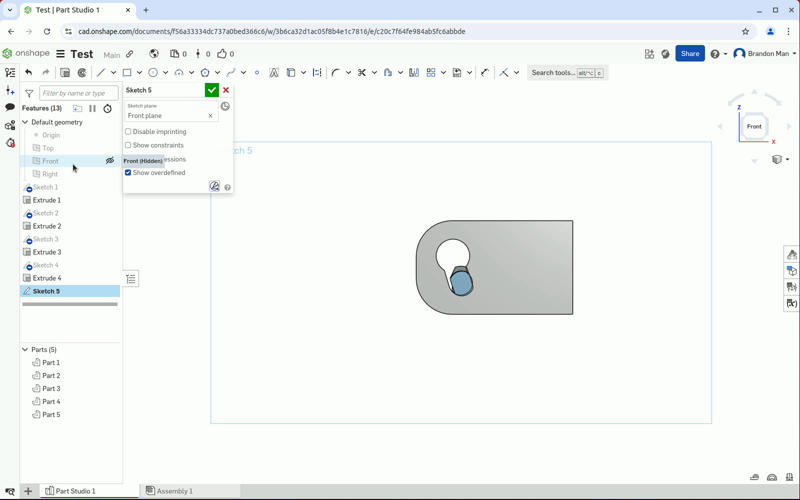
mouse_move(73, 352)
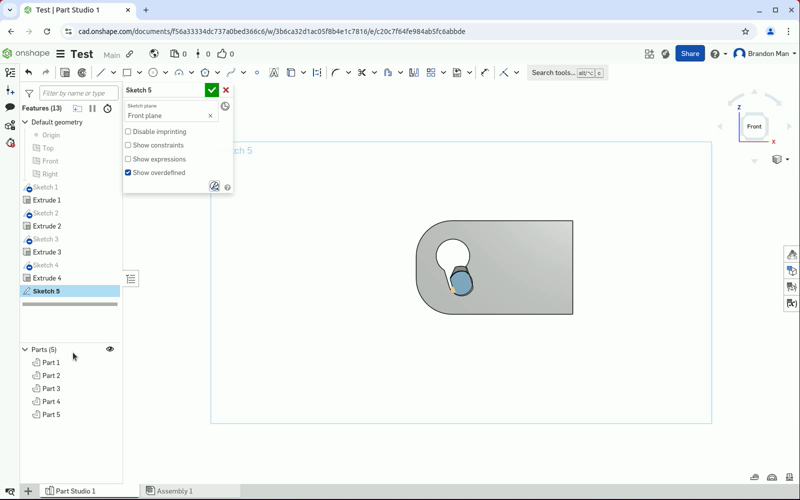
key(y)
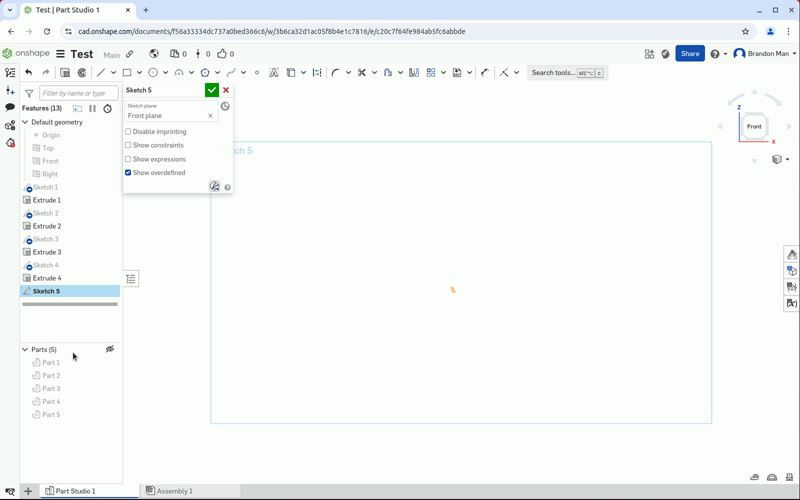
key(a)
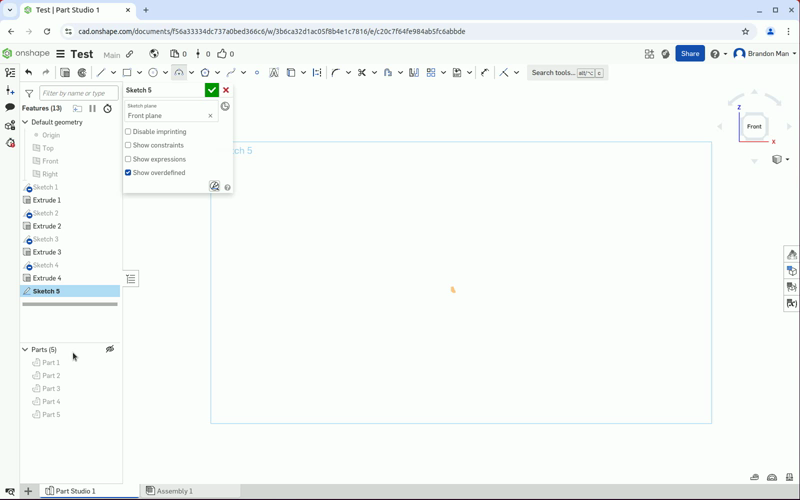
key_down(shift)
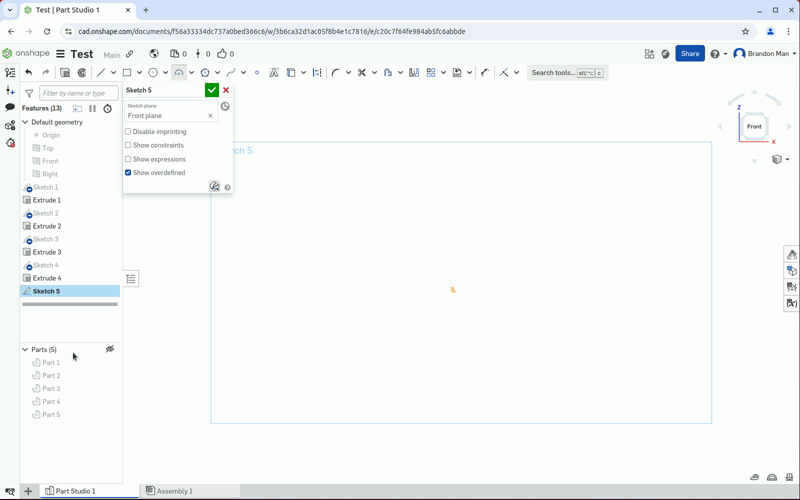
mouse_move(449, 285)
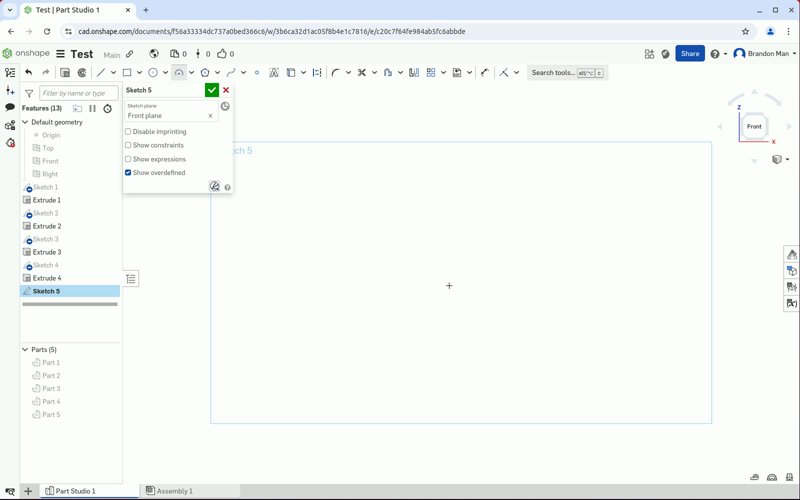
click(449, 285)
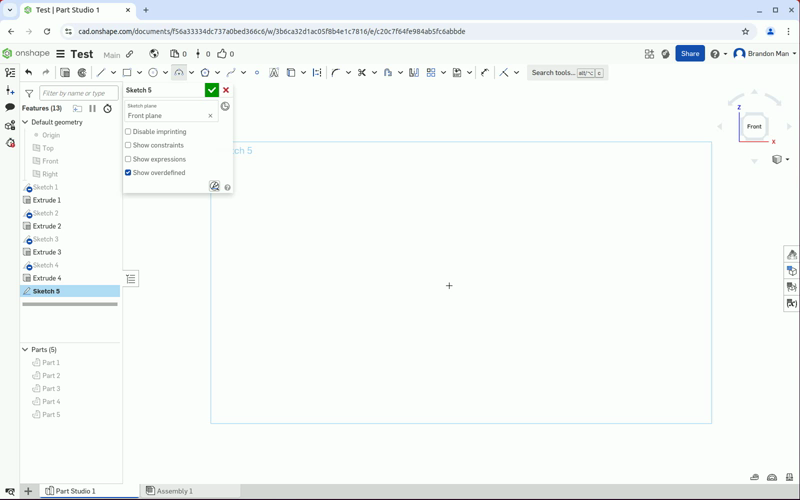
key_up(shift)
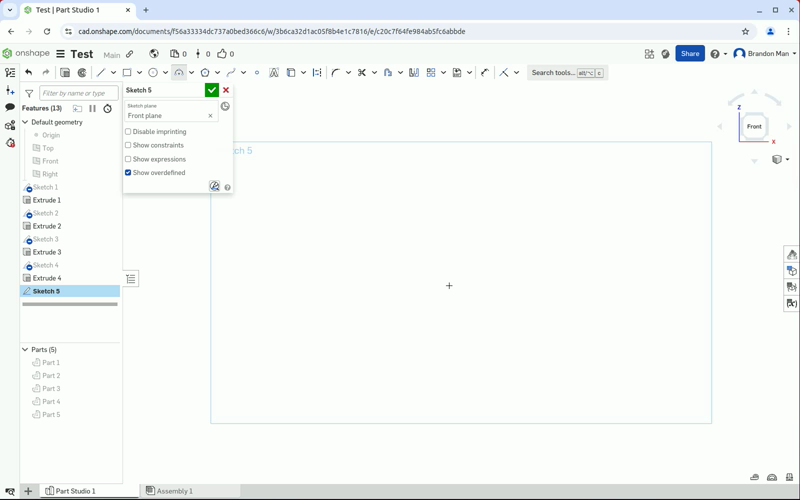
key_down(shift)
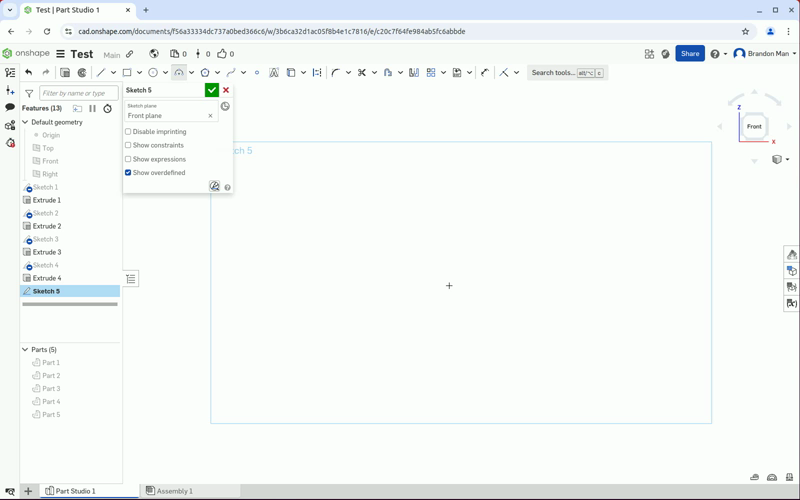
mouse_move(453, 292)
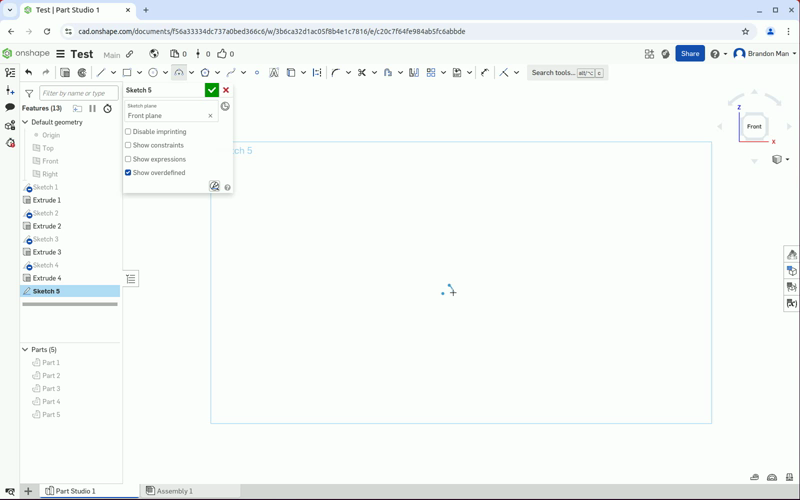
click(453, 292)
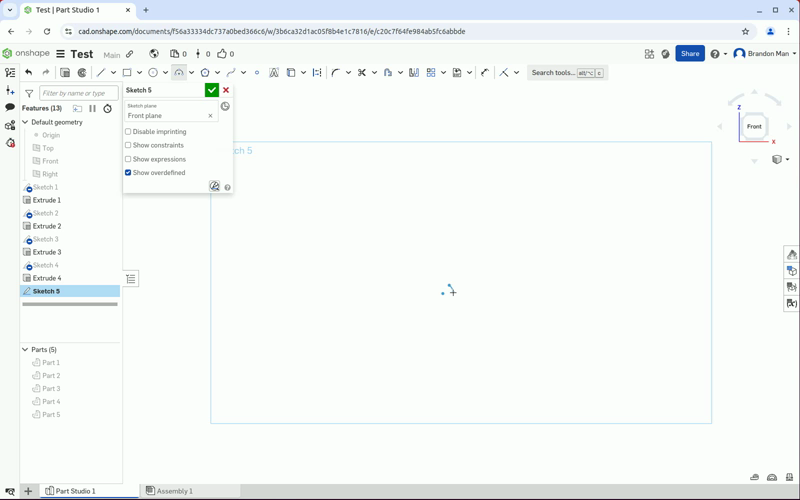
mouse_move(450, 288)
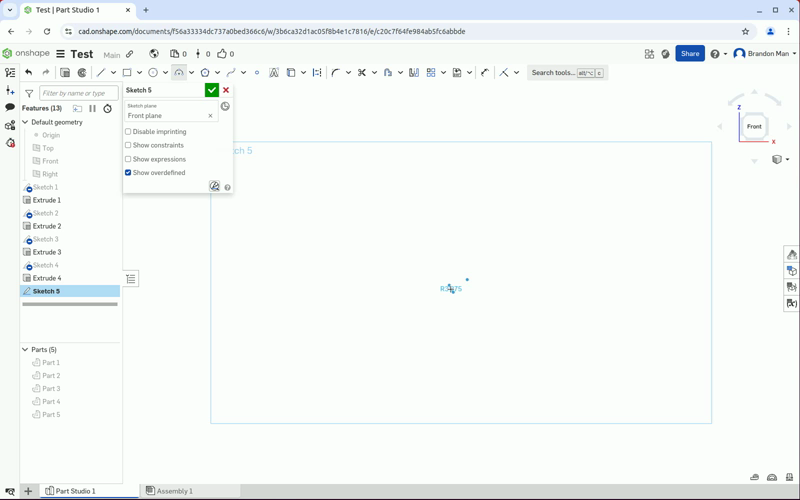
click(450, 288)
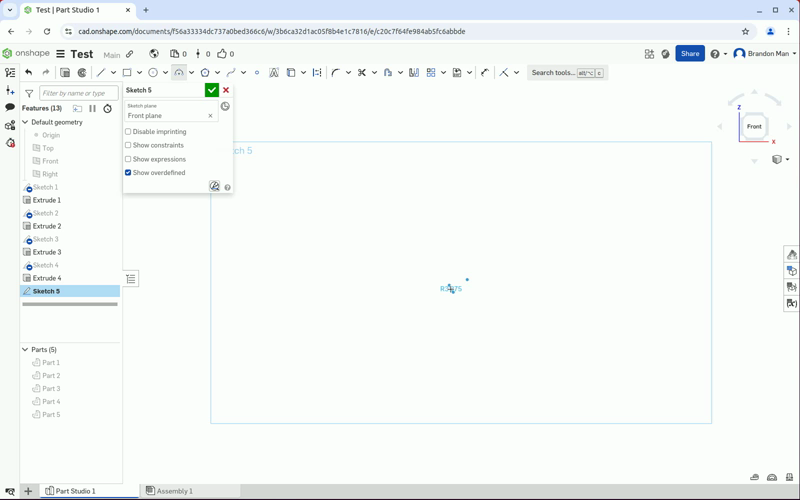
key_up(shift)
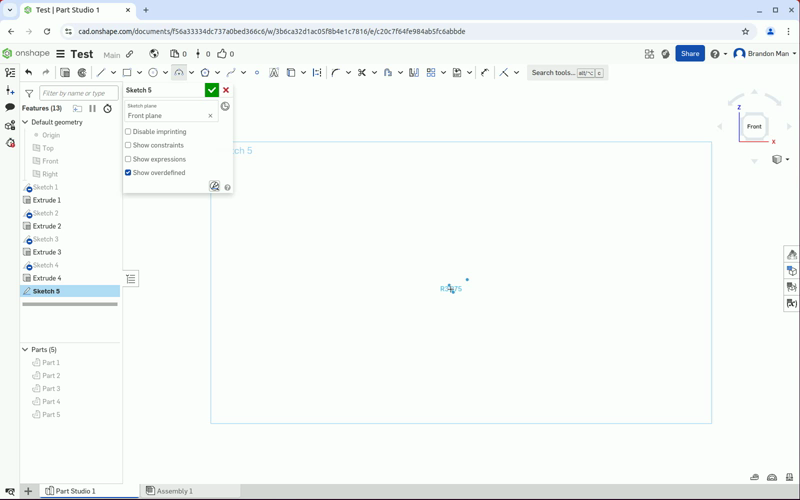
key(esc)
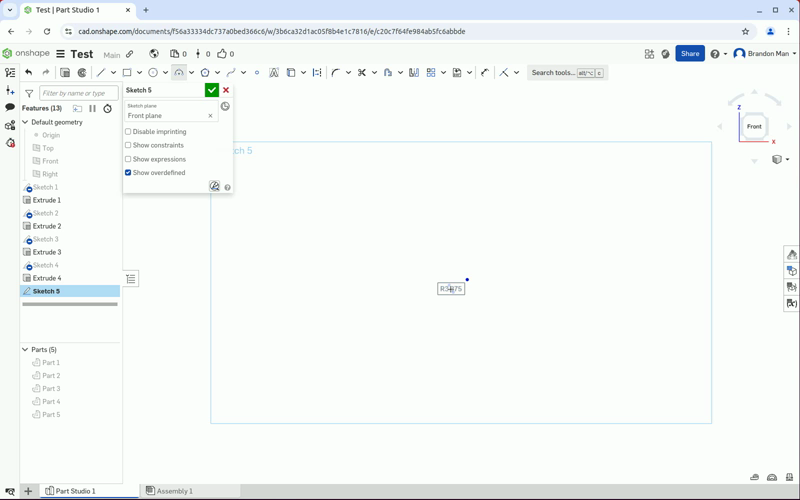
key(l)
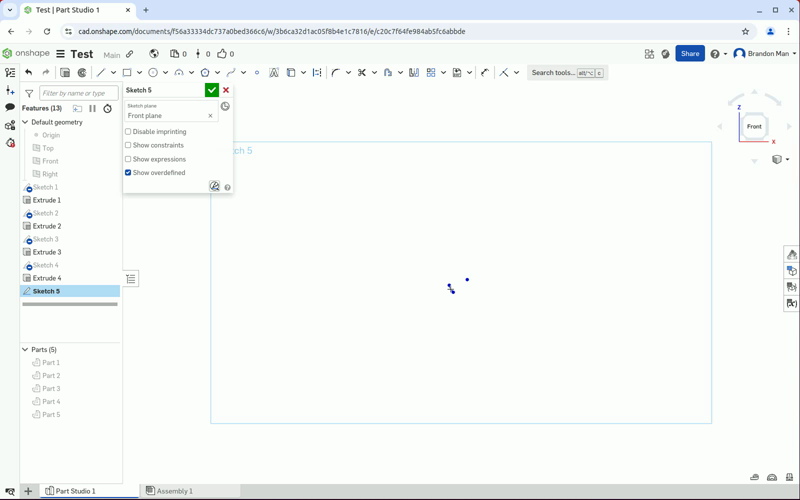
mouse_move(453, 292)
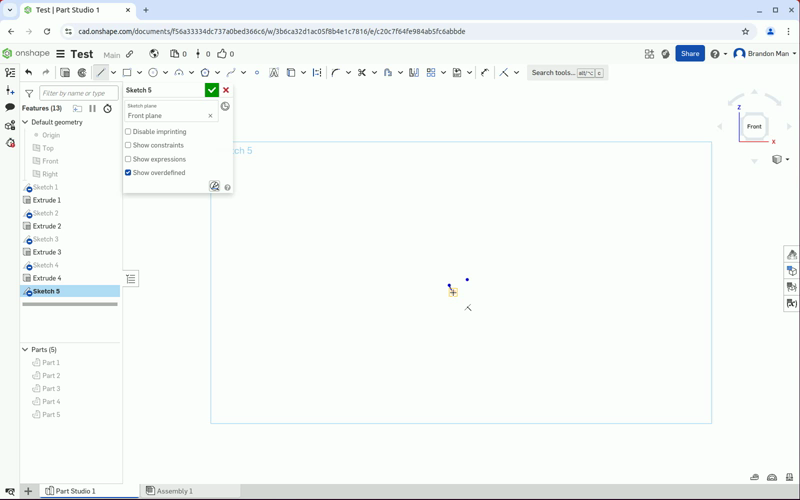
scroll(6)
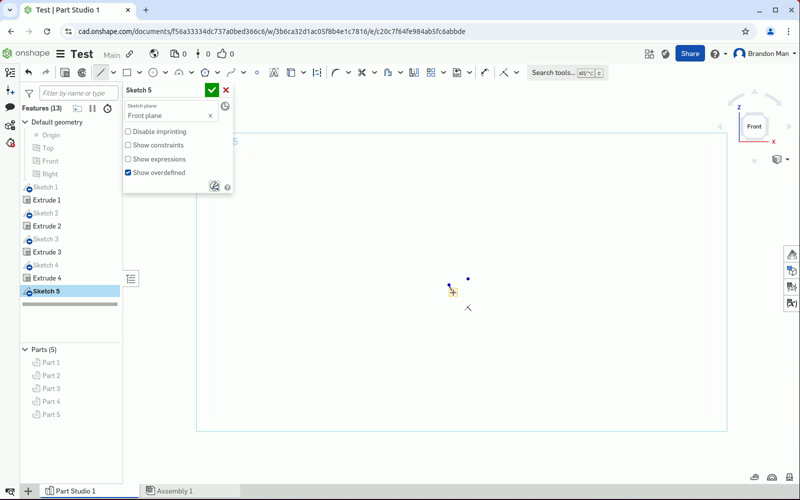
scroll(6)
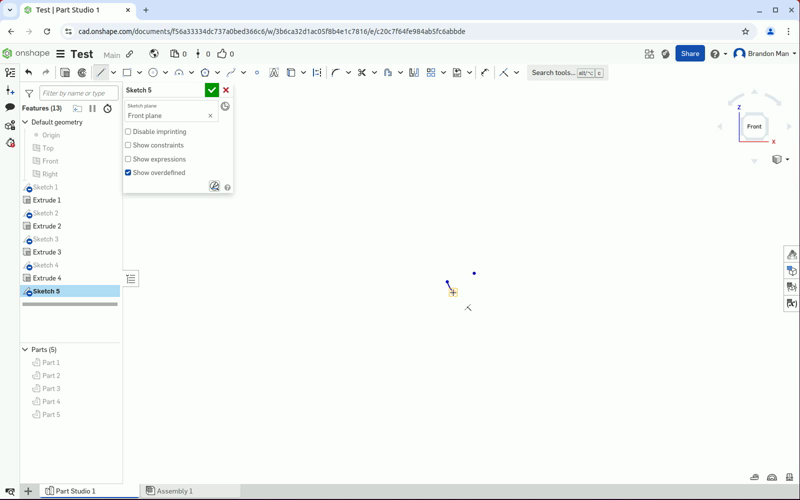
scroll(6)
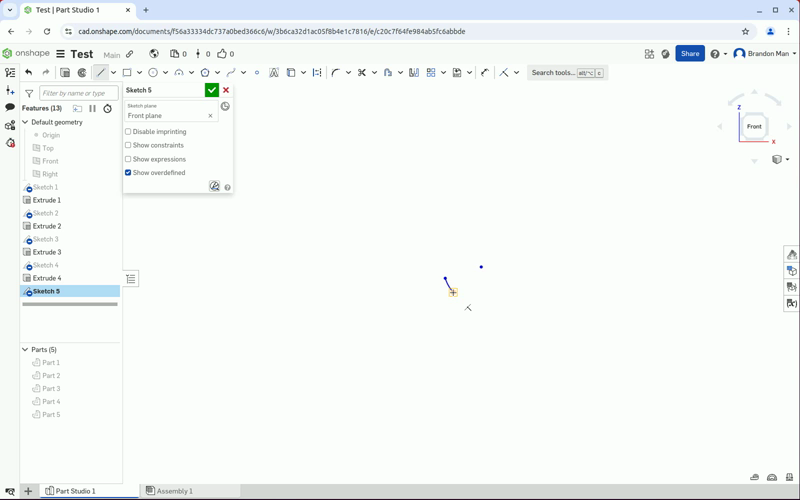
scroll(6)
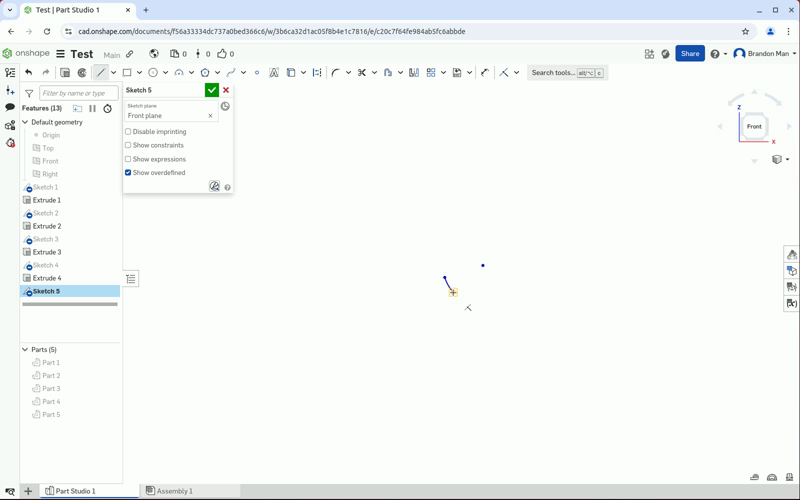
scroll(6)
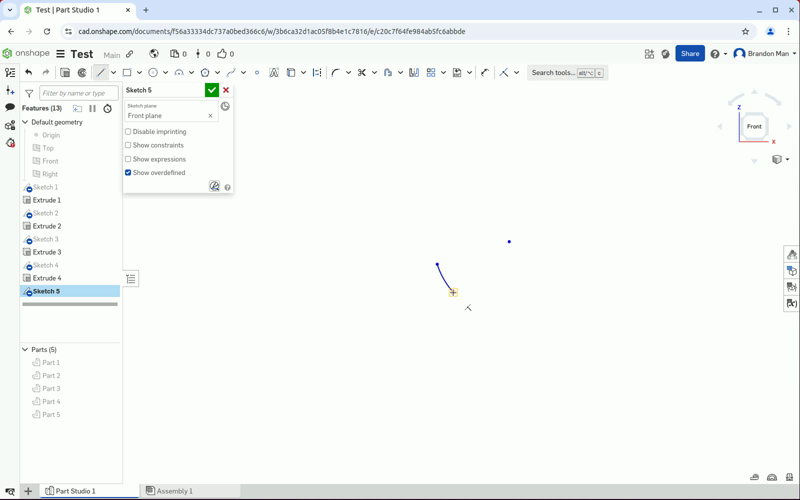
scroll(6)
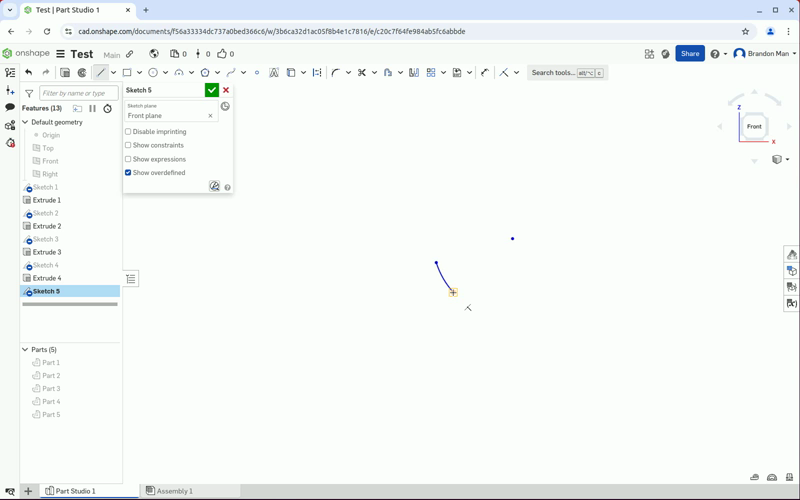
scroll(6)
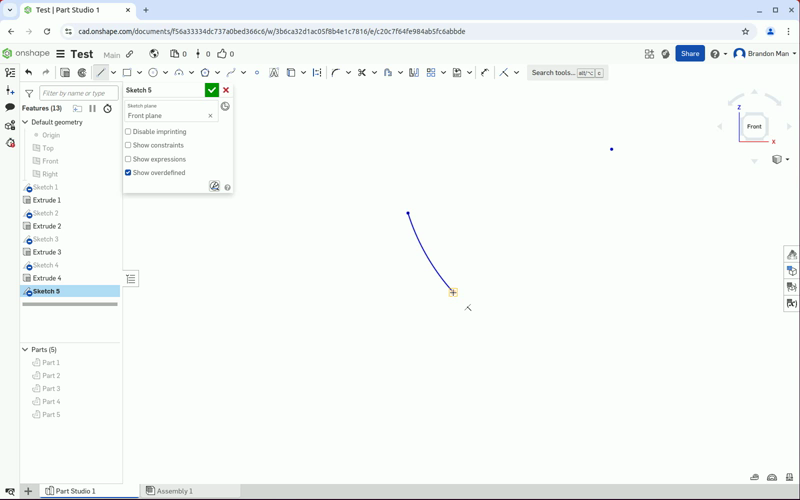
click(453, 292)
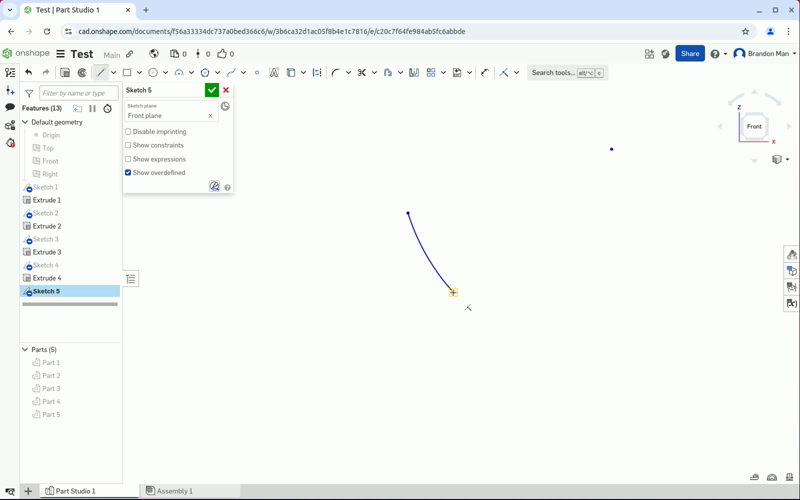
scroll(-6)
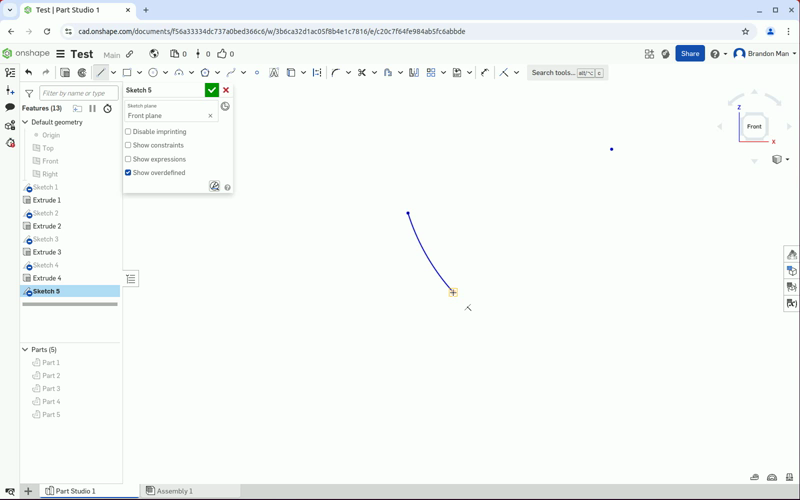
scroll(-6)
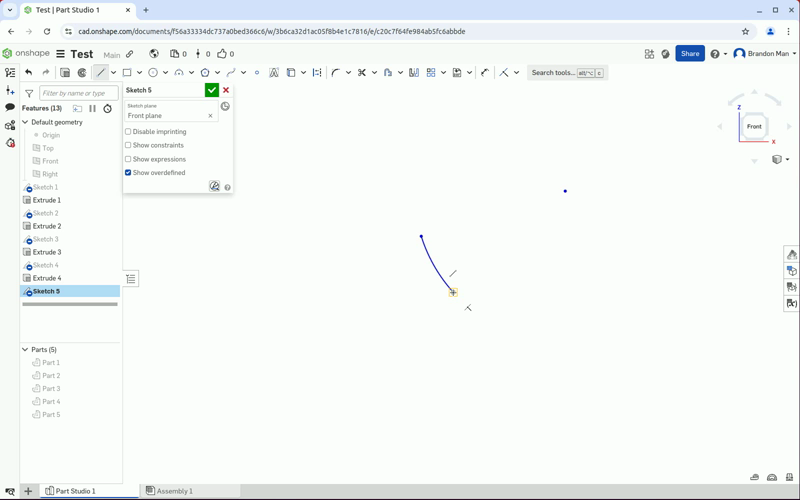
scroll(-6)
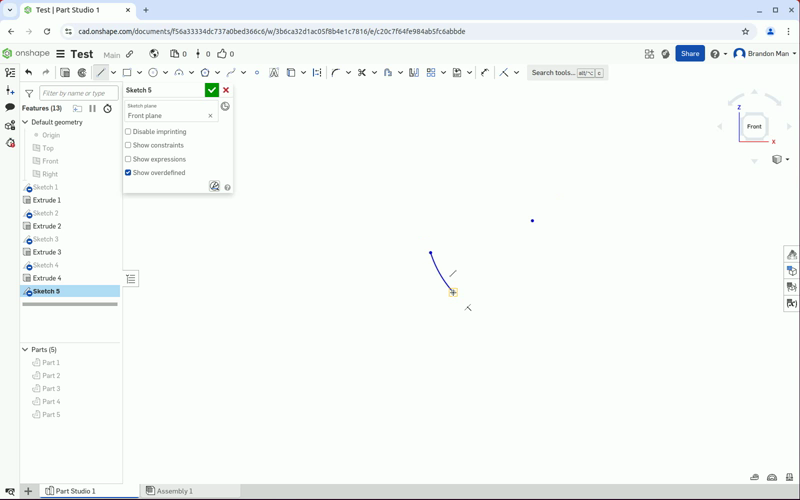
scroll(-6)
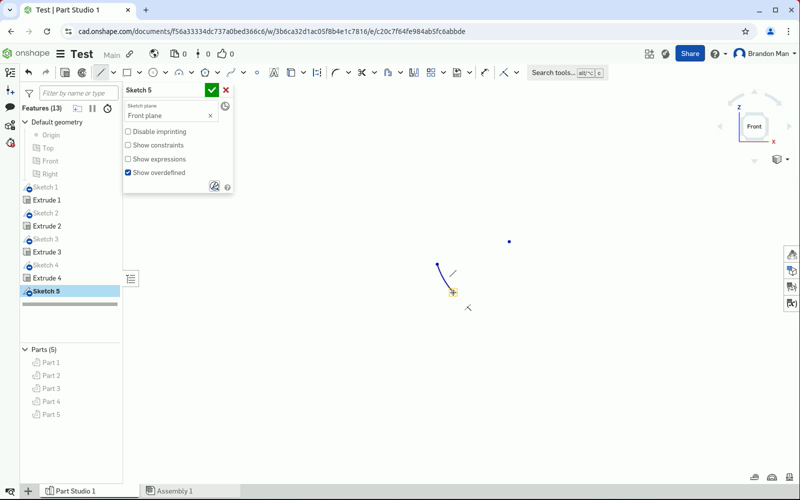
scroll(-6)
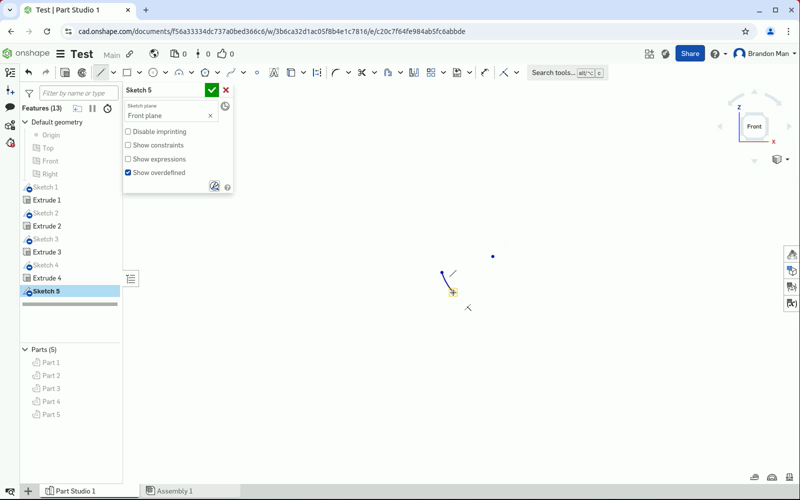
scroll(-6)
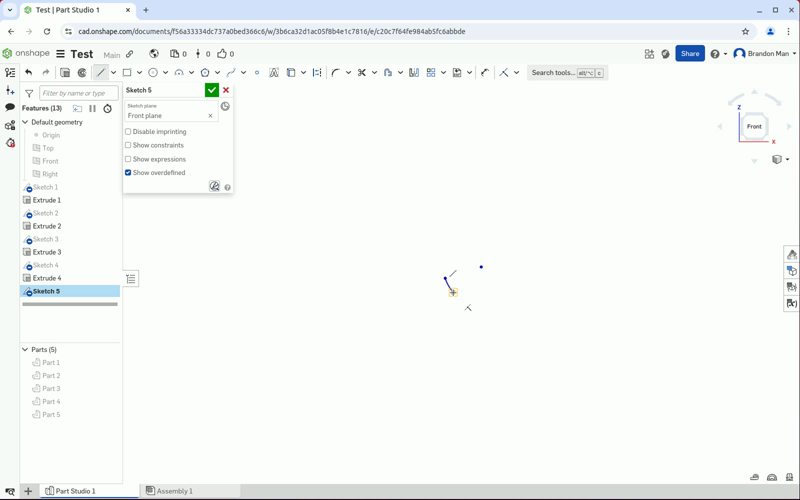
scroll(-6)
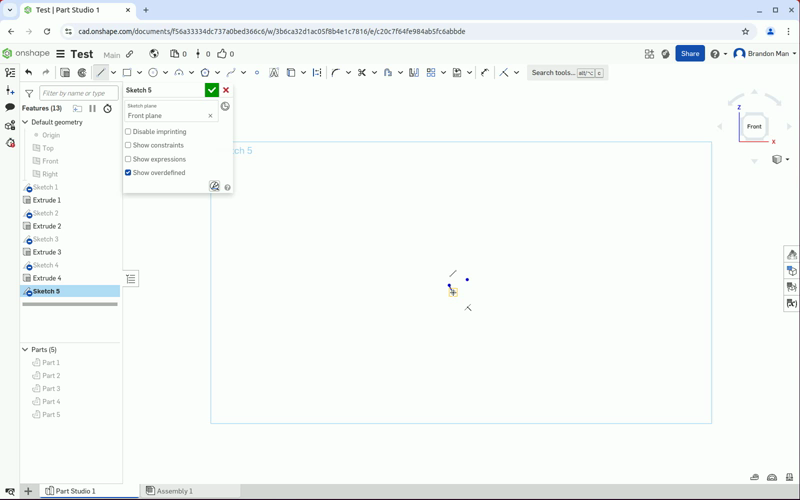
key_down(shift)
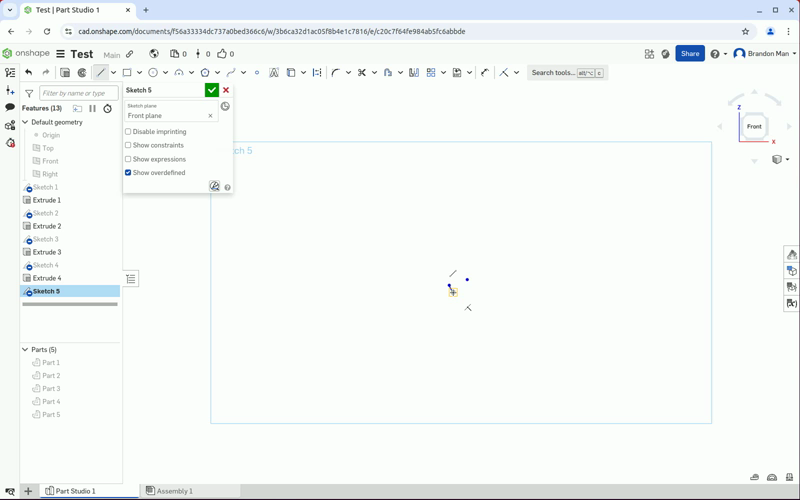
mouse_move(483, 292)
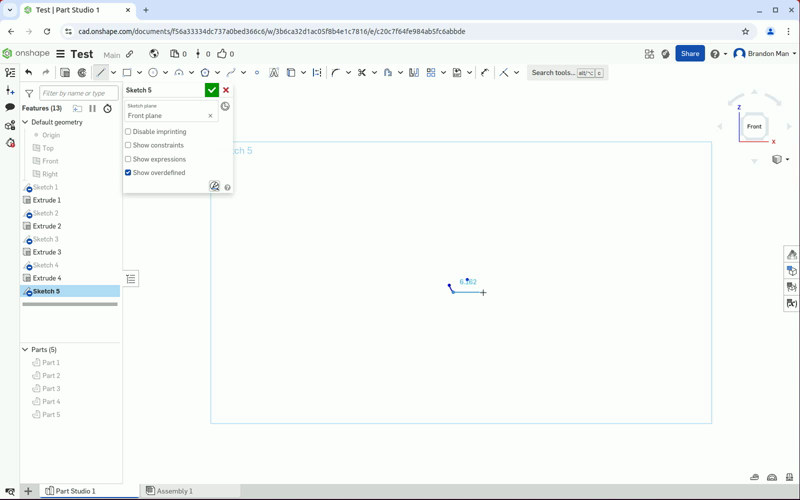
mouse_move(453, 287)
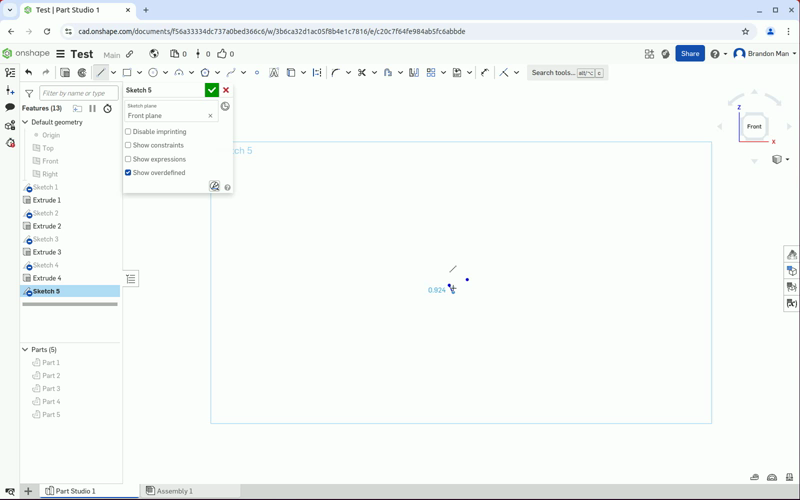
scroll(6)
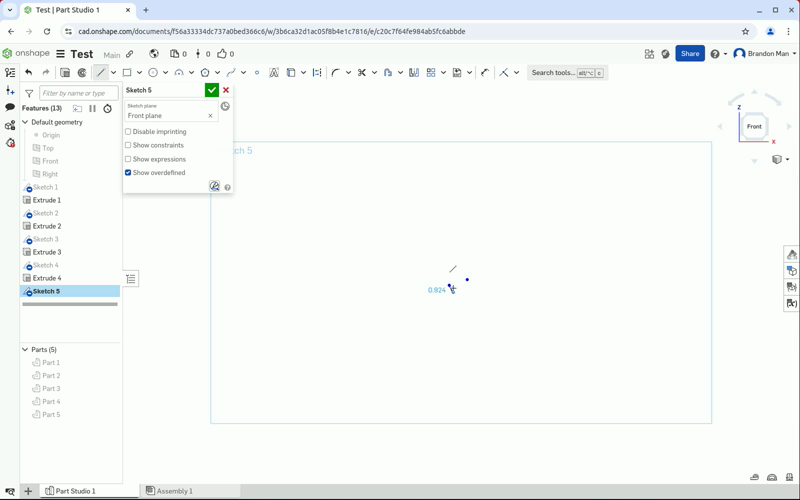
scroll(6)
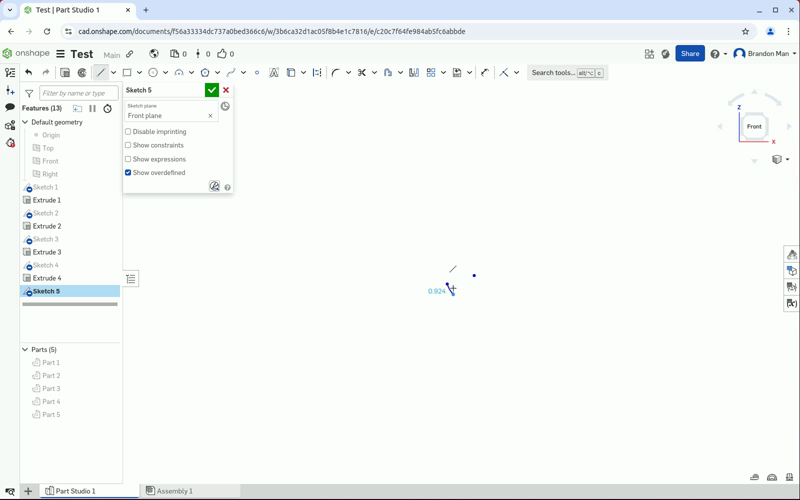
scroll(6)
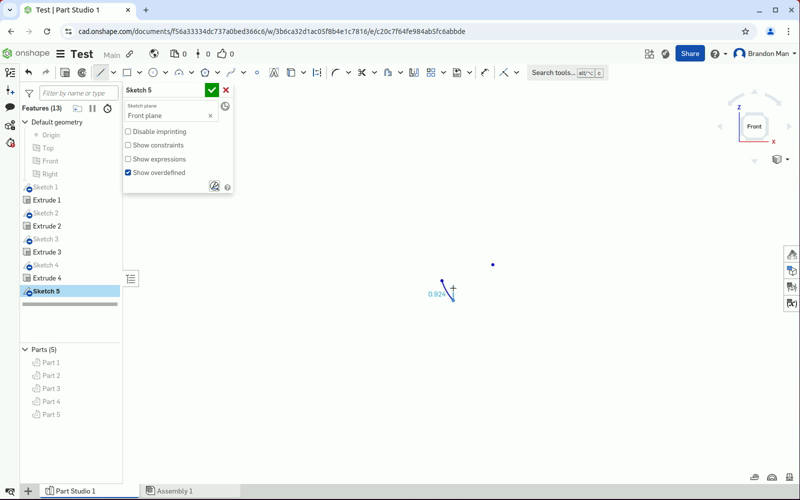
scroll(6)
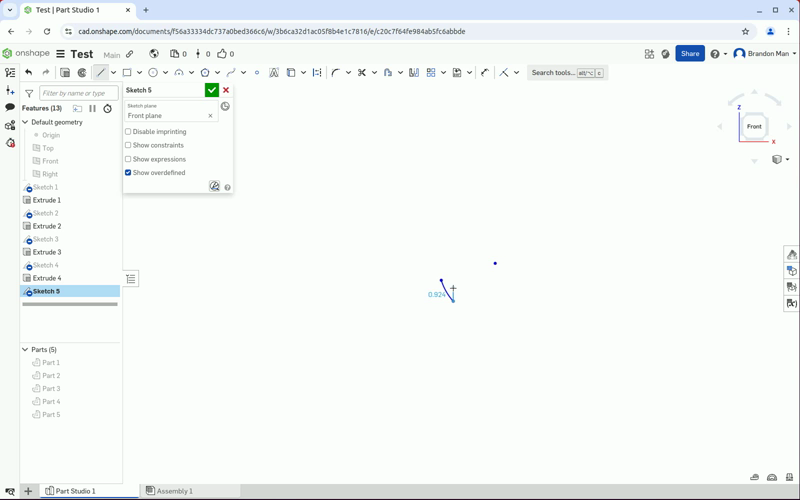
scroll(6)
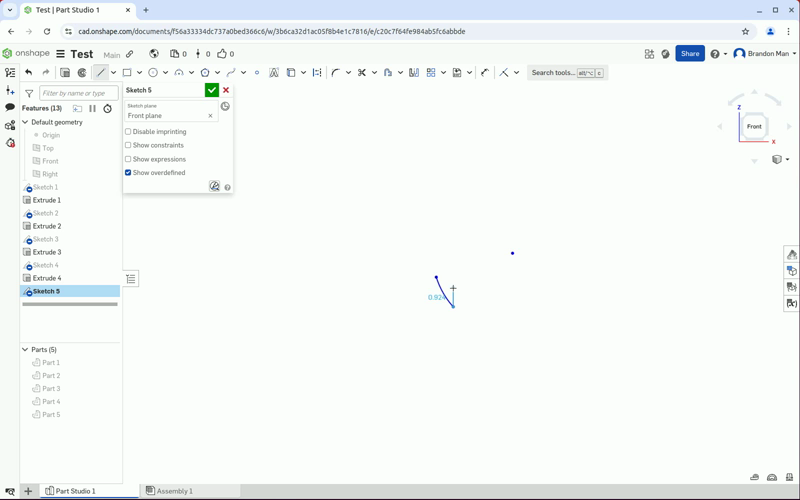
scroll(6)
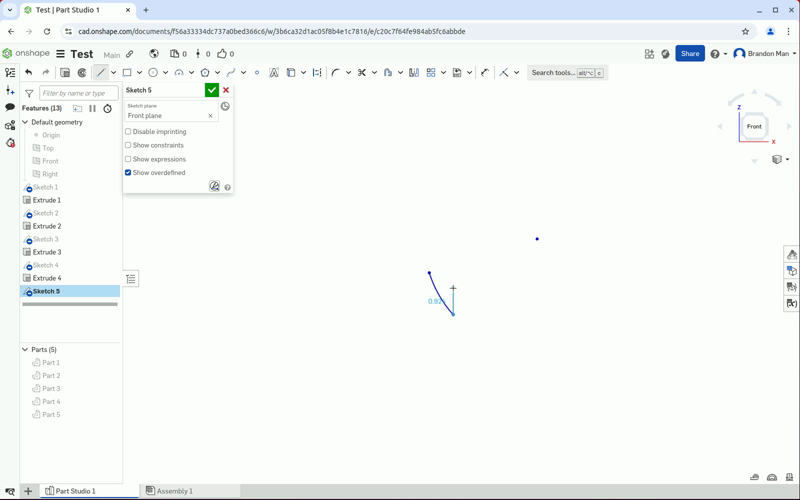
scroll(6)
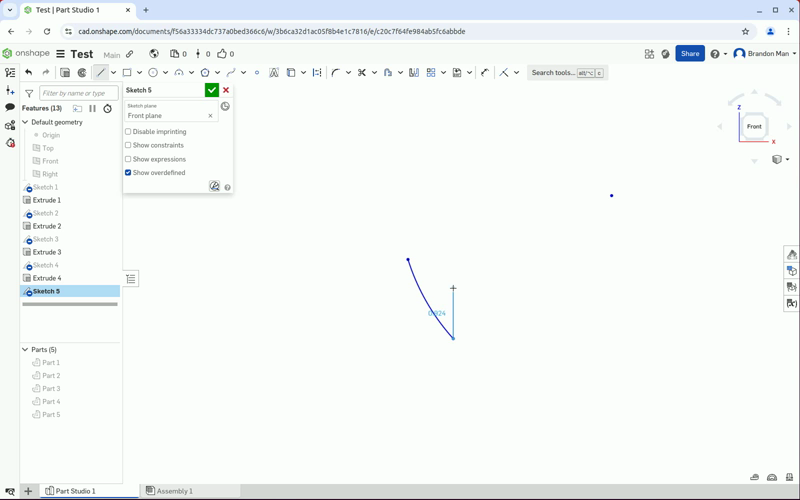
click(453, 287)
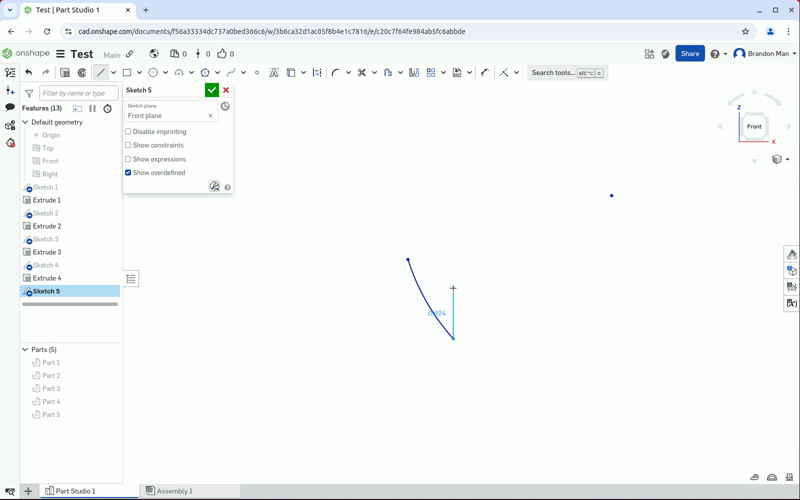
scroll(-6)
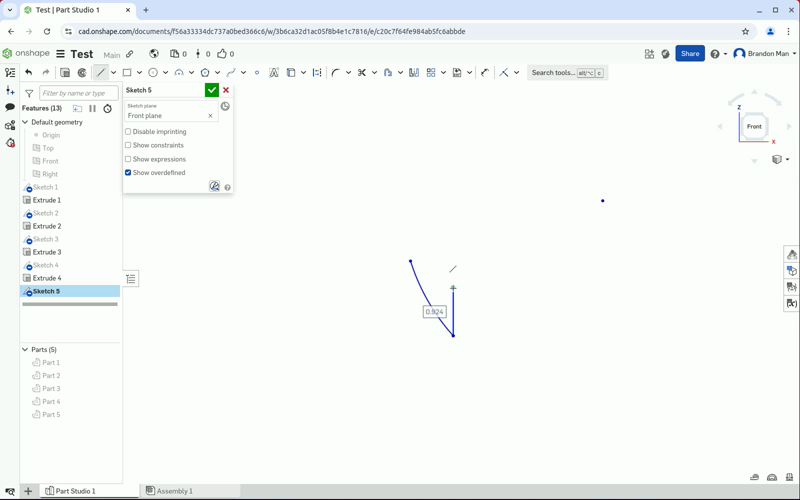
scroll(-6)
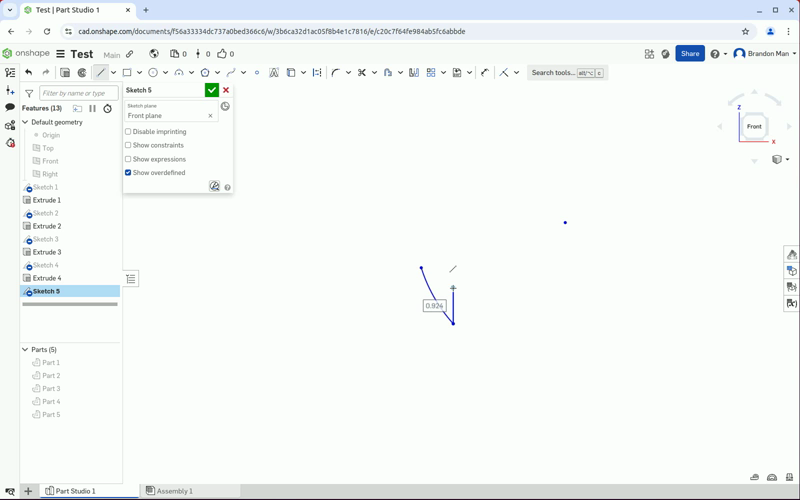
scroll(-6)
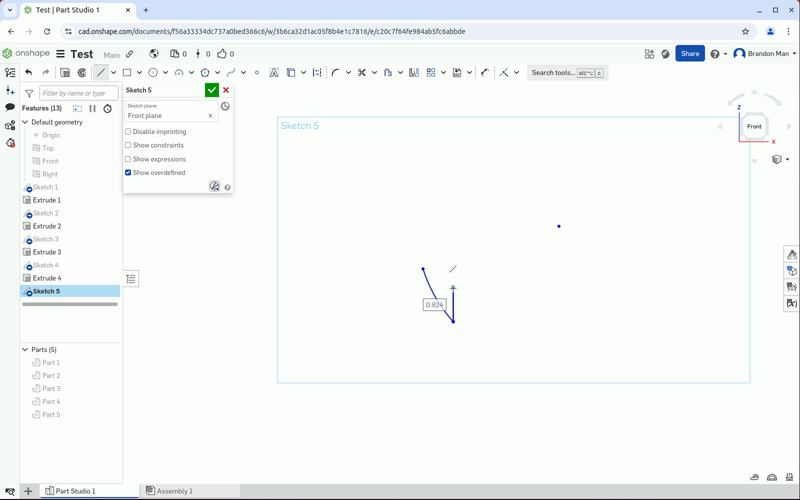
scroll(-6)
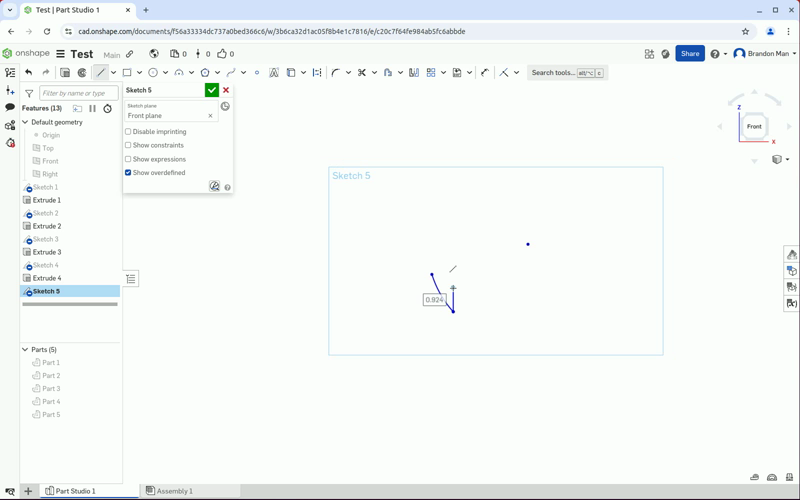
scroll(-6)
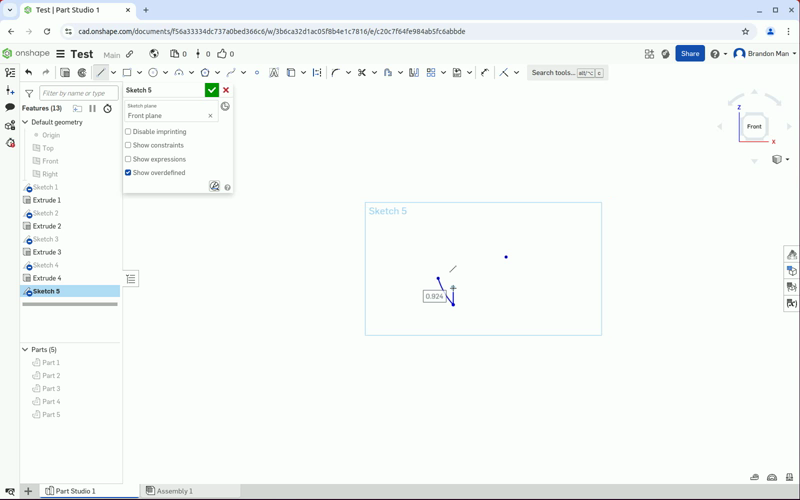
scroll(-6)
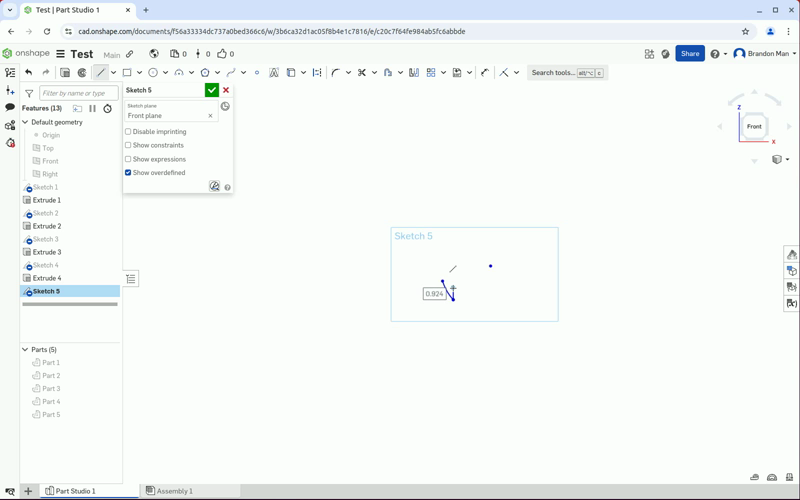
scroll(-6)
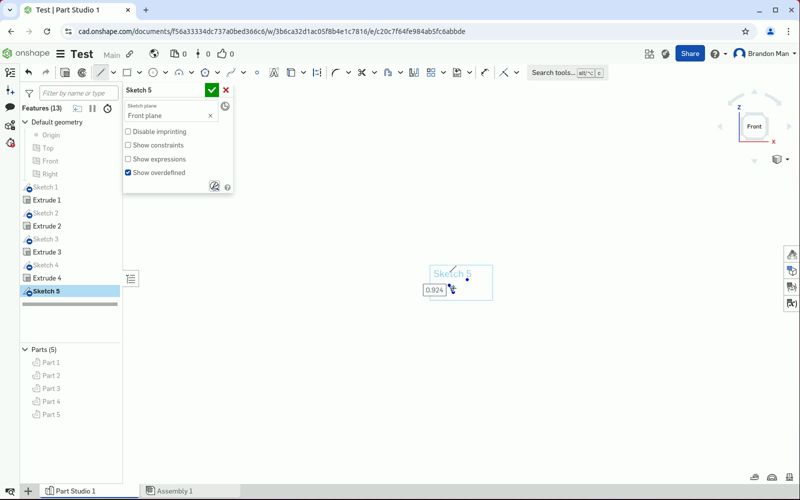
key_up(shift)
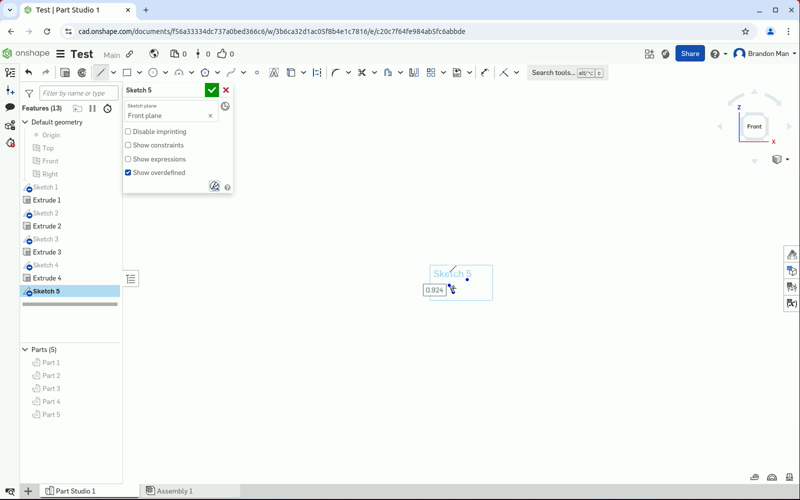
mouse_move(483, 287)
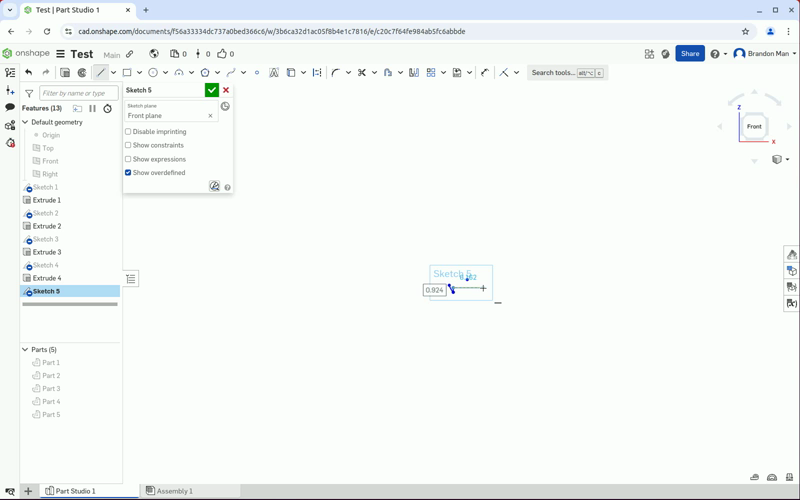
key_down(shift)
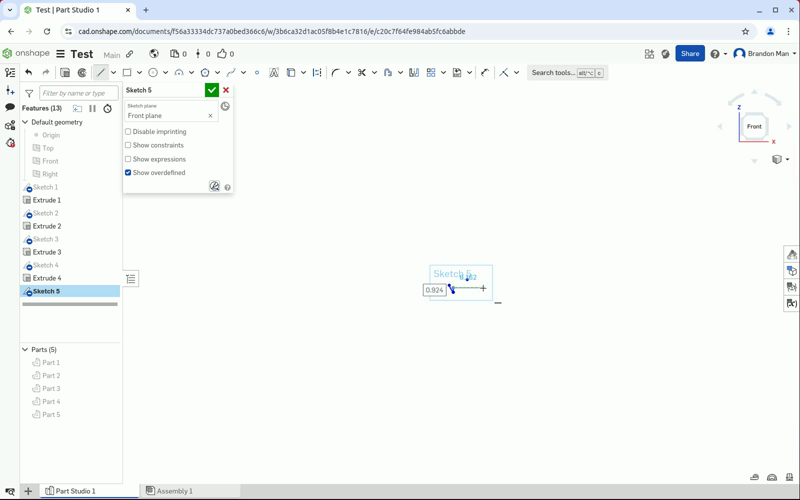
mouse_move(449, 285)
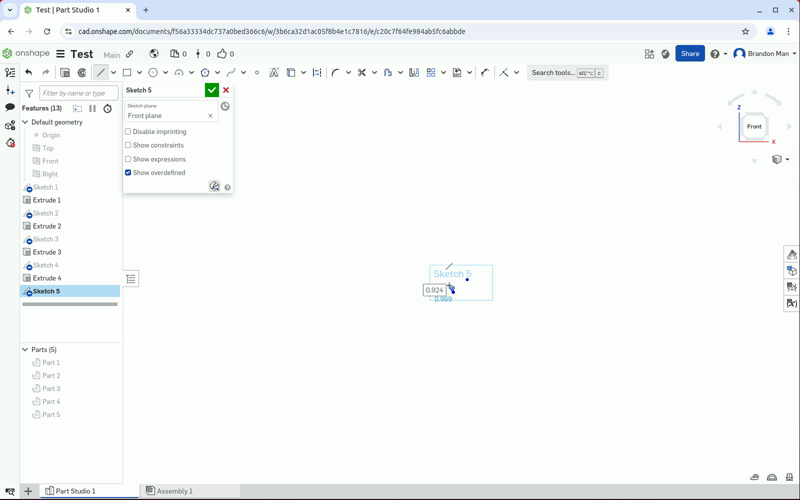
scroll(6)
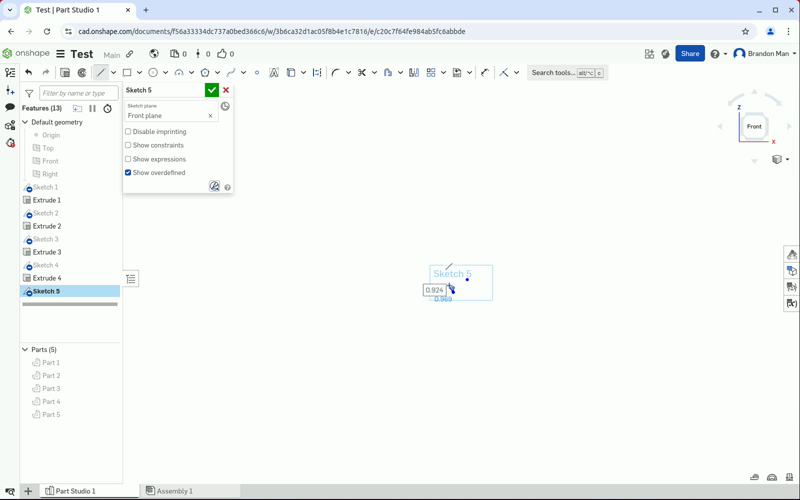
scroll(6)
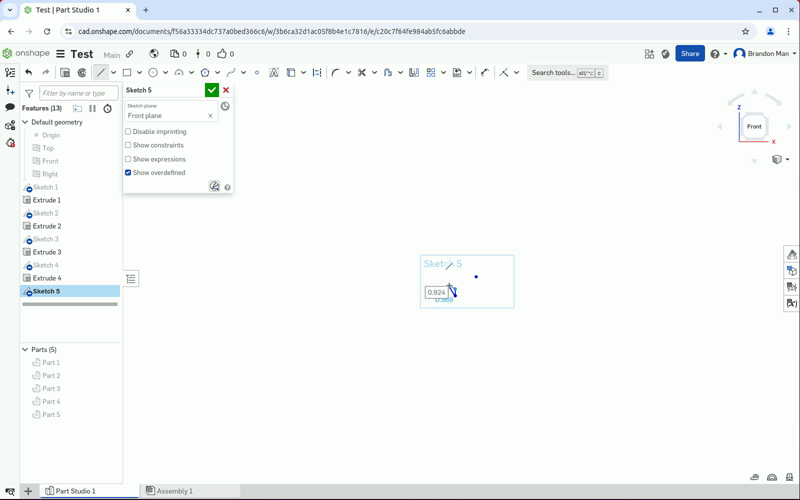
scroll(6)
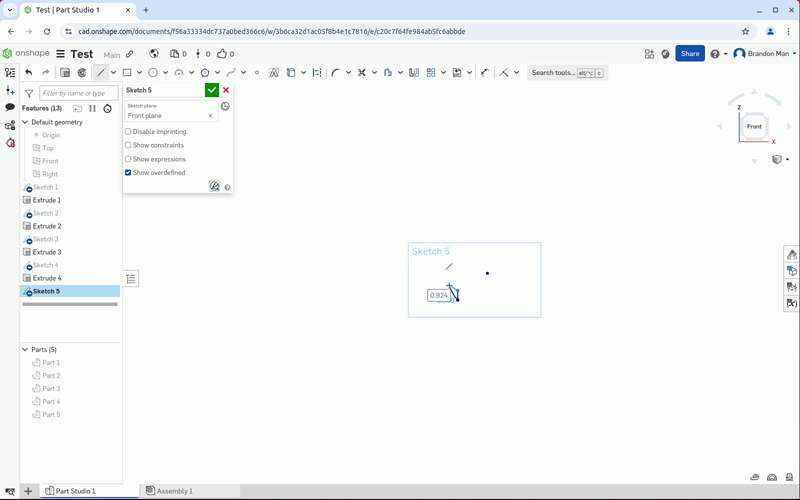
scroll(6)
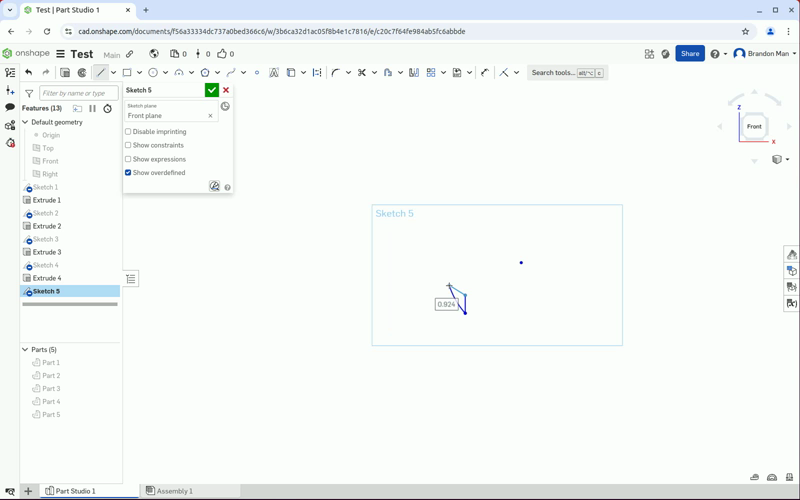
scroll(6)
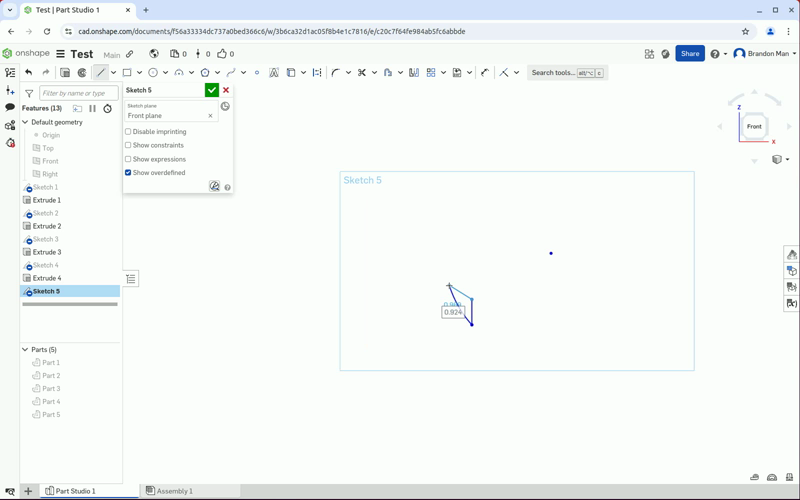
scroll(6)
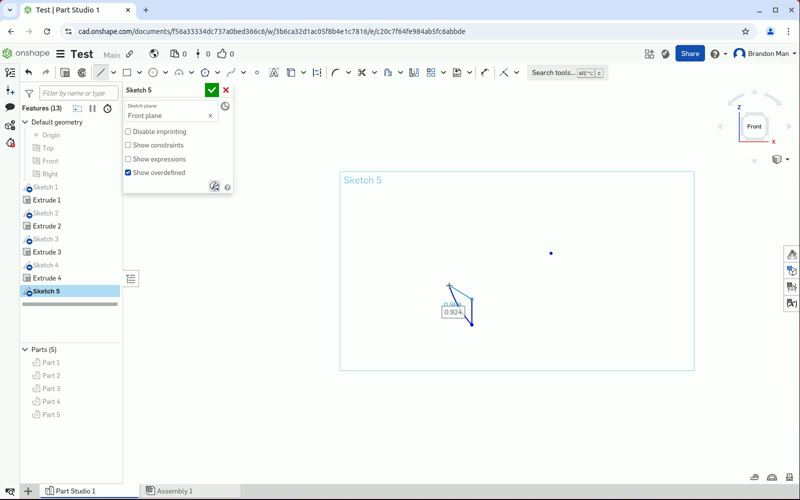
scroll(6)
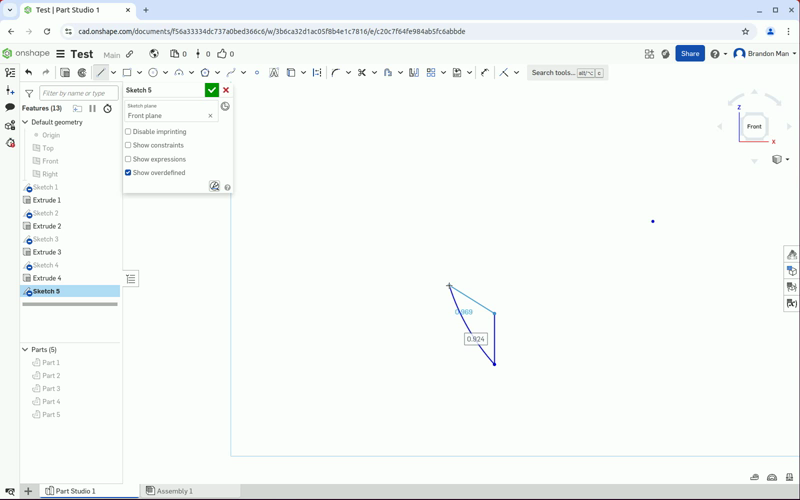
key_up(shift)
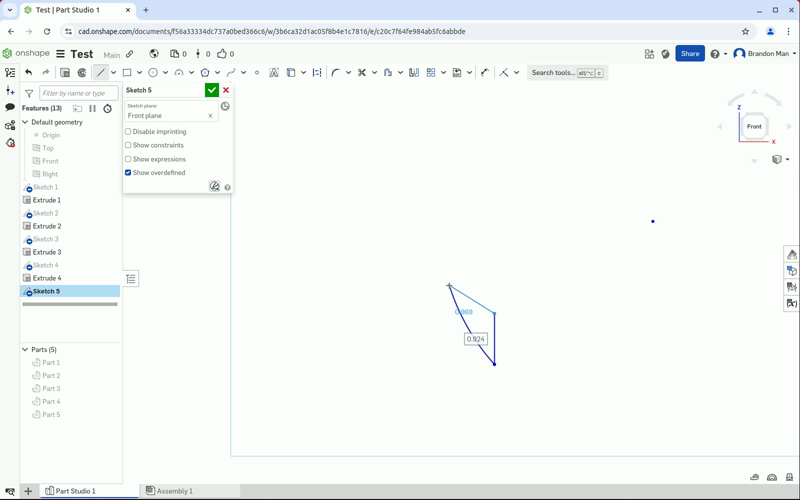
click(449, 285)
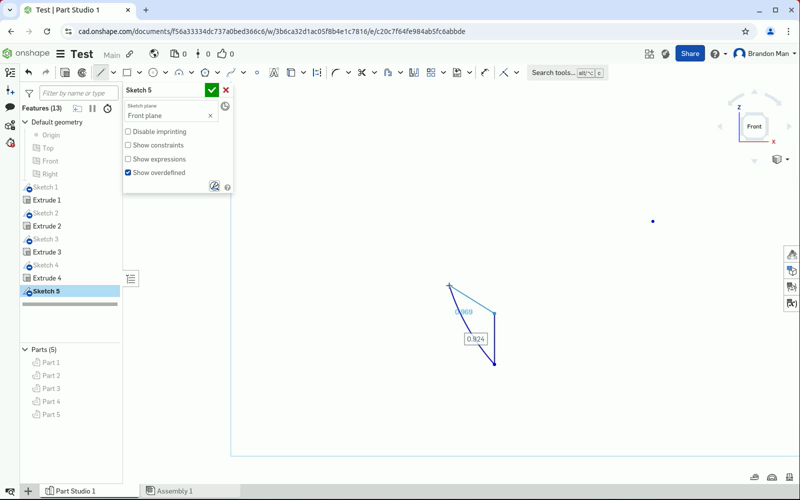
scroll(-6)
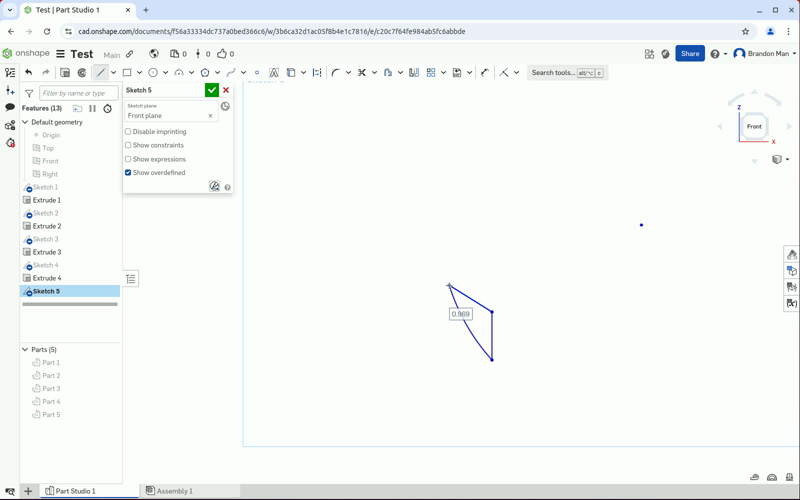
scroll(-6)
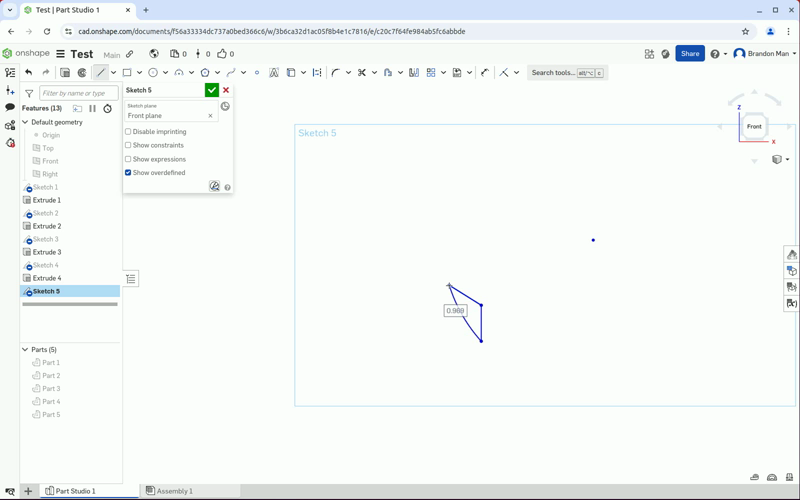
scroll(-6)
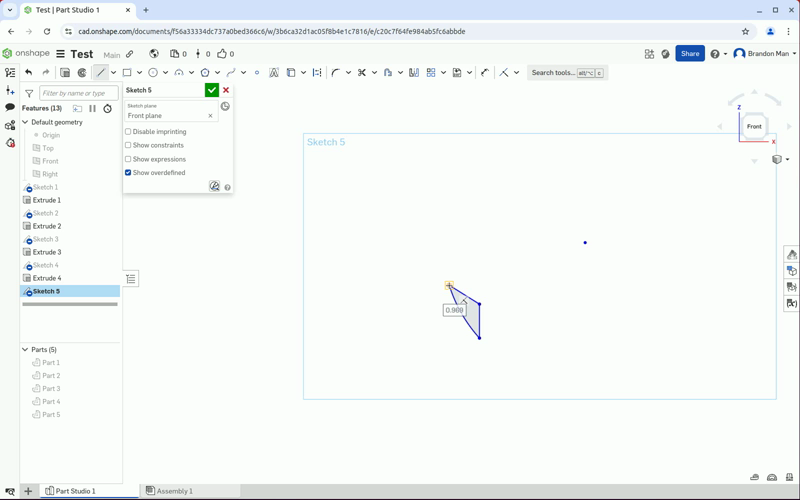
scroll(-6)
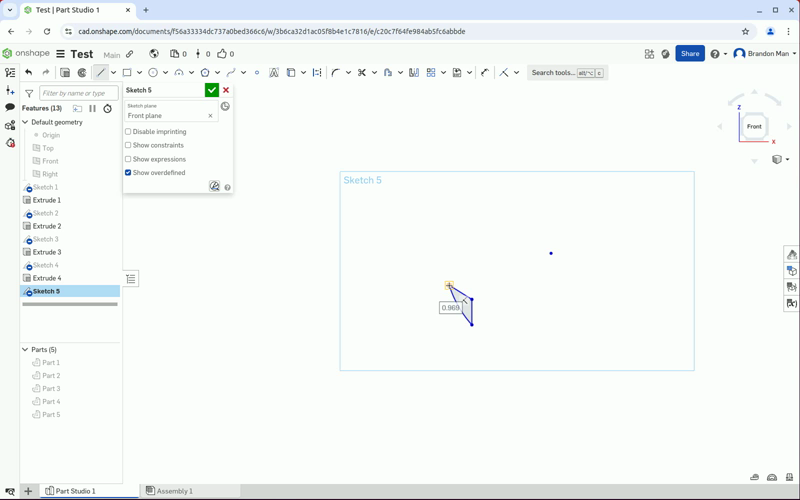
scroll(-6)
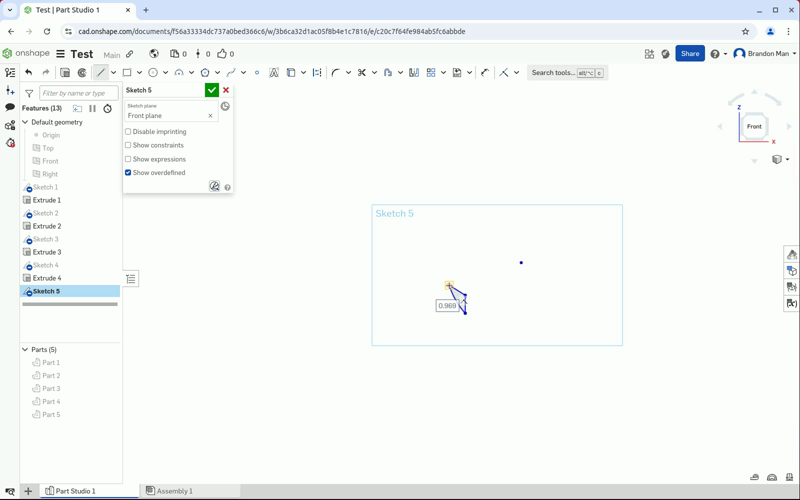
scroll(-6)
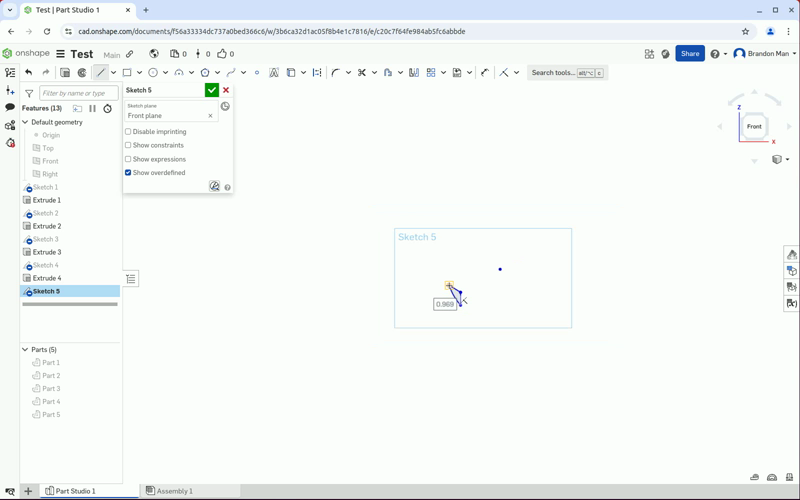
scroll(-6)
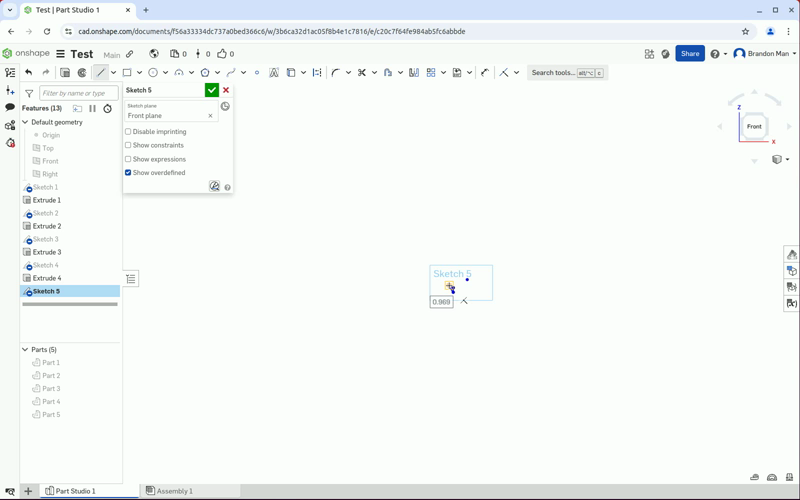
key(esc)
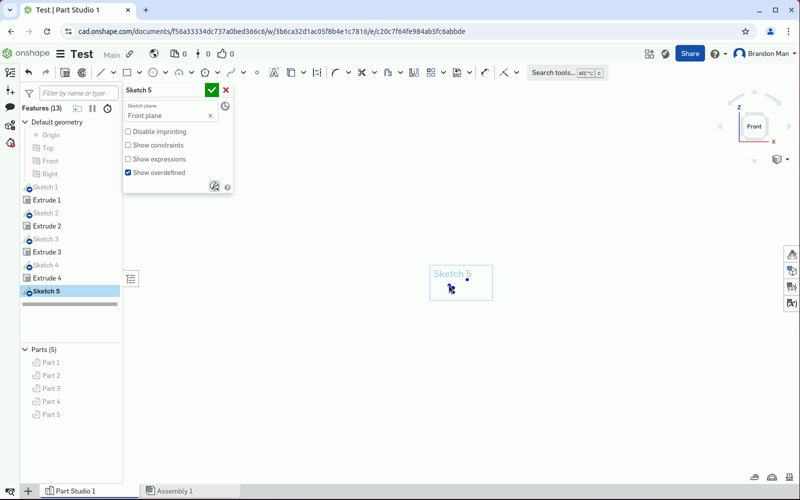
mouse_move(451, 289)
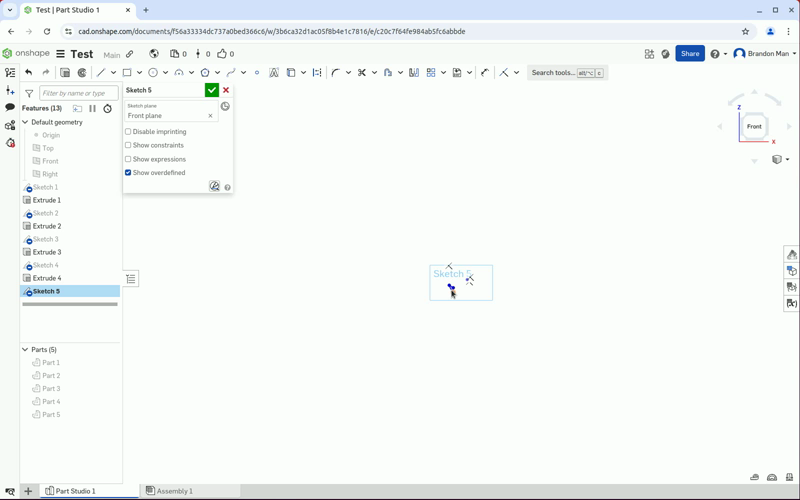
scroll(6)
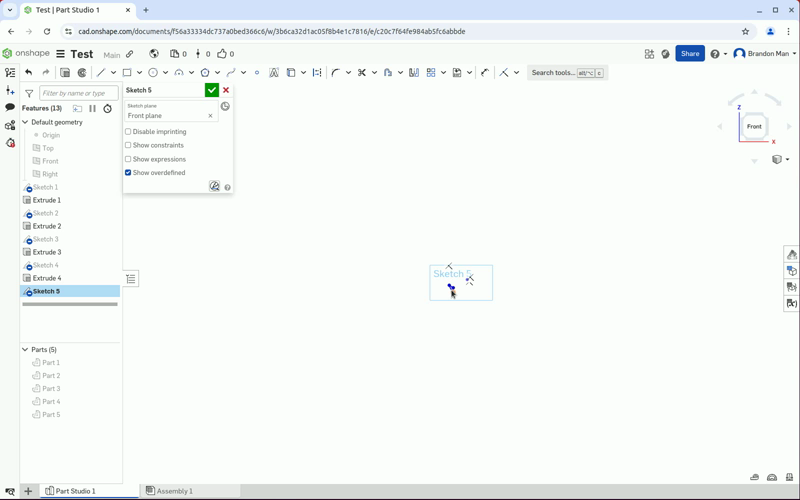
scroll(6)
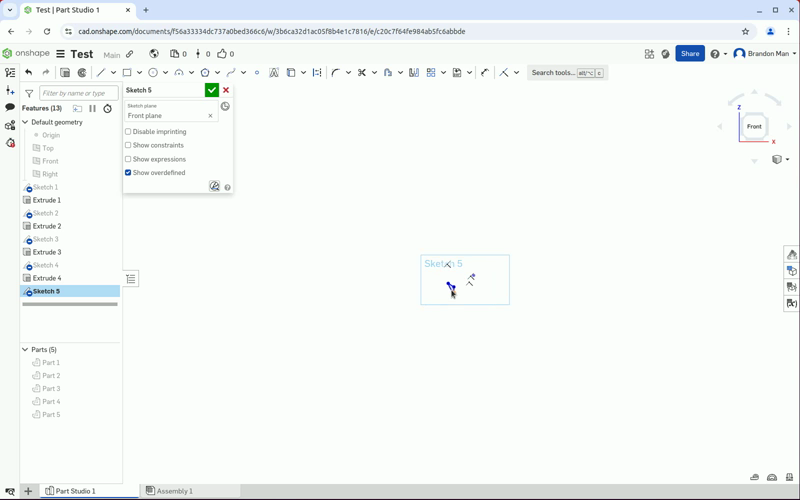
scroll(6)
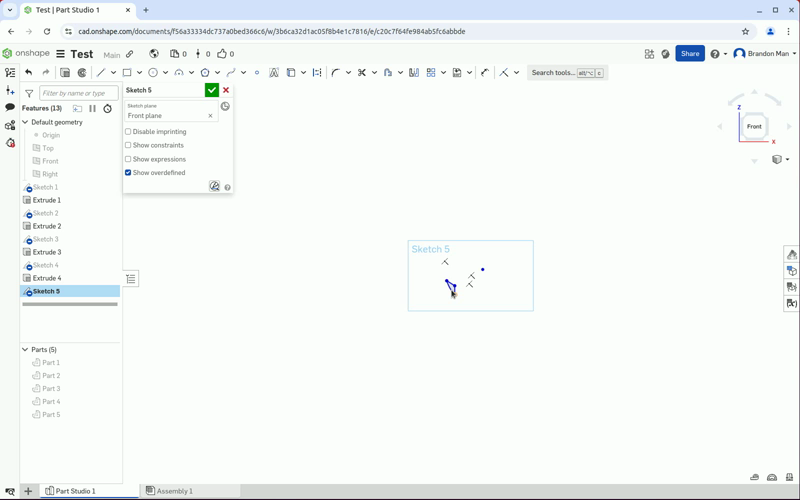
scroll(6)
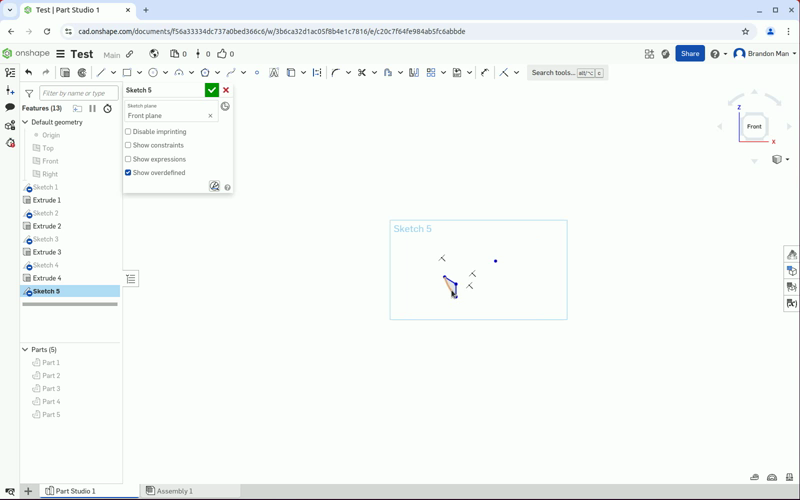
scroll(6)
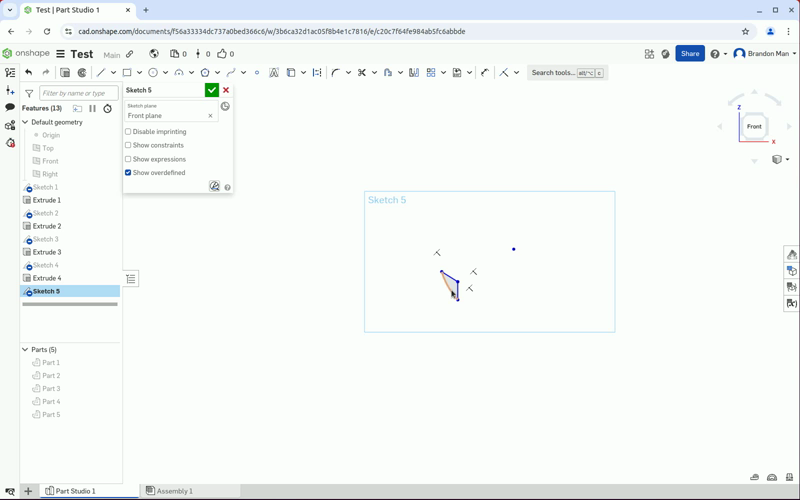
scroll(6)
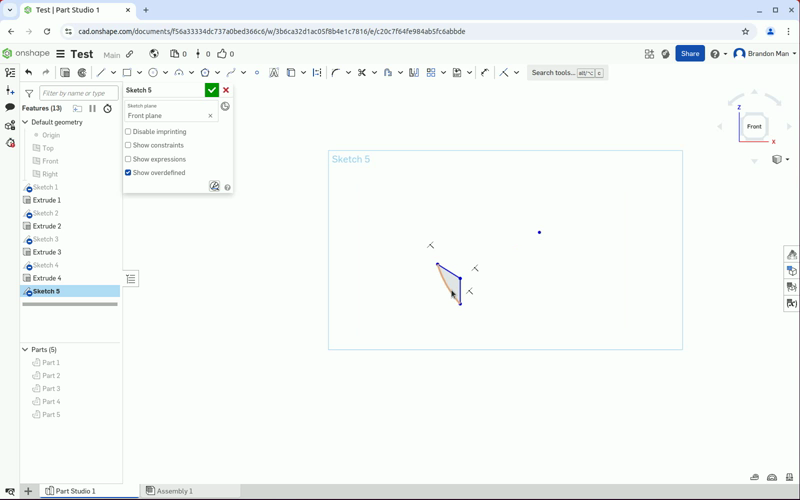
scroll(6)
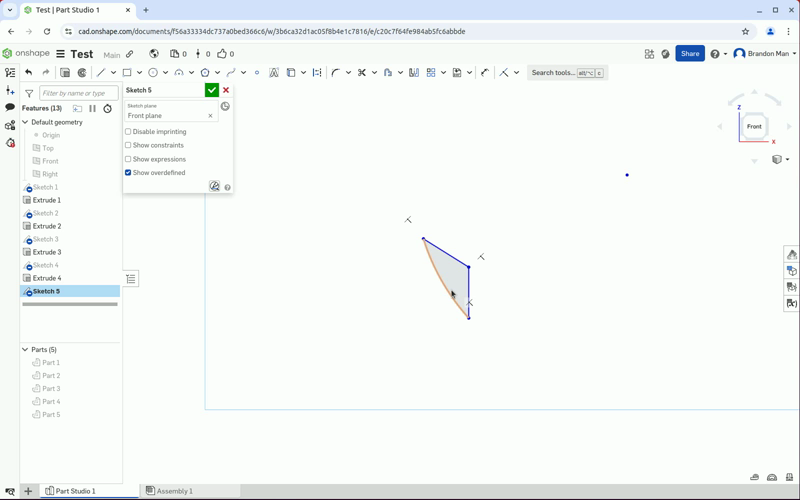
click(451, 289)
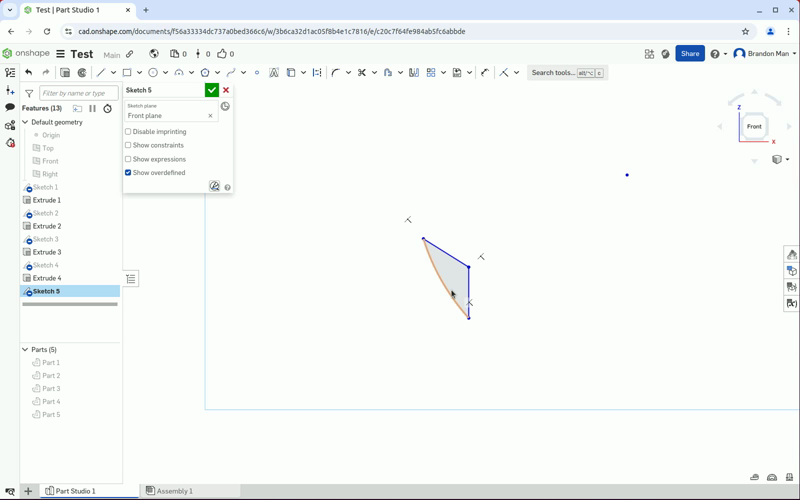
scroll(-6)
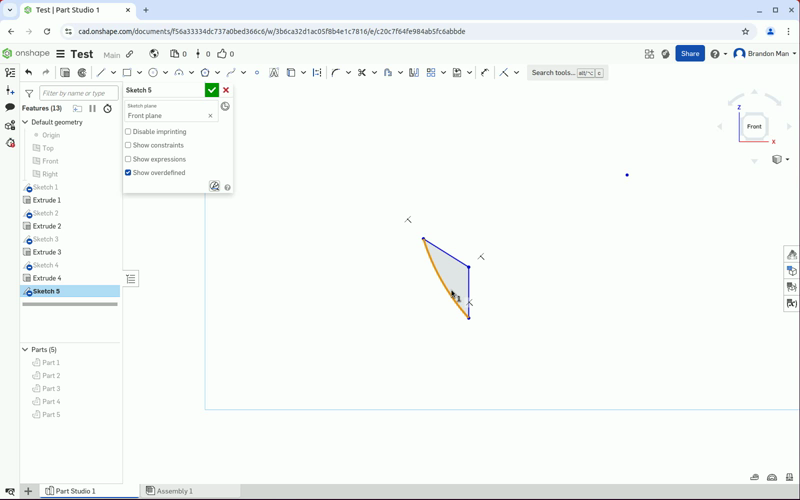
scroll(-6)
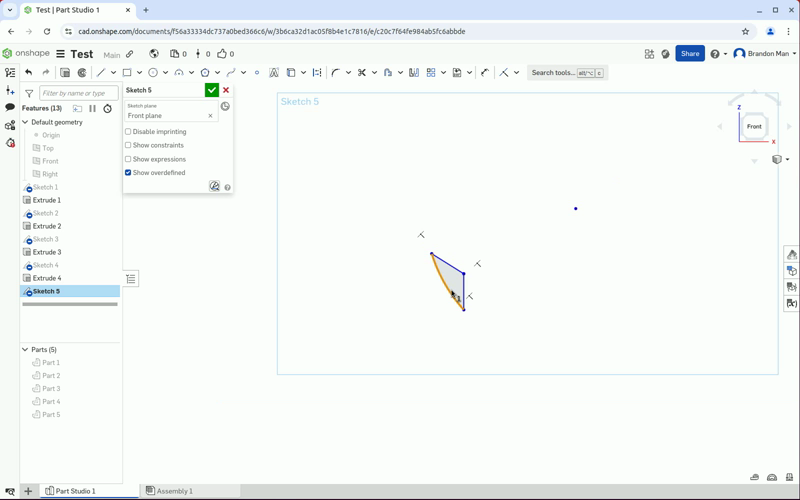
scroll(-6)
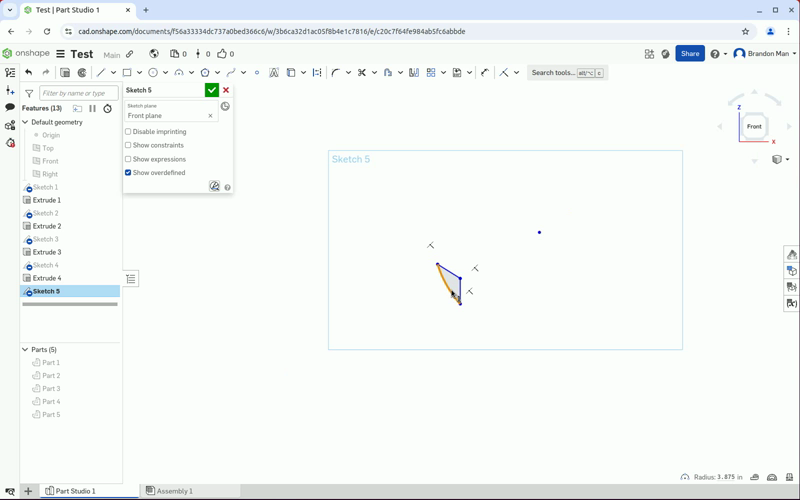
scroll(-6)
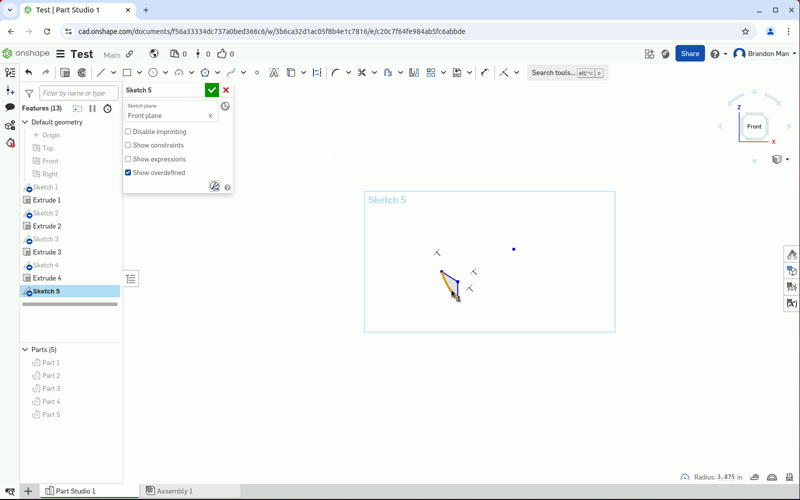
scroll(-6)
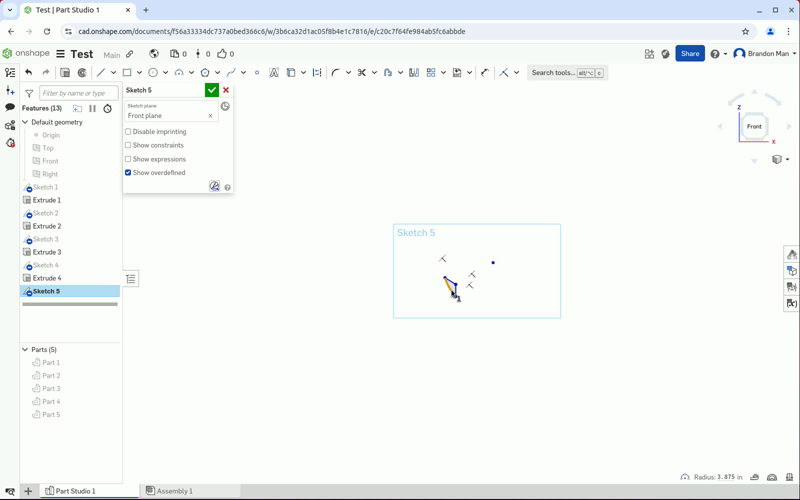
scroll(-6)
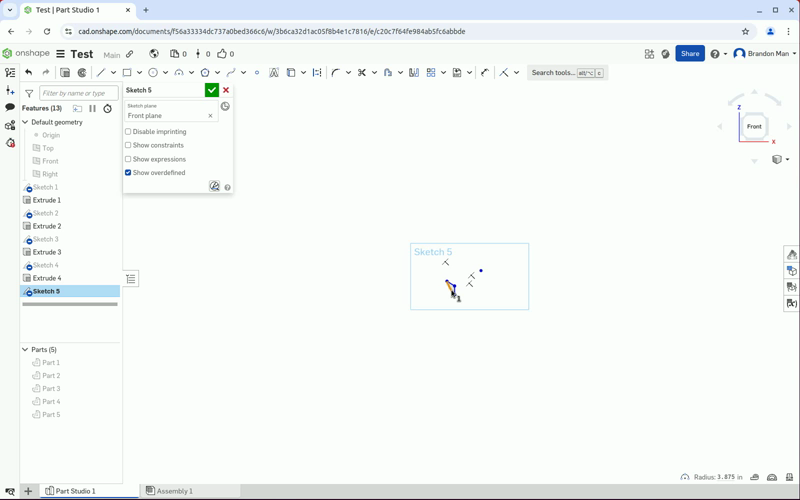
scroll(-6)
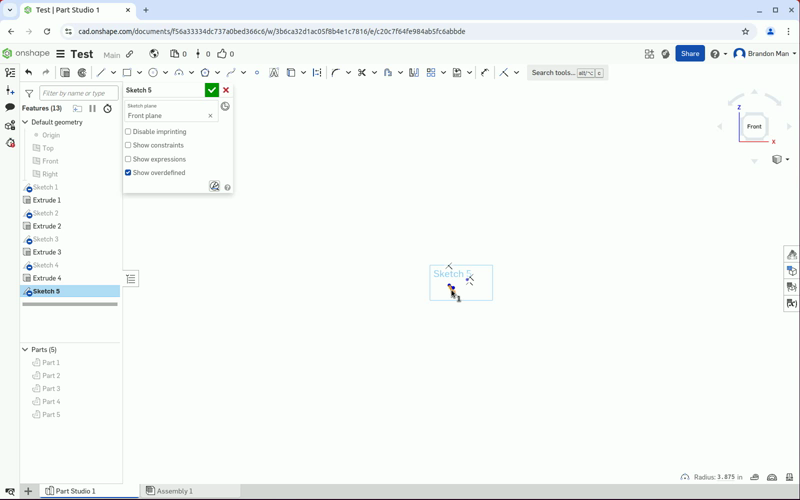
mouse_move(73, 352)
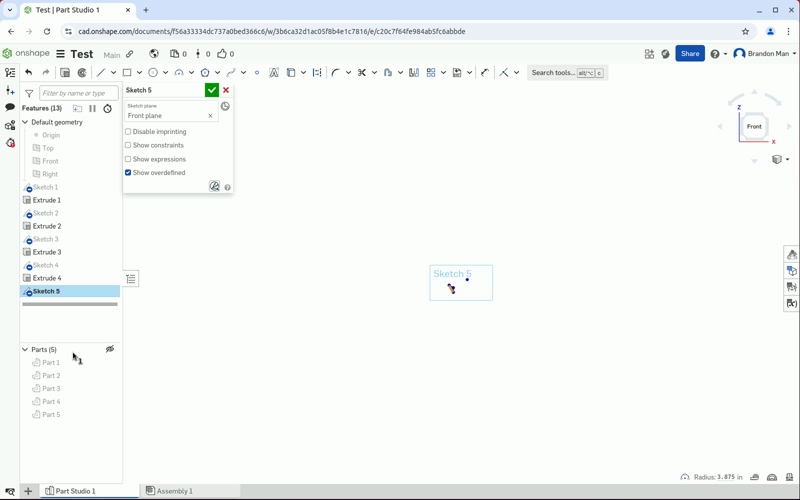
key(shift+y)
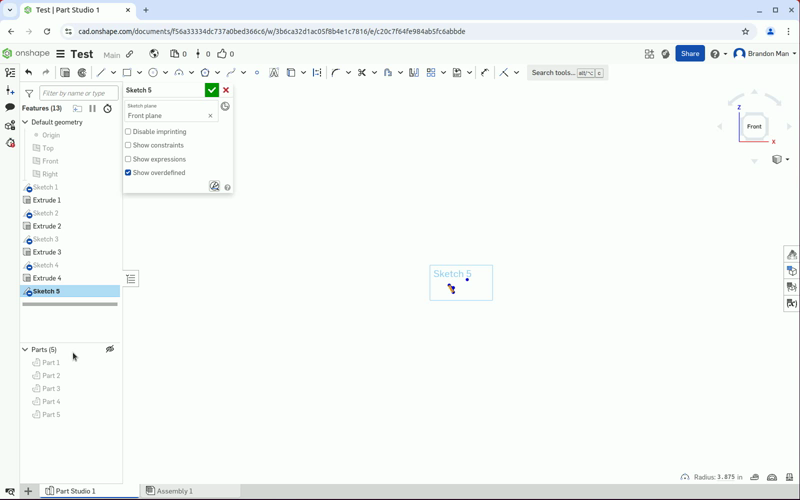
key(shift+e)
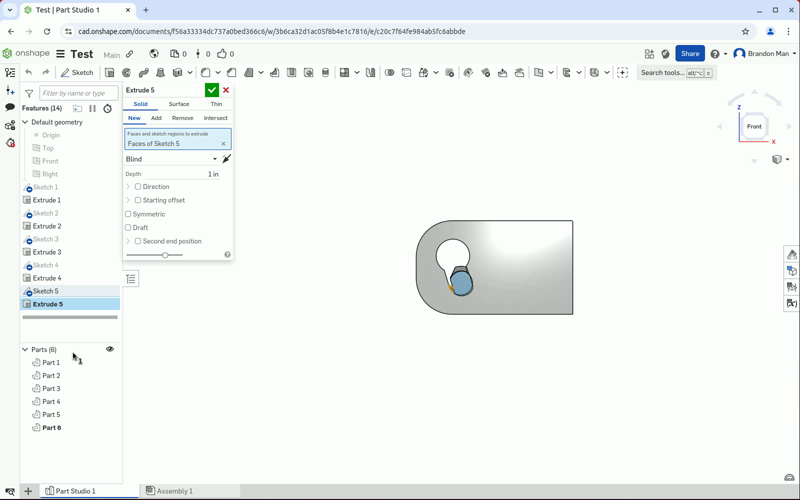
mouse_move(143, 106)
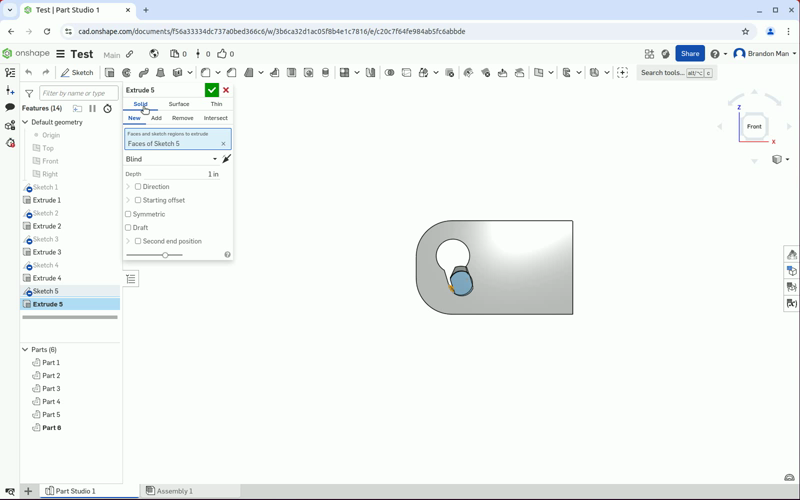
click(143, 106)
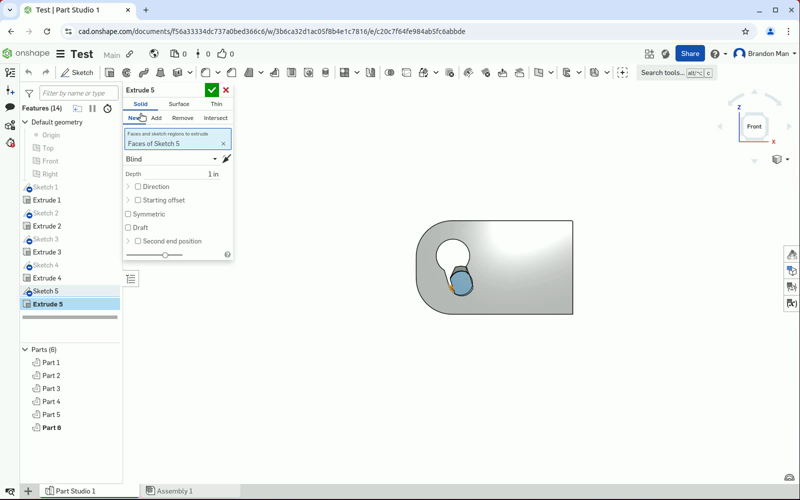
mouse_move(137, 120)
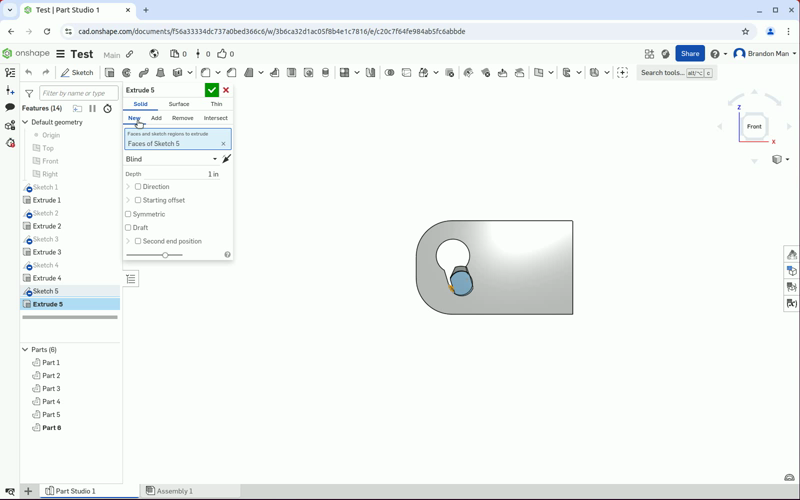
click(137, 120)
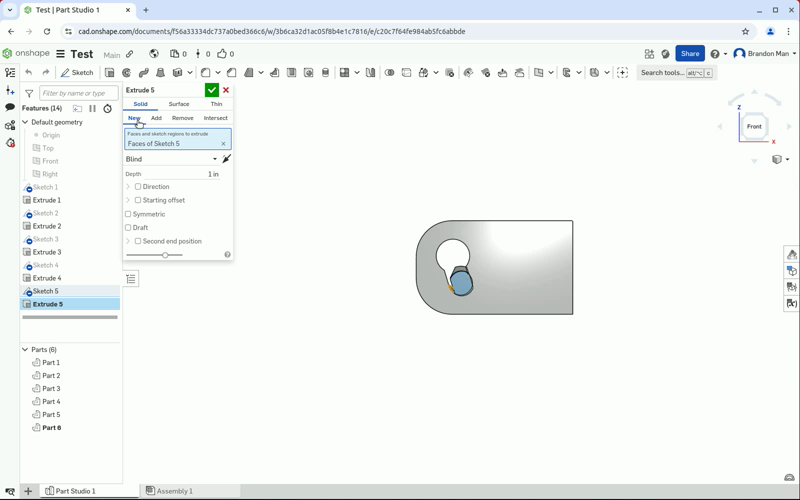
key(tab, 4)
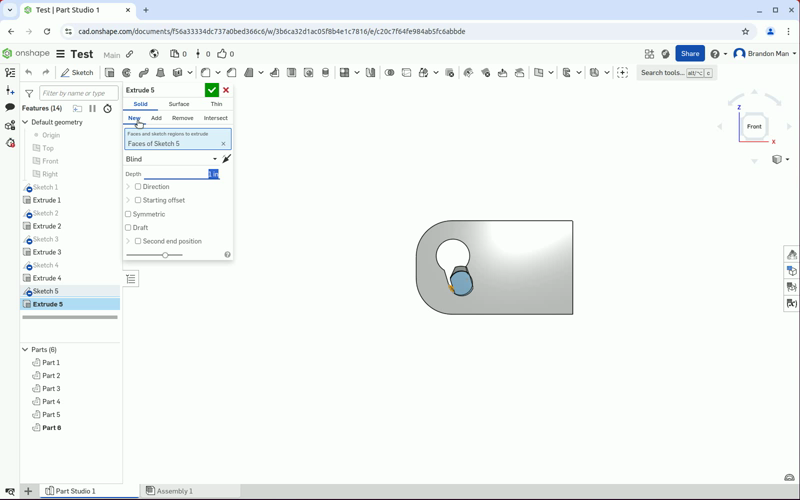
text(6.018)
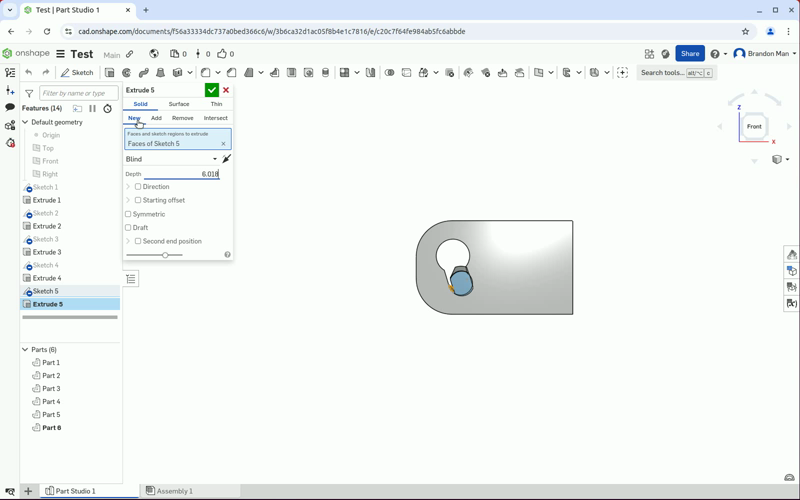
key(enter)
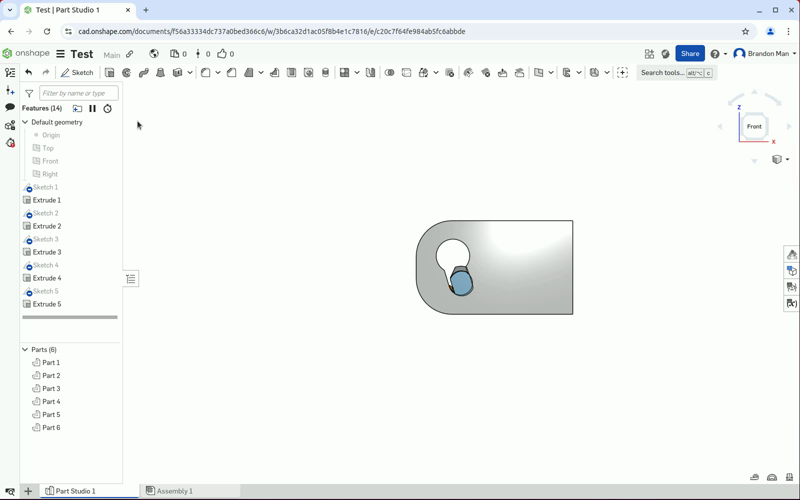
key(shift+h)
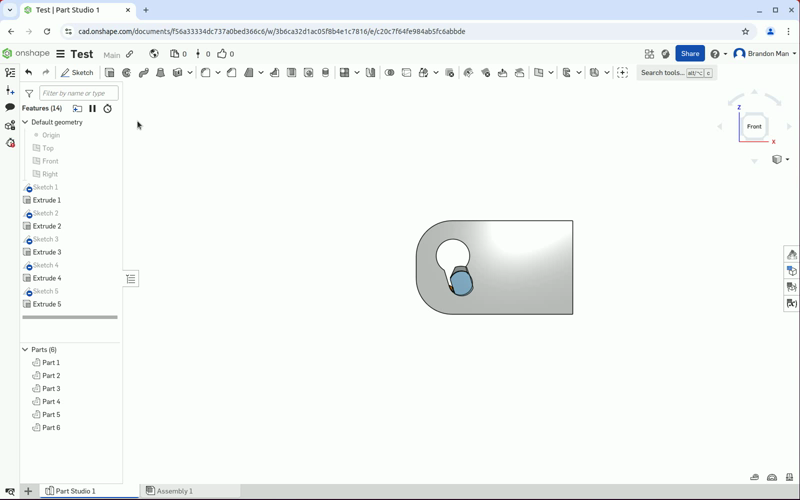
key(shift+h)
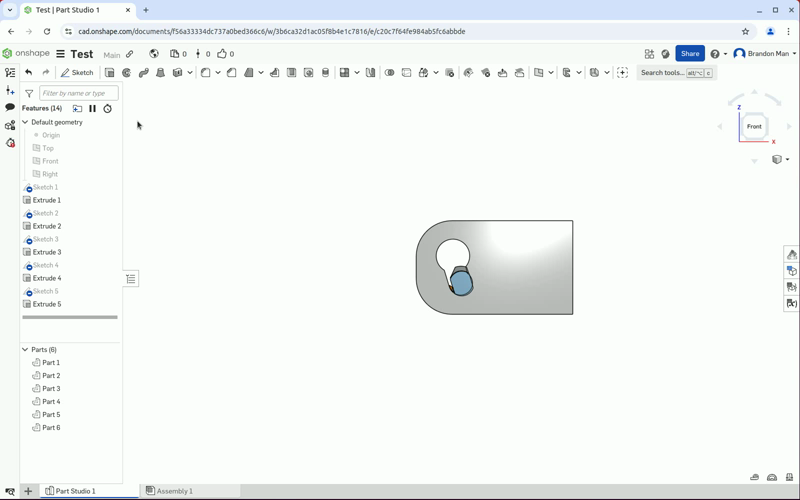
mouse_move(73, 189)
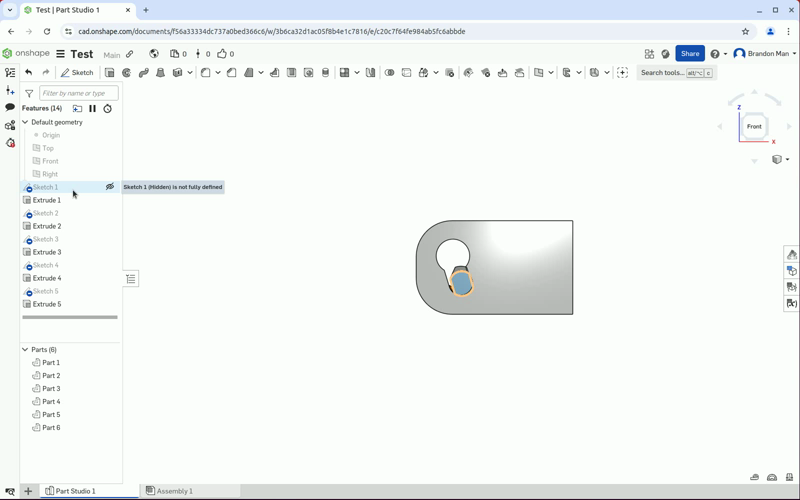
click(73, 189)
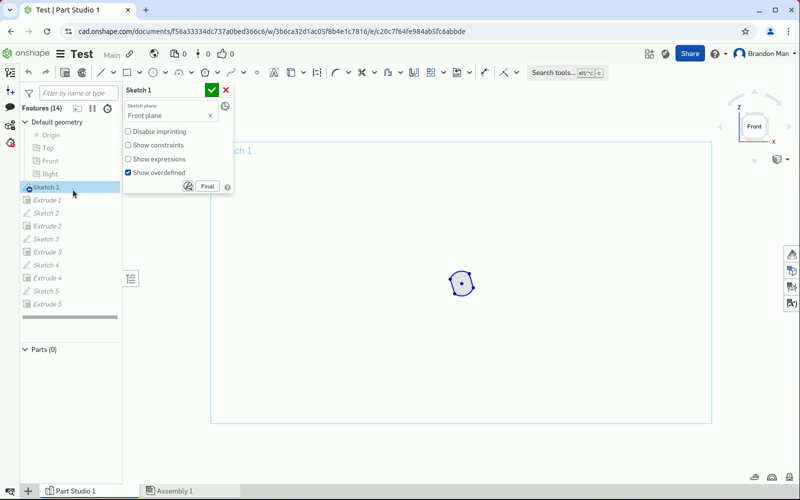
mouse_move(229, 92)
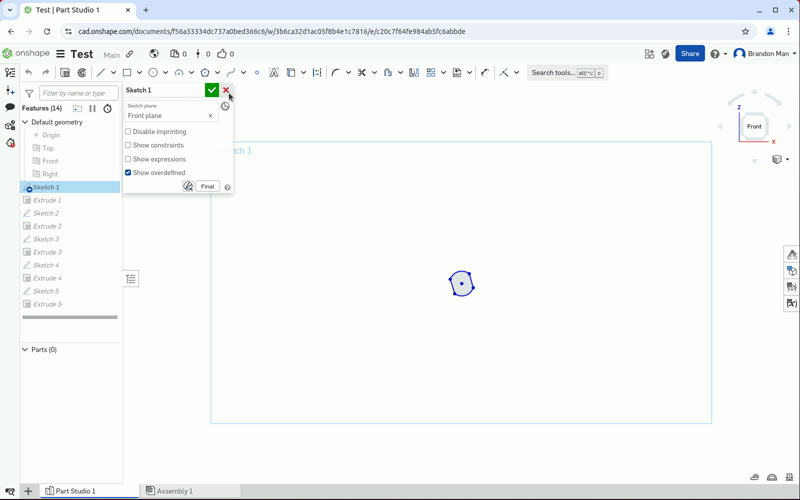
click(229, 92)
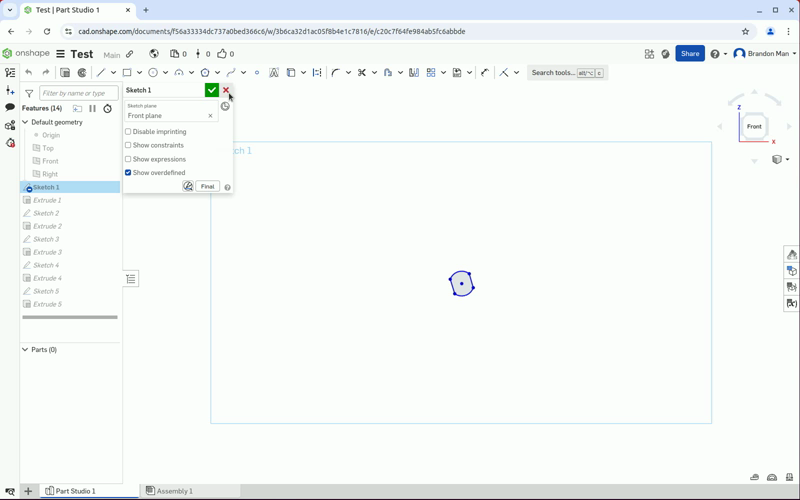
key(shift+s)
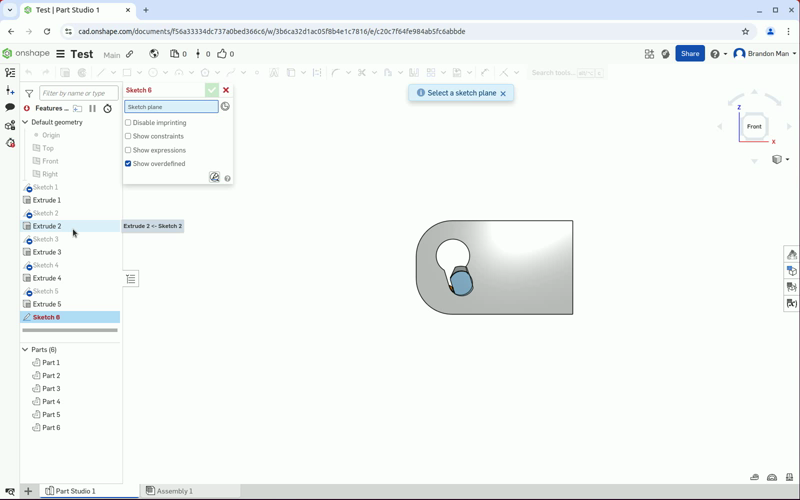
scroll(3)
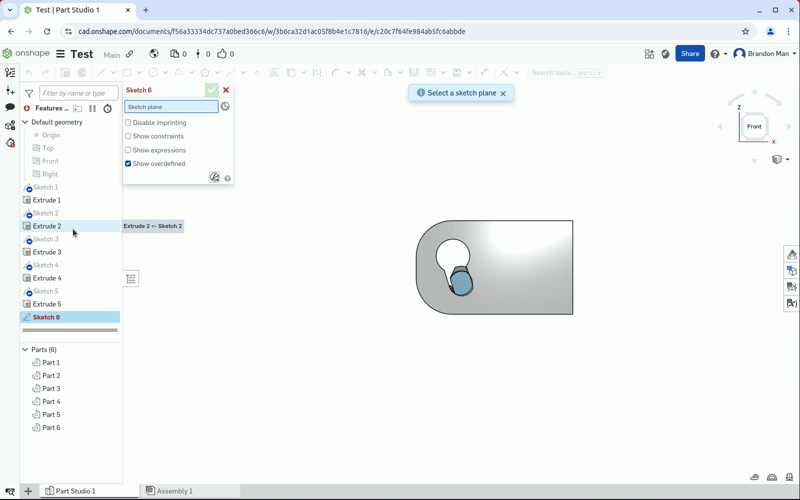
mouse_move(73, 163)
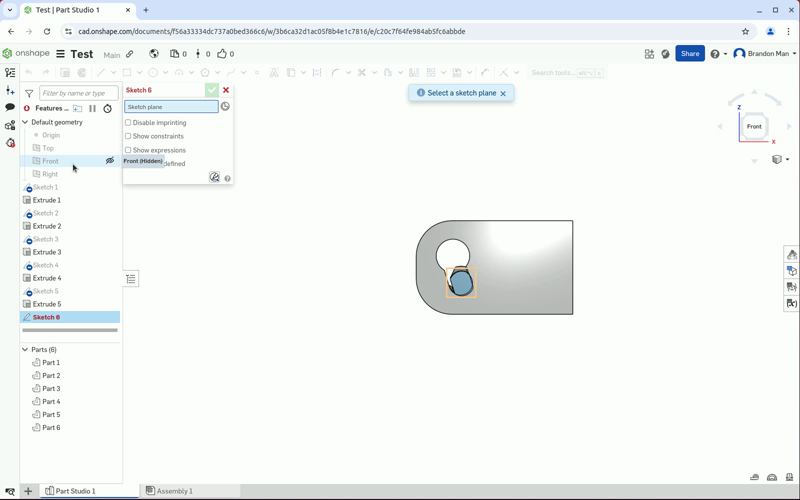
click(73, 163)
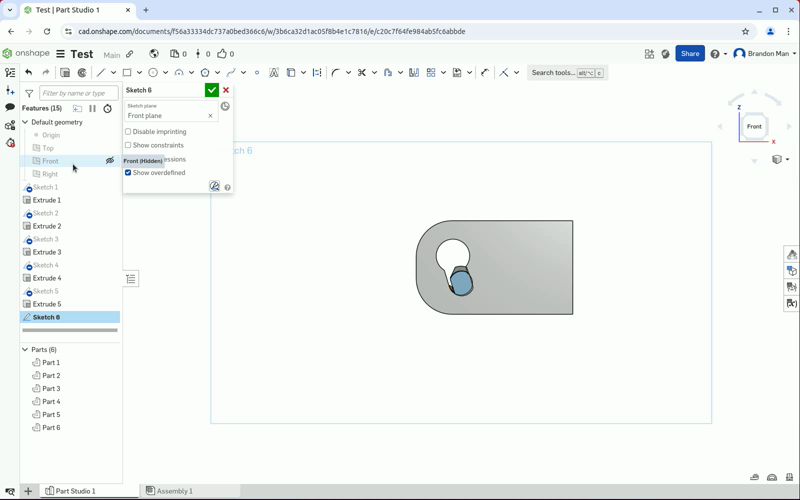
mouse_move(73, 352)
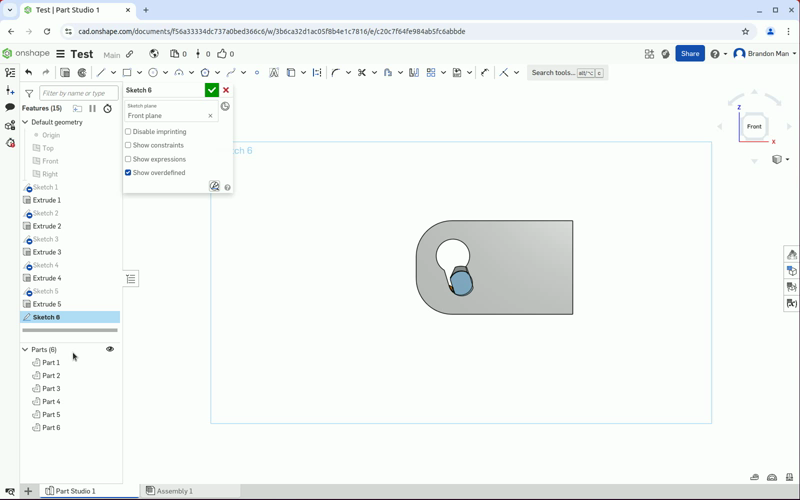
key(y)
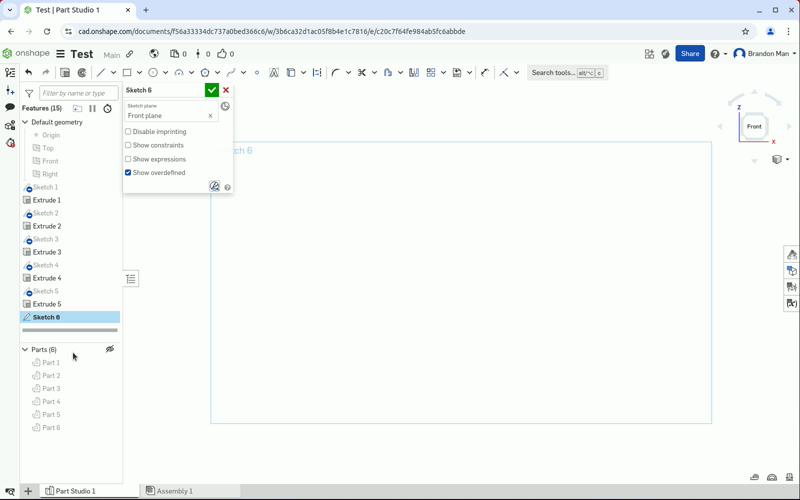
key(l)
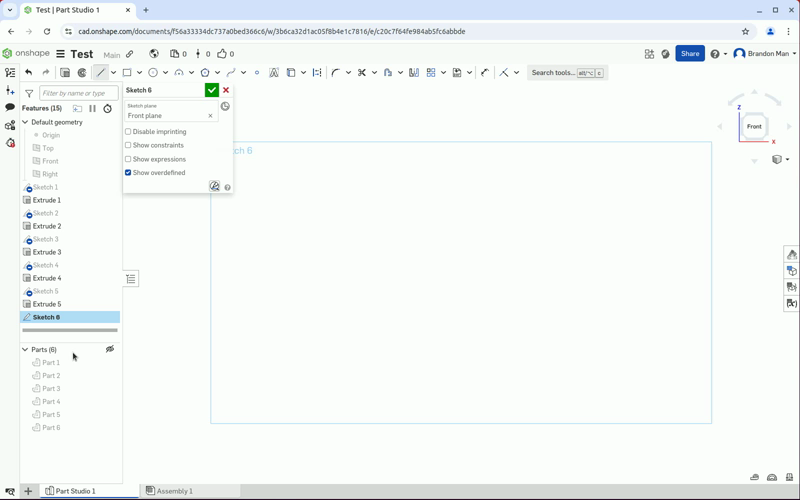
key_down(shift)
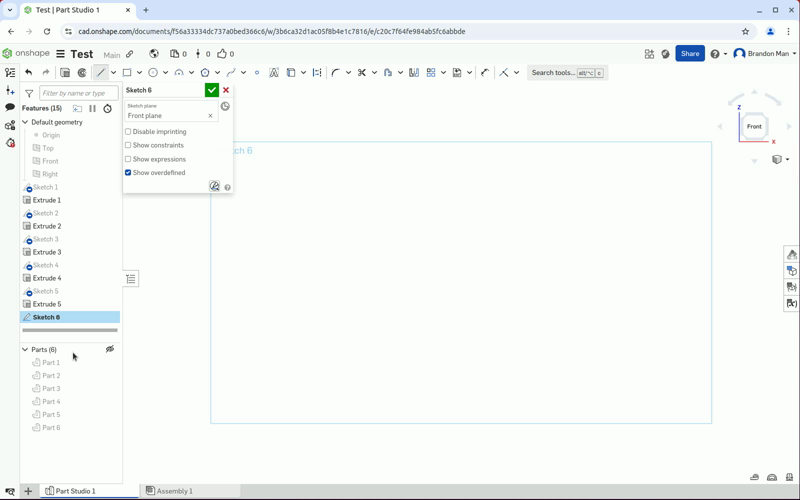
mouse_move(467, 273)
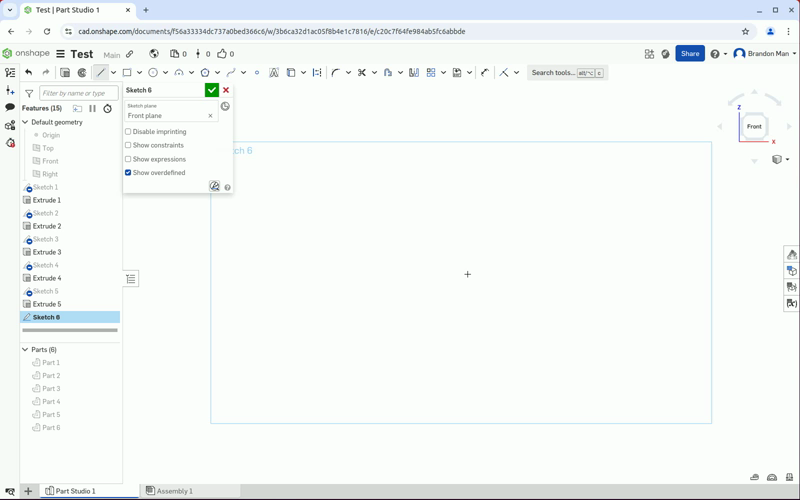
click(467, 273)
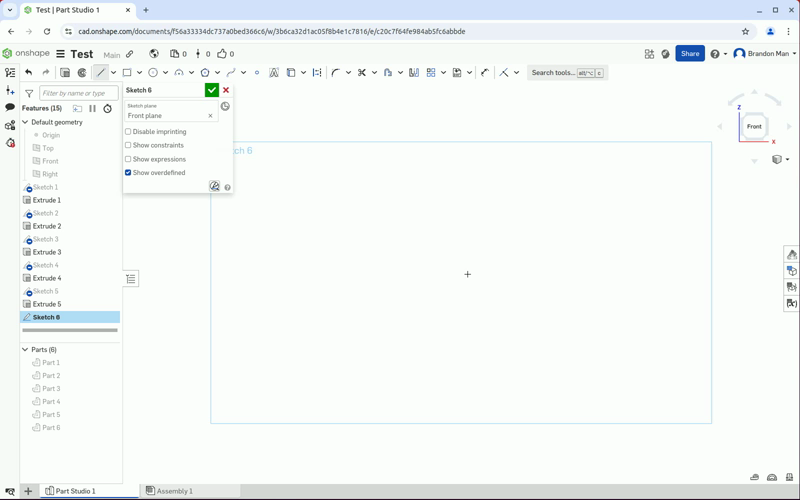
key_up(shift)
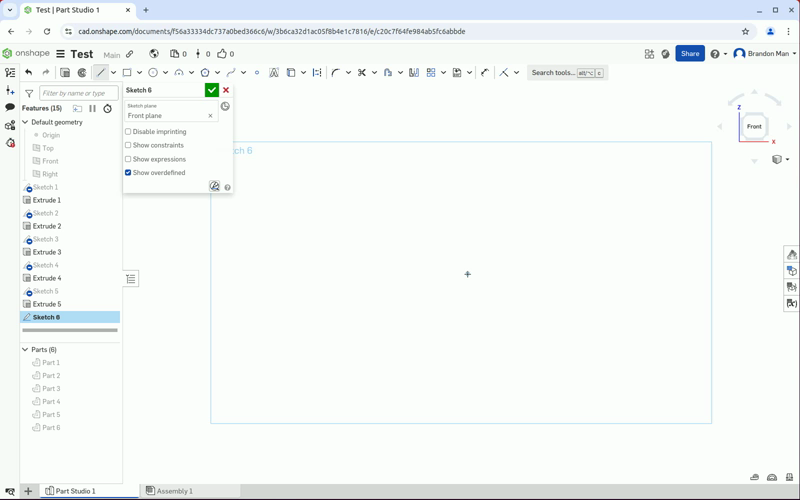
key_down(shift)
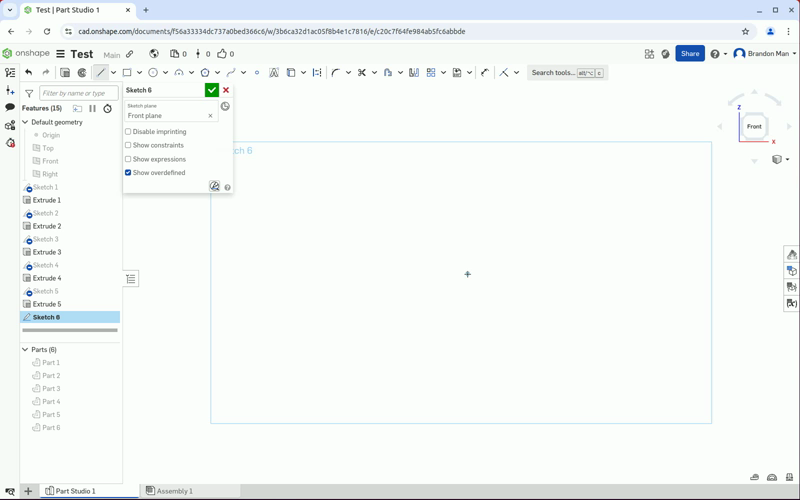
mouse_move(497, 273)
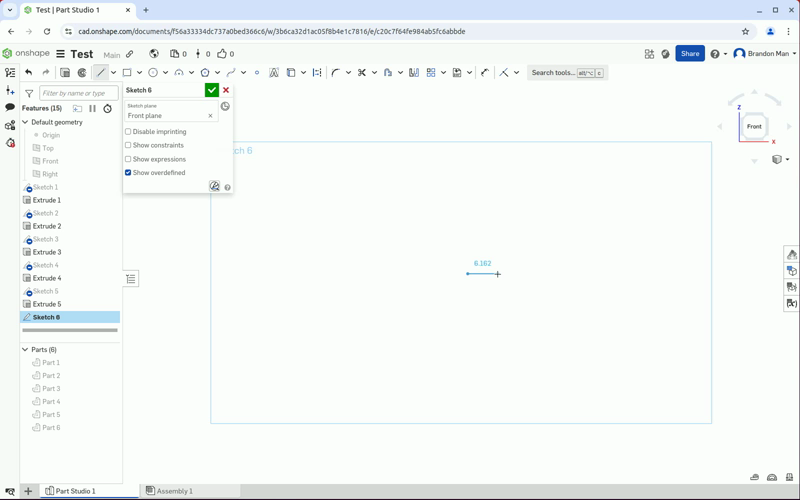
mouse_move(469, 279)
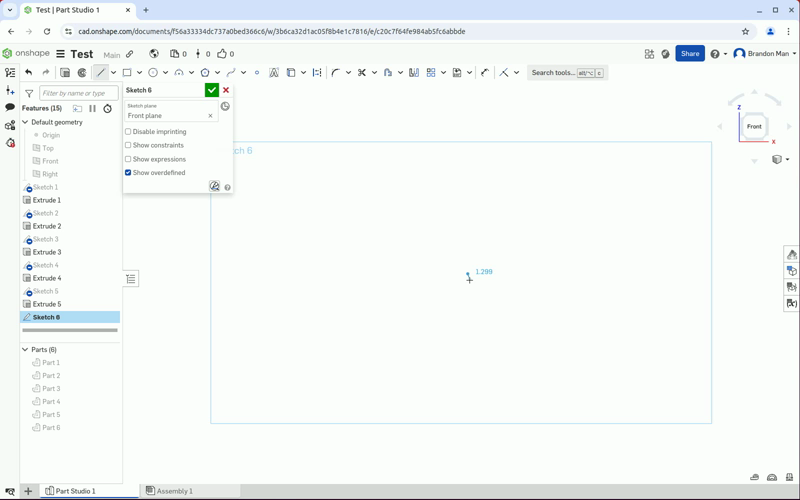
scroll(6)
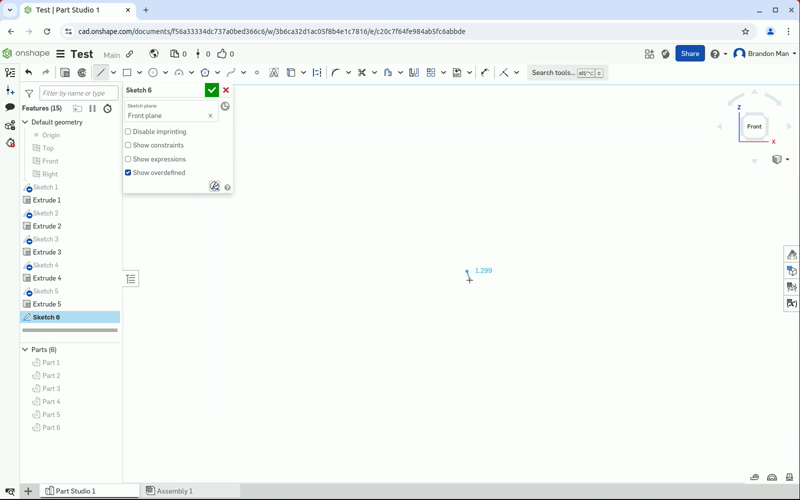
scroll(6)
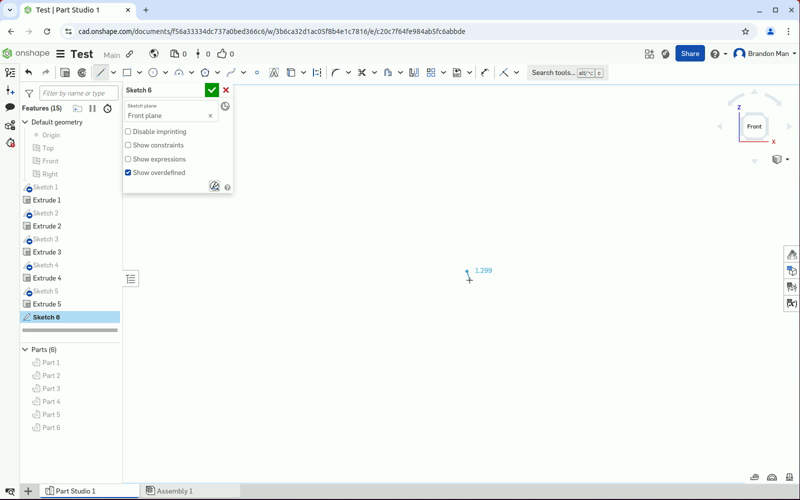
scroll(6)
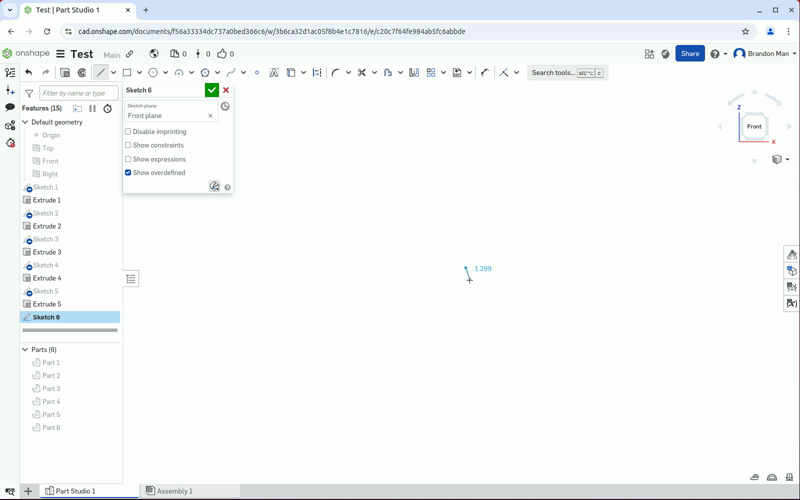
scroll(6)
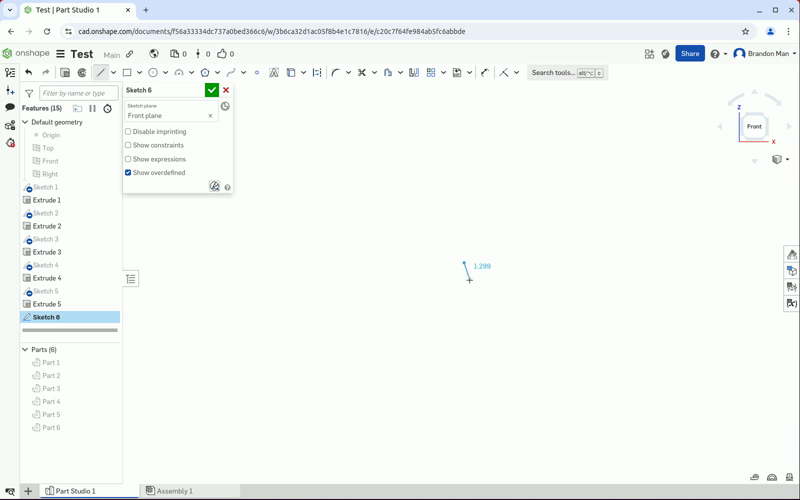
scroll(6)
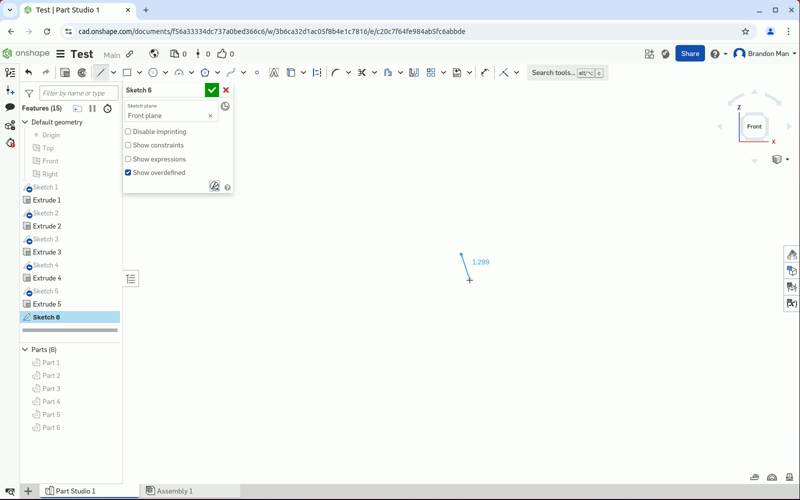
scroll(6)
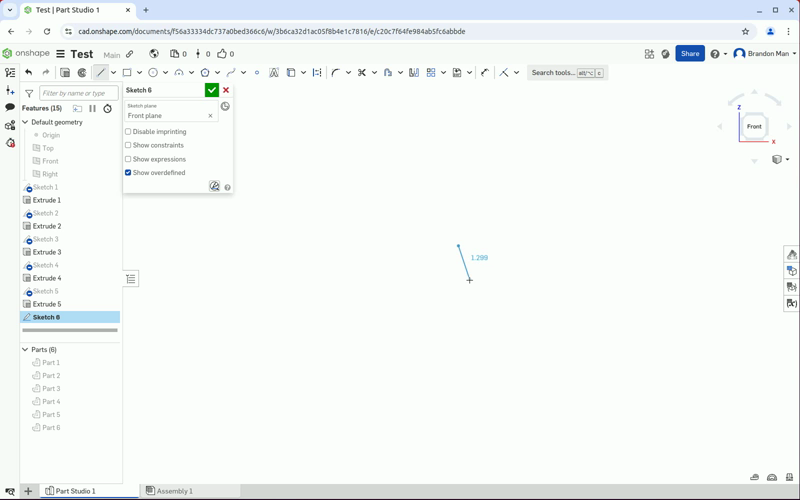
scroll(6)
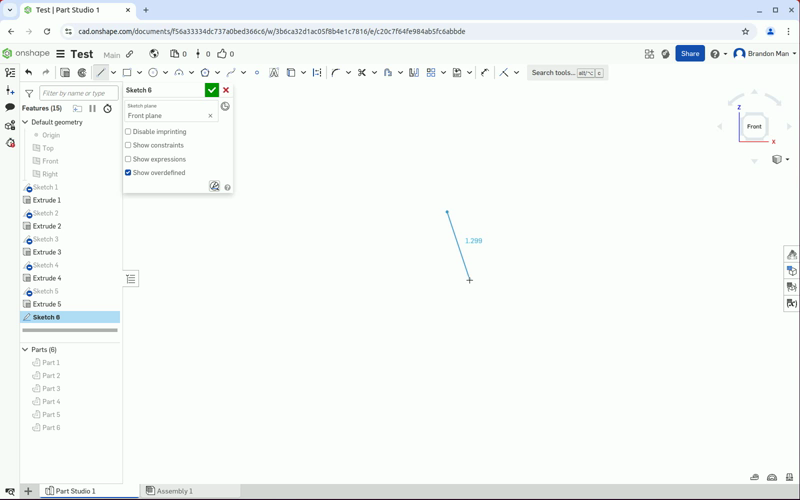
click(469, 279)
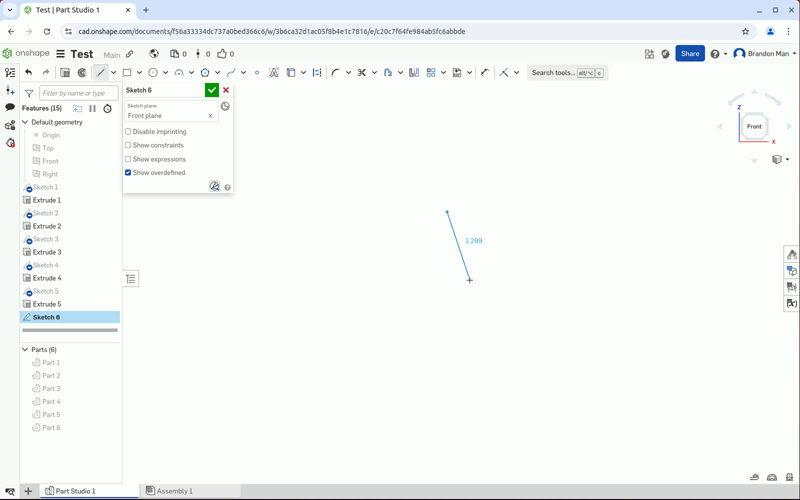
scroll(-6)
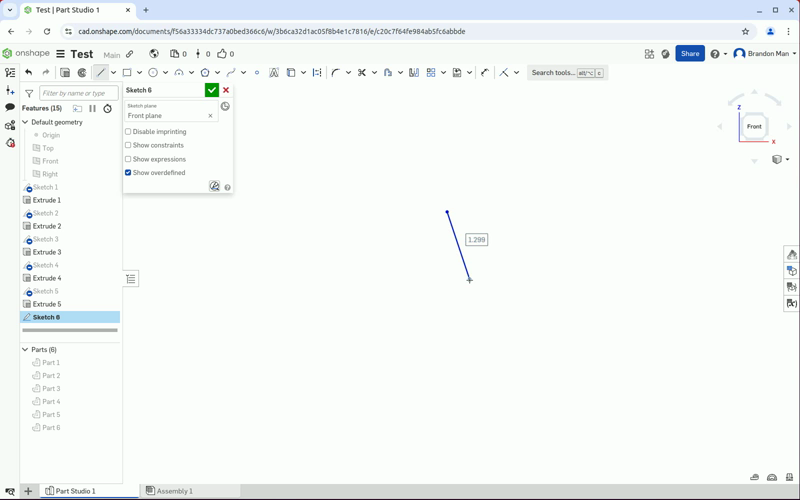
scroll(-6)
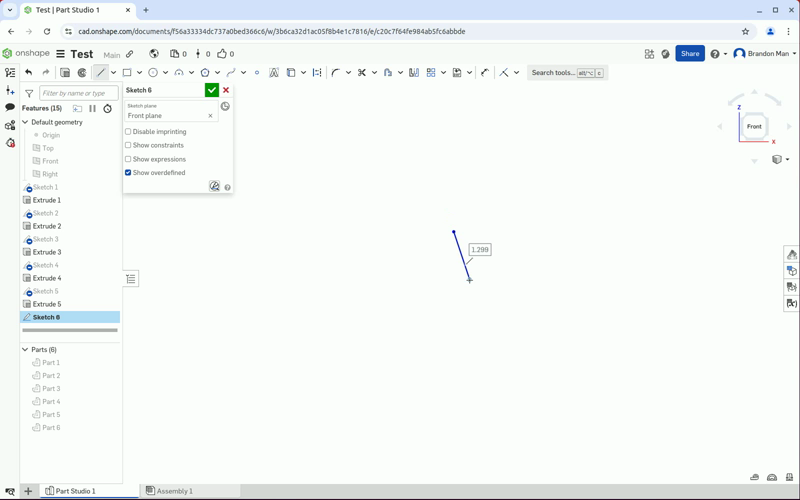
scroll(-6)
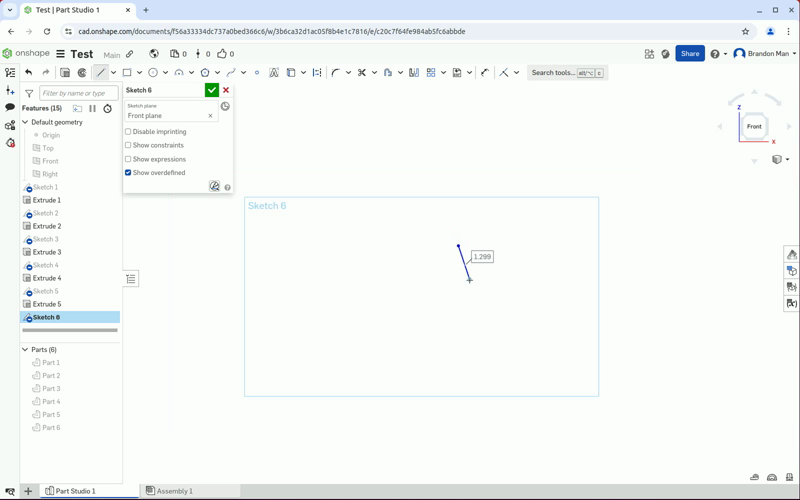
scroll(-6)
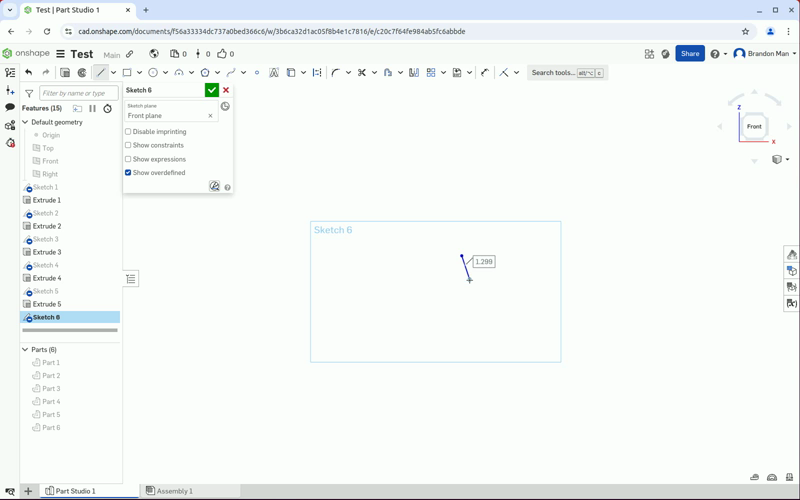
scroll(-6)
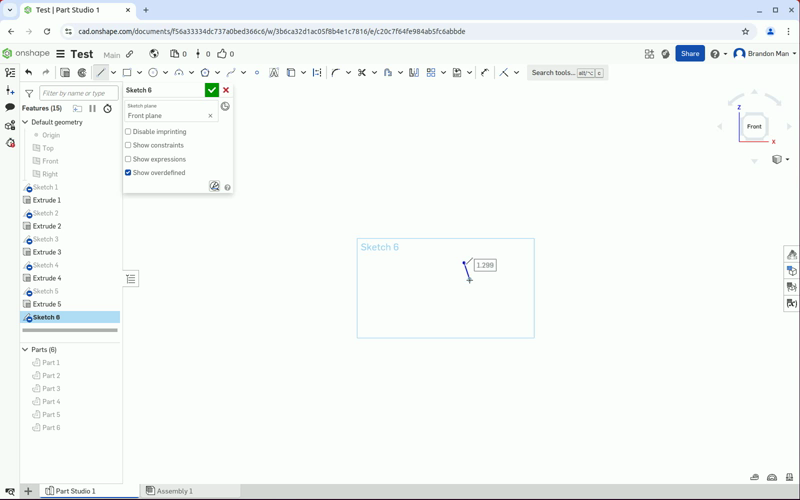
scroll(-6)
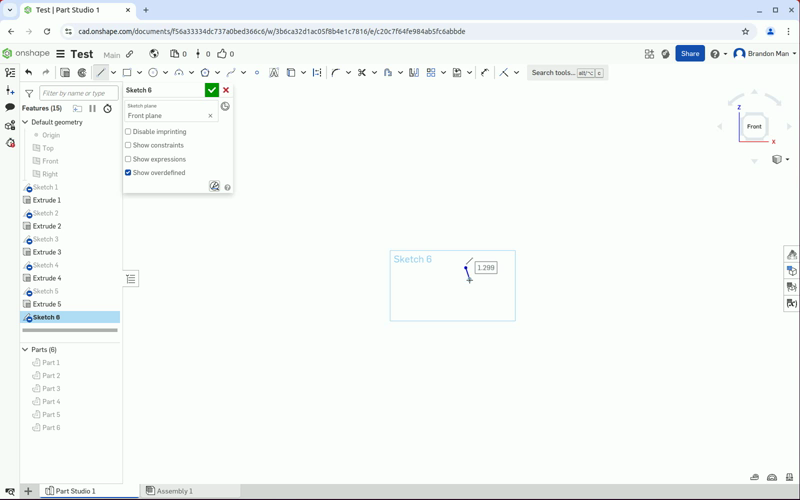
scroll(-6)
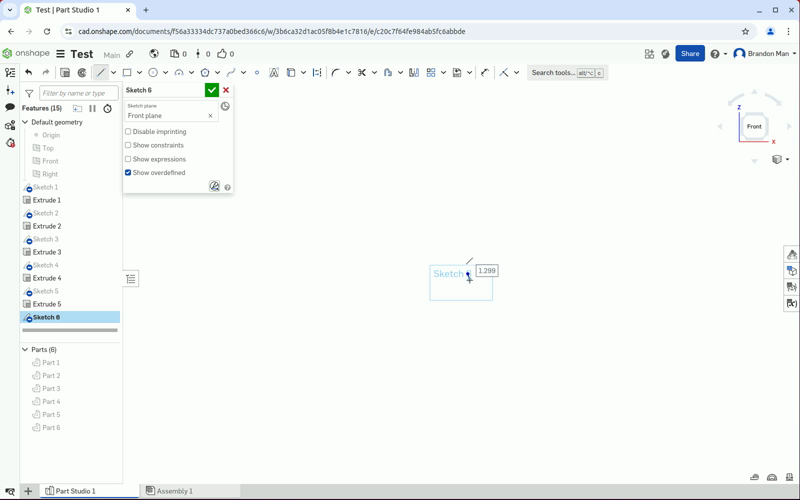
key_up(shift)
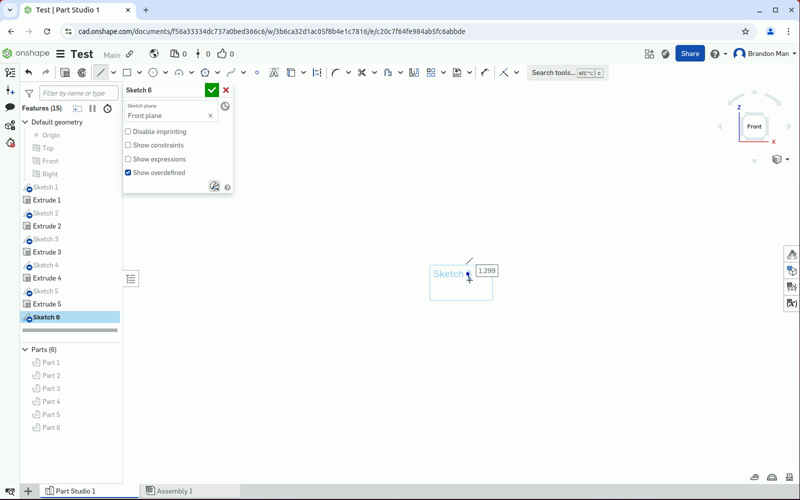
key_down(shift)
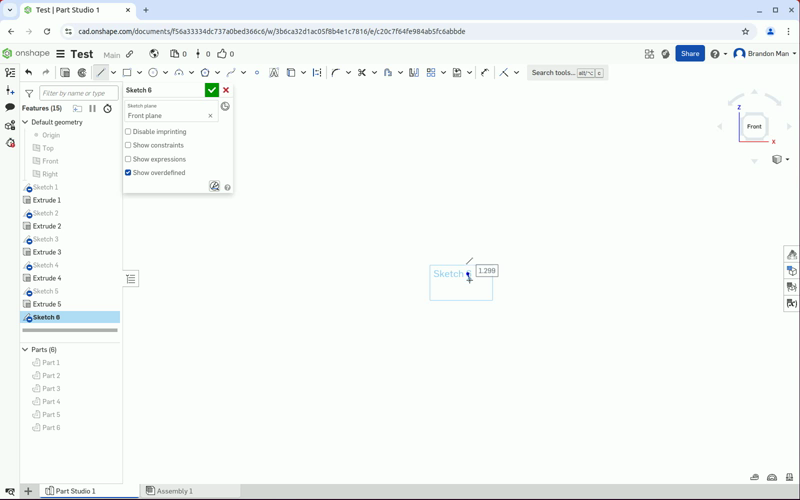
mouse_move(499, 279)
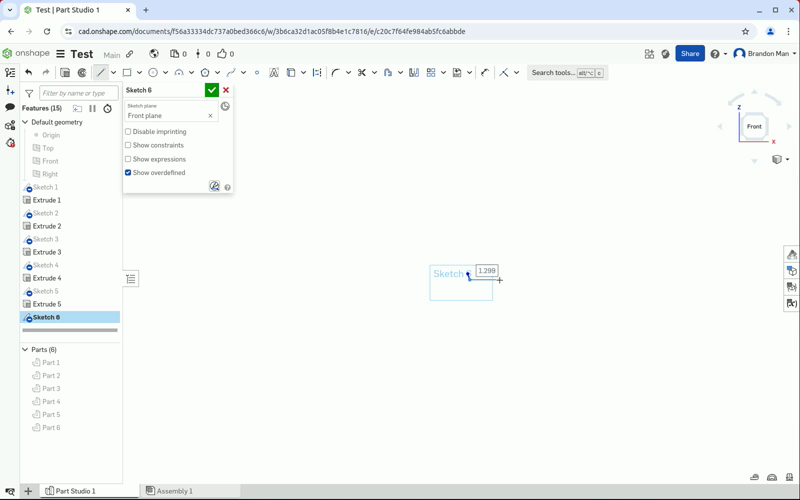
mouse_move(473, 281)
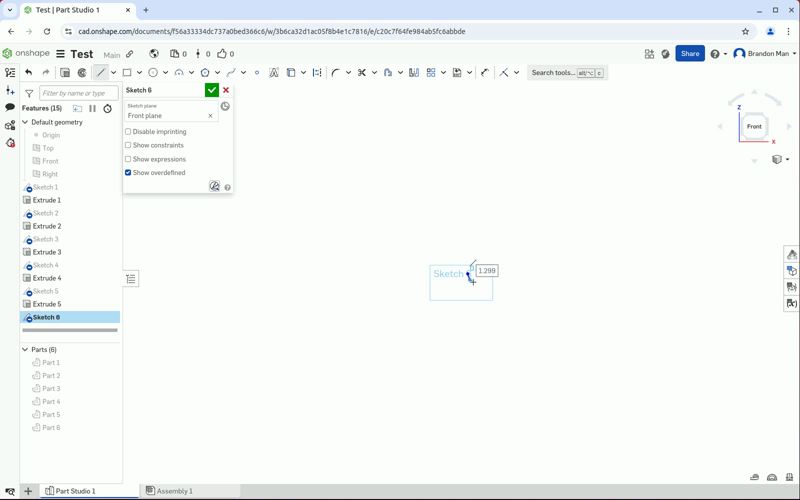
scroll(6)
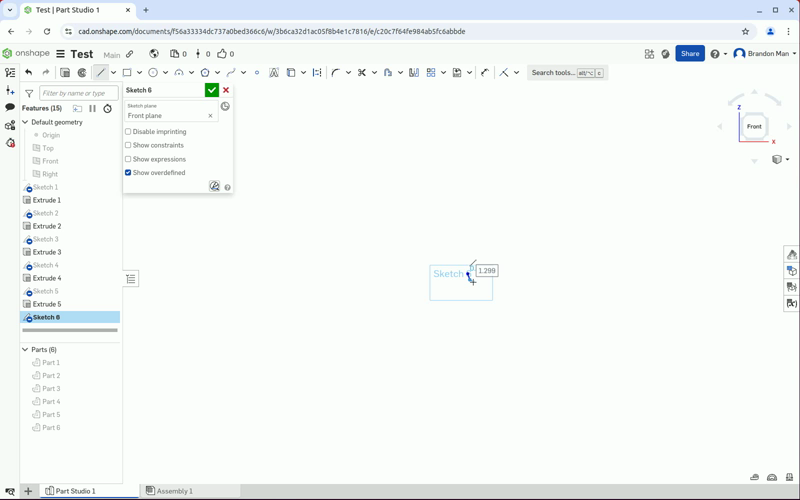
scroll(6)
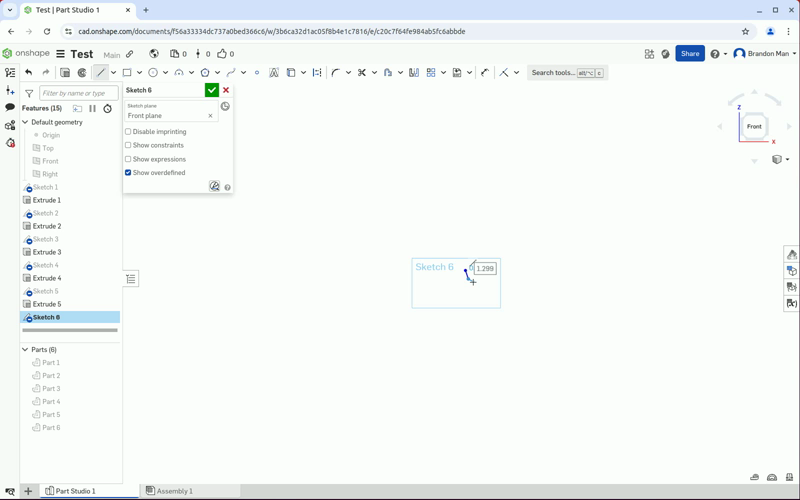
scroll(6)
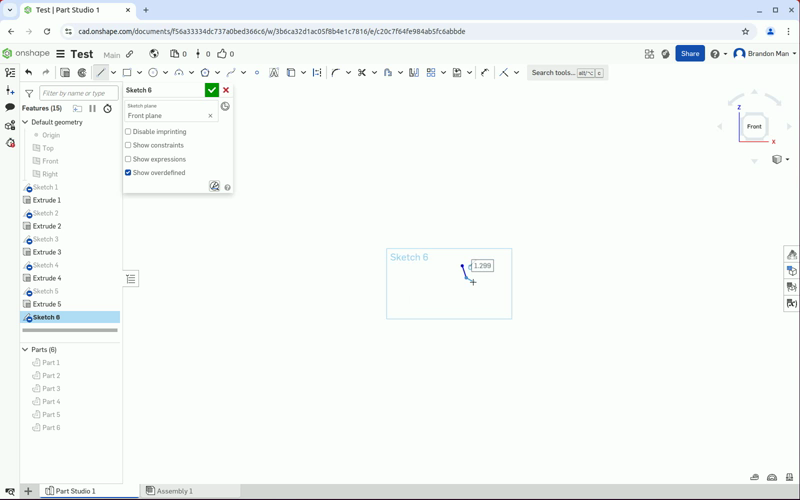
scroll(6)
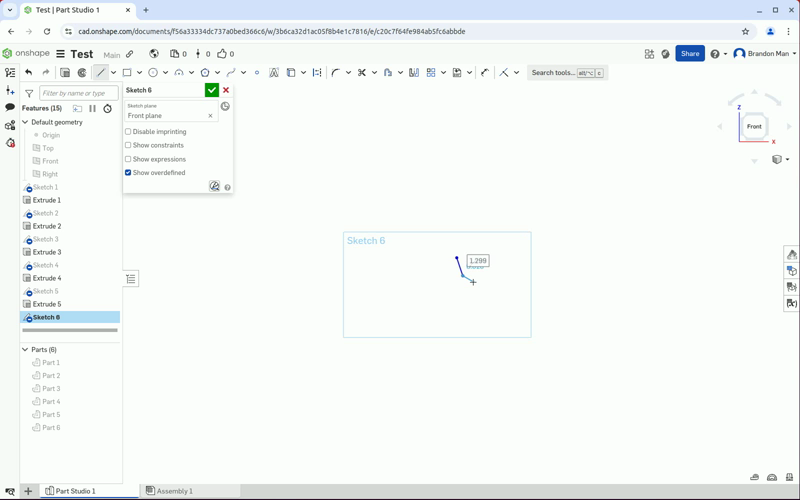
scroll(6)
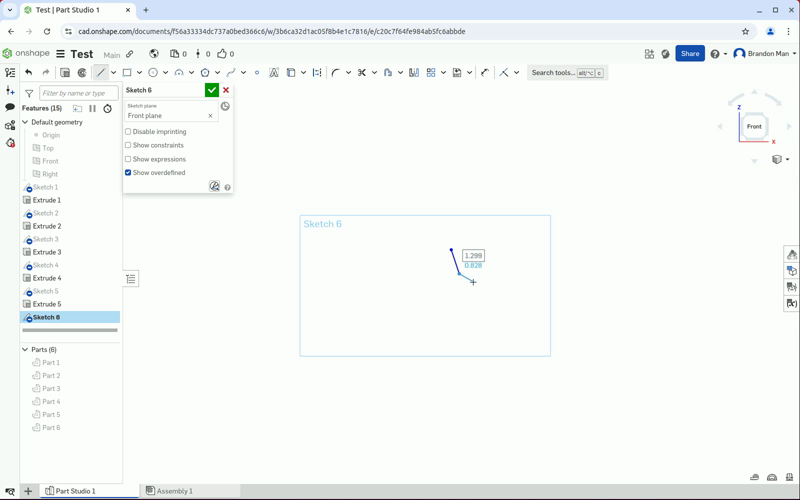
scroll(6)
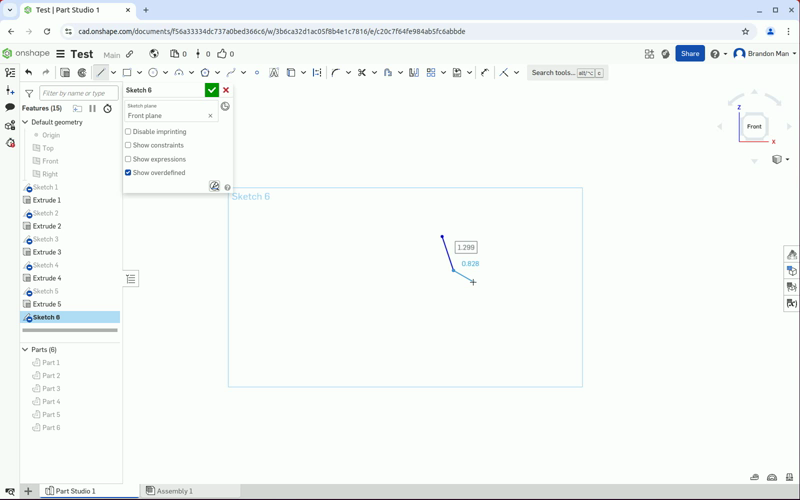
scroll(6)
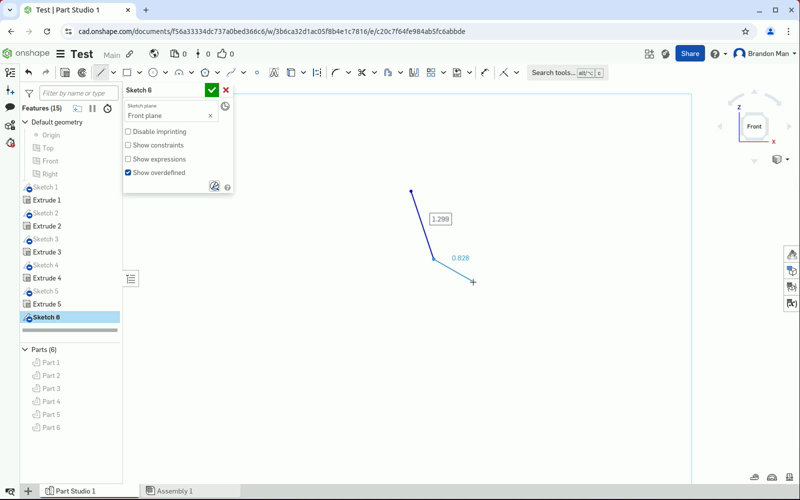
click(473, 281)
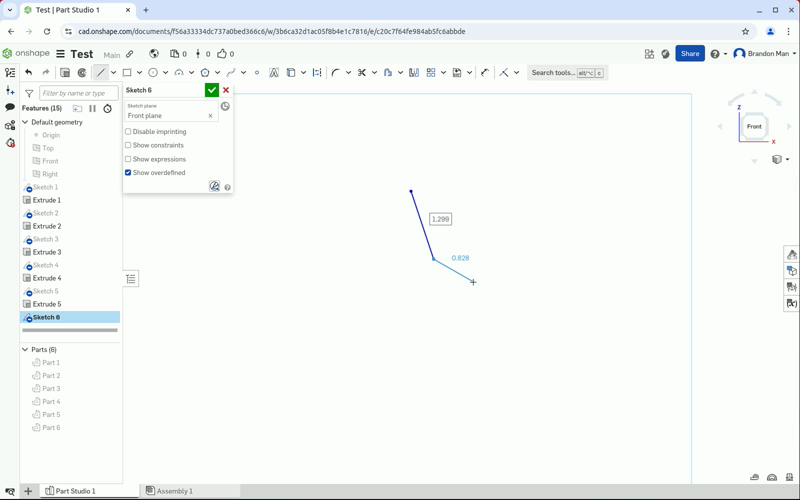
scroll(-6)
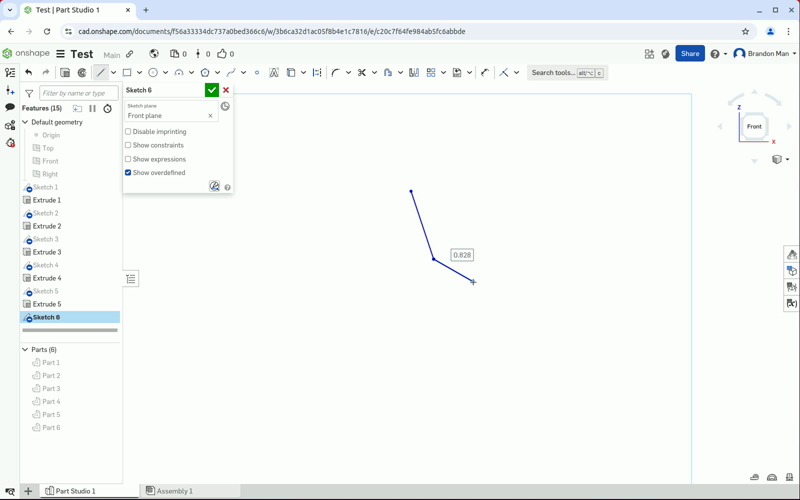
scroll(-6)
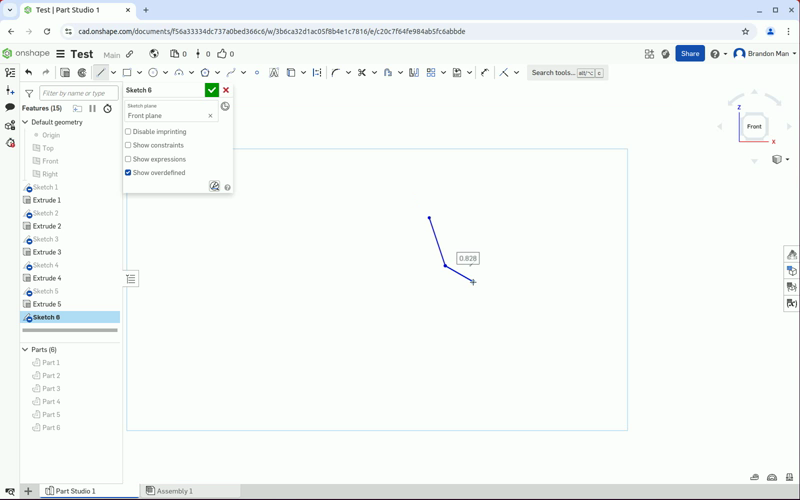
scroll(-6)
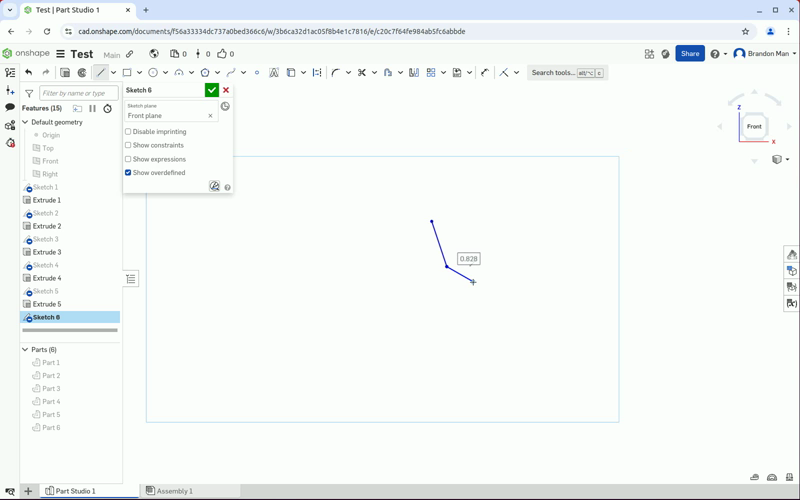
scroll(-6)
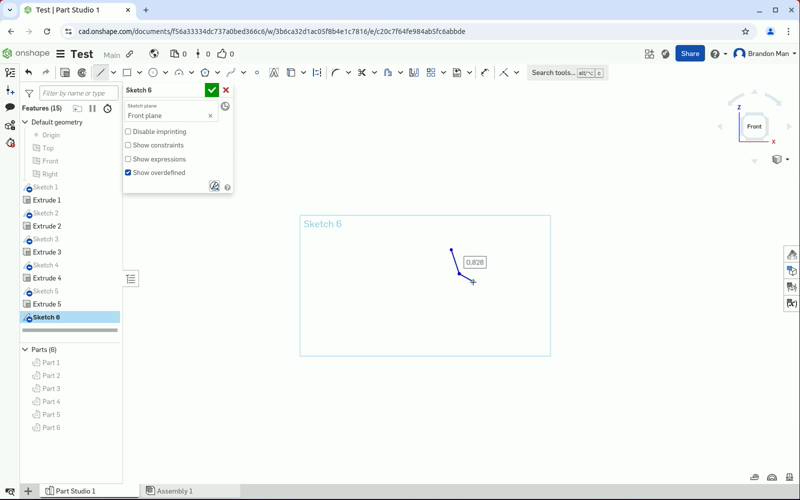
scroll(-6)
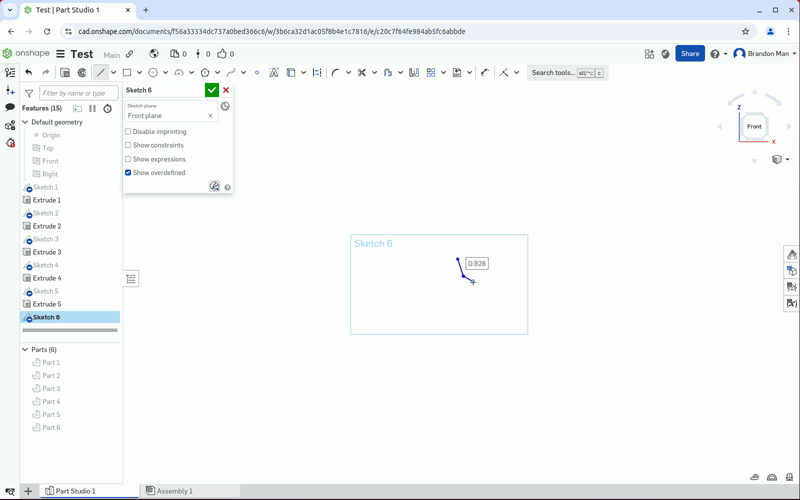
scroll(-6)
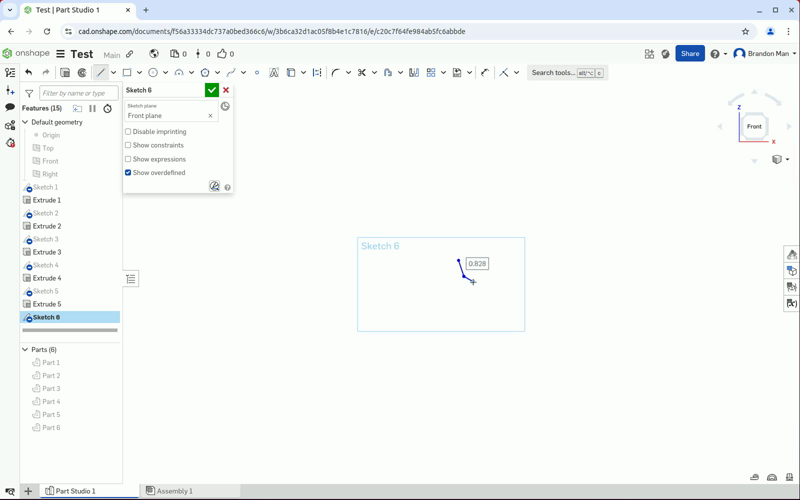
scroll(-6)
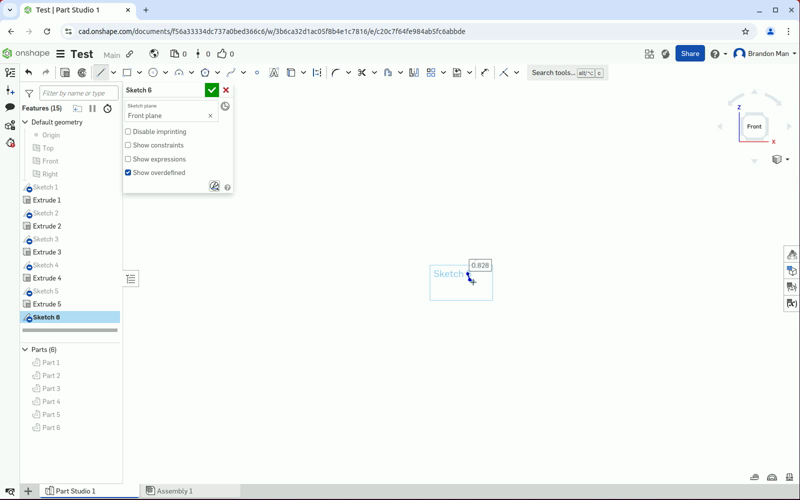
key_up(shift)
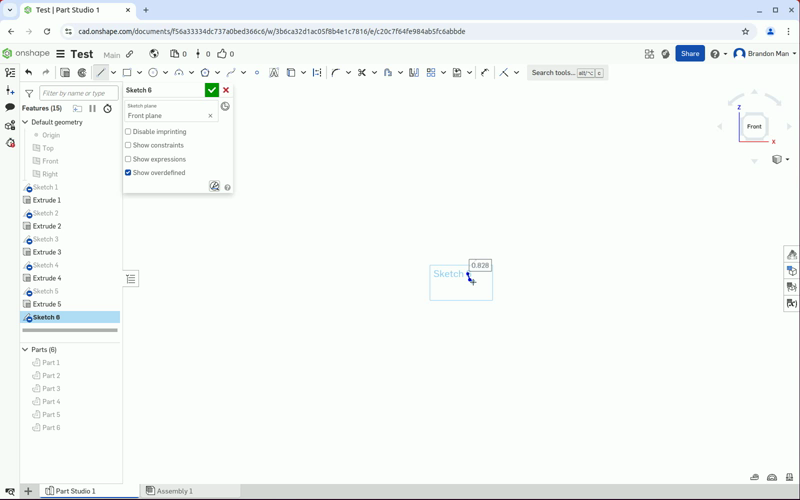
key(esc)
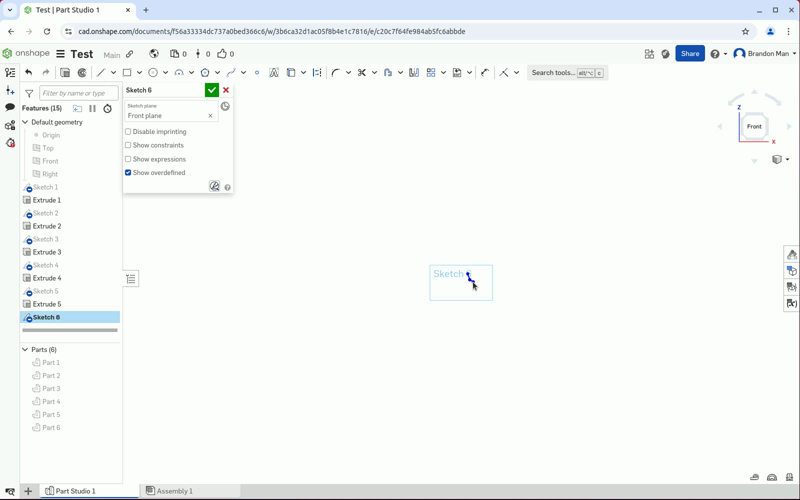
key(a)
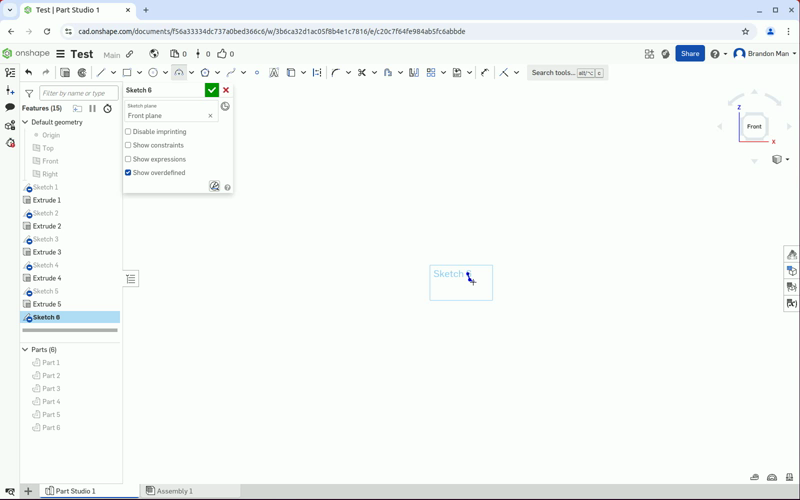
mouse_move(473, 281)
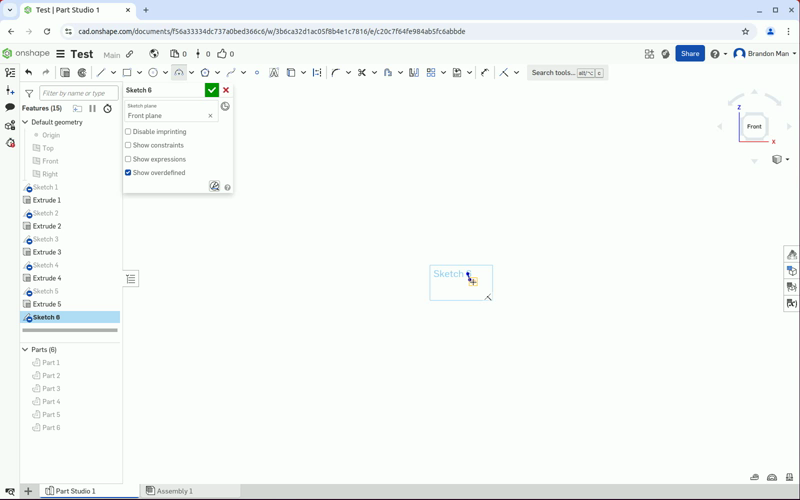
scroll(6)
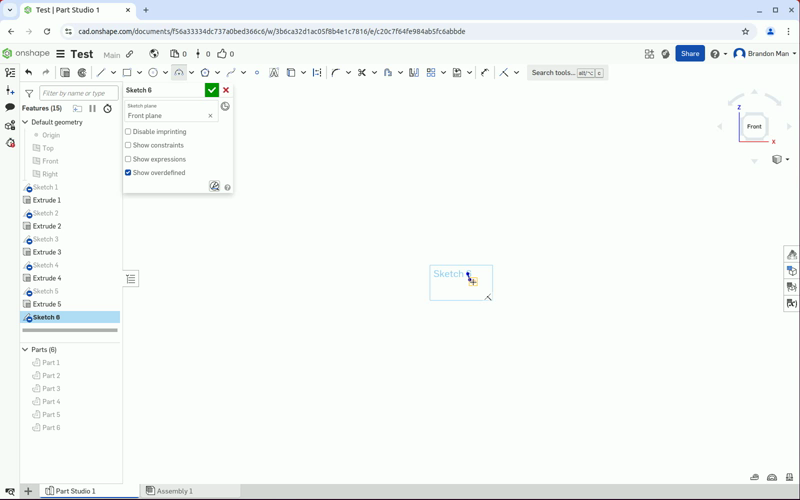
scroll(6)
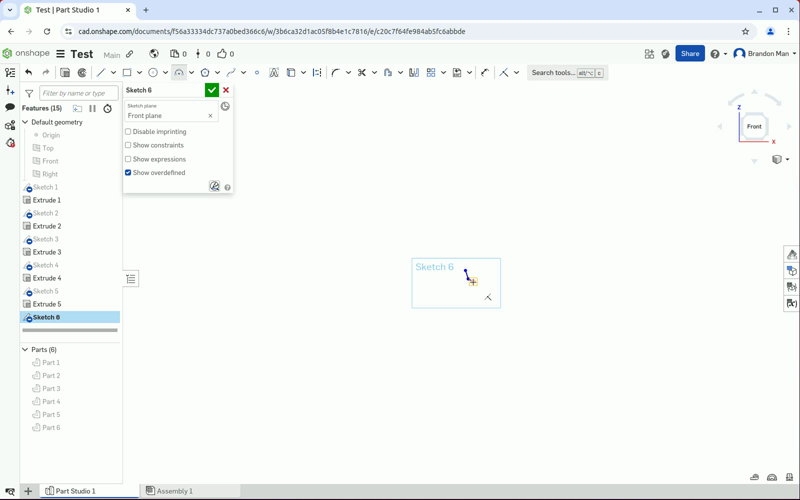
scroll(6)
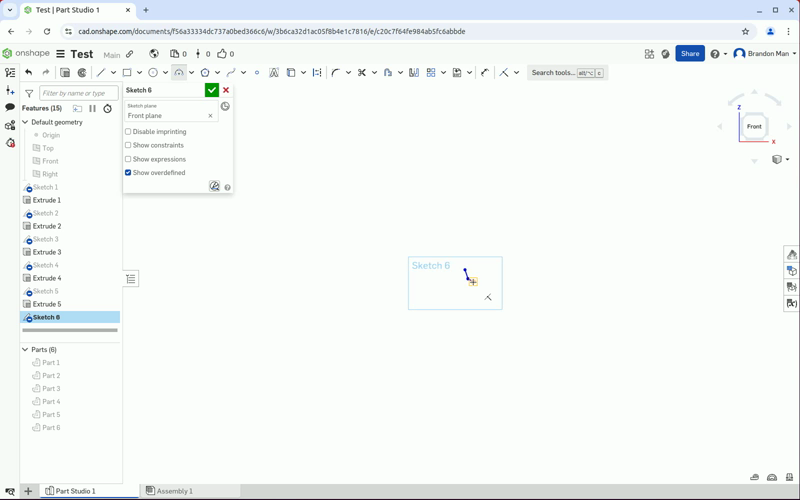
scroll(6)
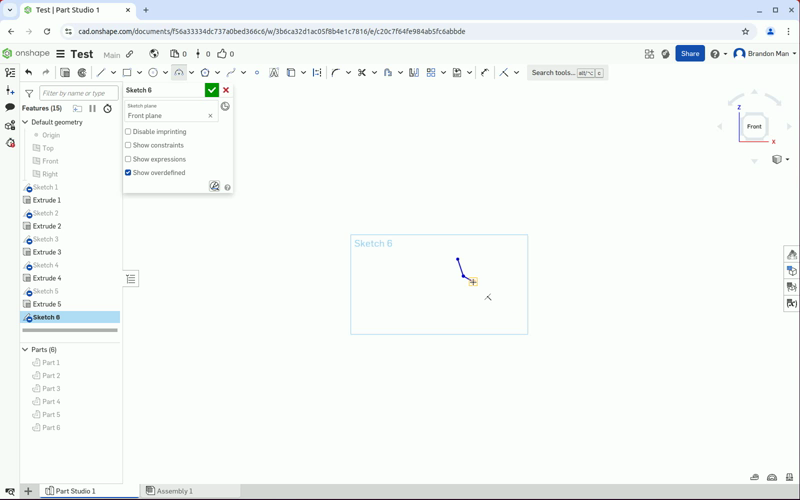
scroll(6)
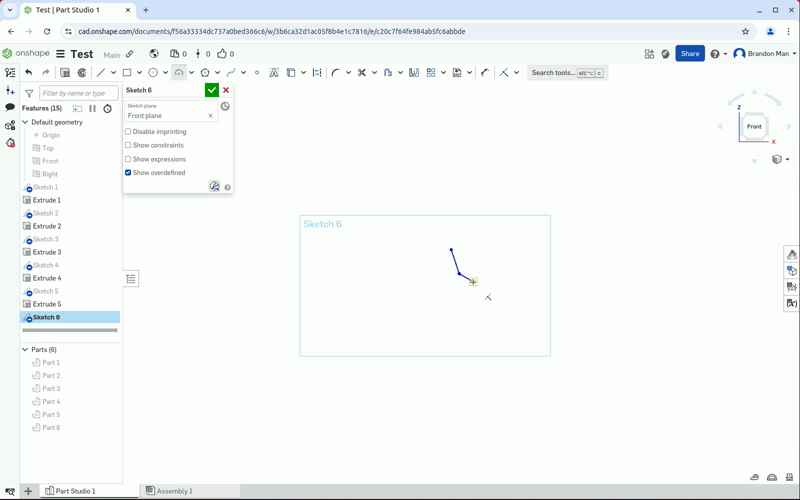
scroll(6)
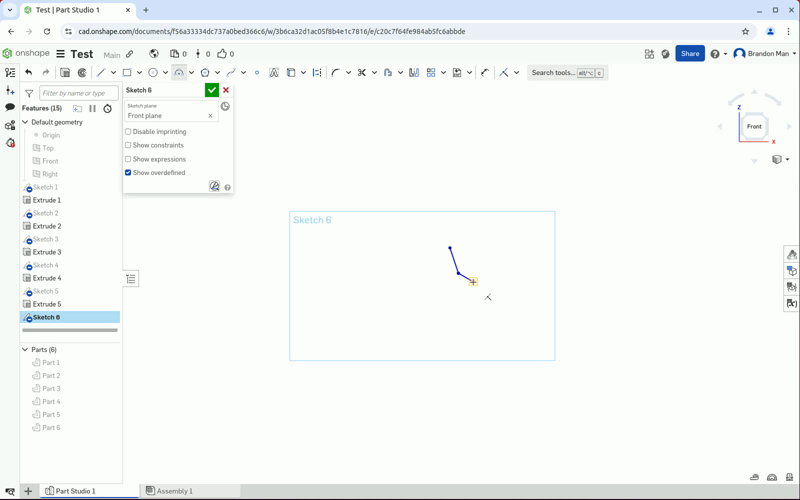
scroll(6)
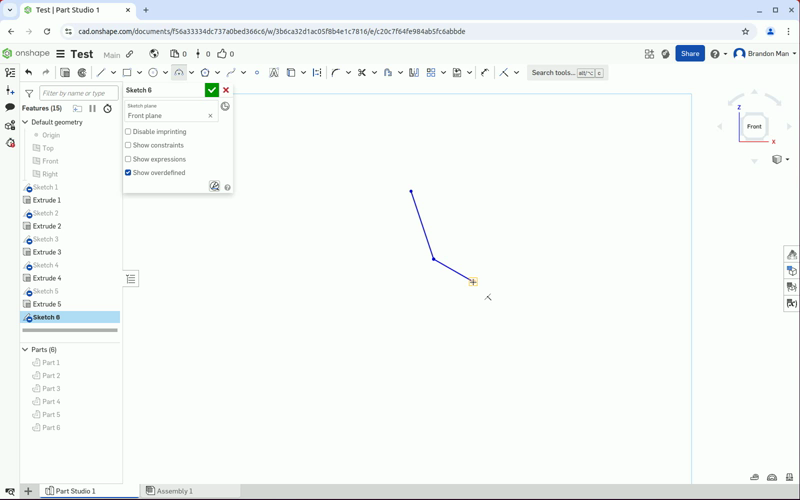
click(473, 281)
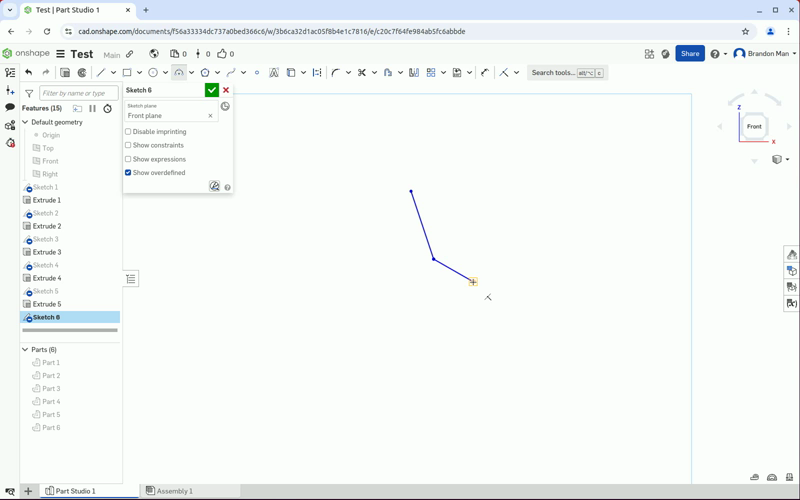
scroll(-6)
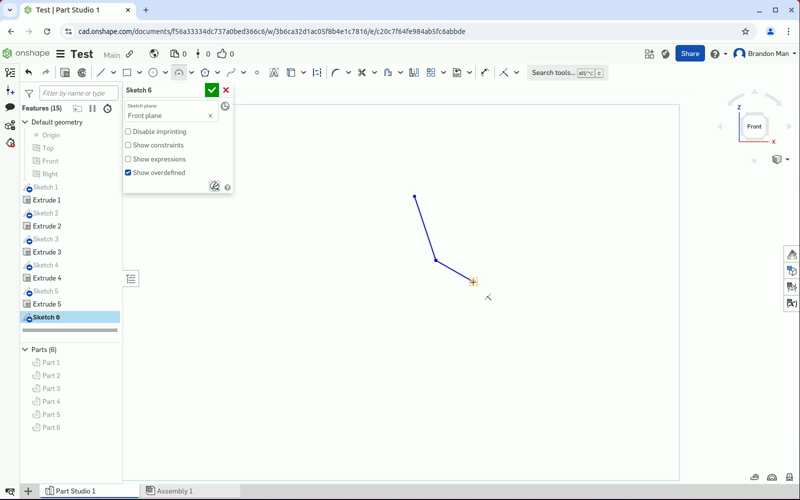
scroll(-6)
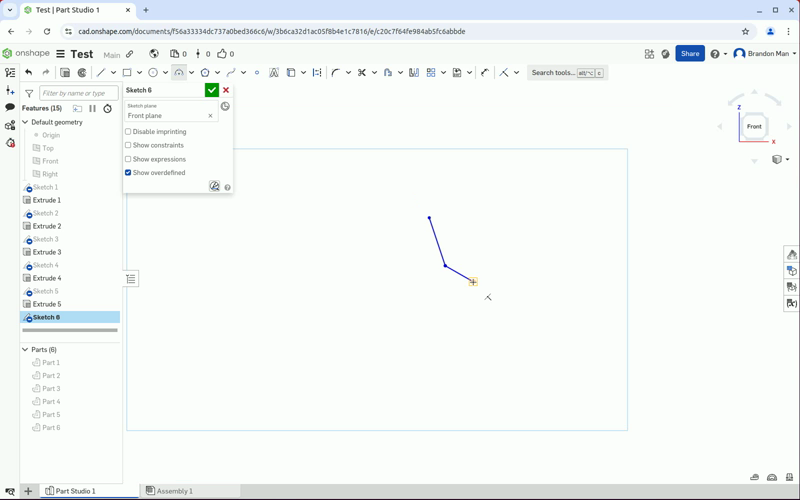
scroll(-6)
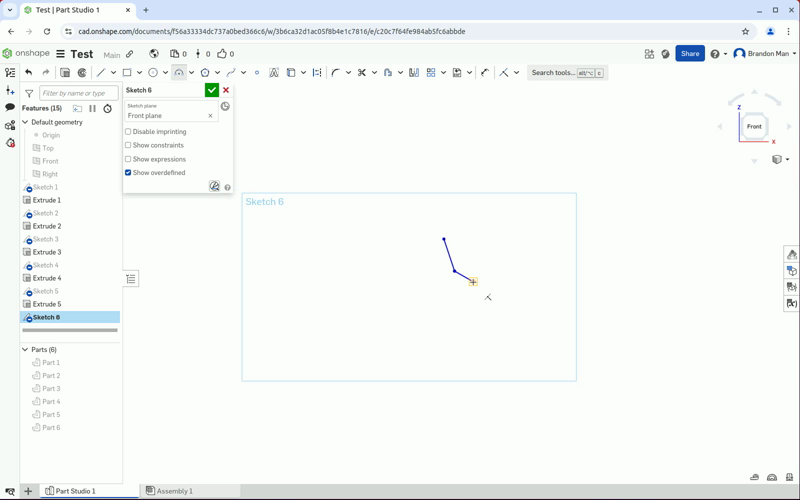
scroll(-6)
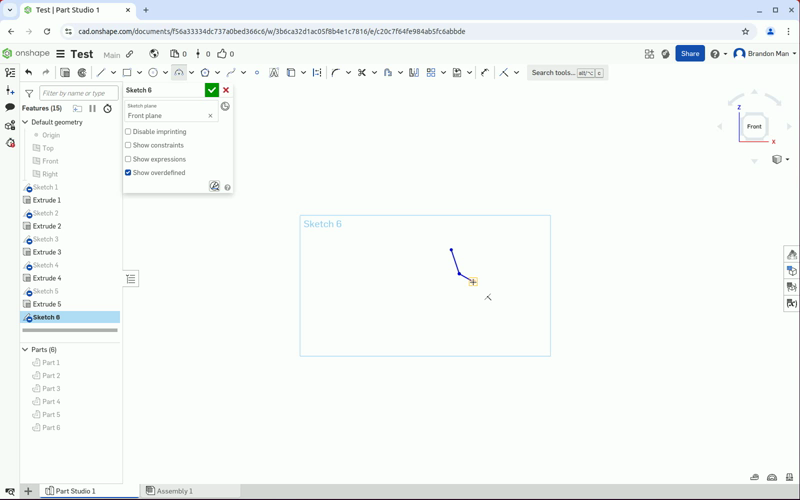
scroll(-6)
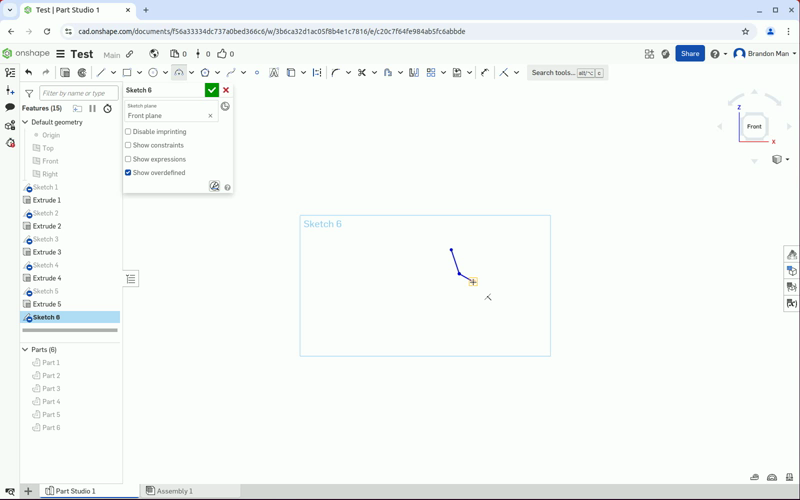
scroll(-6)
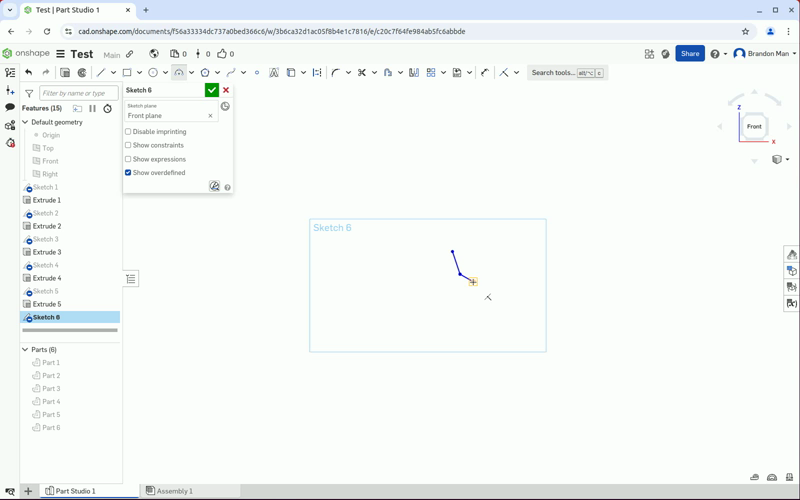
scroll(-6)
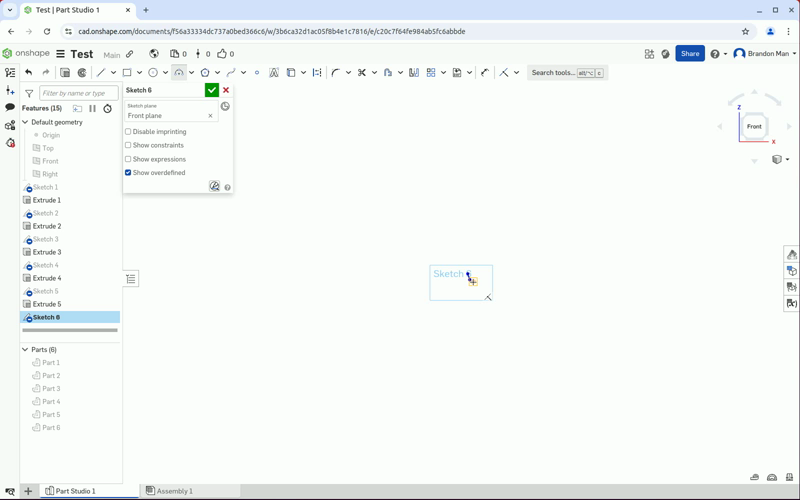
mouse_move(467, 273)
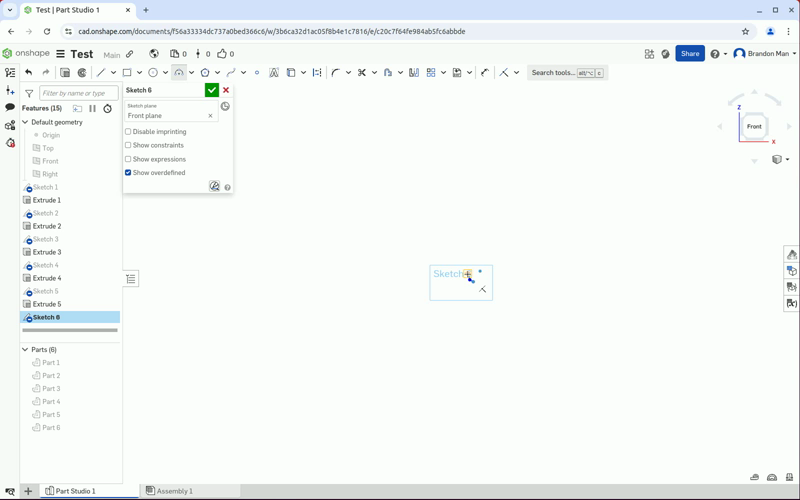
click(467, 273)
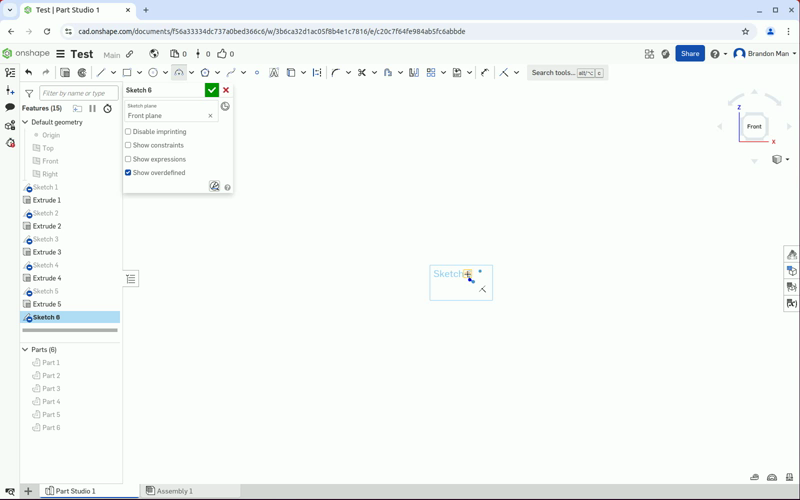
key_down(shift)
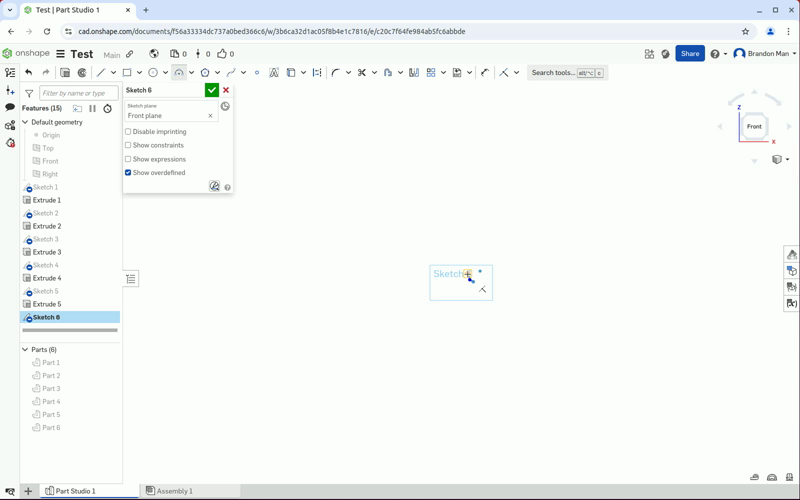
mouse_move(471, 277)
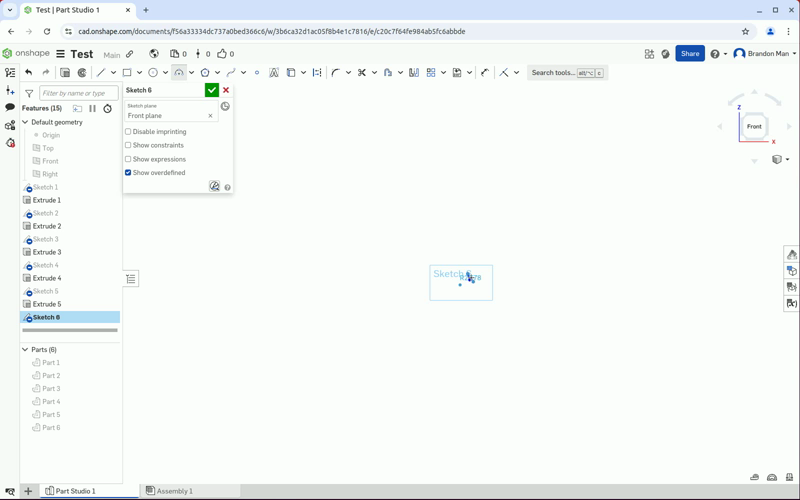
scroll(6)
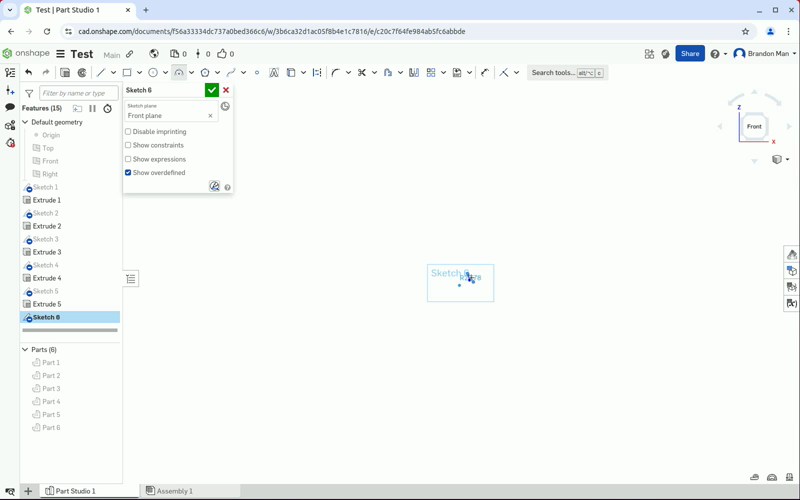
scroll(6)
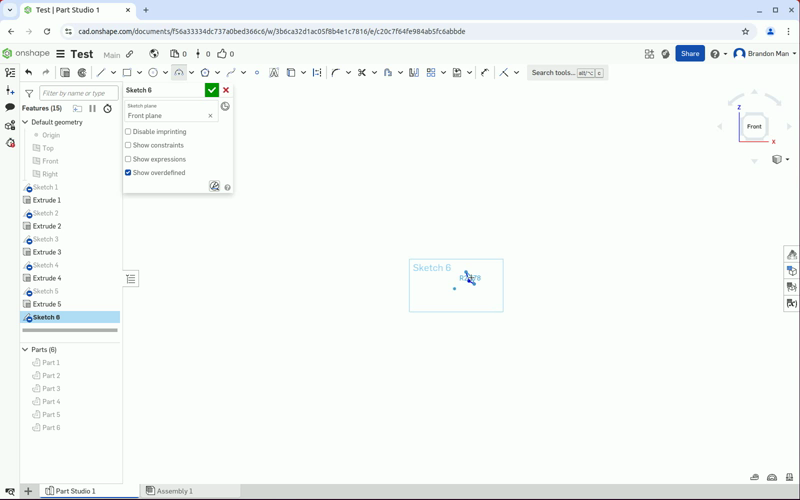
scroll(6)
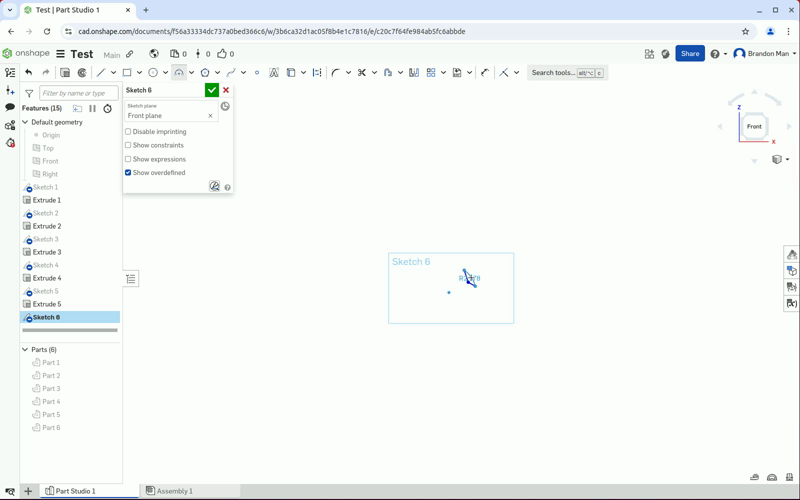
scroll(6)
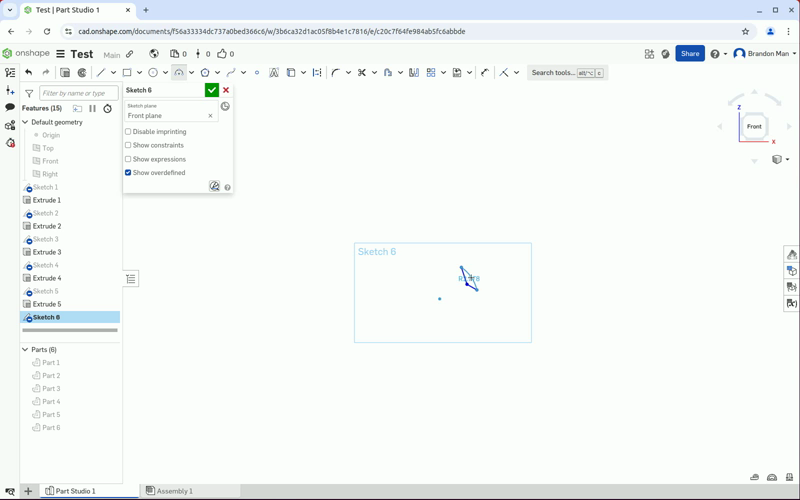
scroll(6)
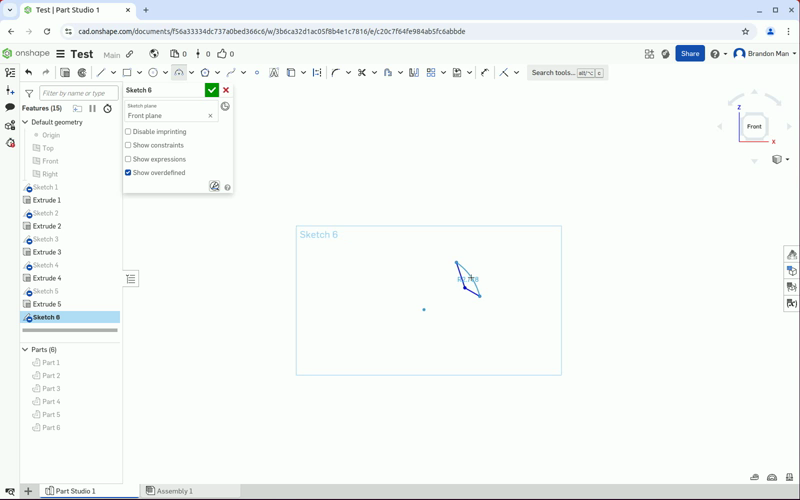
scroll(6)
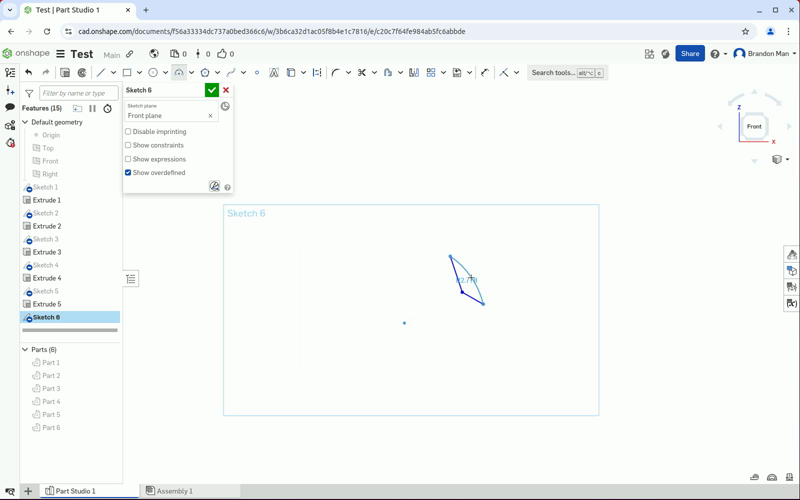
scroll(6)
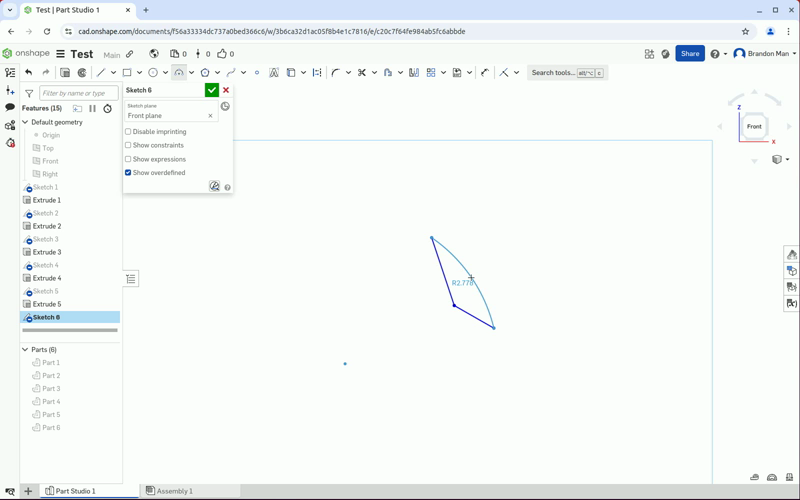
click(471, 277)
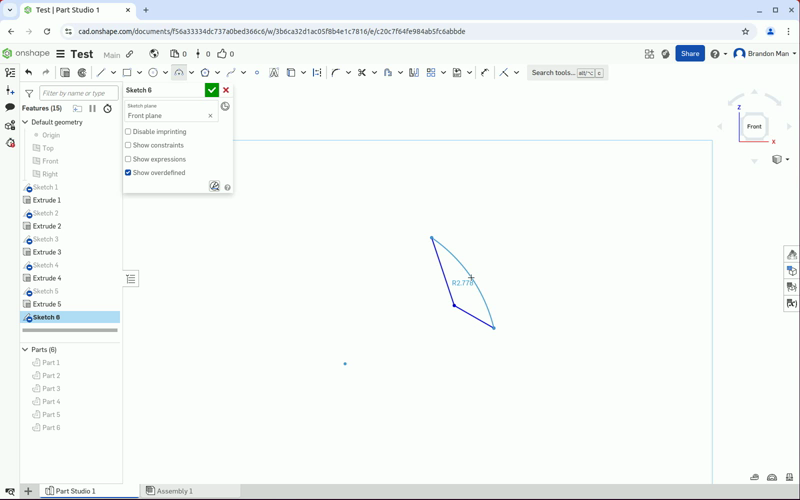
scroll(-6)
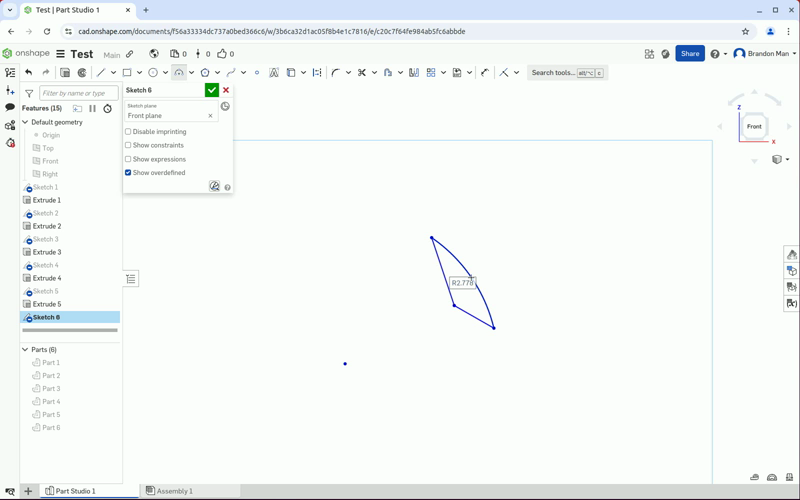
scroll(-6)
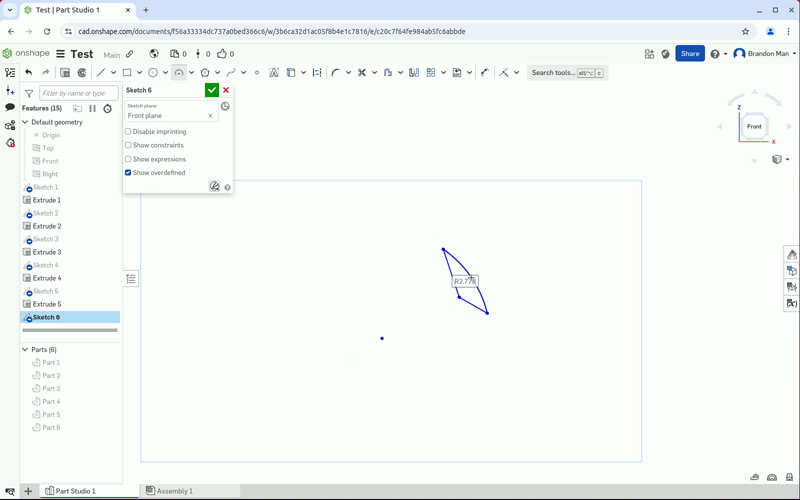
scroll(-6)
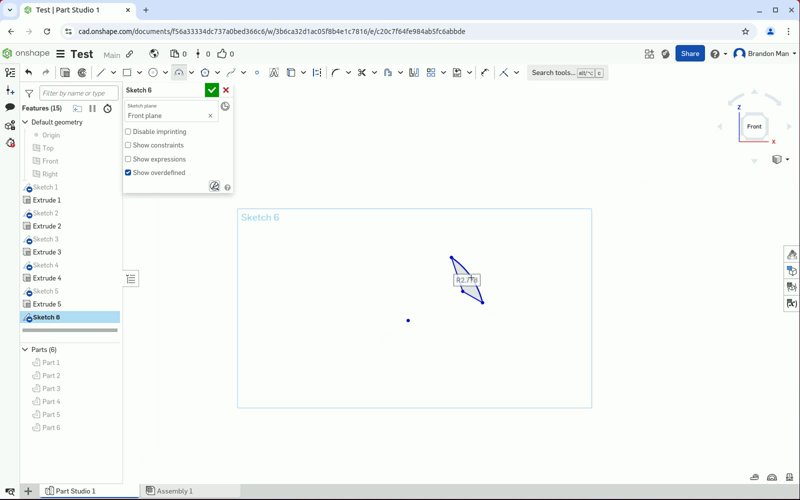
scroll(-6)
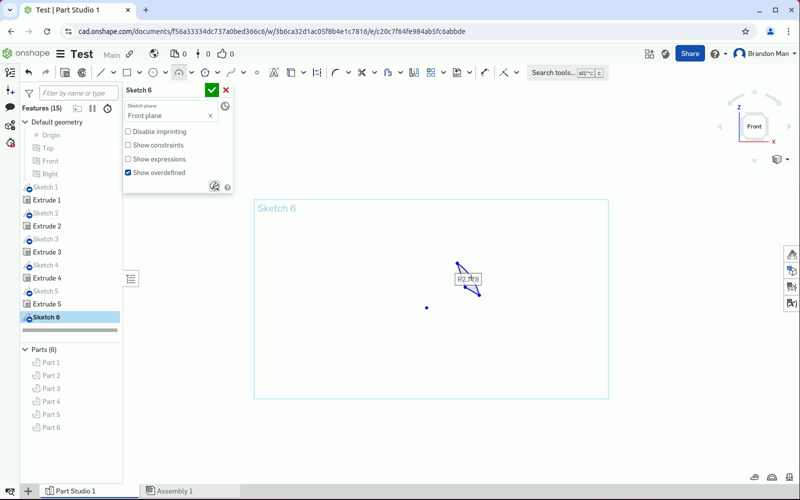
scroll(-6)
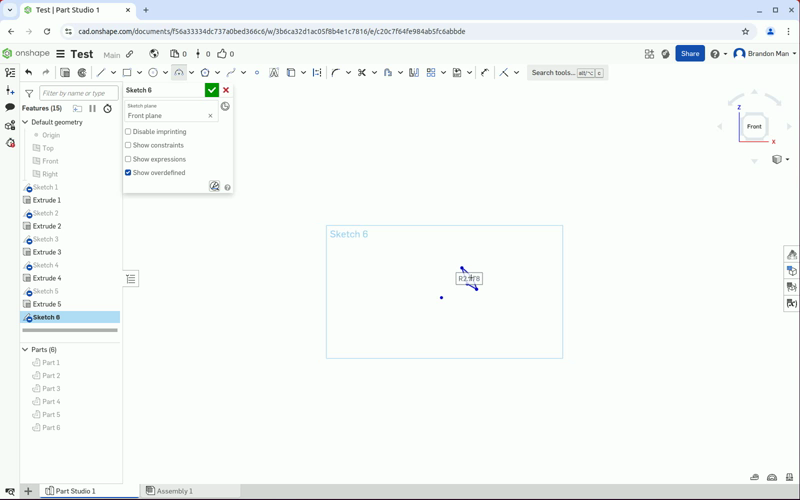
scroll(-6)
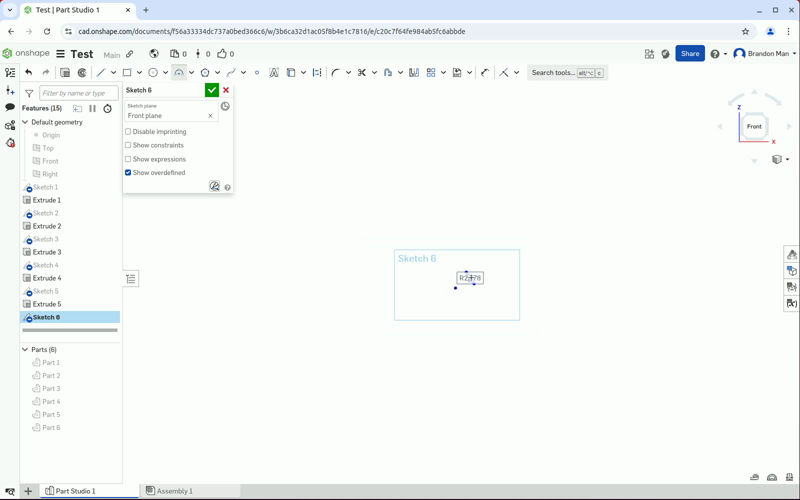
scroll(-6)
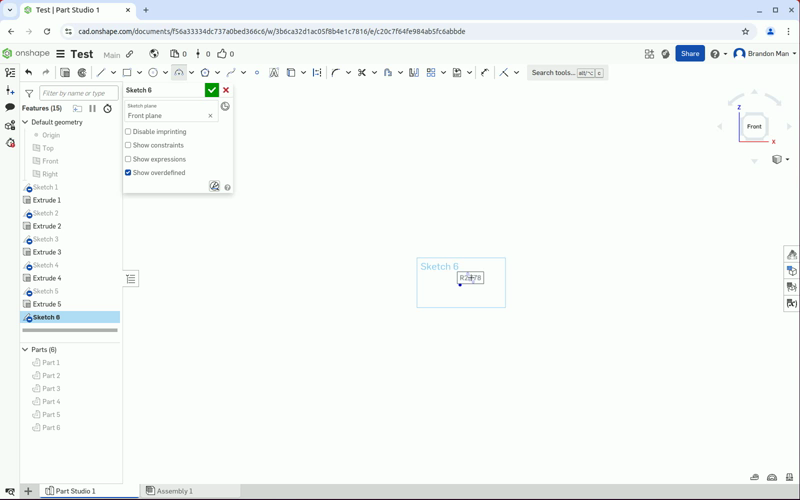
key_up(shift)
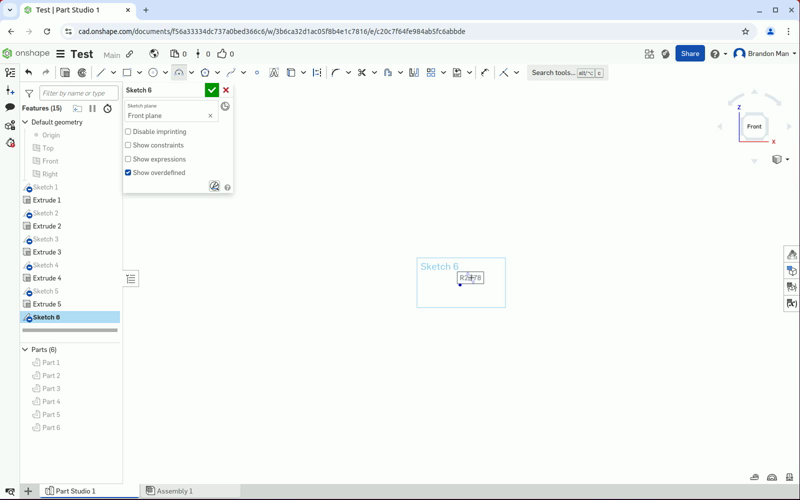
key(esc)
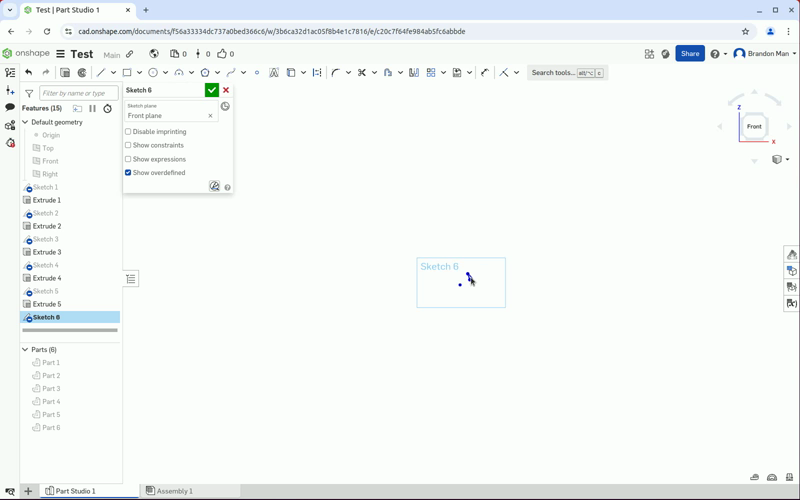
mouse_move(468, 276)
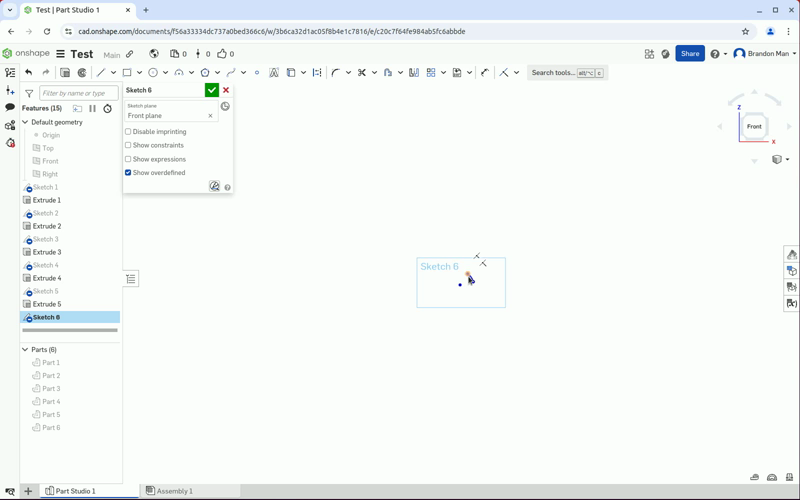
scroll(6)
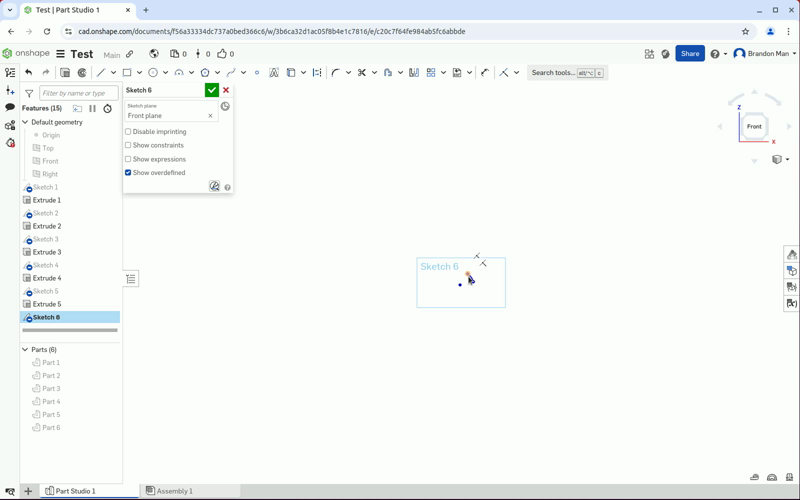
scroll(6)
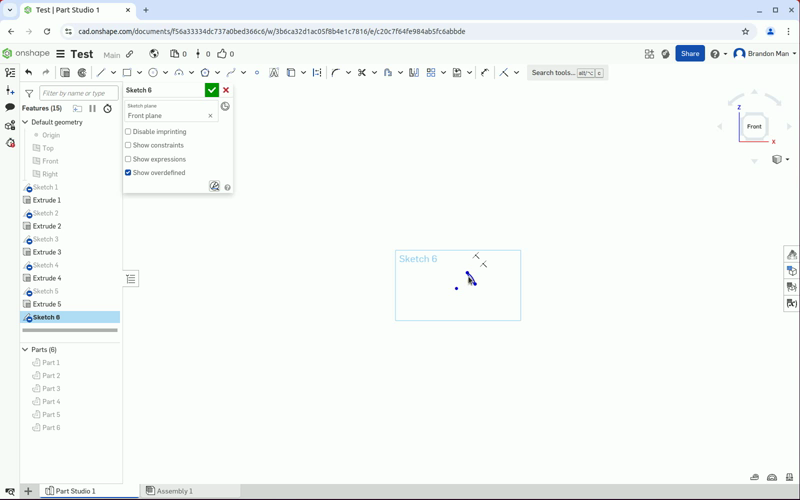
scroll(6)
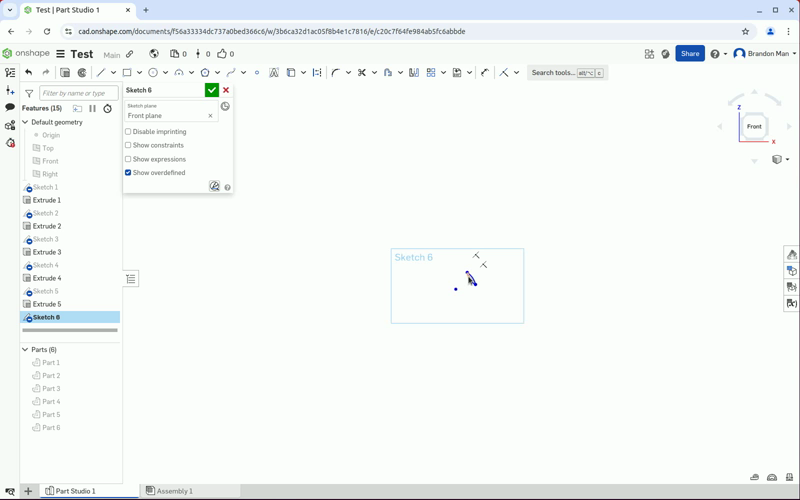
scroll(6)
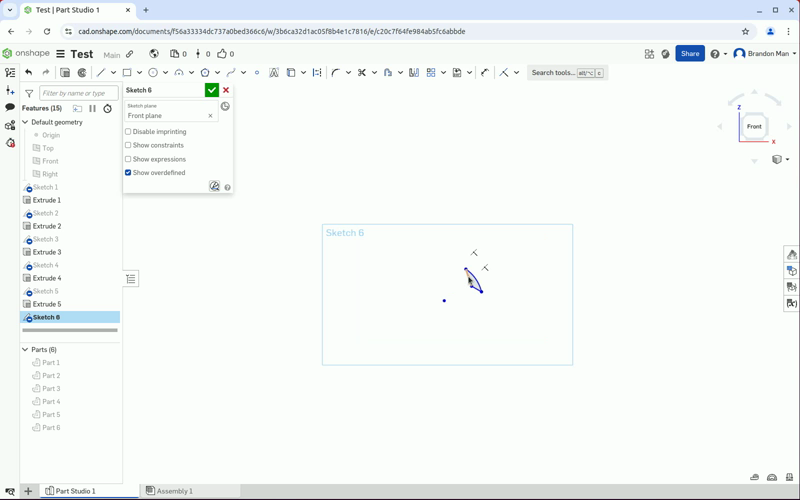
scroll(6)
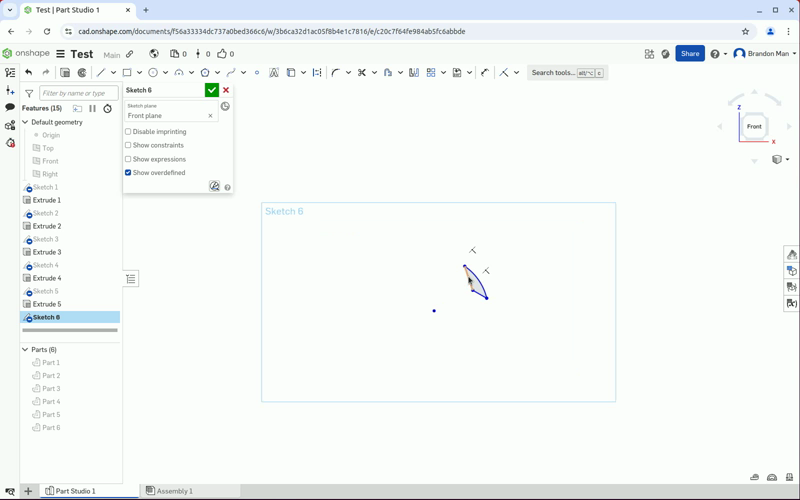
scroll(6)
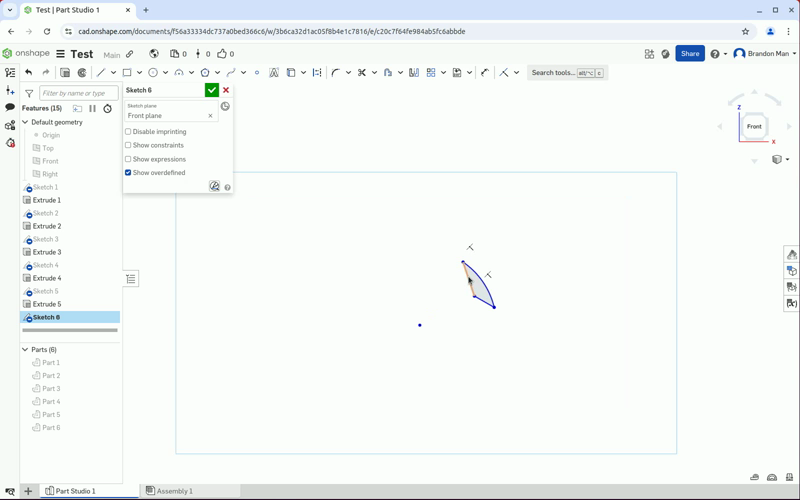
scroll(6)
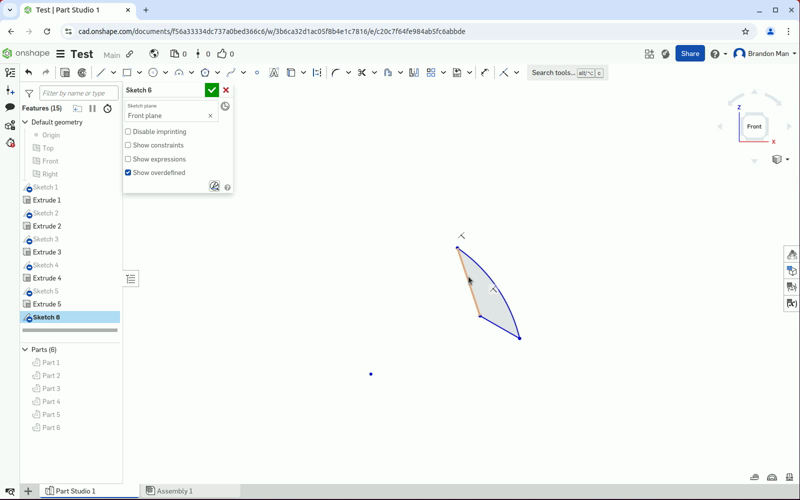
click(468, 276)
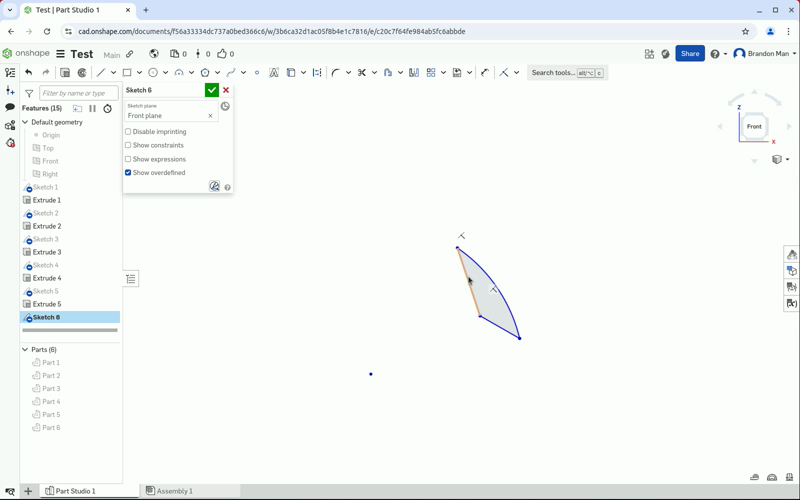
scroll(-6)
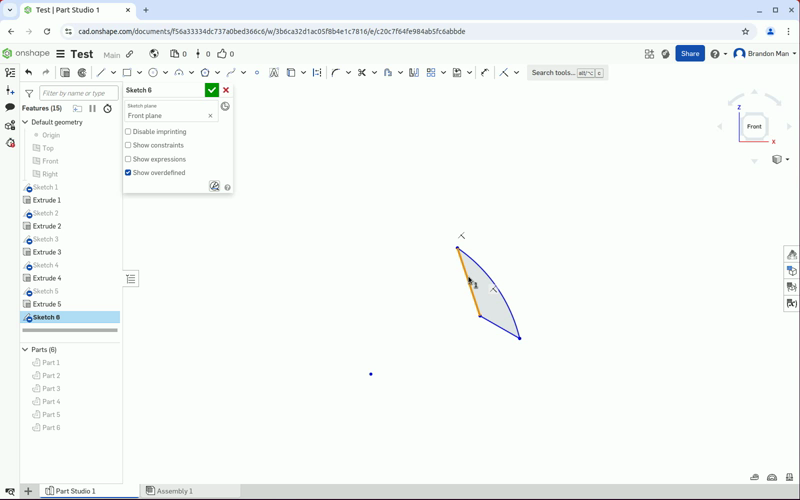
scroll(-6)
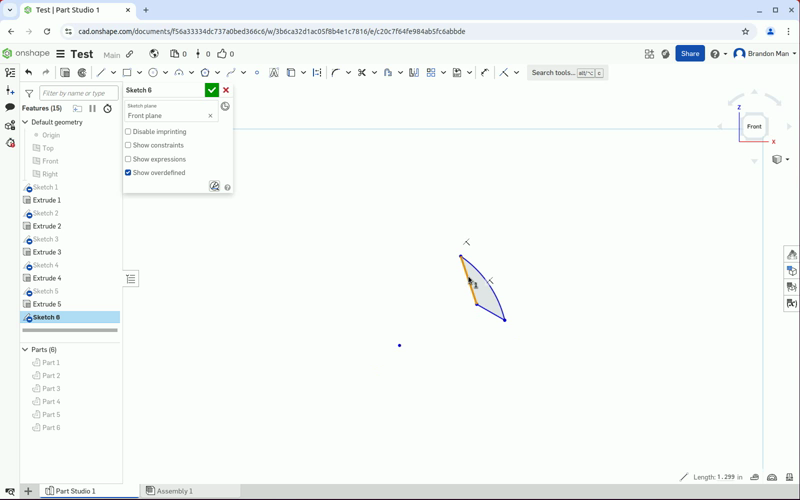
scroll(-6)
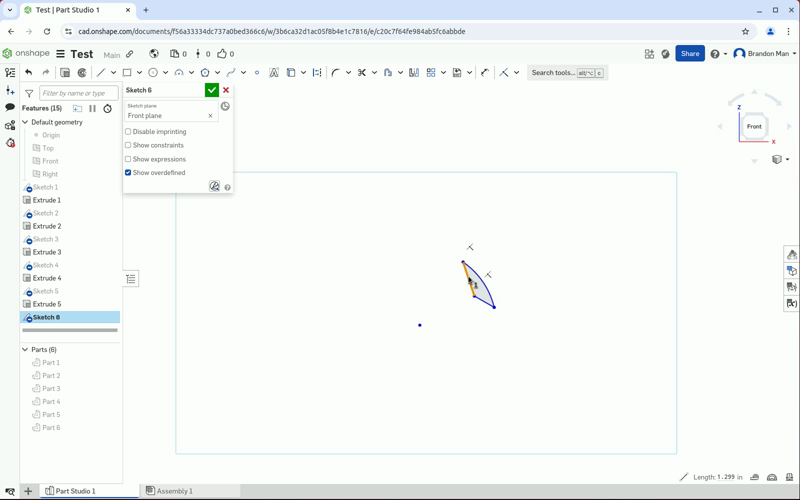
scroll(-6)
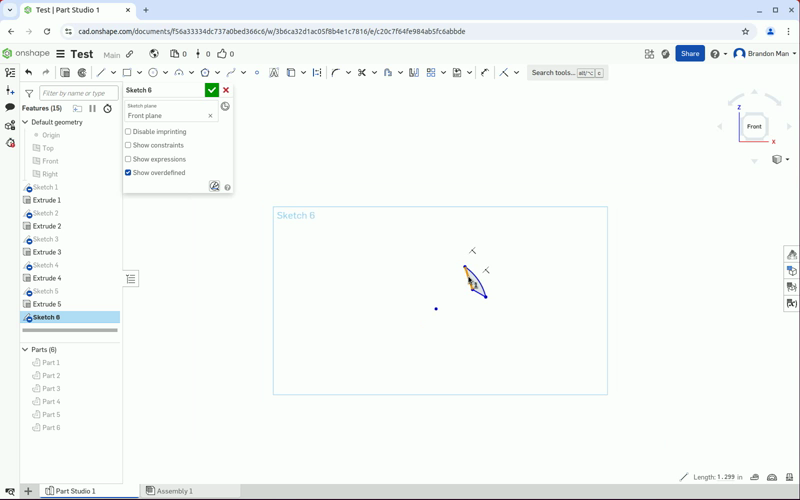
scroll(-6)
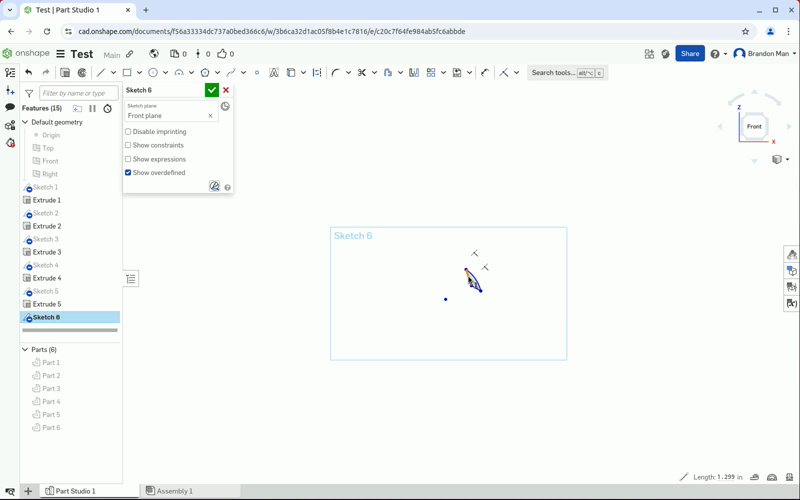
scroll(-6)
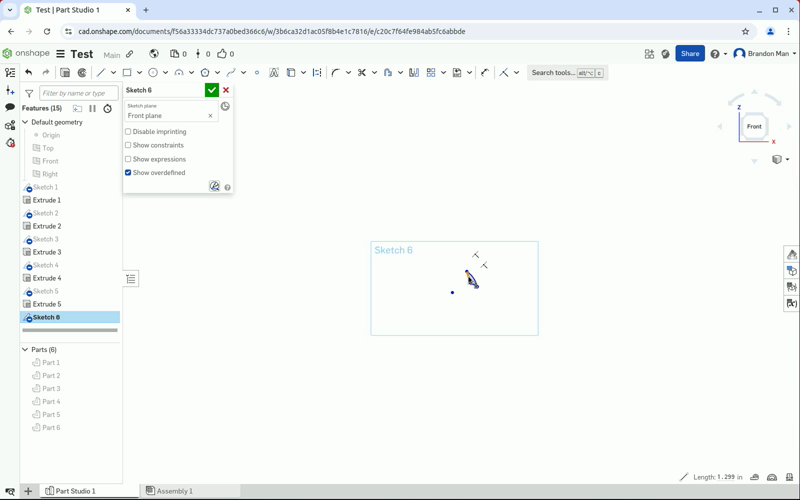
scroll(-6)
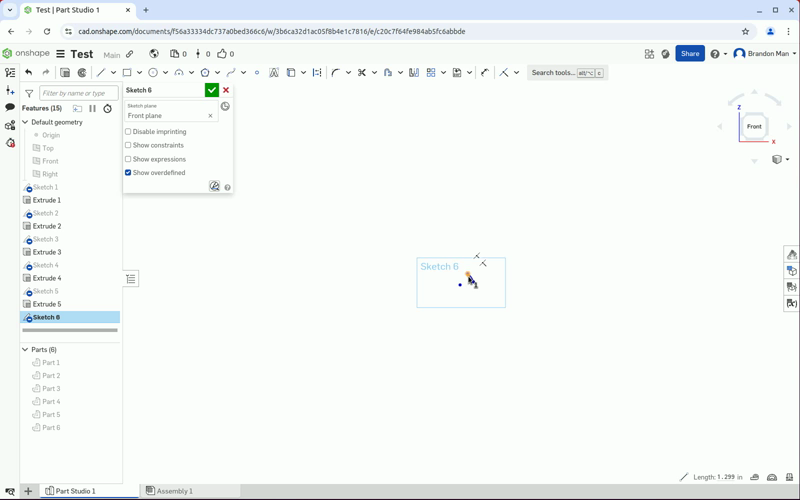
mouse_move(73, 352)
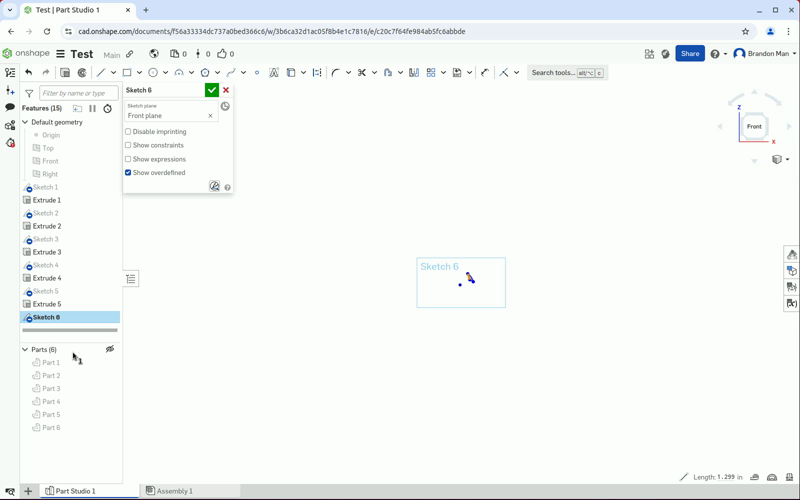
key(shift+y)
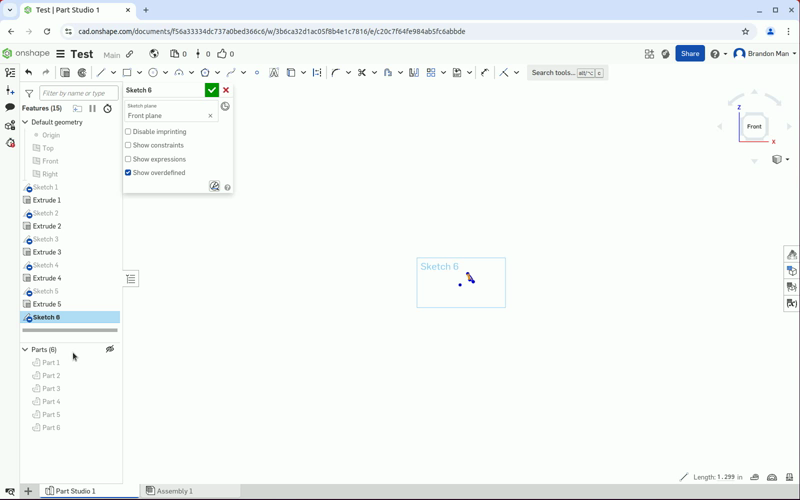
key(shift+e)
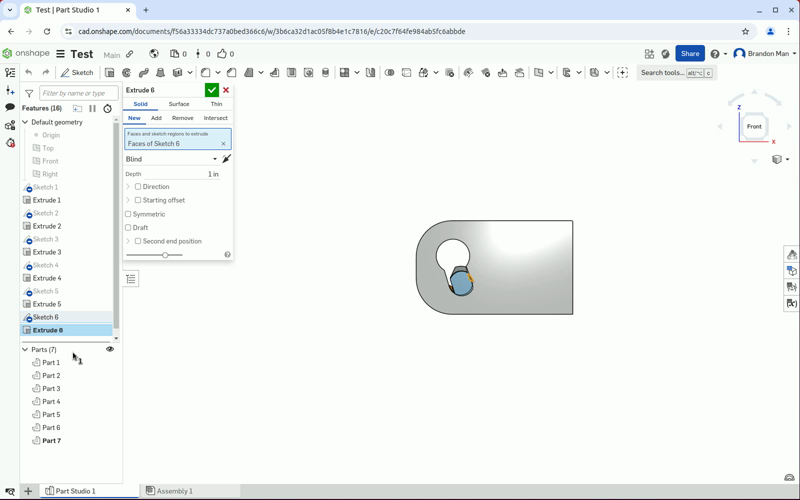
mouse_move(143, 106)
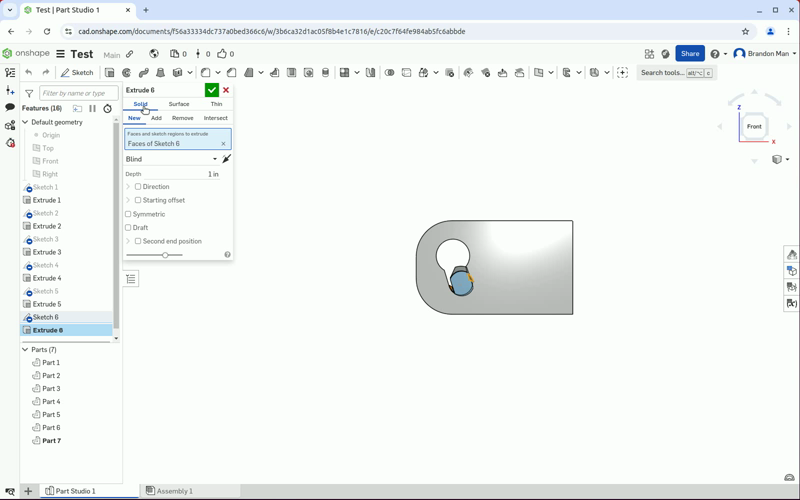
click(143, 106)
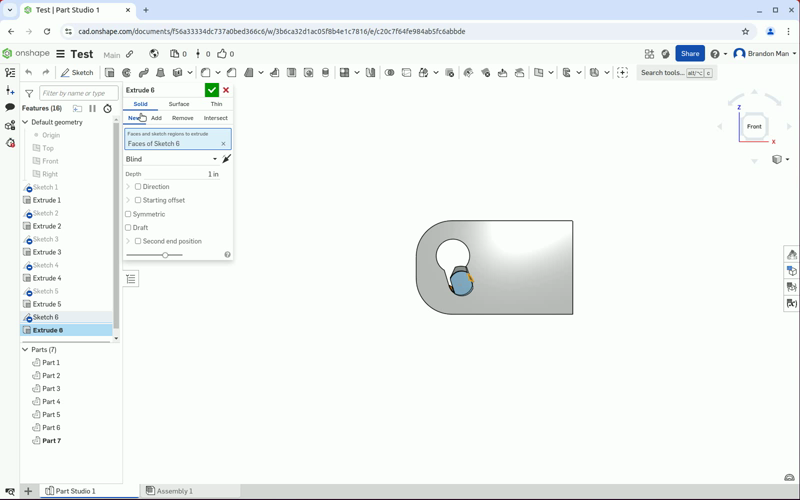
mouse_move(137, 120)
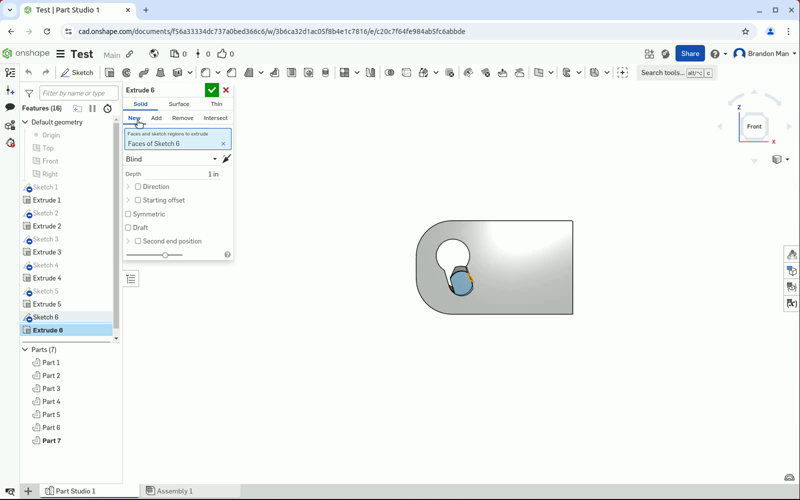
click(137, 120)
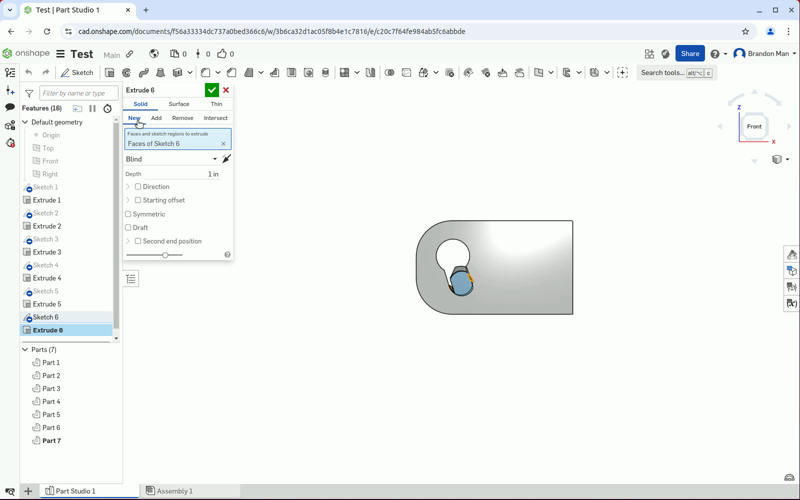
key(tab, 4)
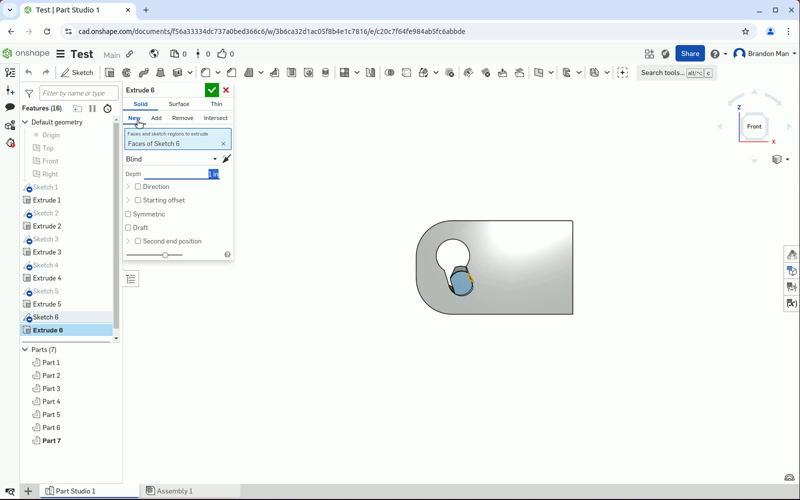
text(6.018)
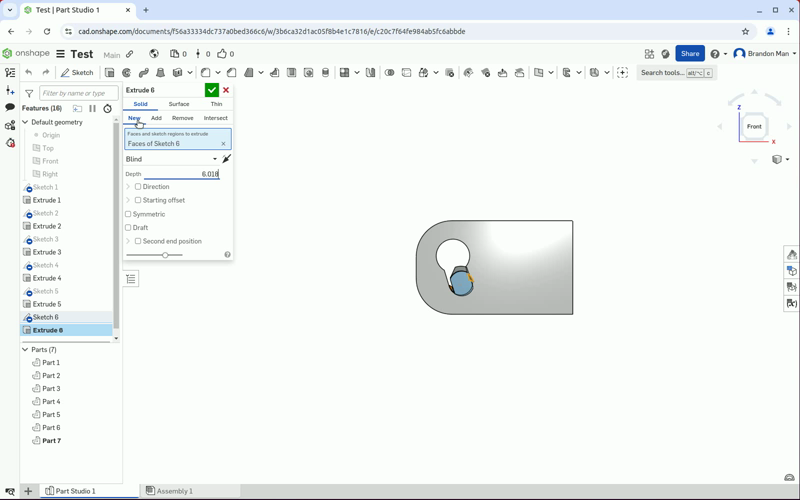
key(enter)
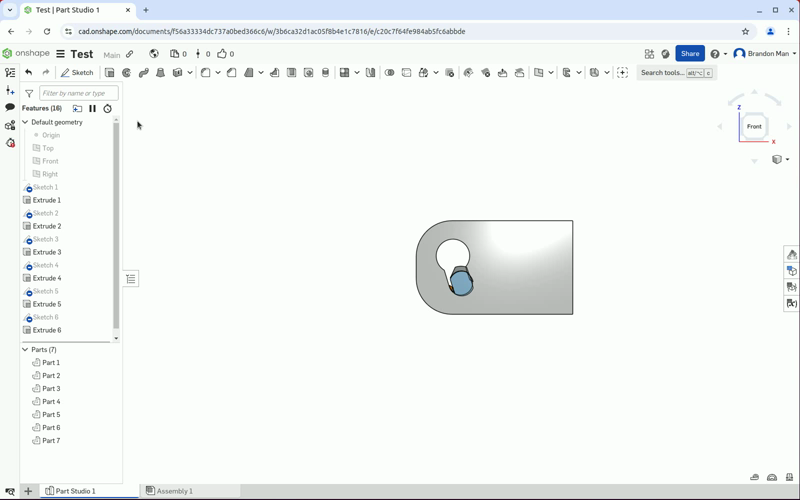
key(shift+h)
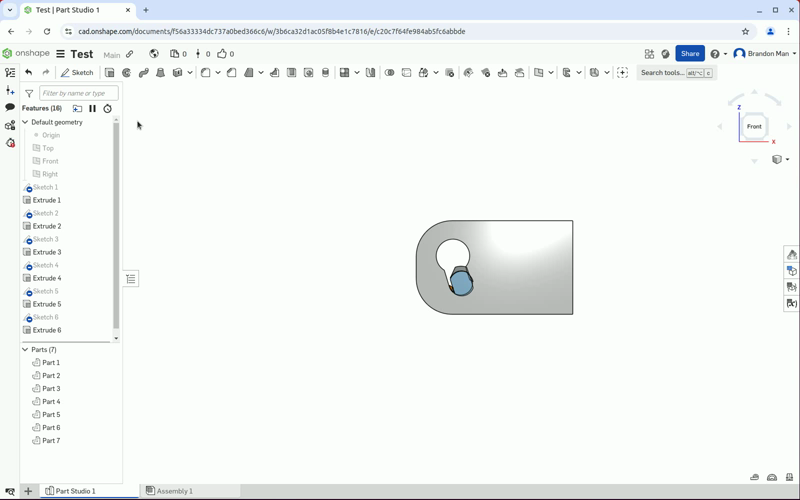
key(shift+h)
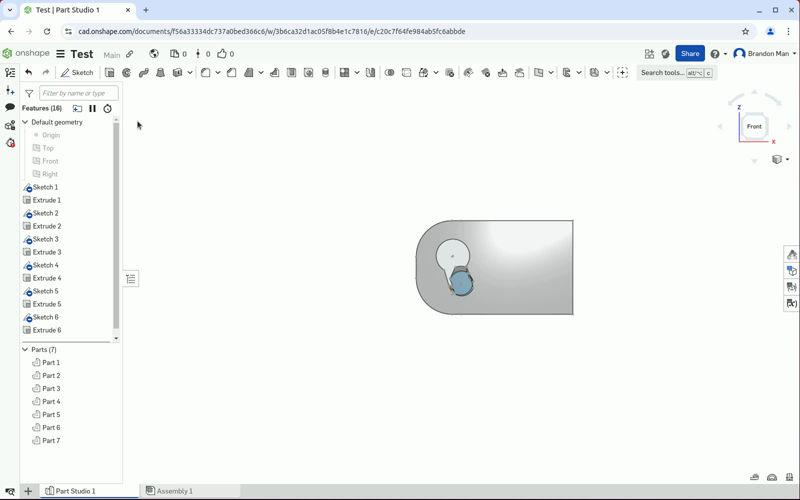
key(shift+7)
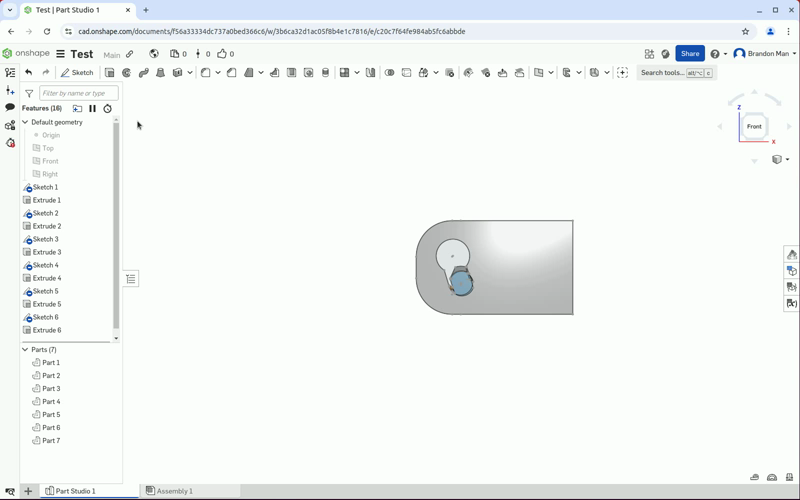
key(left, 2)
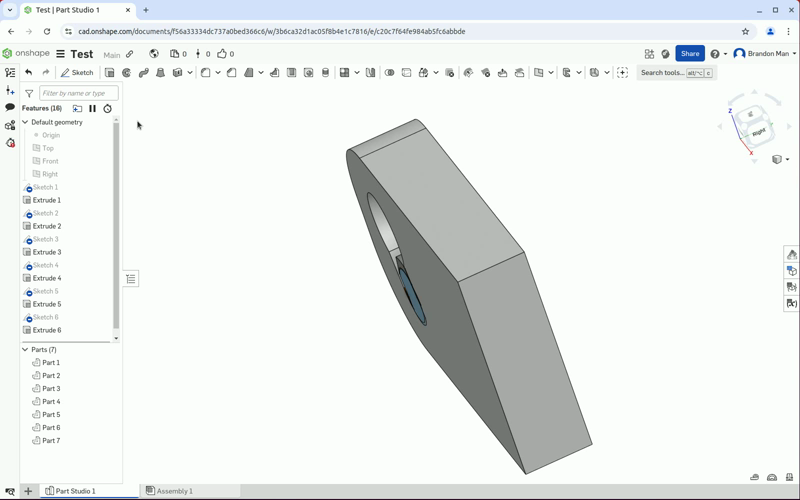
key(down, 2)
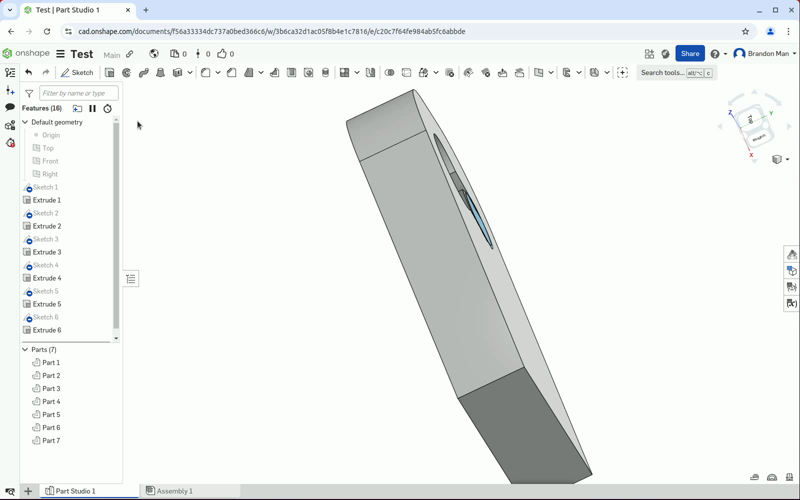
key(up, 2)
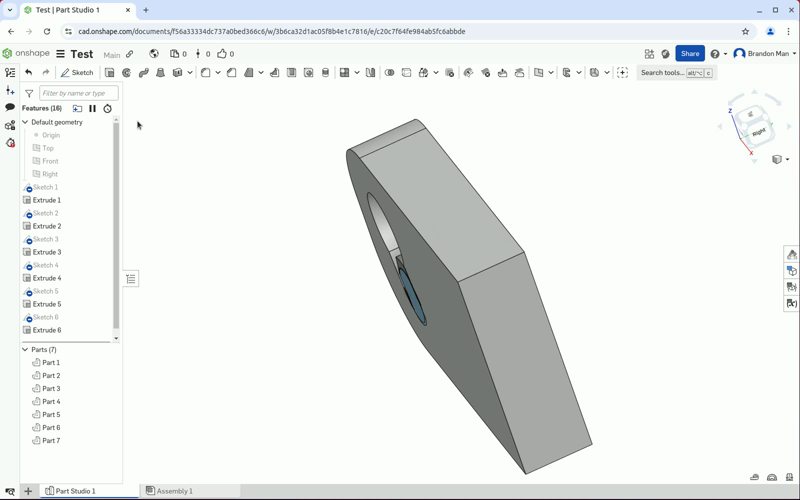
key(right, 2)
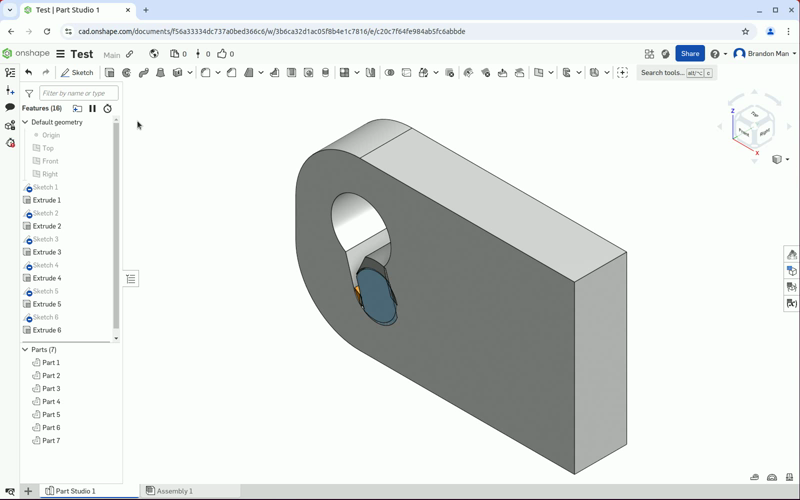
mouse_move(69, 189)
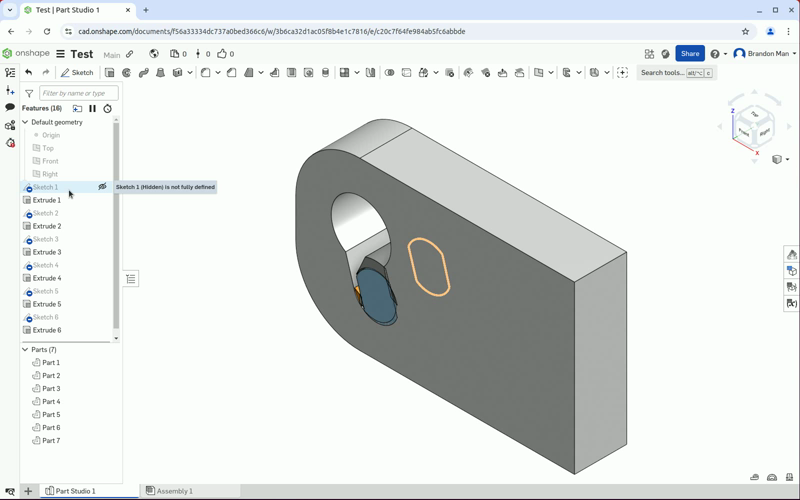
click(69, 189)